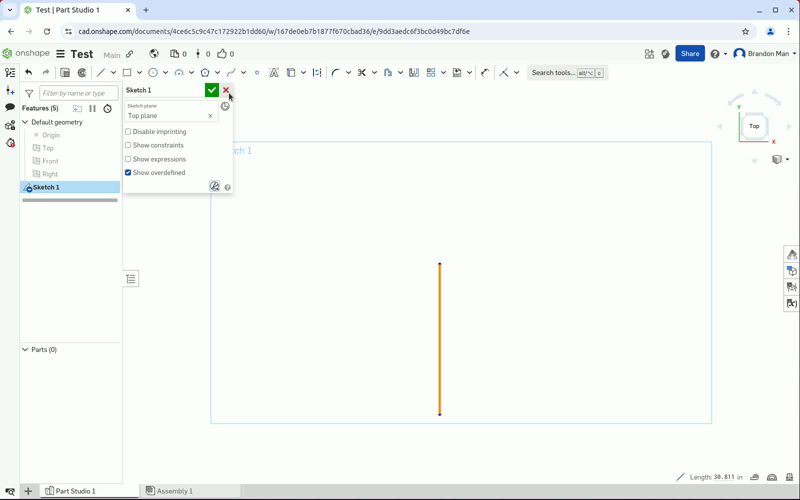
key(shift+h)
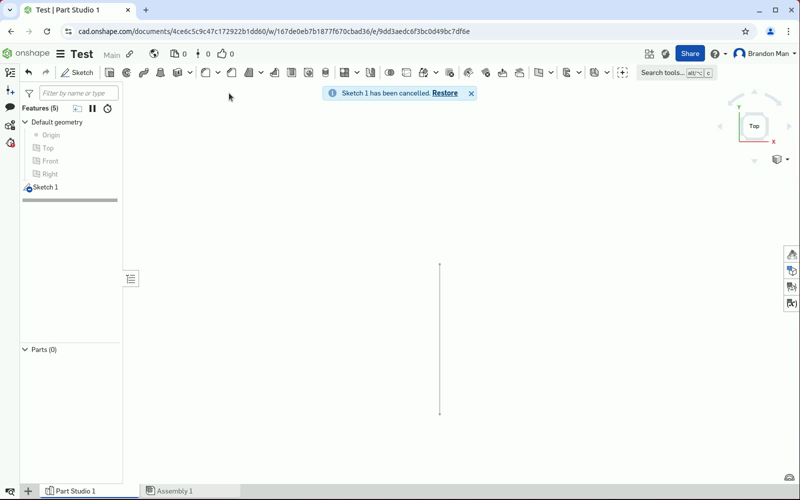
mouse_move(73, 352)
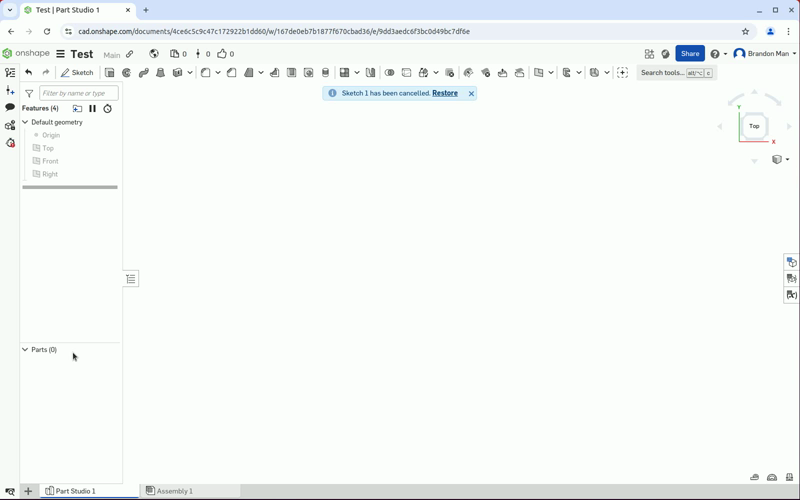
key(y)
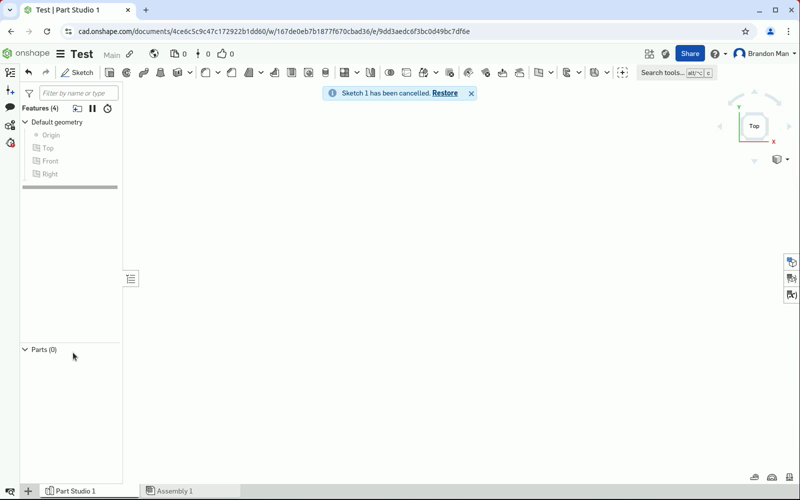
key(shift+p)
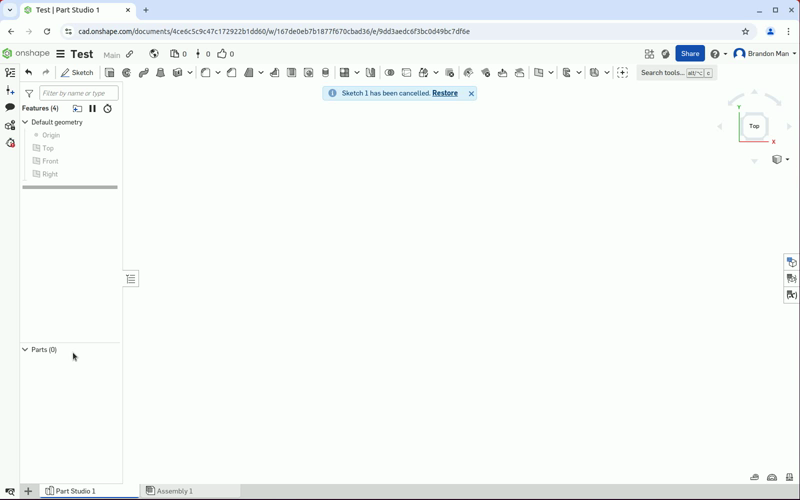
key(space)
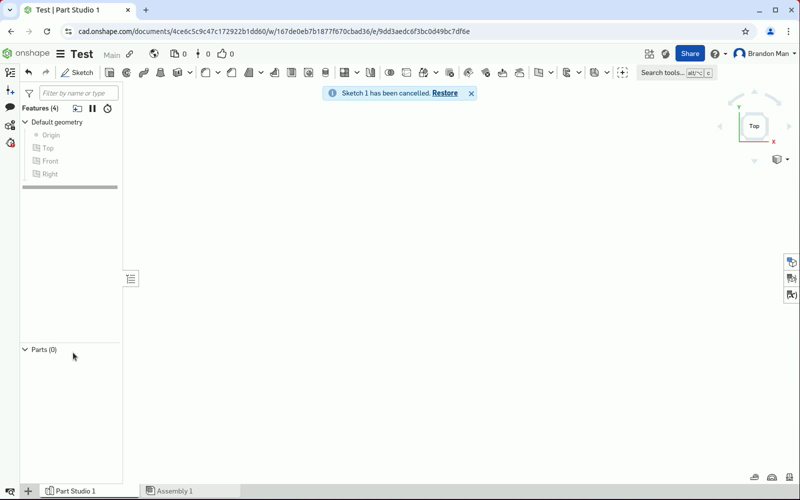
key_down(shift)
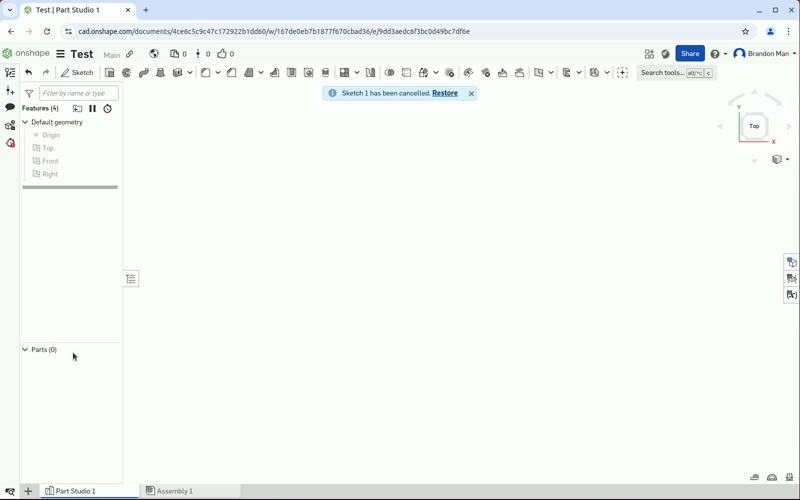
key(up)
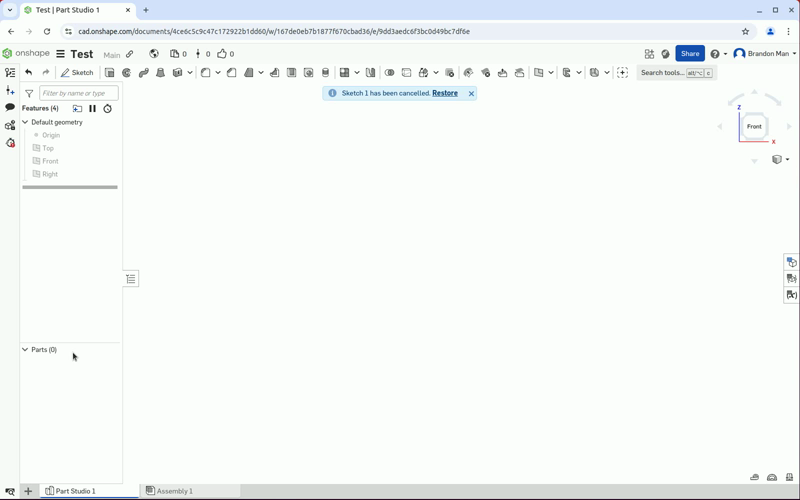
key_up(shift)
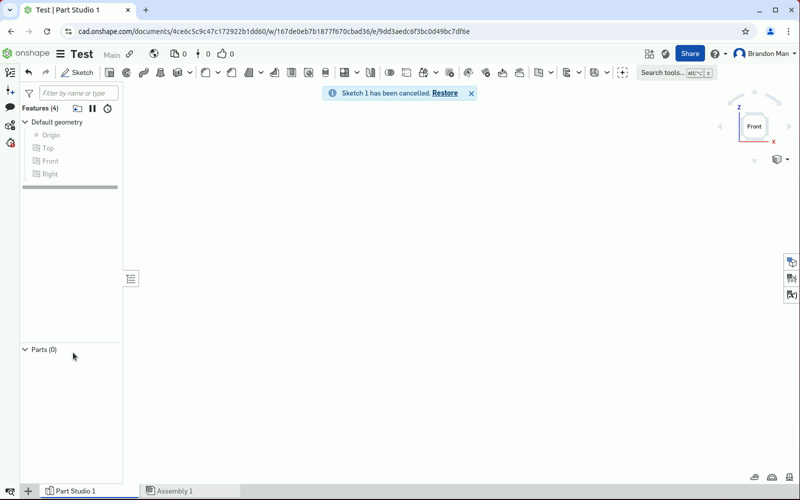
key(space)
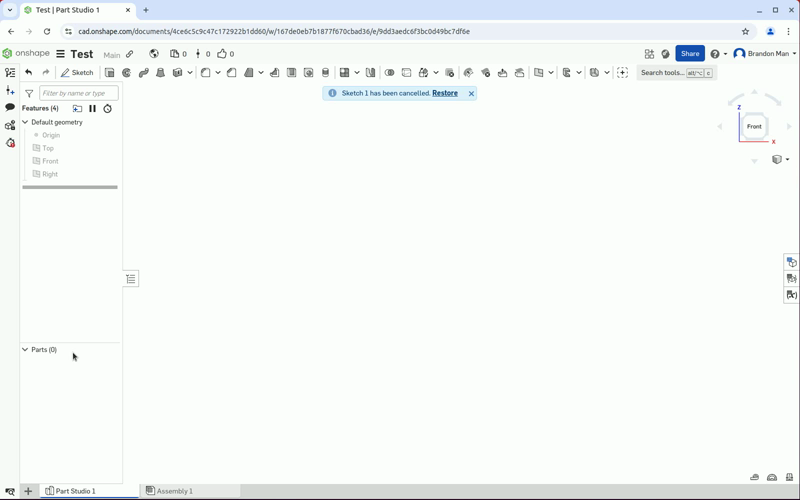
key_down(shift)
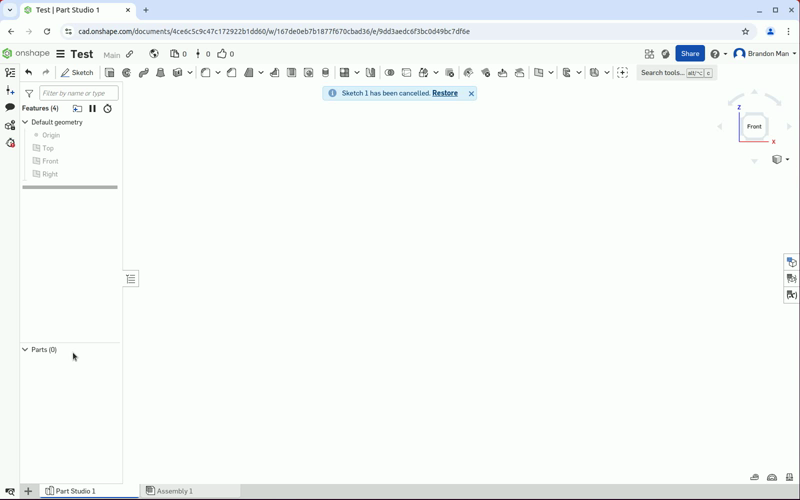
key(left)
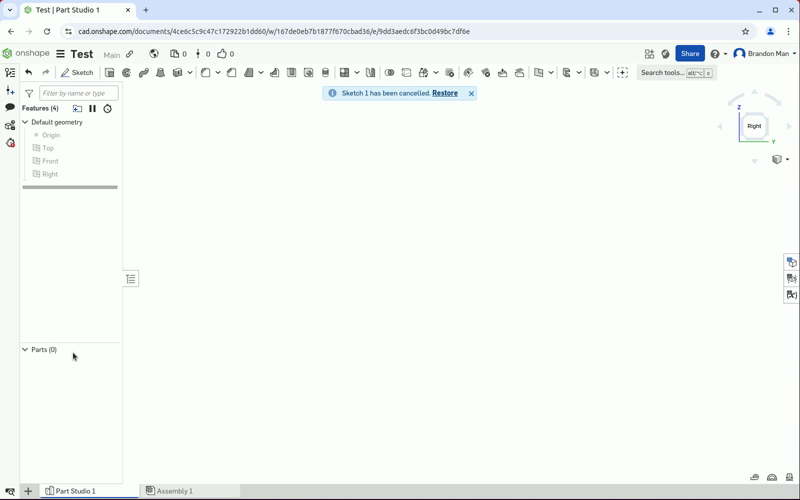
key_up(shift)
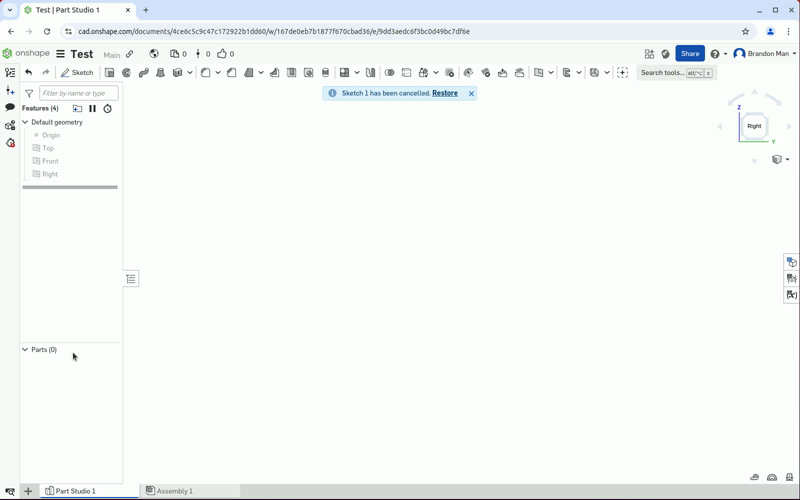
mouse_move(73, 352)
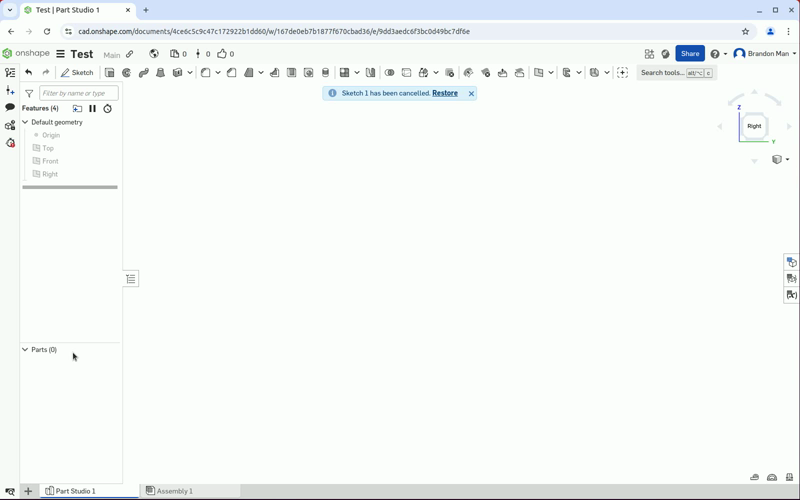
key(shift+y)
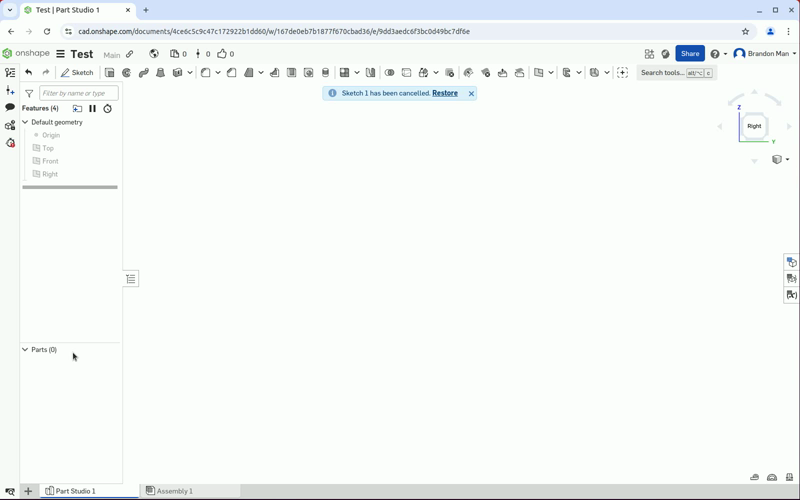
key(shift+s)
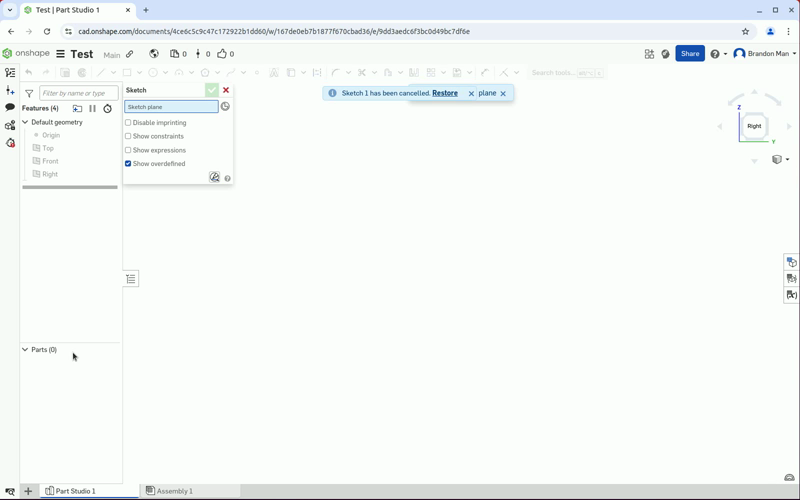
mouse_move(73, 176)
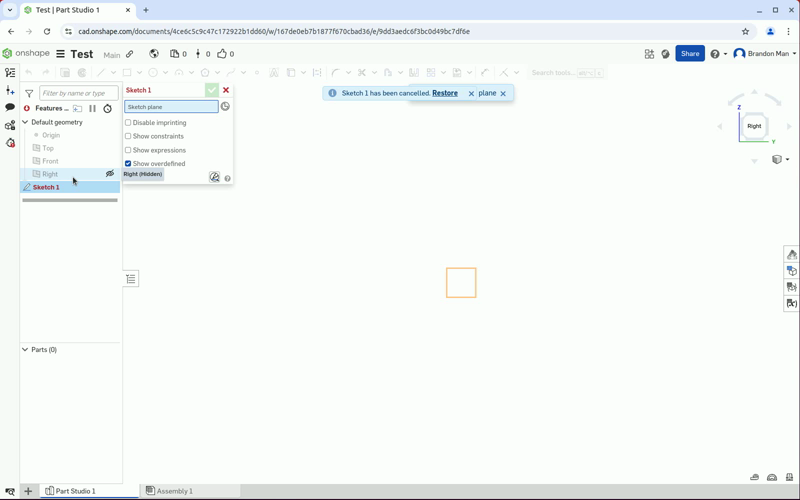
click(73, 176)
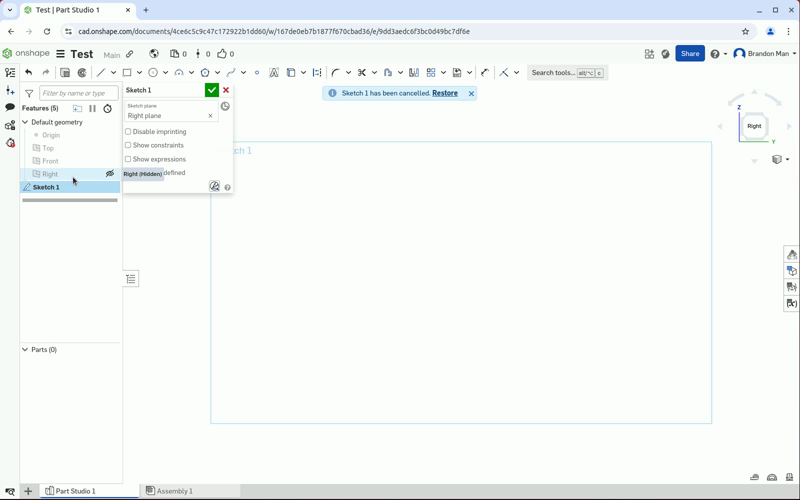
mouse_move(73, 352)
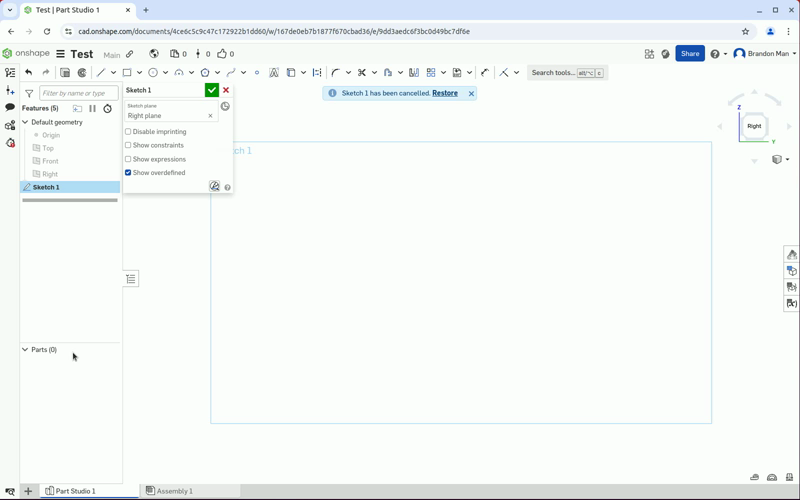
key(y)
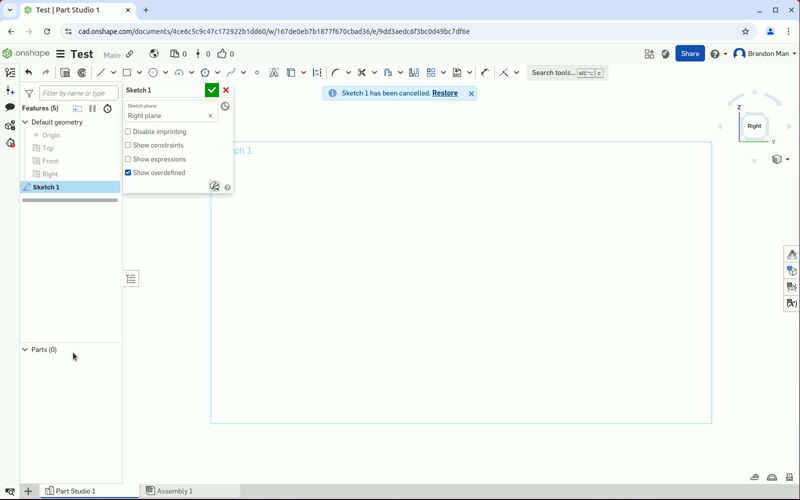
key(a)
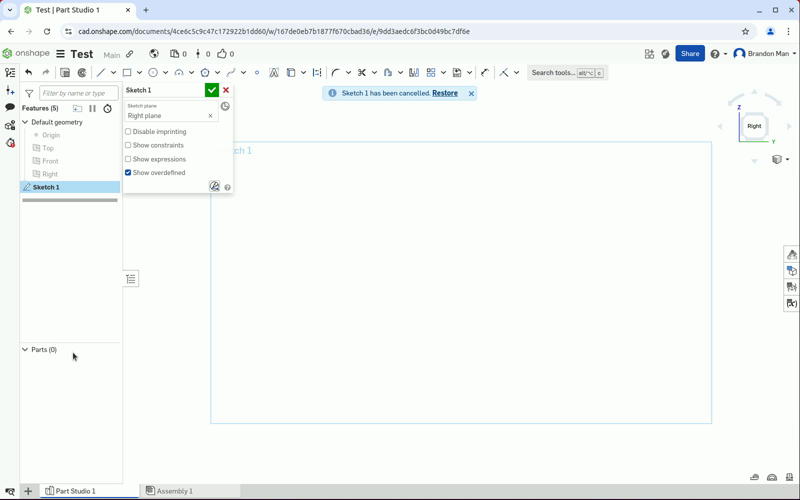
key_down(shift)
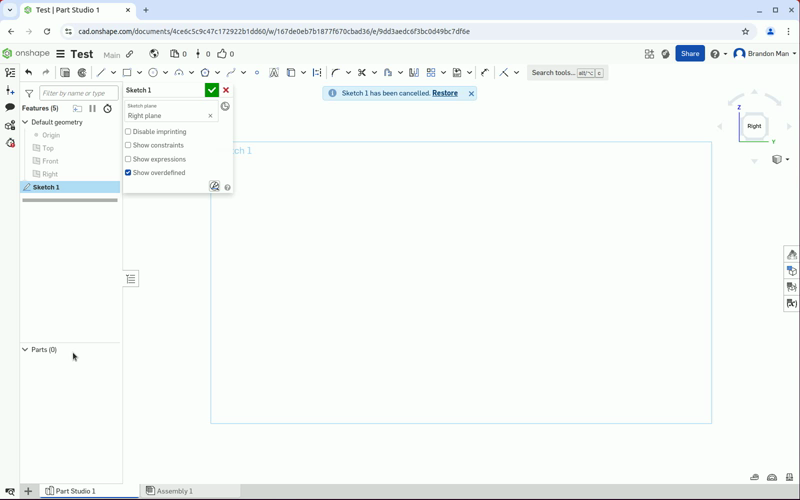
mouse_move(460, 361)
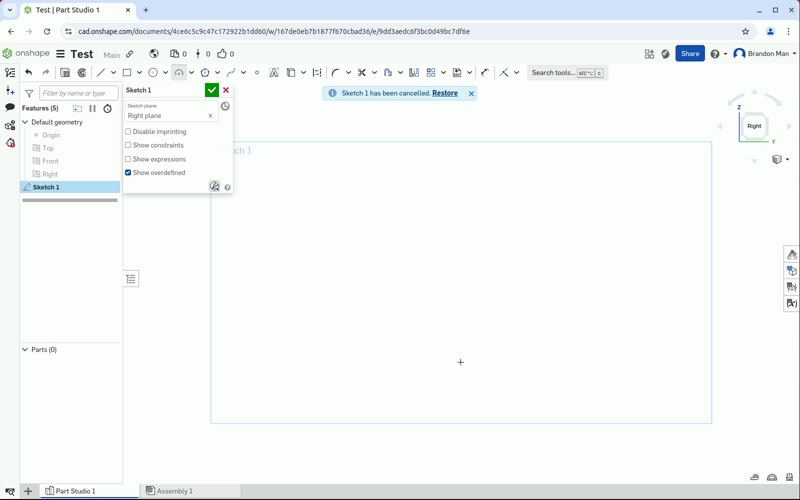
click(460, 361)
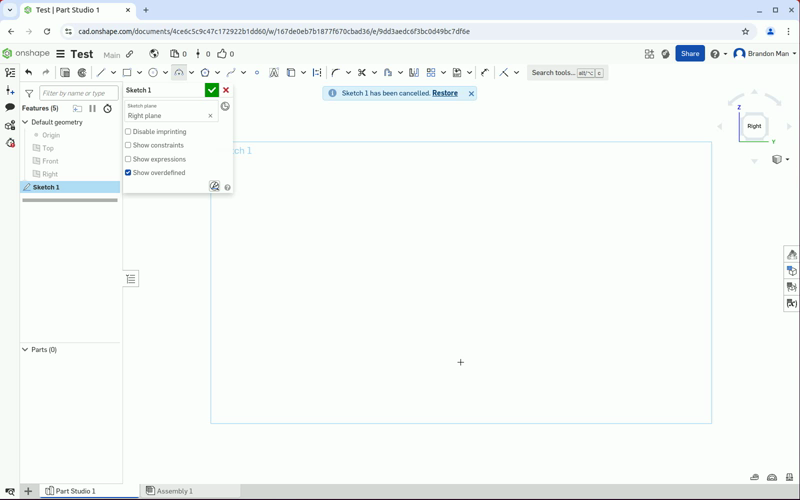
key_up(shift)
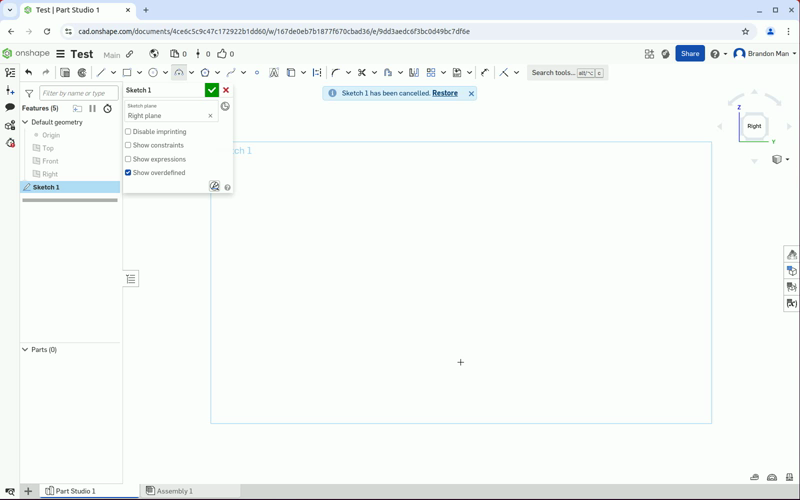
key_down(shift)
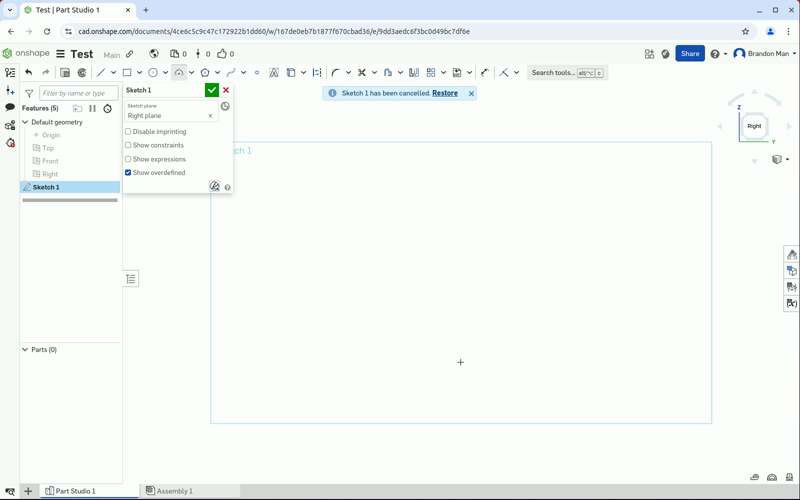
mouse_move(471, 372)
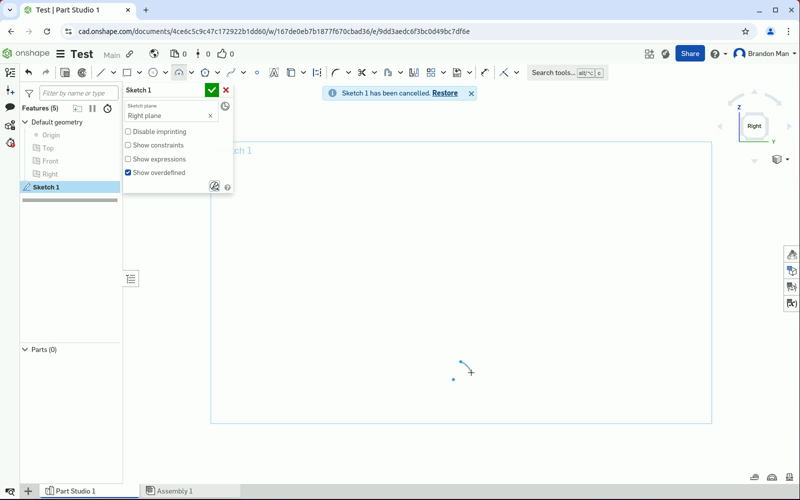
click(471, 372)
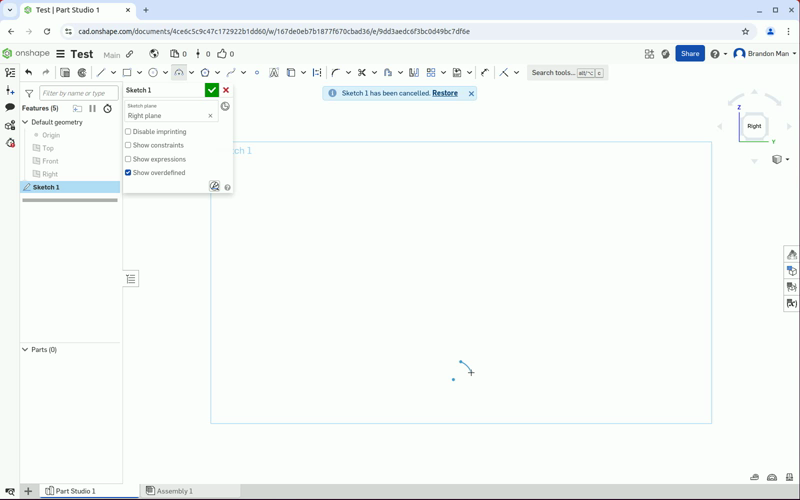
mouse_move(468, 364)
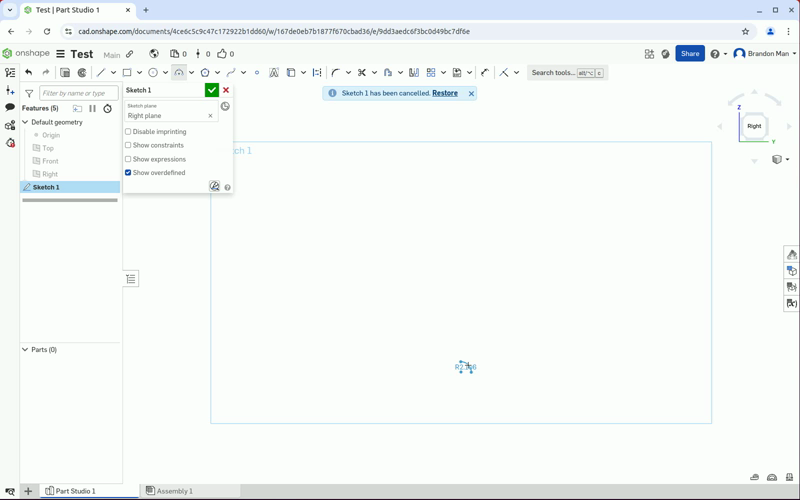
click(468, 364)
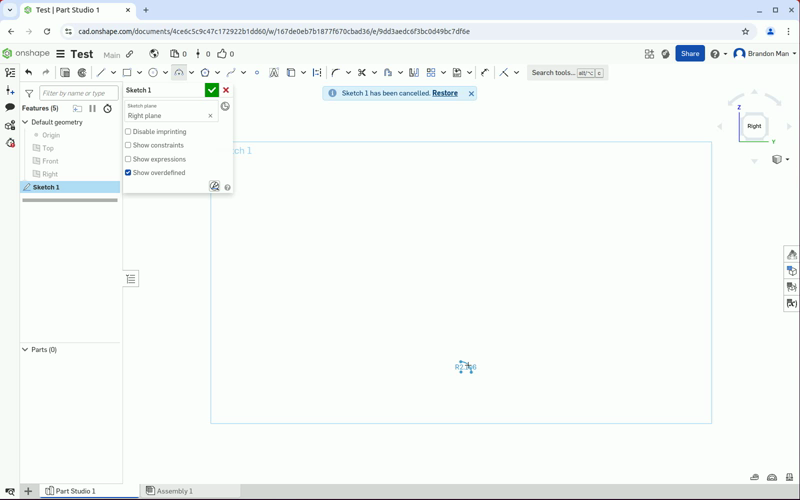
key_up(shift)
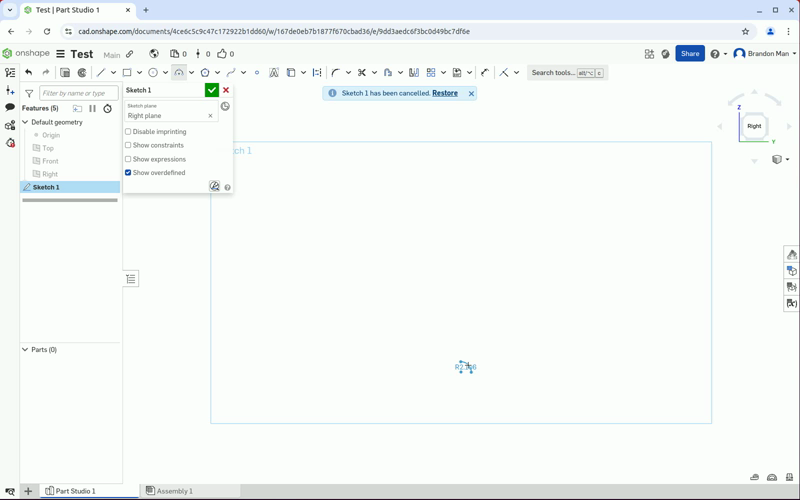
key(esc)
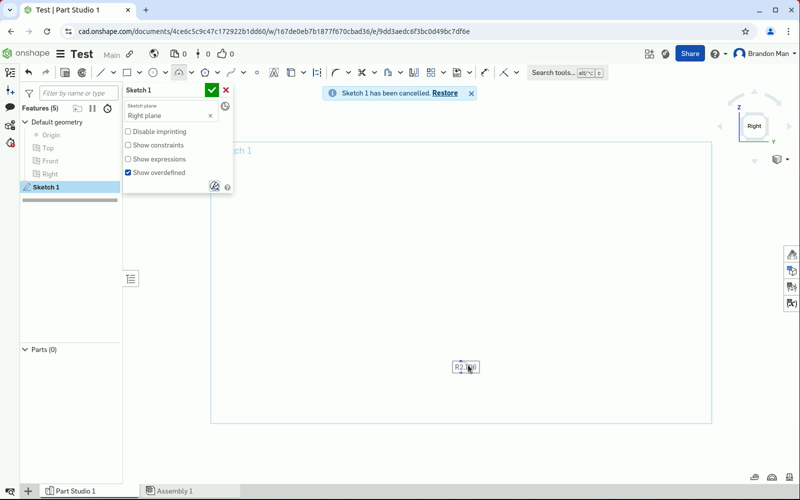
key(l)
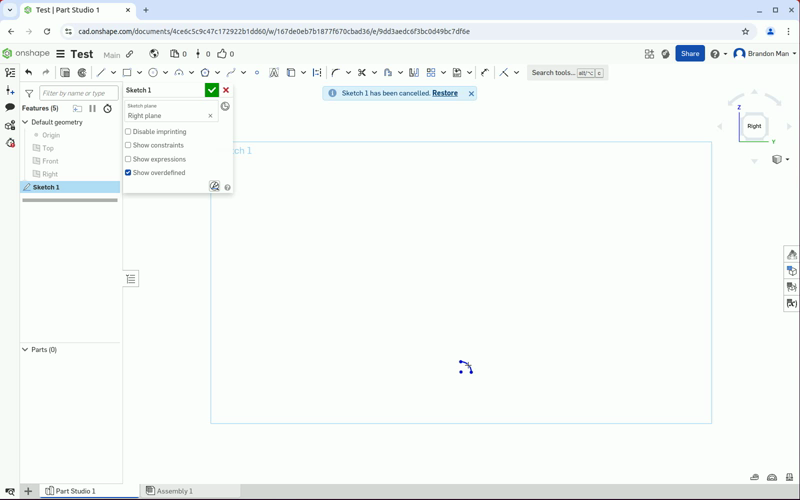
mouse_move(471, 372)
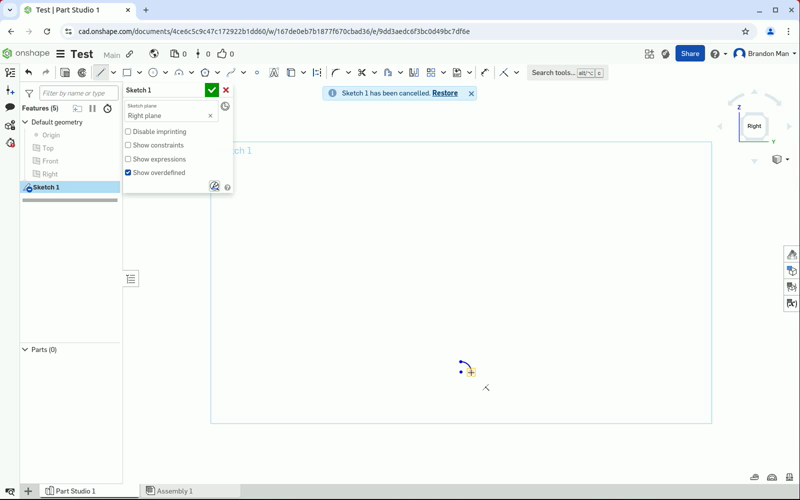
click(471, 372)
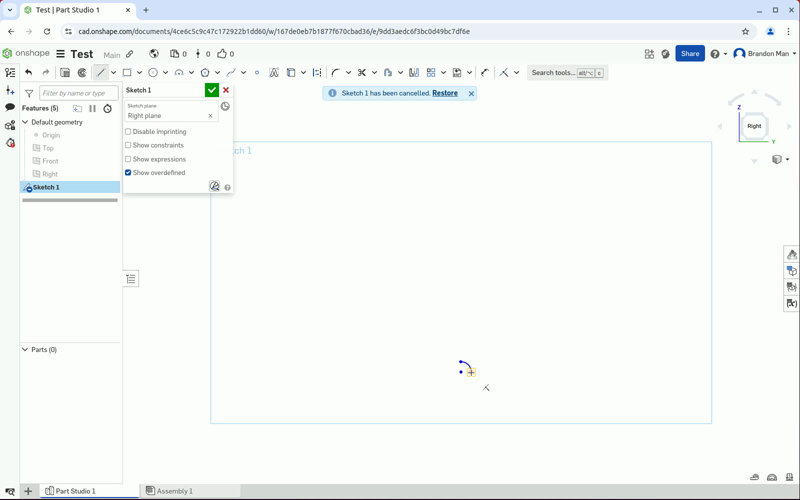
key_down(shift)
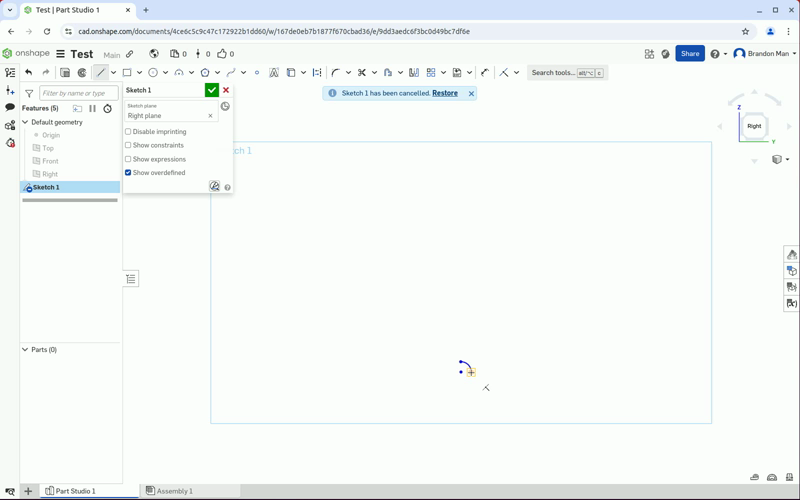
mouse_move(501, 372)
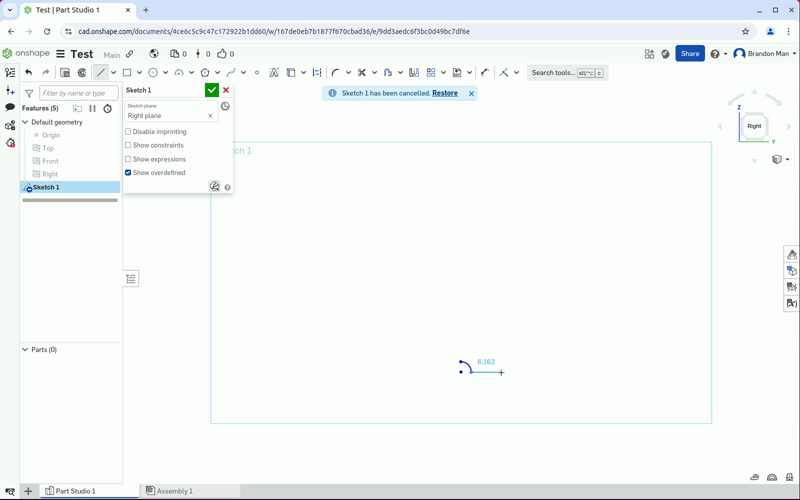
mouse_move(485, 372)
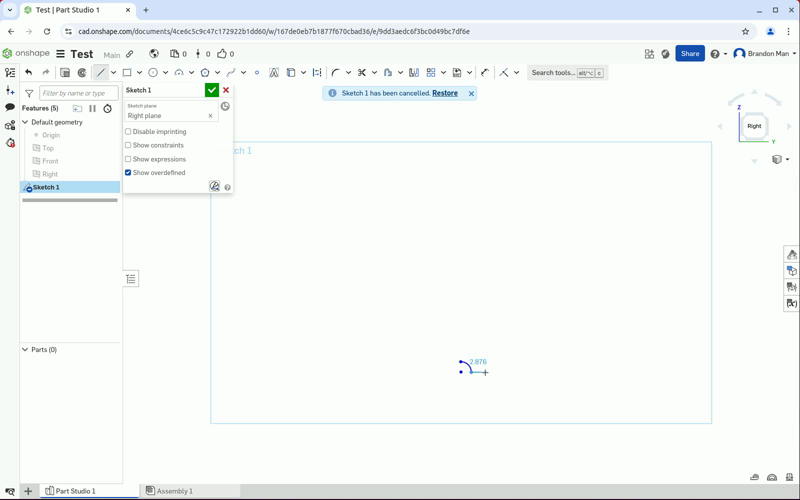
click(485, 372)
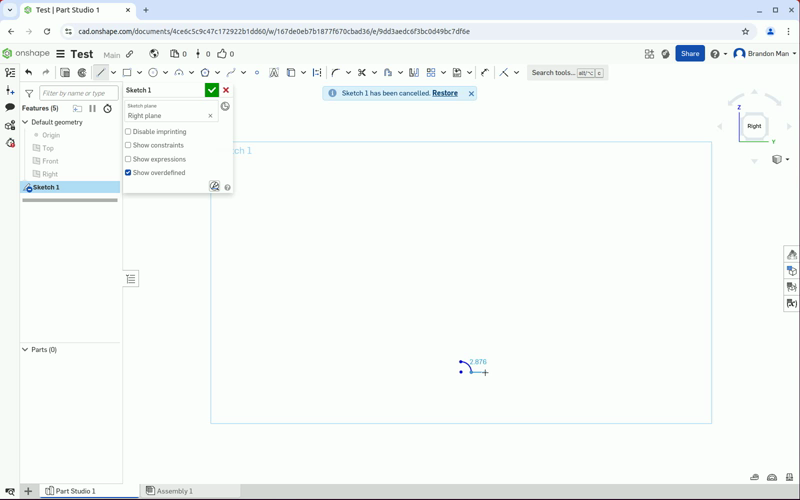
key_up(shift)
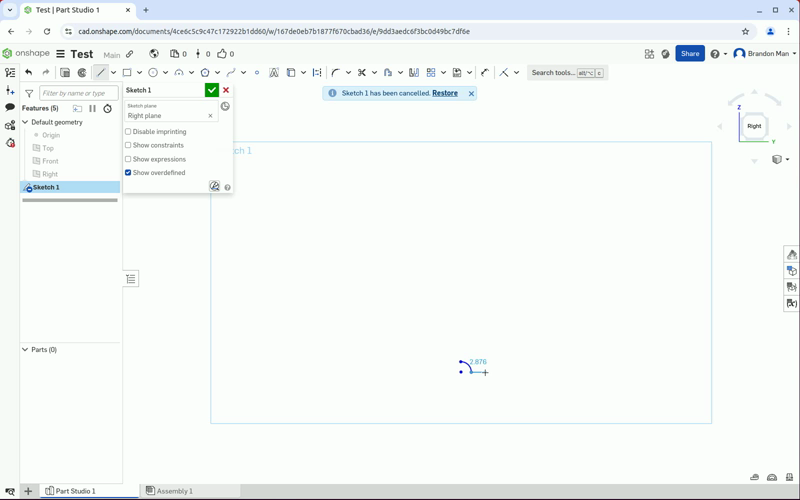
key_down(shift)
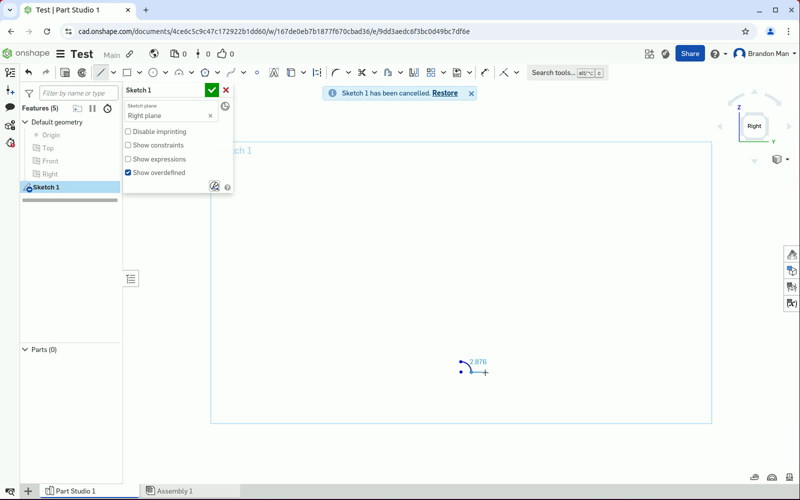
mouse_move(485, 194)
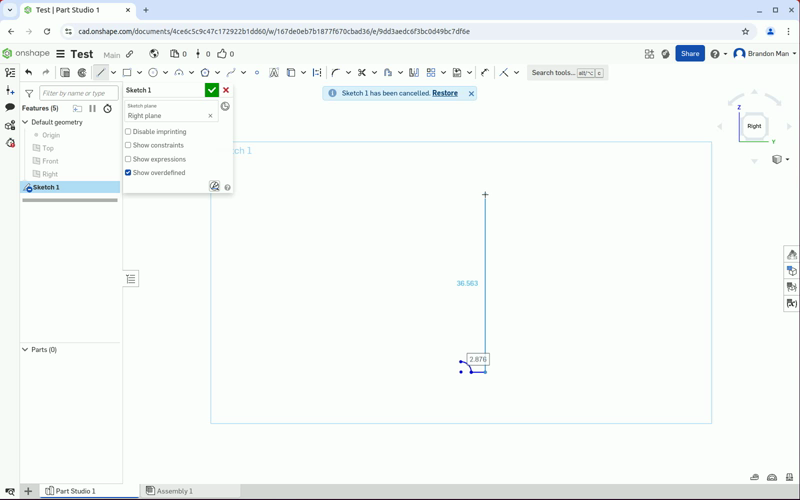
click(485, 194)
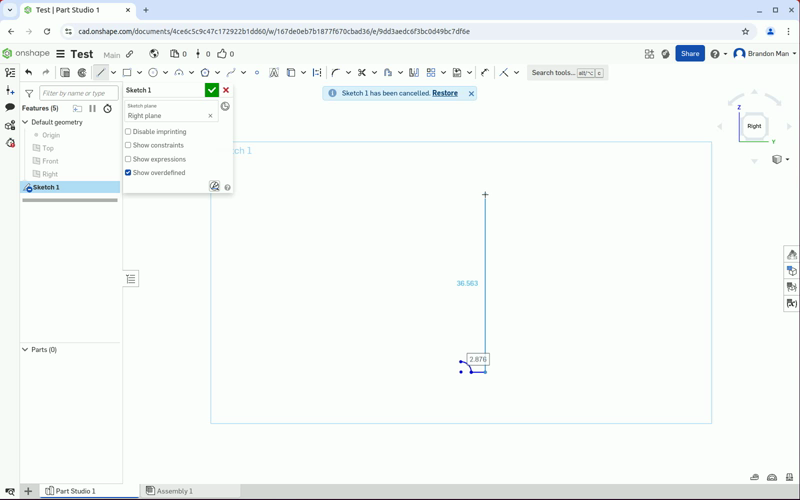
key_up(shift)
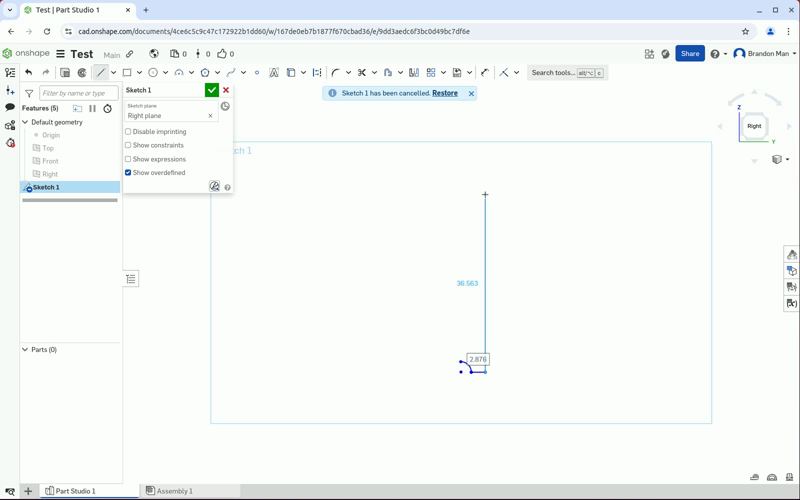
key_down(shift)
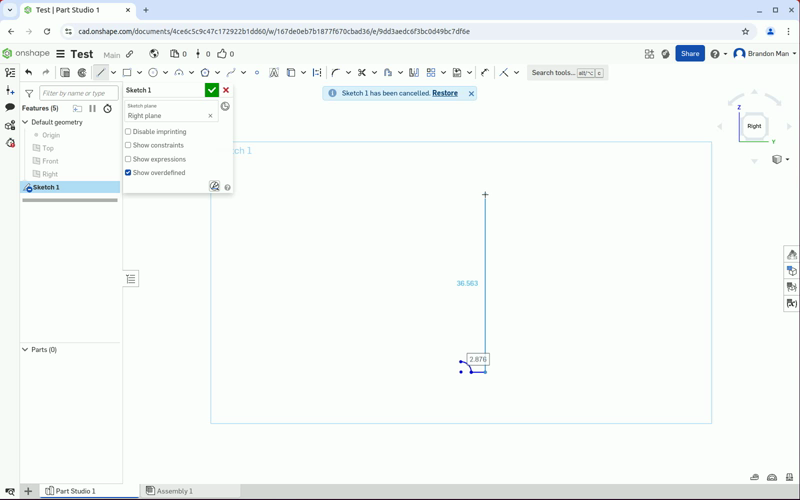
mouse_move(515, 194)
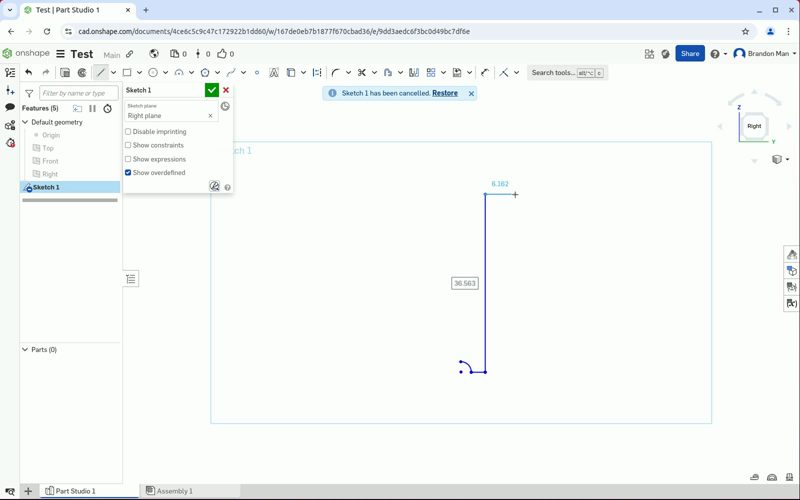
mouse_move(471, 194)
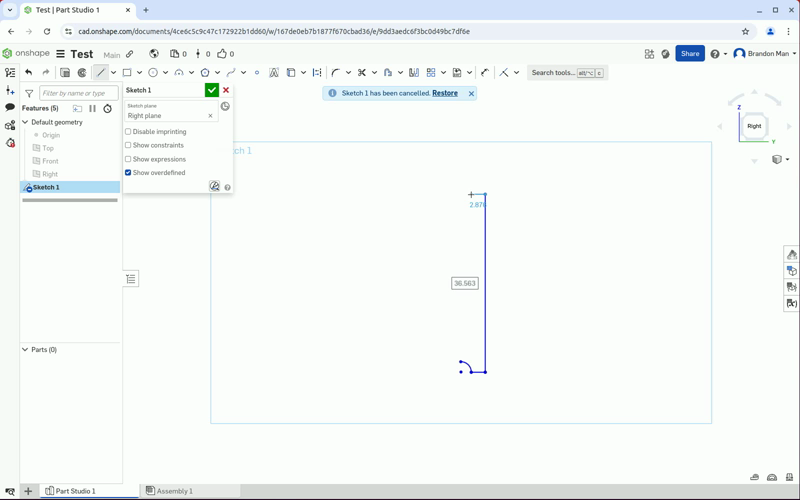
click(471, 194)
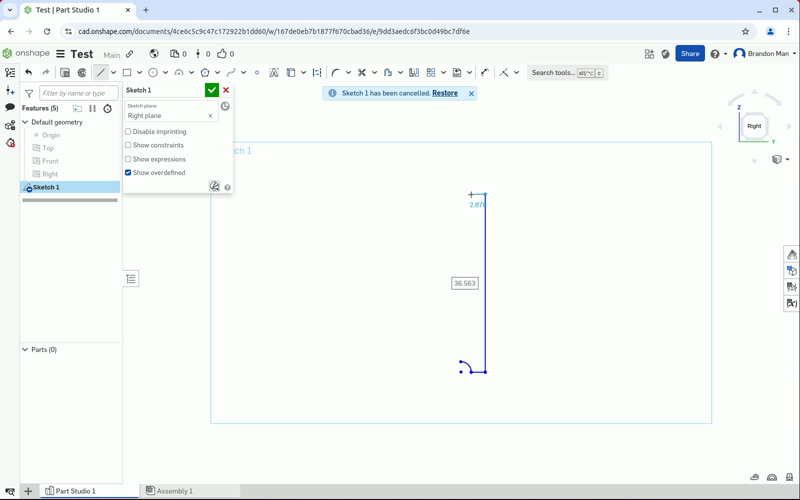
key_up(shift)
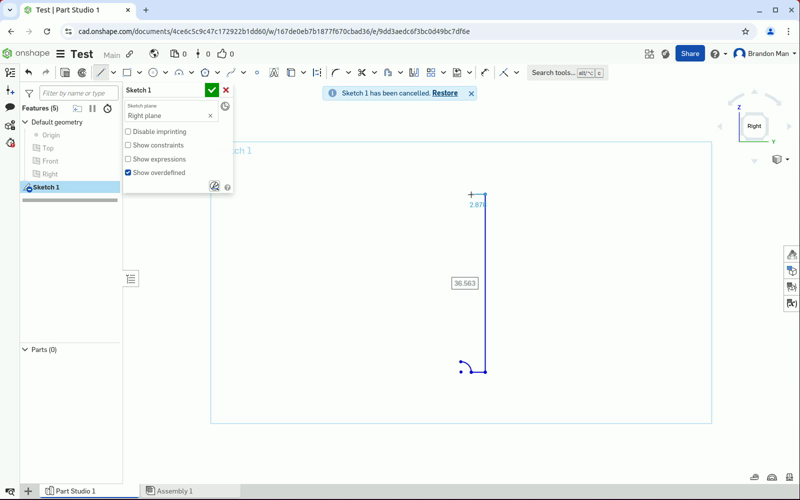
key(esc)
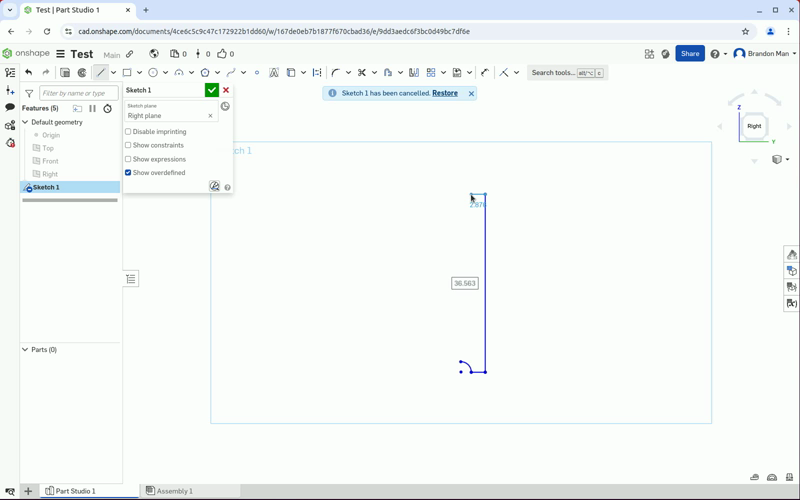
key(a)
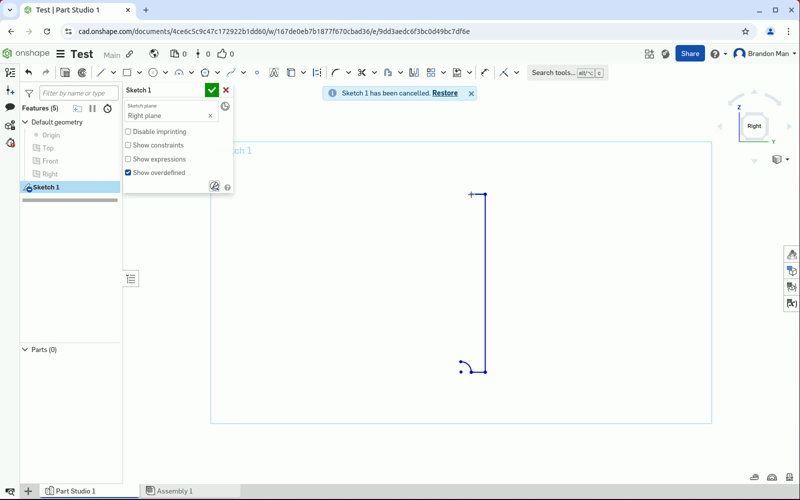
mouse_move(471, 194)
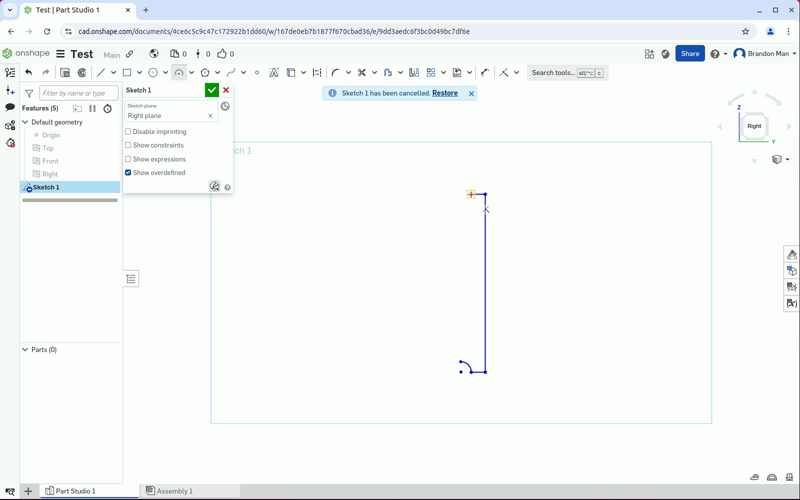
click(471, 194)
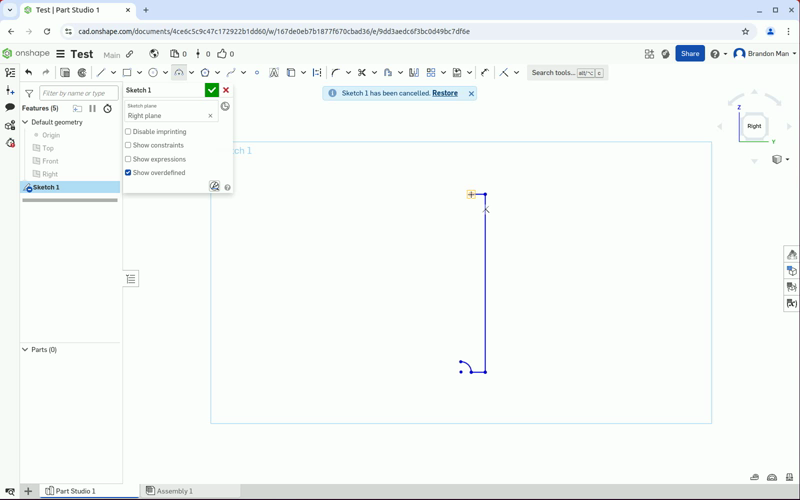
key_down(shift)
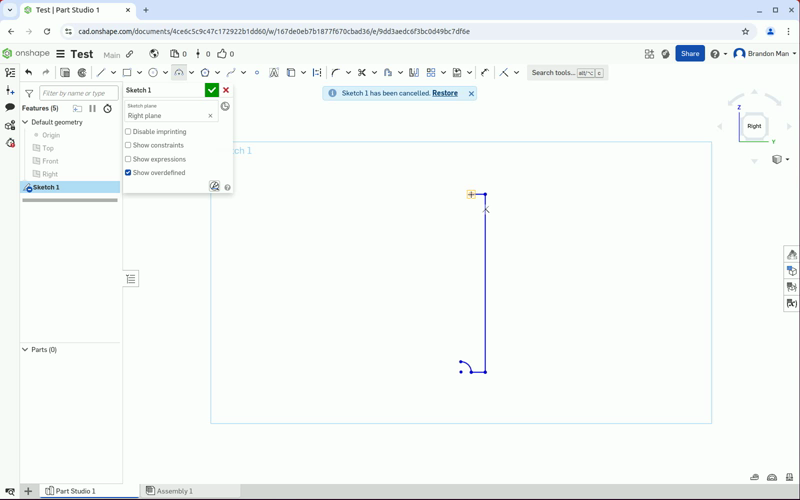
mouse_move(460, 204)
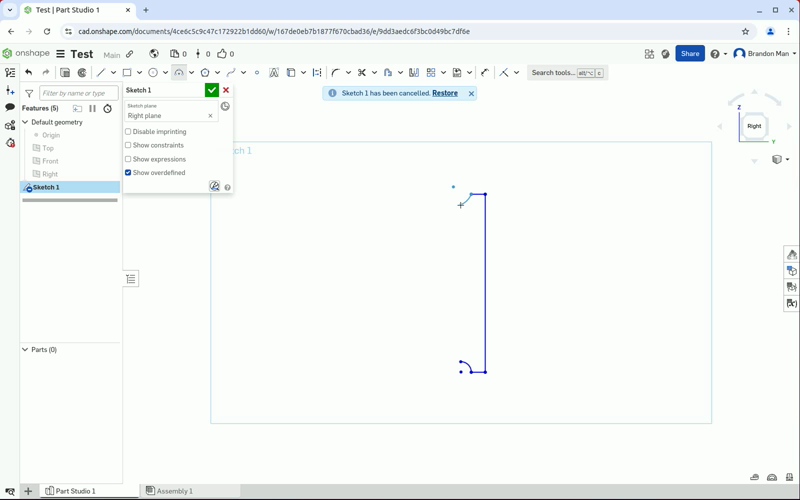
click(460, 204)
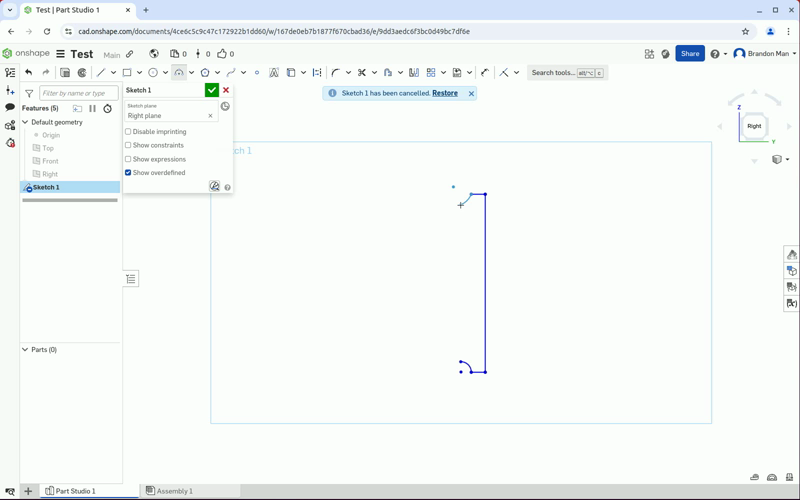
mouse_move(468, 201)
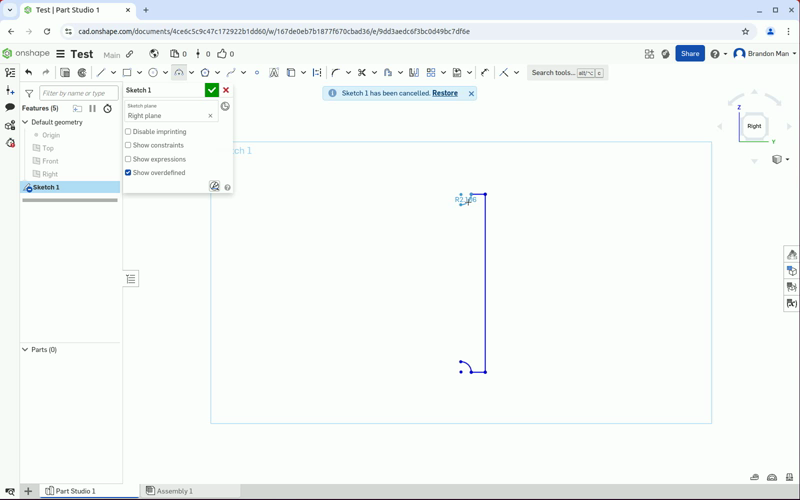
click(468, 201)
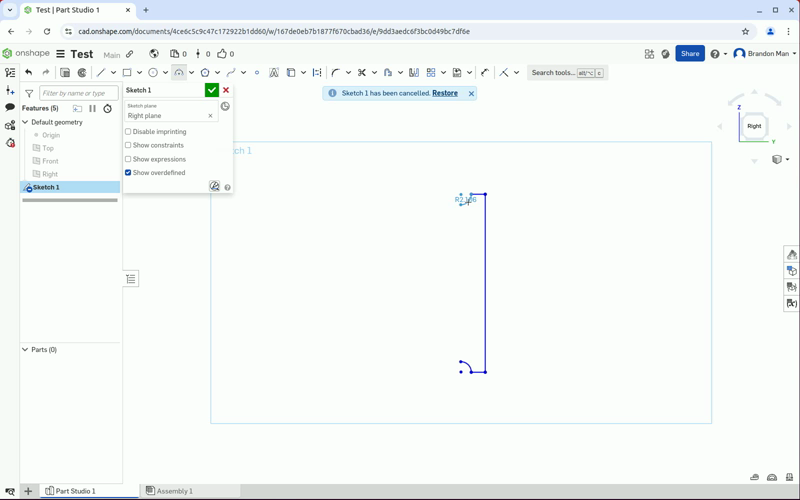
key_up(shift)
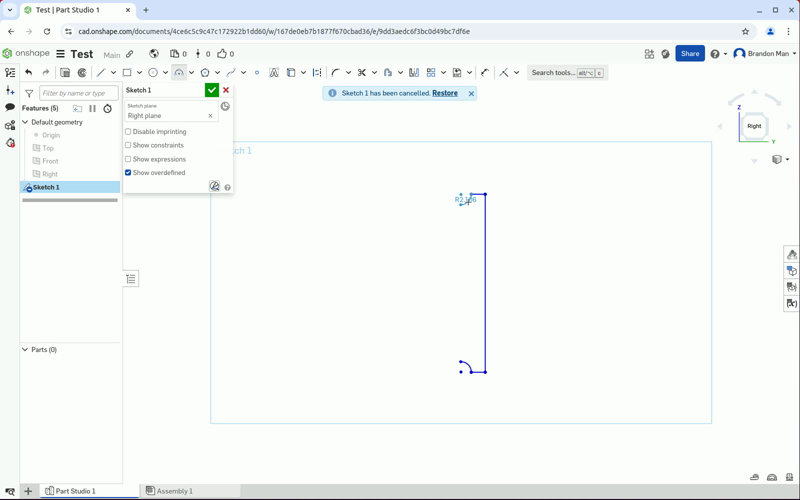
key(esc)
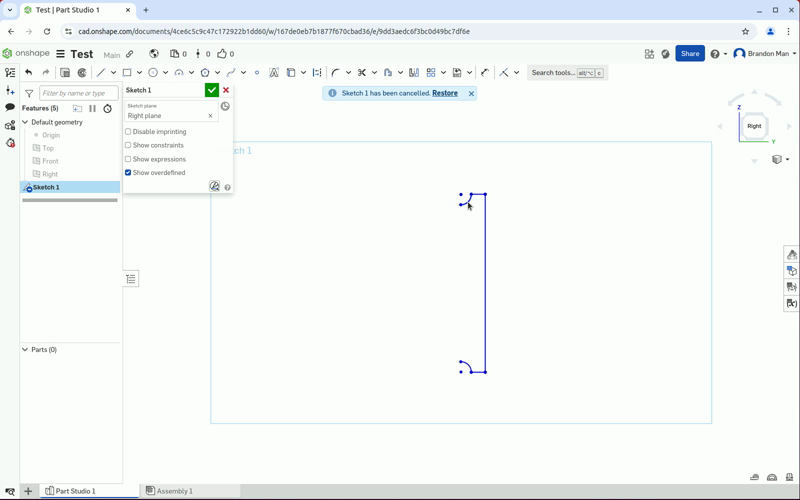
key(l)
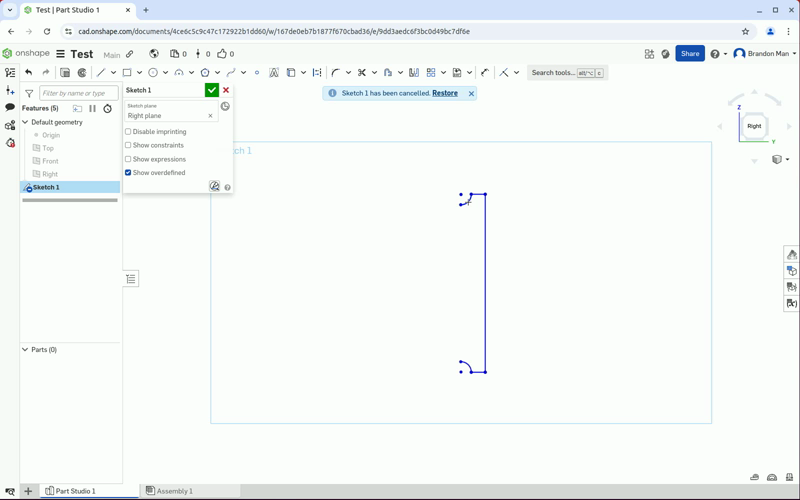
mouse_move(460, 204)
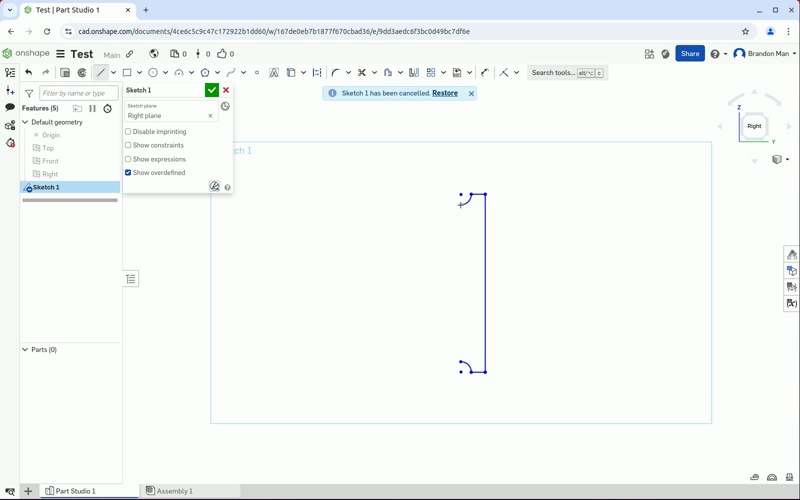
click(460, 204)
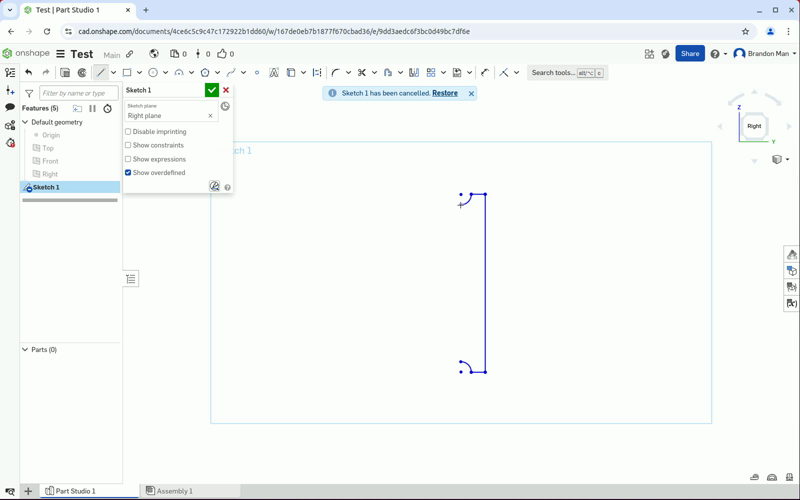
key_down(shift)
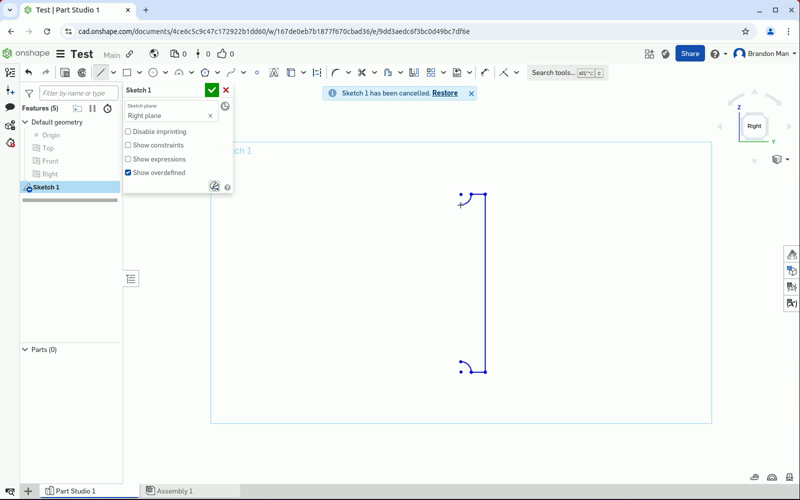
mouse_move(460, 282)
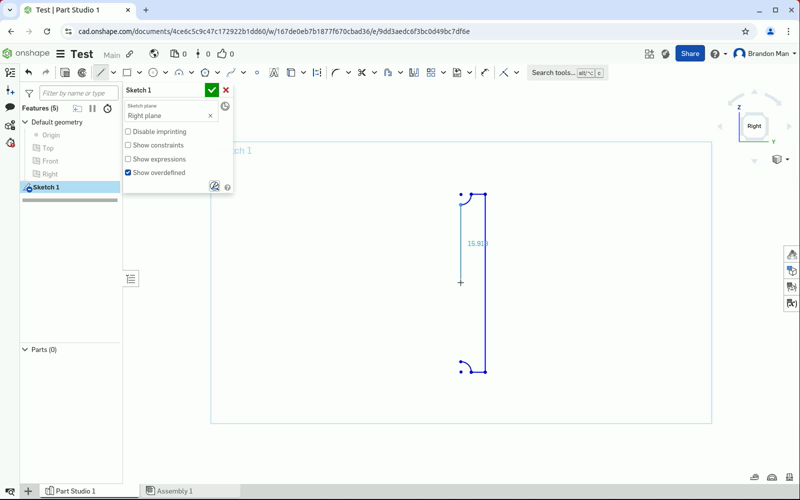
click(460, 282)
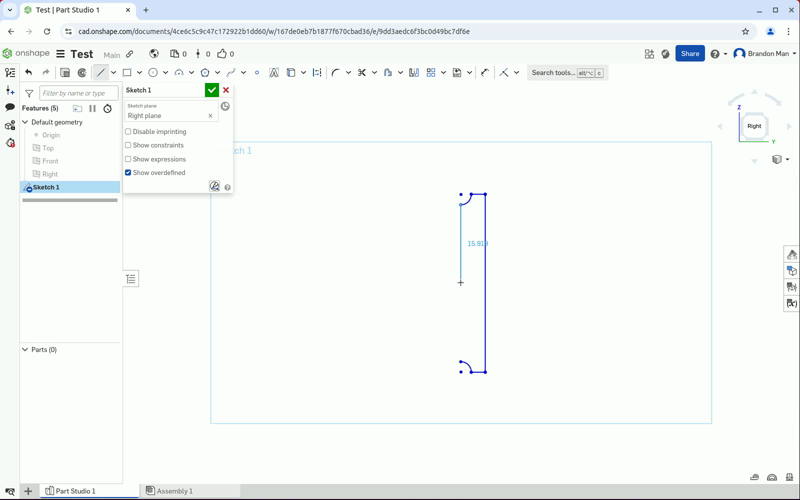
key_up(shift)
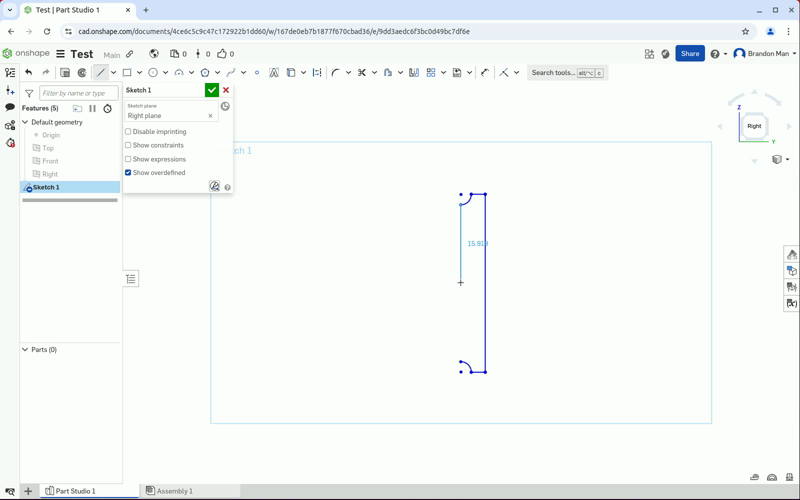
key_down(shift)
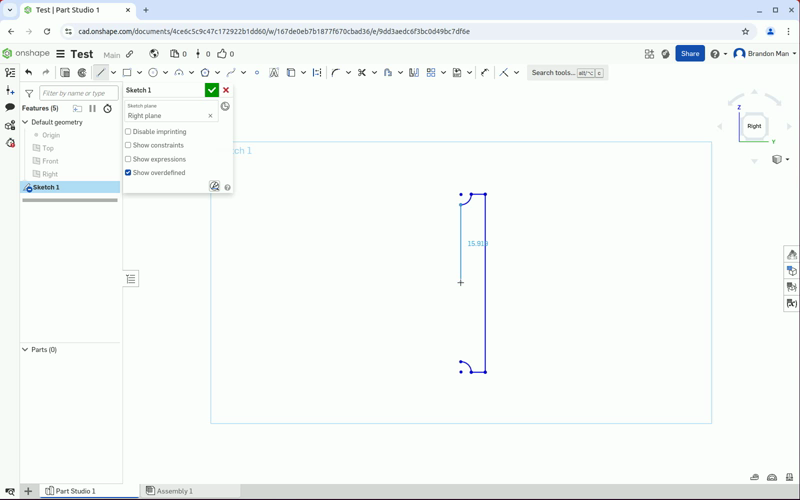
mouse_move(460, 361)
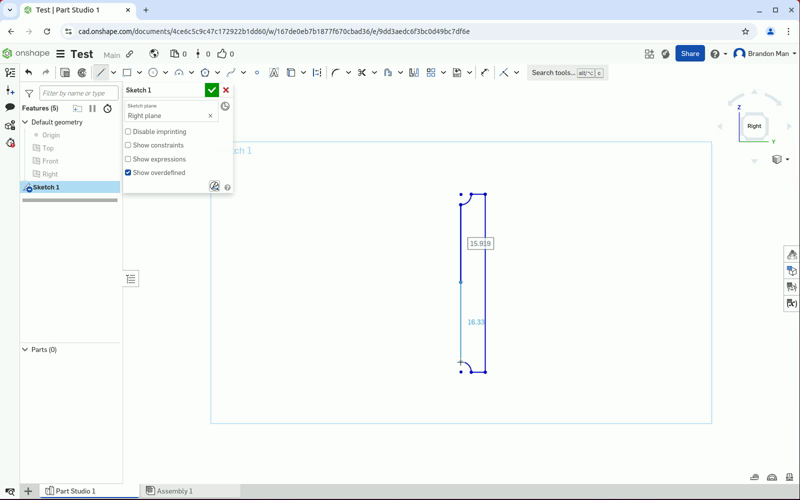
key_up(shift)
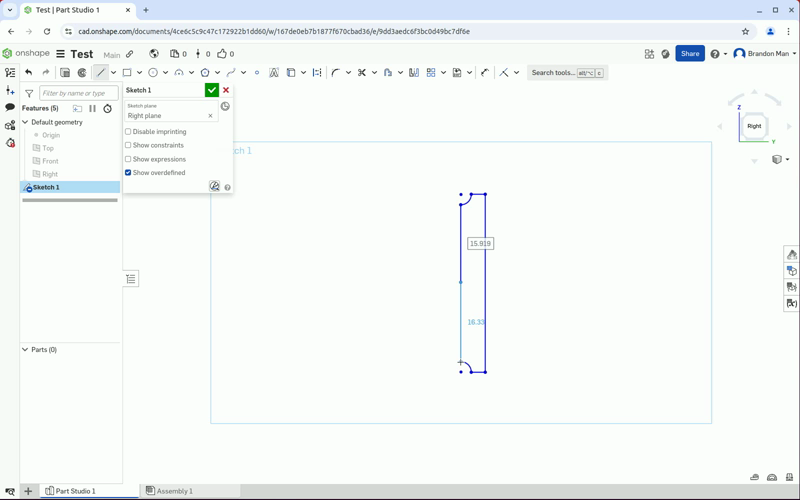
click(460, 361)
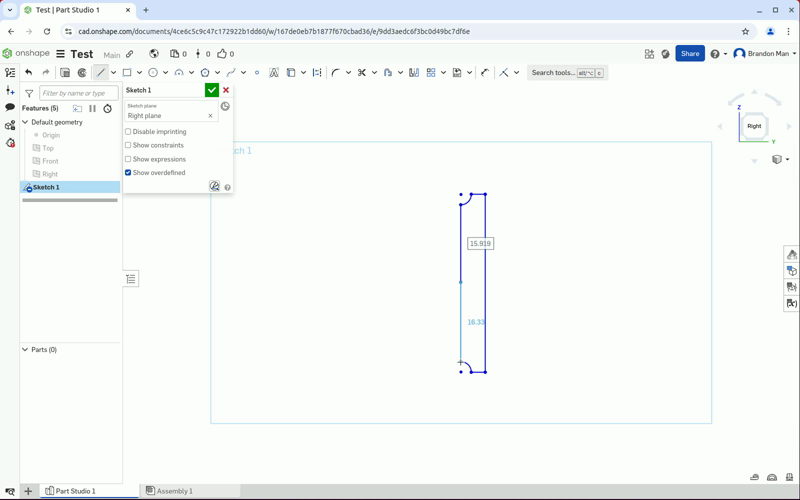
key(esc)
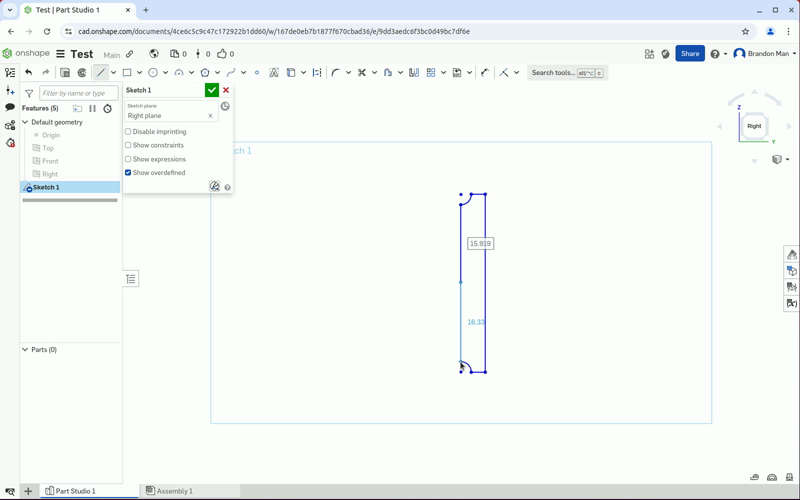
mouse_move(469, 246)
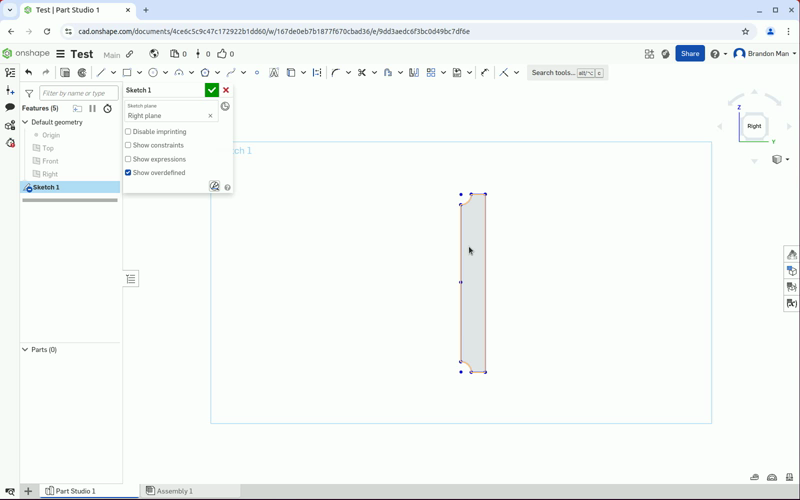
click(469, 246)
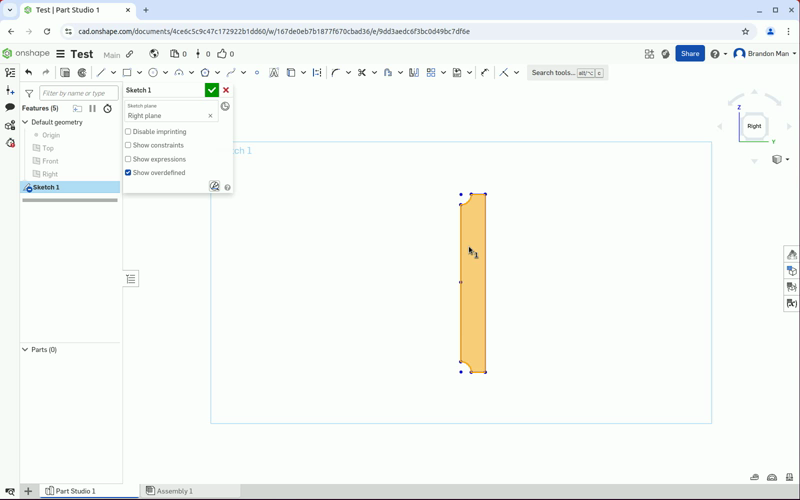
mouse_move(73, 352)
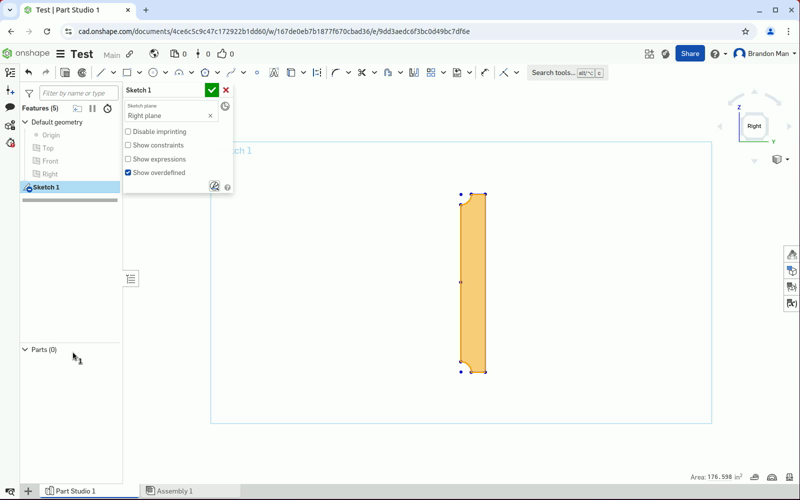
key(shift+y)
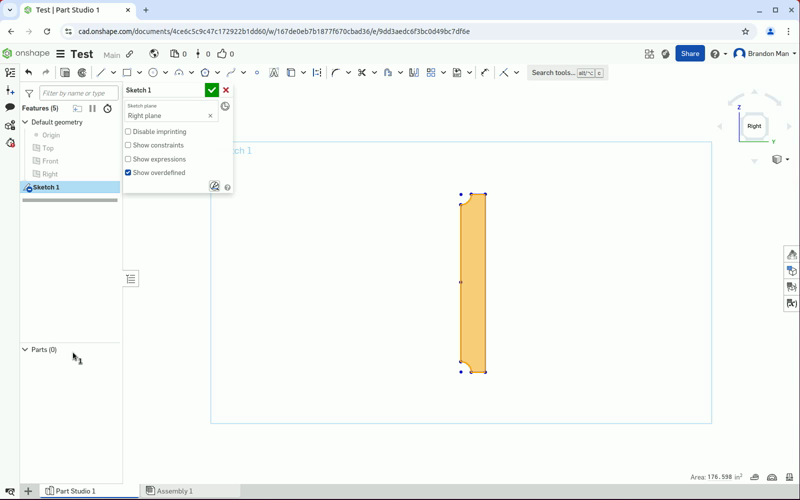
key(shift+e)
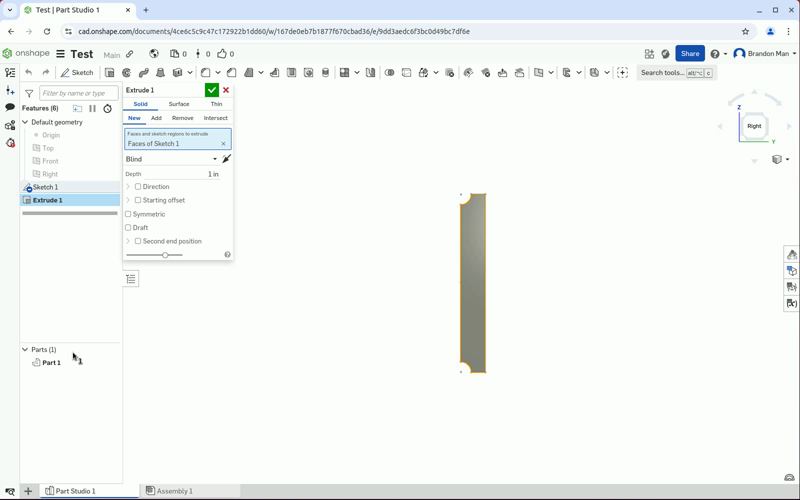
mouse_move(143, 106)
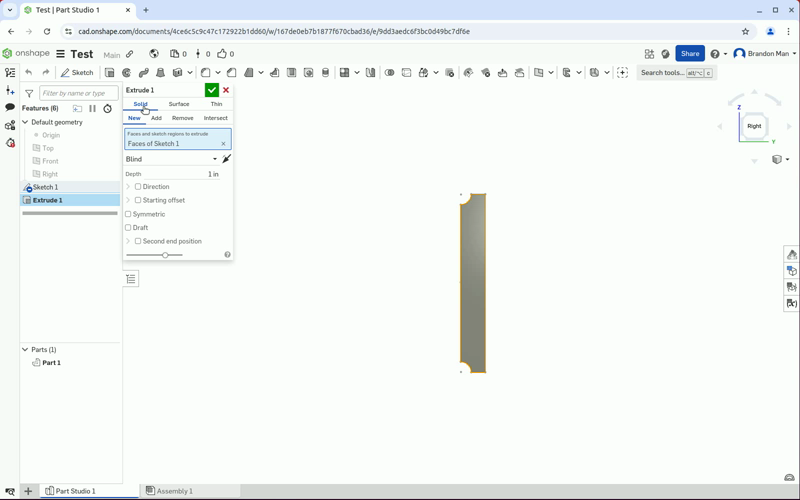
click(143, 106)
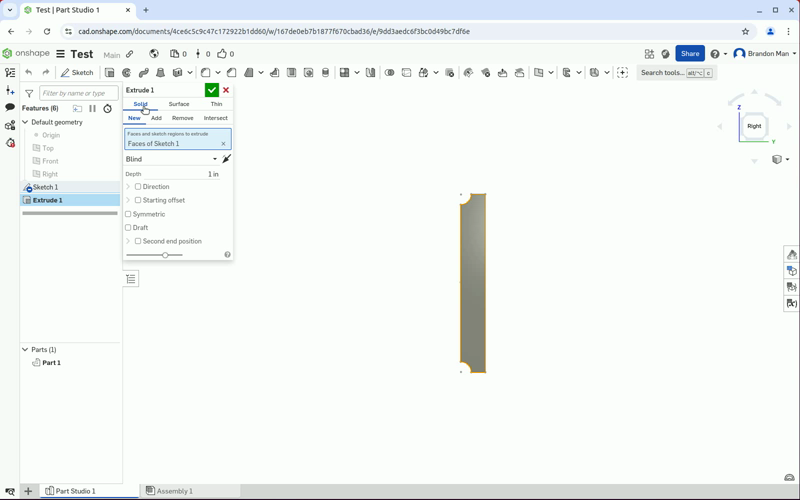
mouse_move(137, 120)
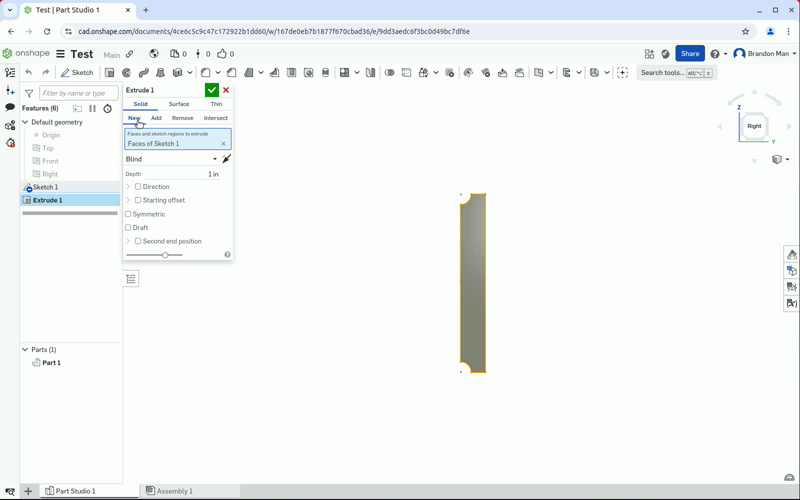
click(137, 120)
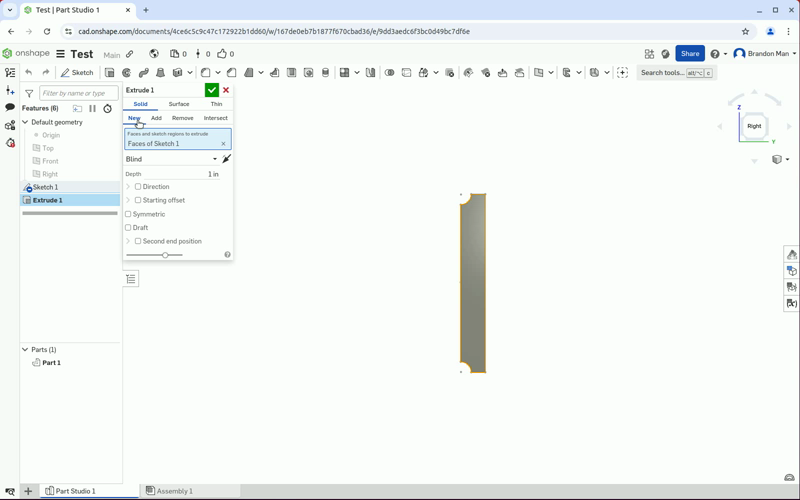
key(tab, 4)
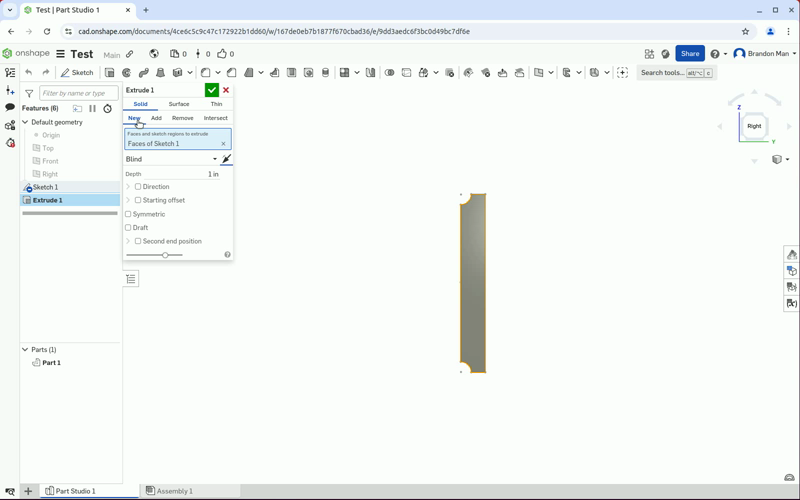
text(4.332)
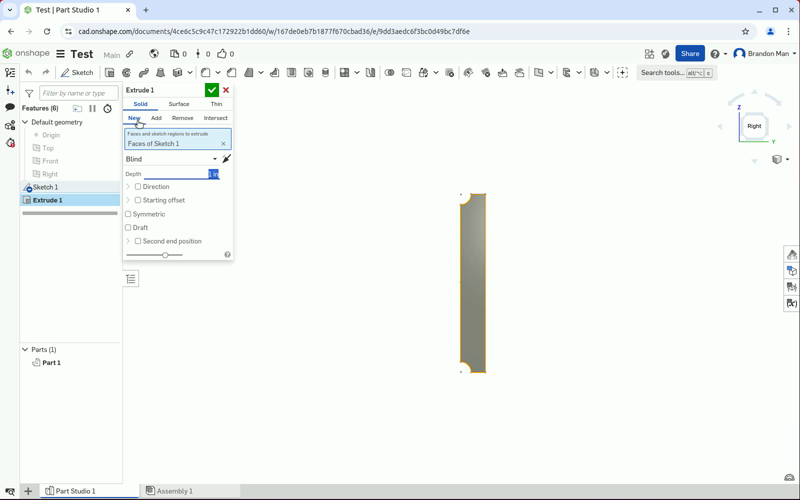
key(tab, 3)
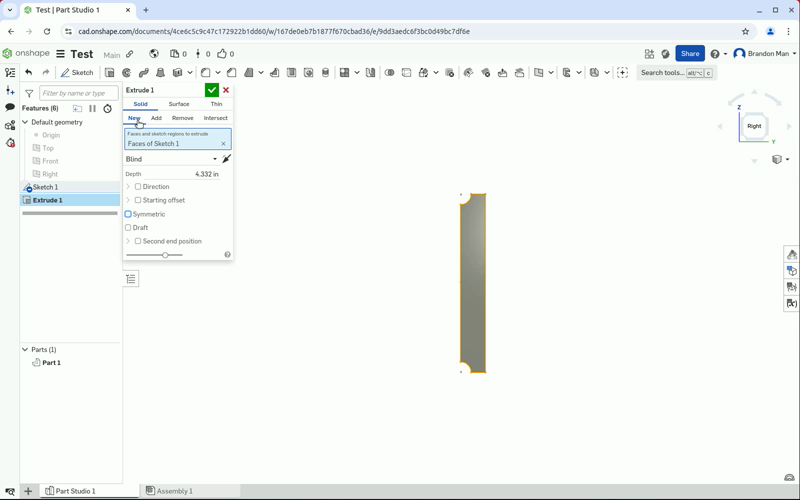
key(space)
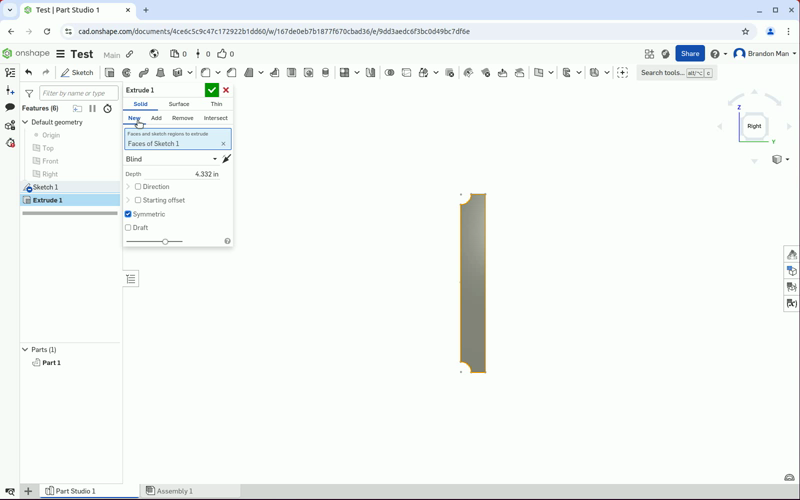
key(enter)
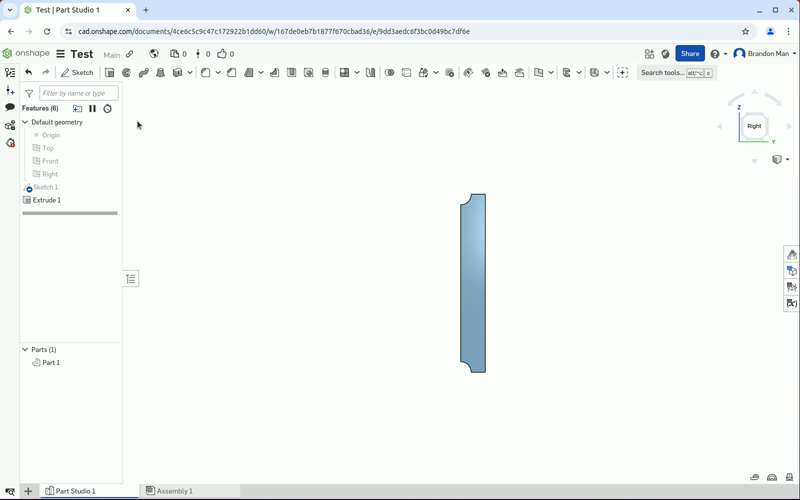
key(shift+h)
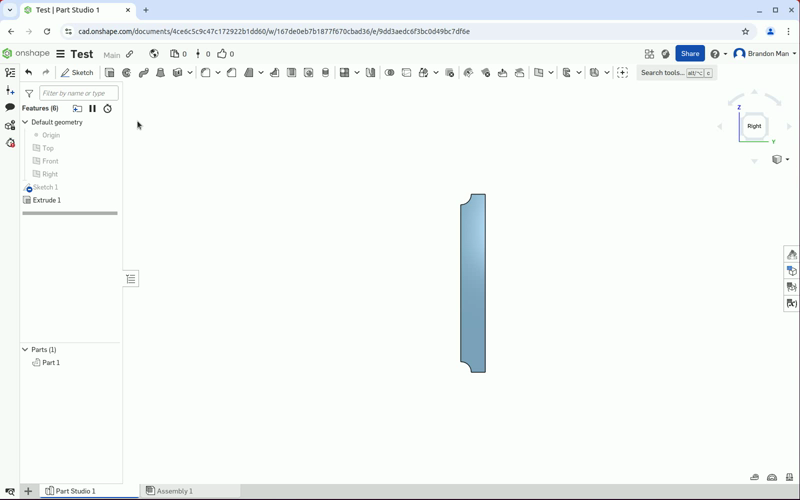
key(shift+h)
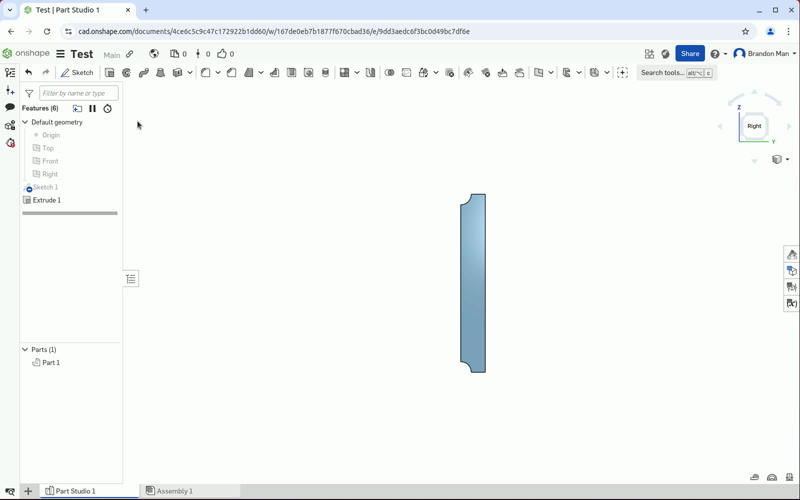
mouse_move(73, 189)
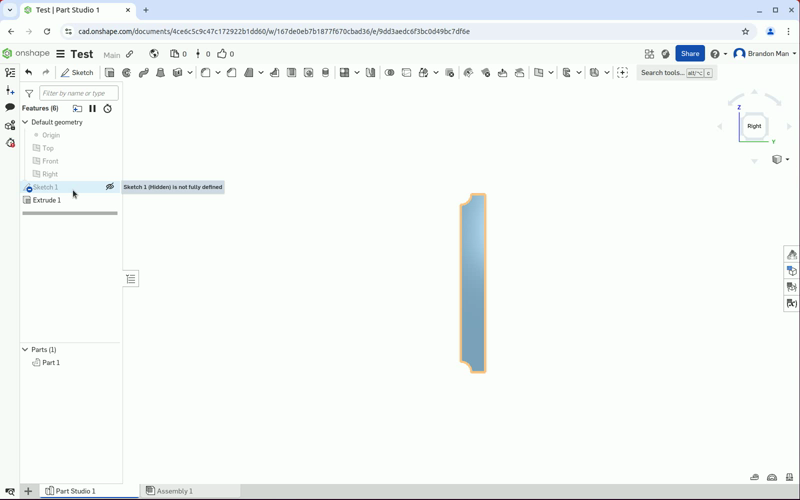
click(73, 189)
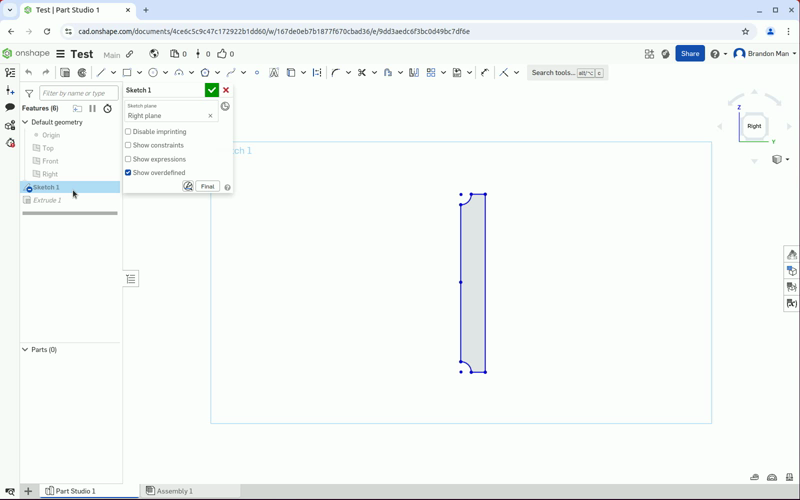
mouse_move(229, 92)
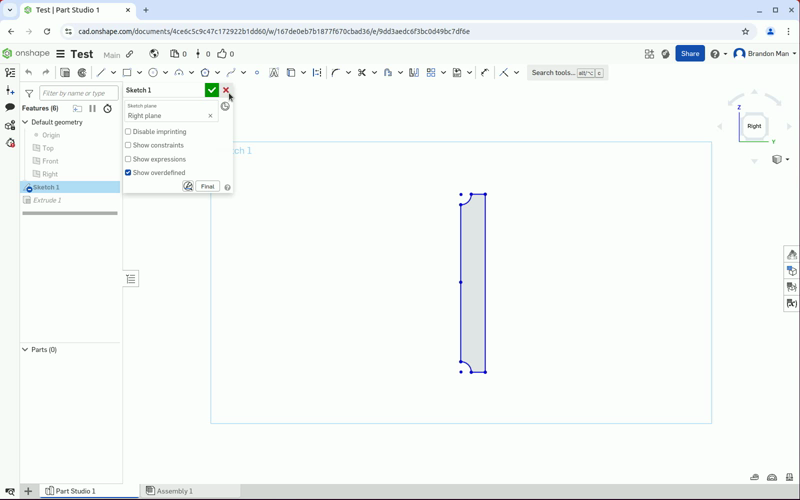
click(229, 92)
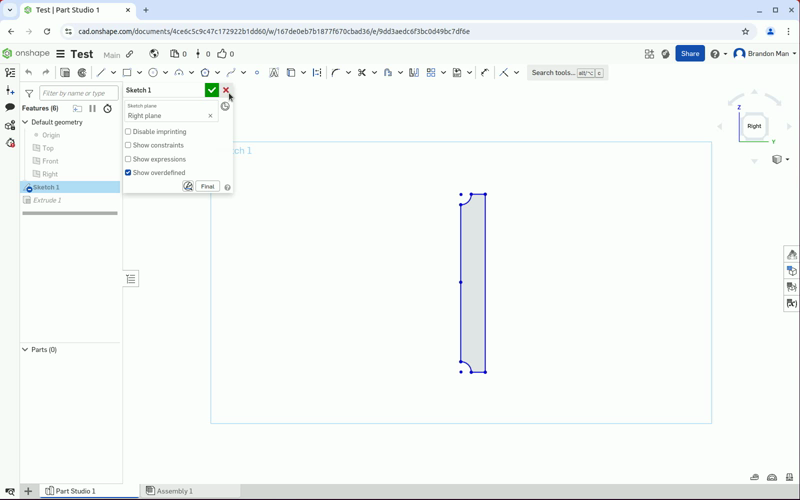
key(shift+s)
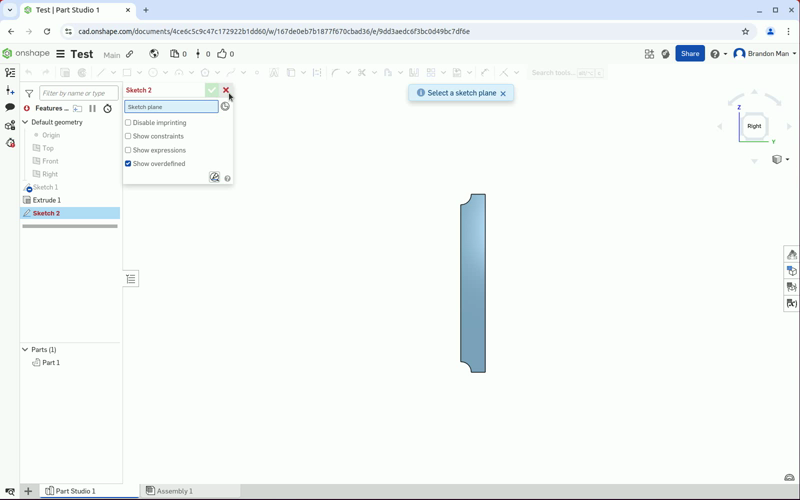
mouse_move(73, 176)
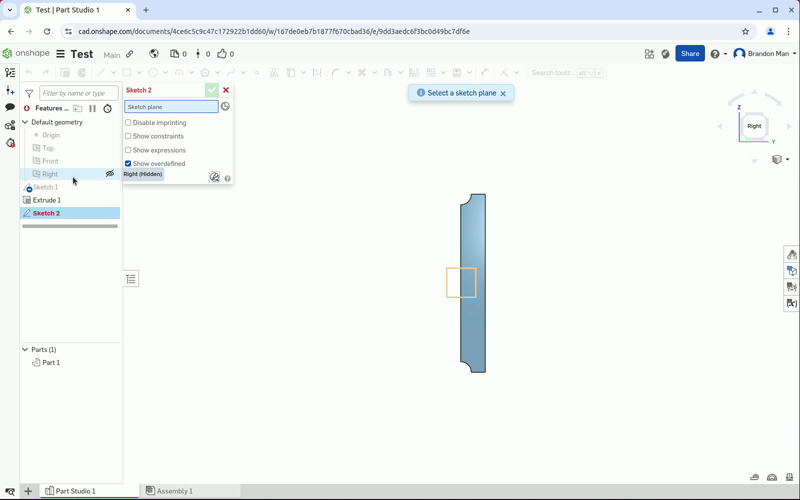
click(73, 176)
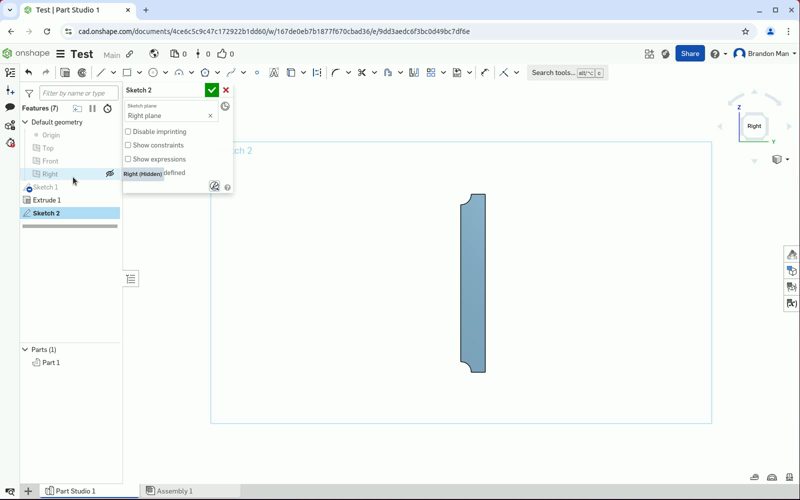
mouse_move(73, 352)
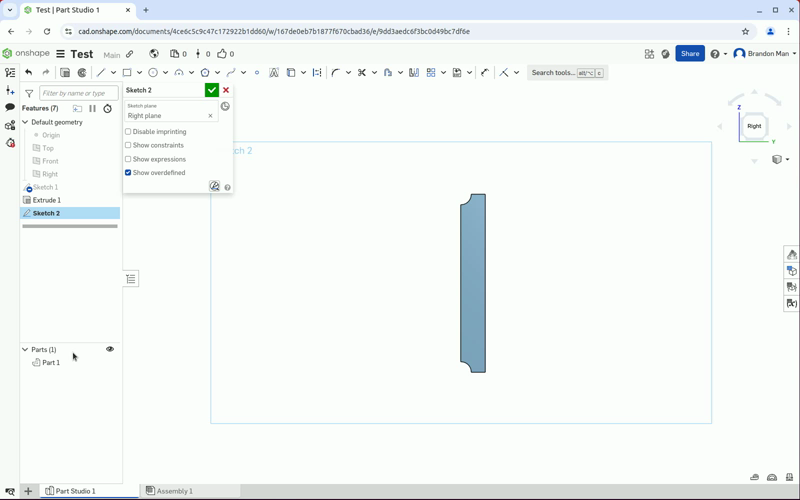
key(y)
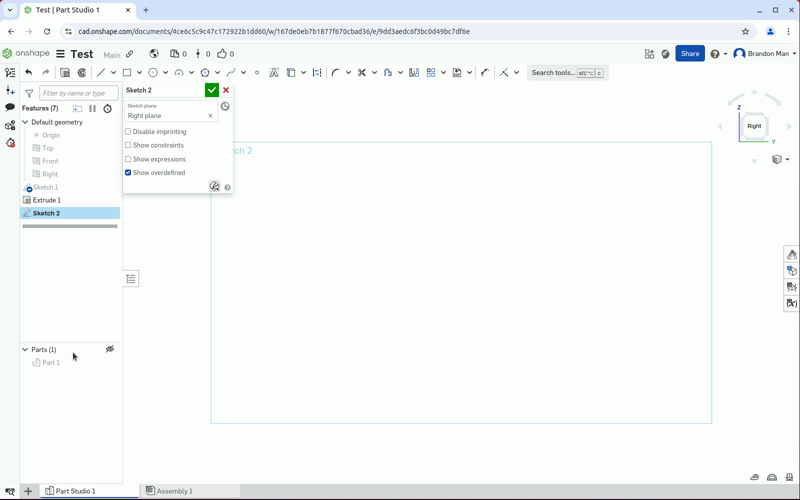
key(l)
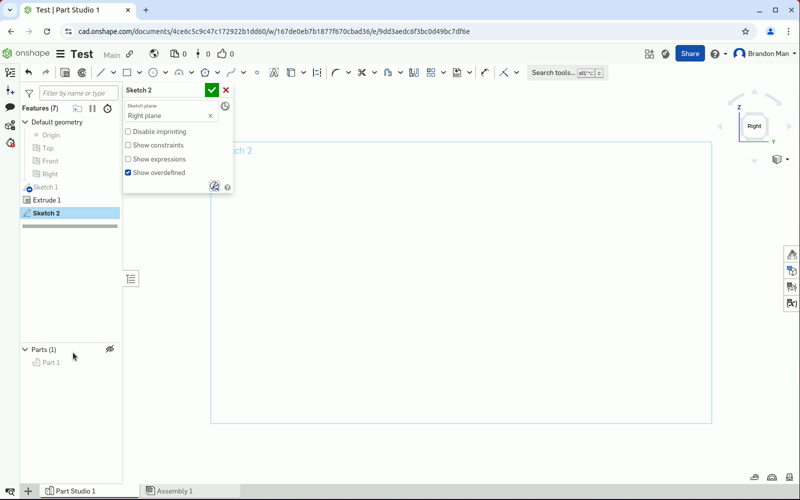
key_down(shift)
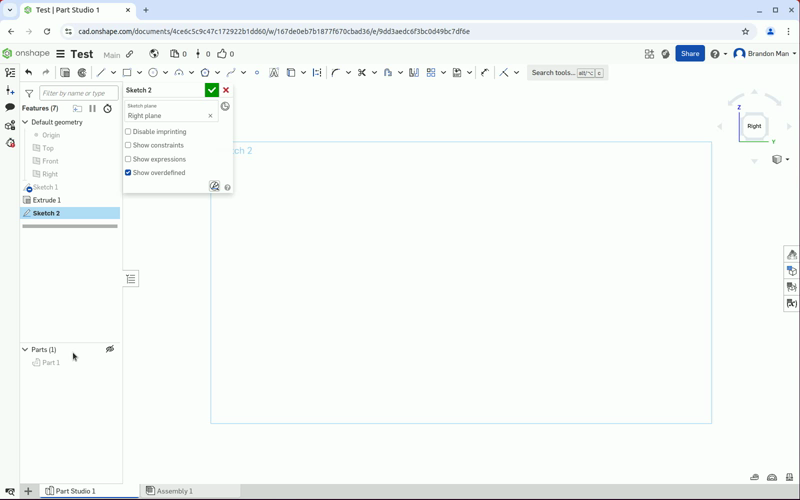
mouse_move(436, 372)
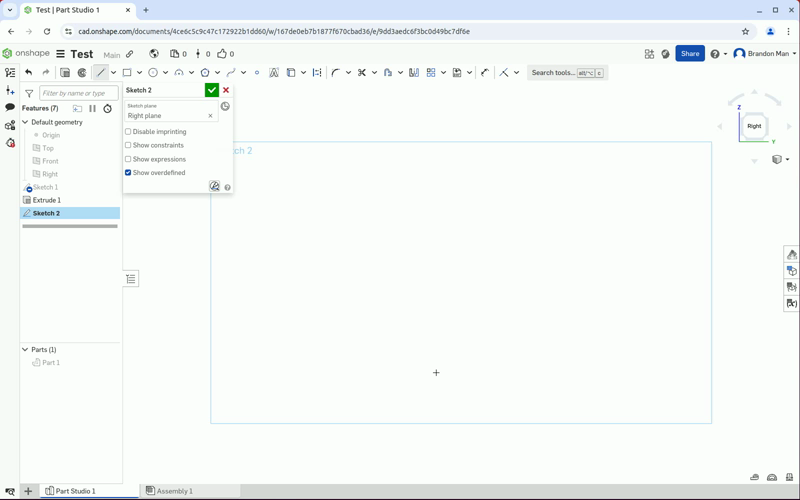
click(436, 372)
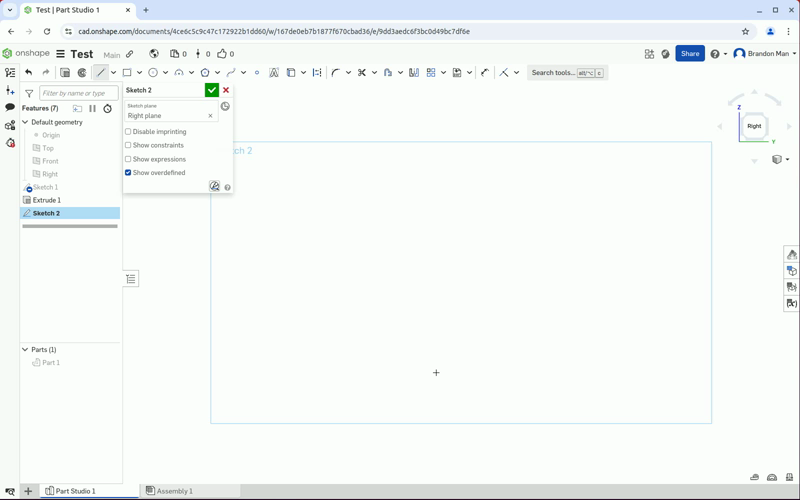
key_up(shift)
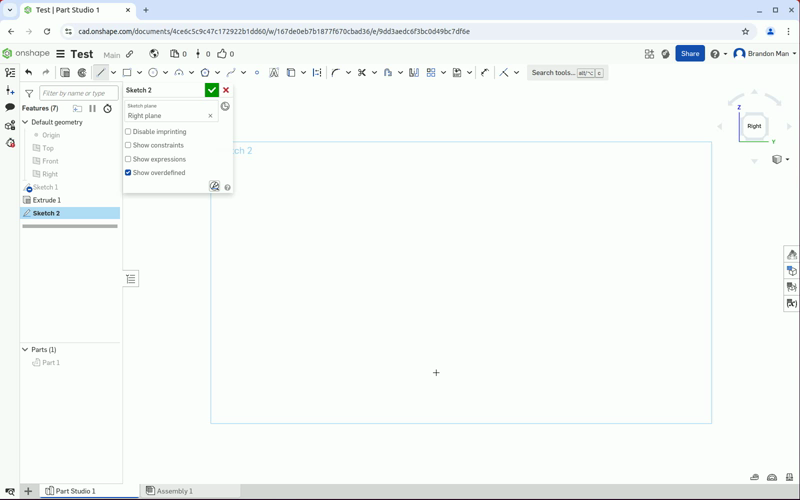
key_down(shift)
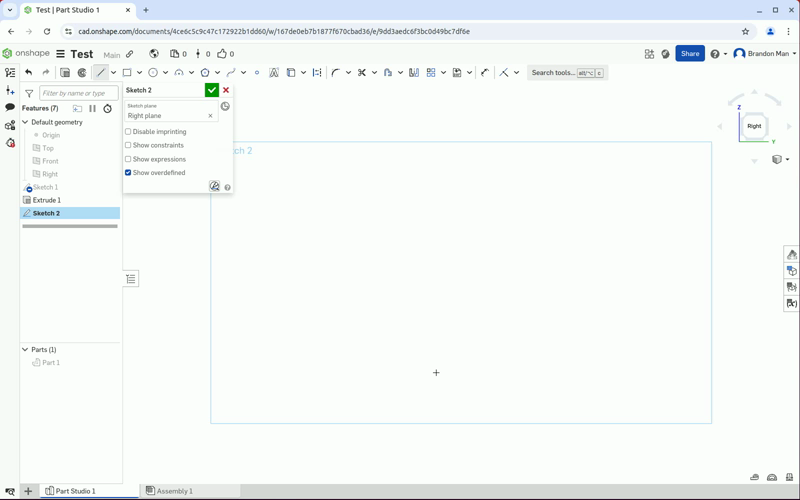
mouse_move(466, 372)
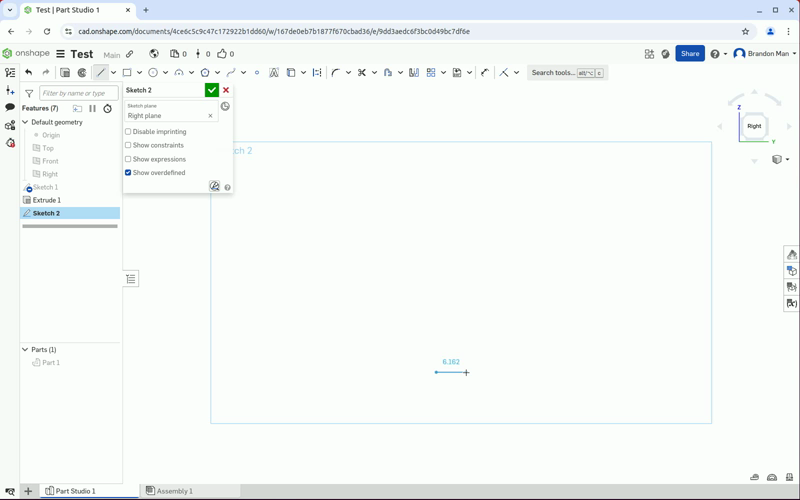
mouse_move(449, 372)
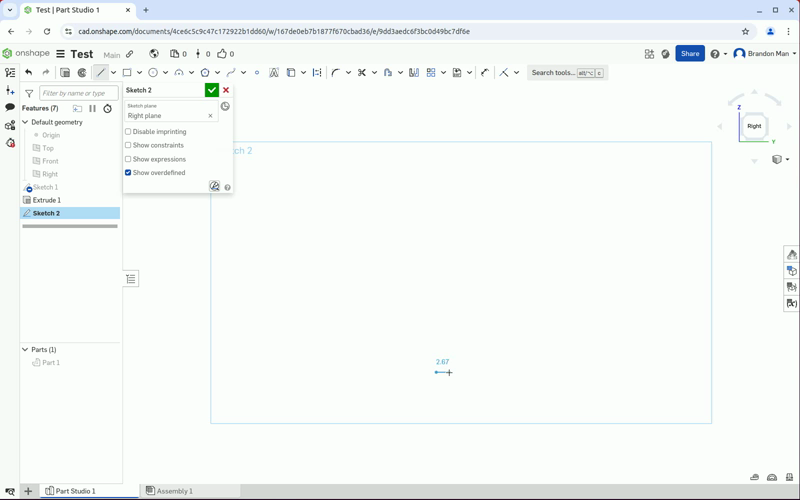
click(449, 372)
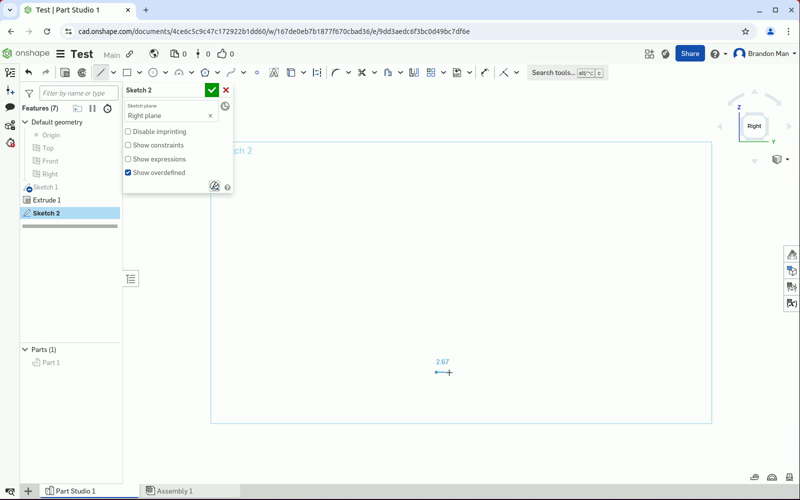
key_up(shift)
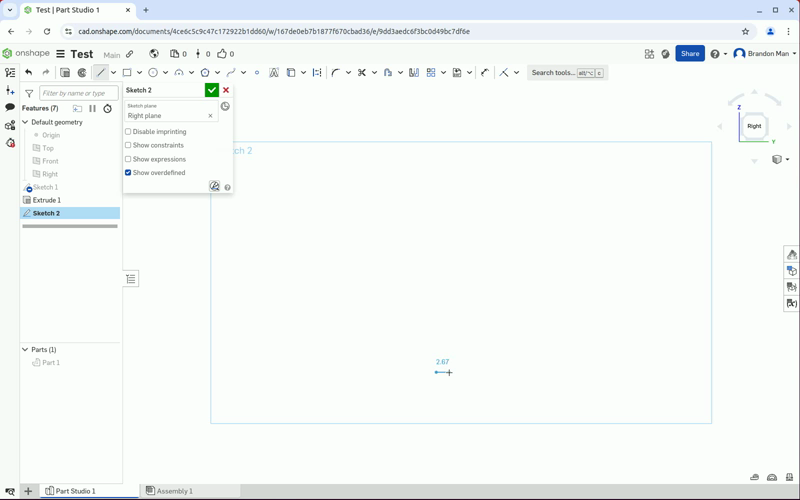
key(esc)
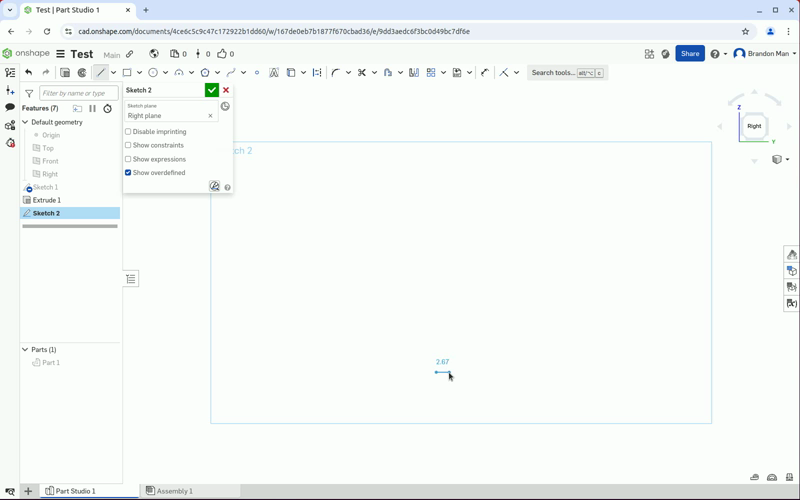
key(a)
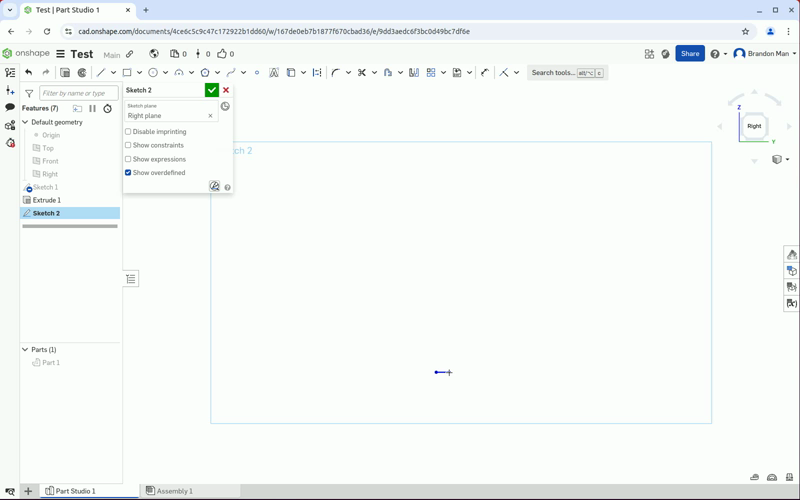
mouse_move(449, 372)
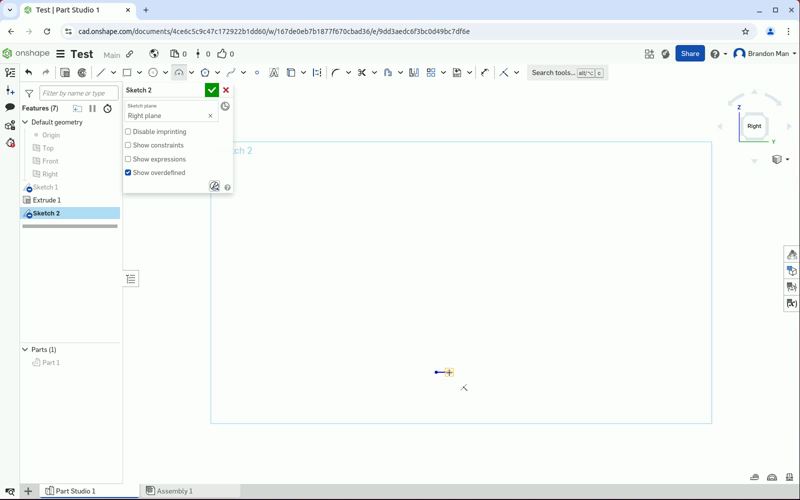
click(449, 372)
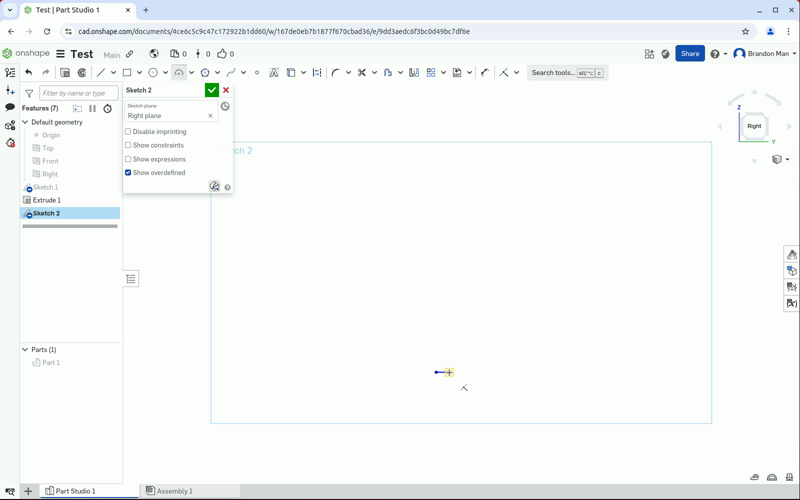
key_down(shift)
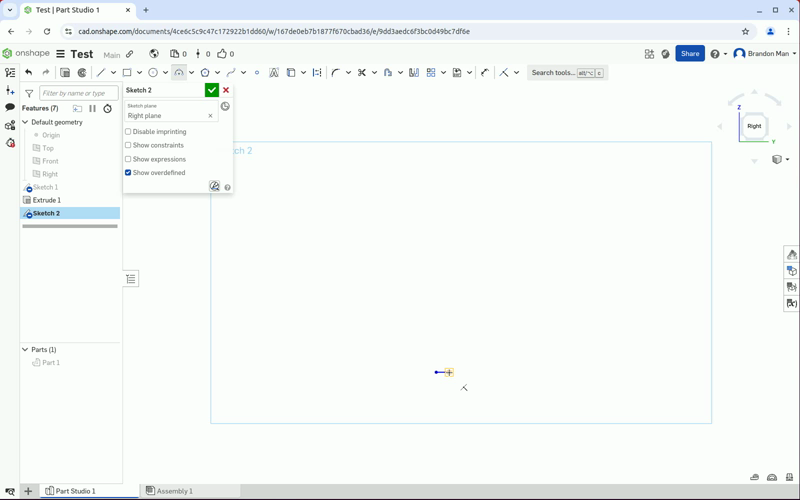
mouse_move(460, 360)
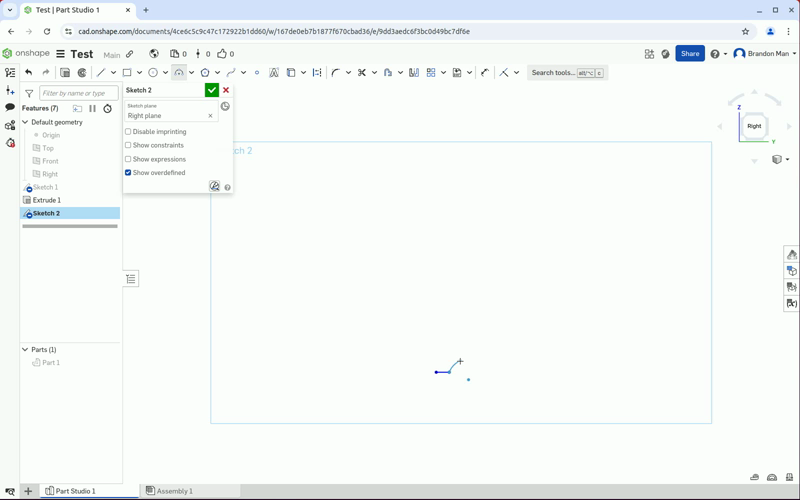
click(460, 360)
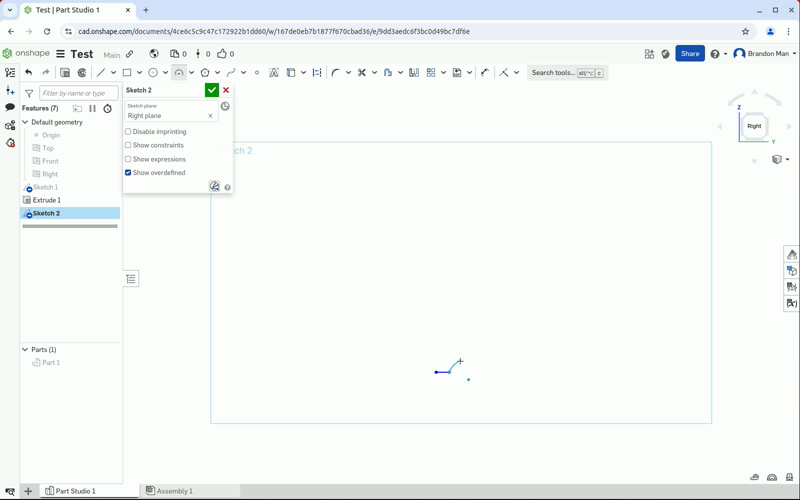
mouse_move(452, 364)
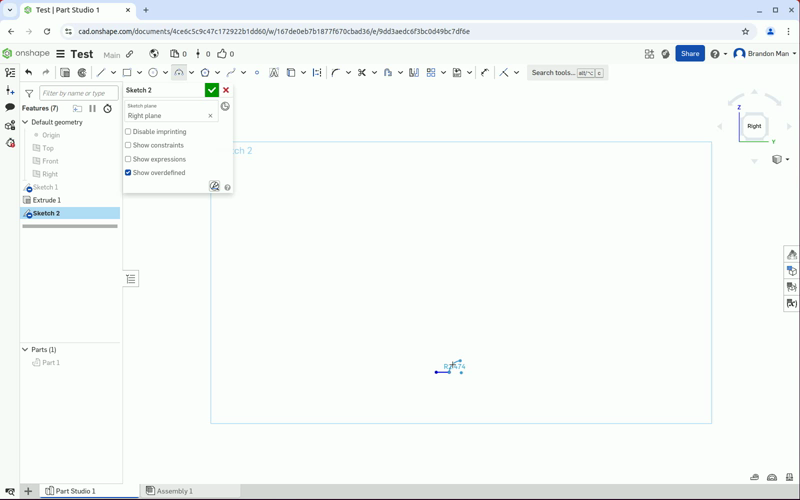
click(452, 364)
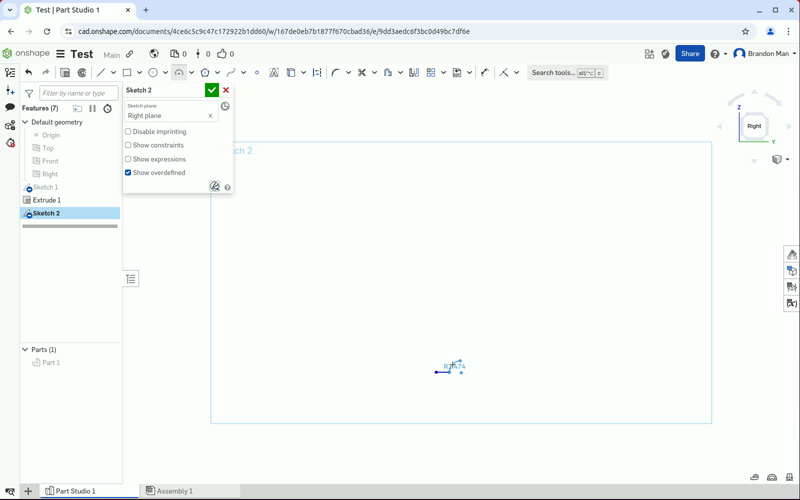
key_up(shift)
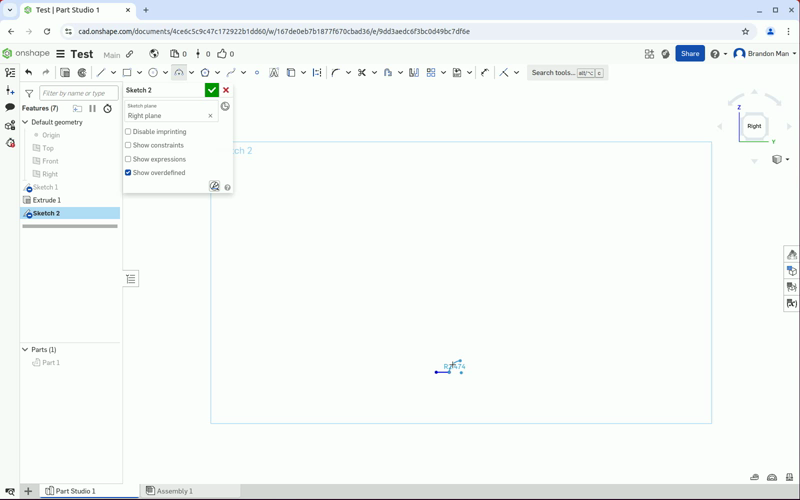
key(esc)
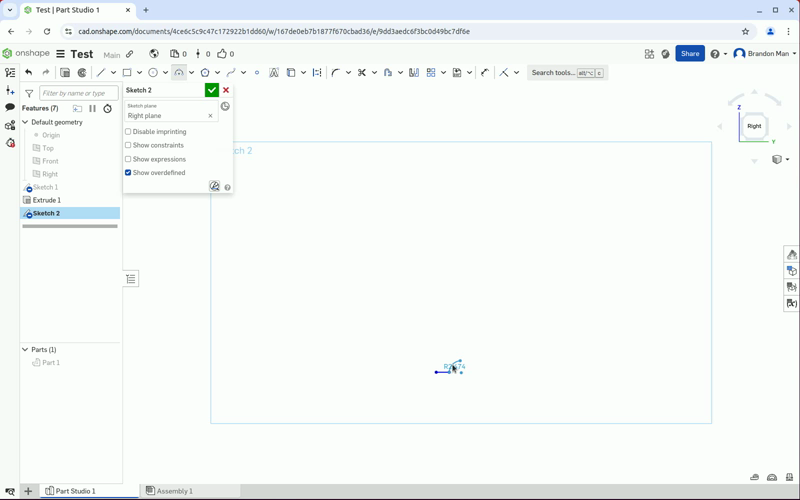
key(l)
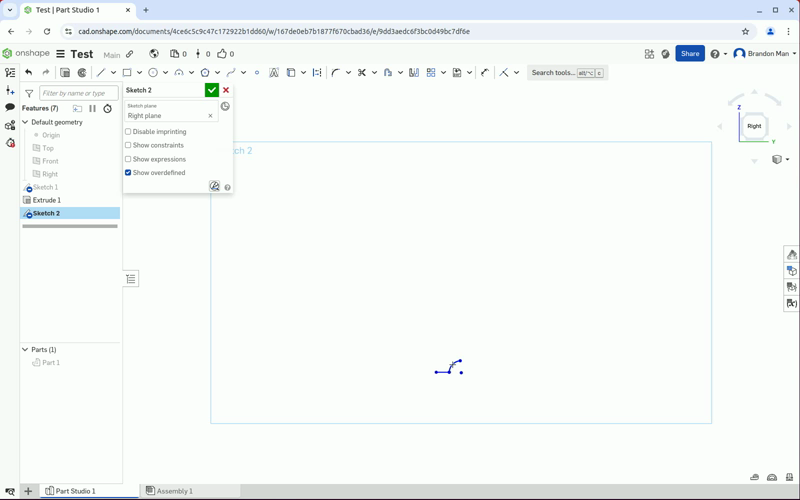
mouse_move(460, 360)
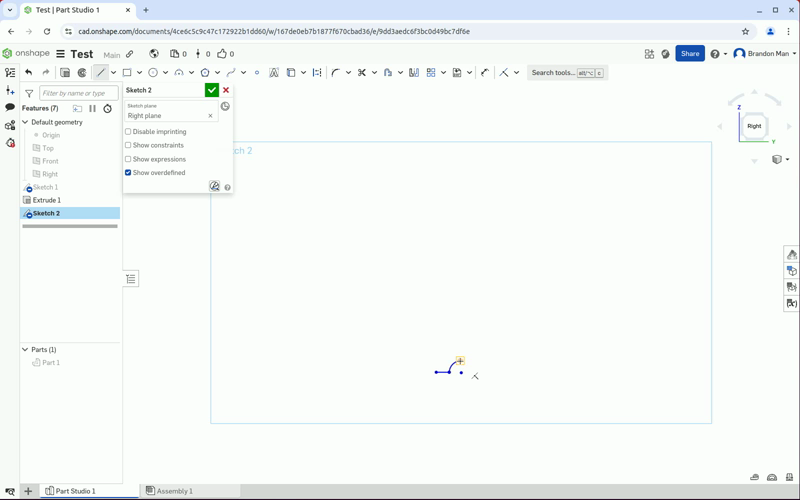
click(460, 360)
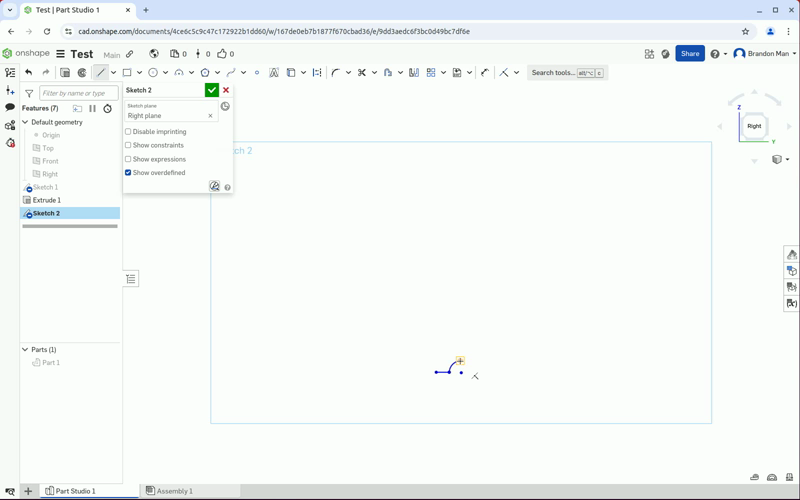
key_down(shift)
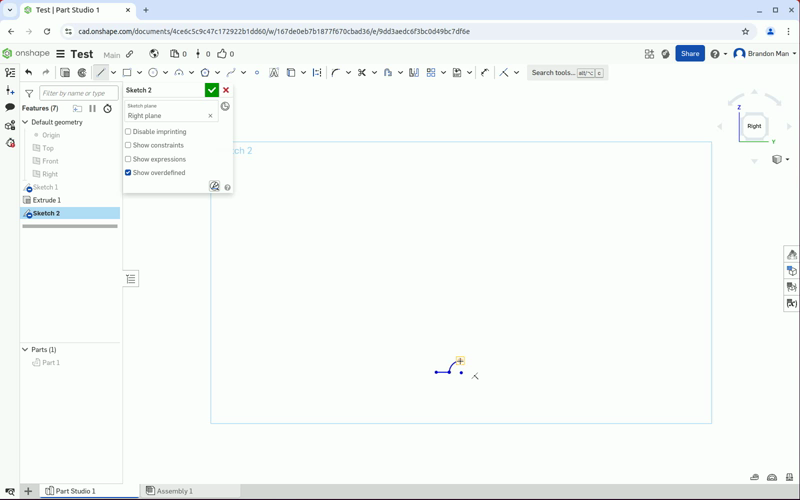
mouse_move(460, 282)
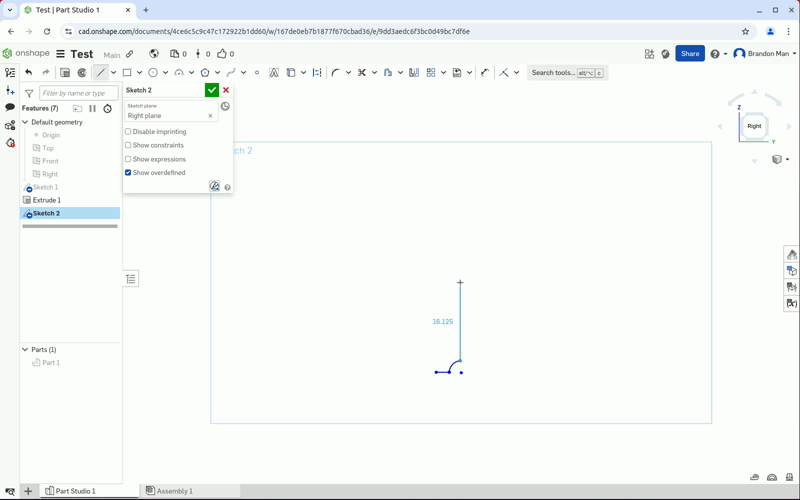
click(460, 282)
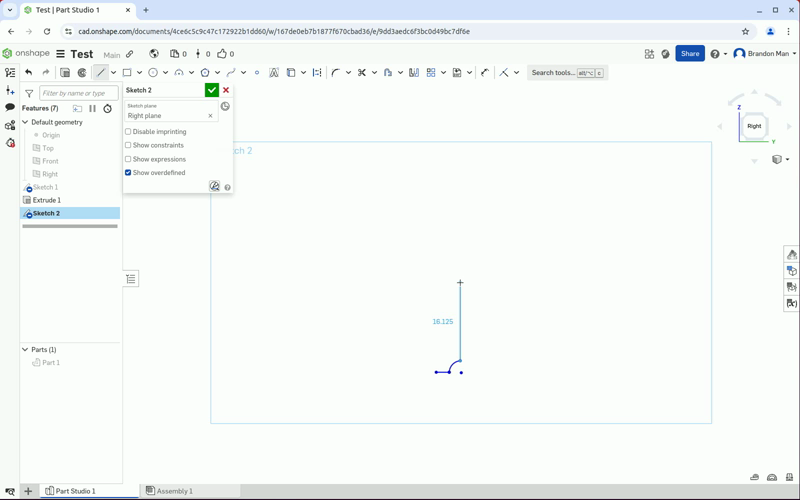
key_up(shift)
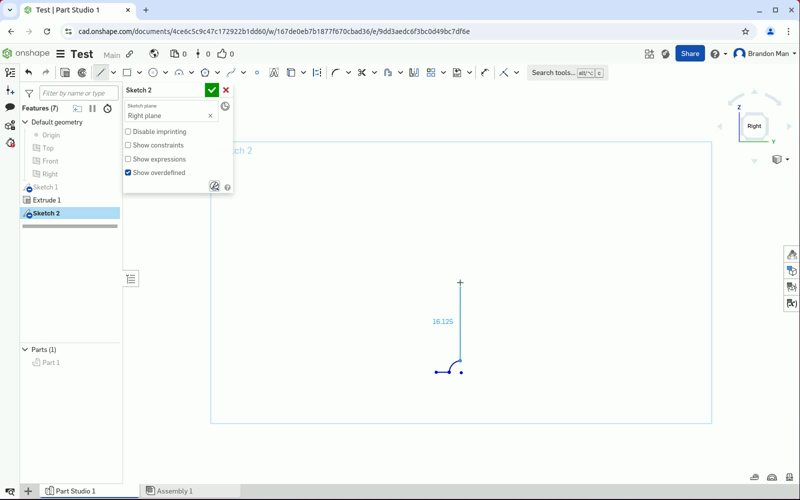
key_down(shift)
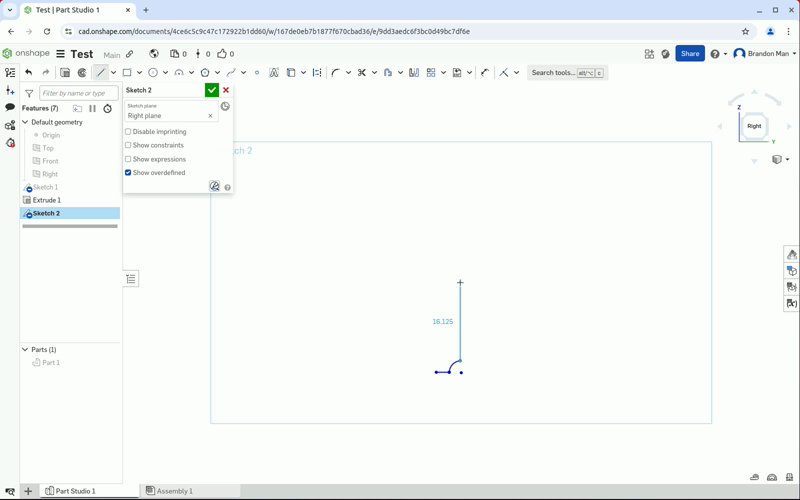
mouse_move(460, 205)
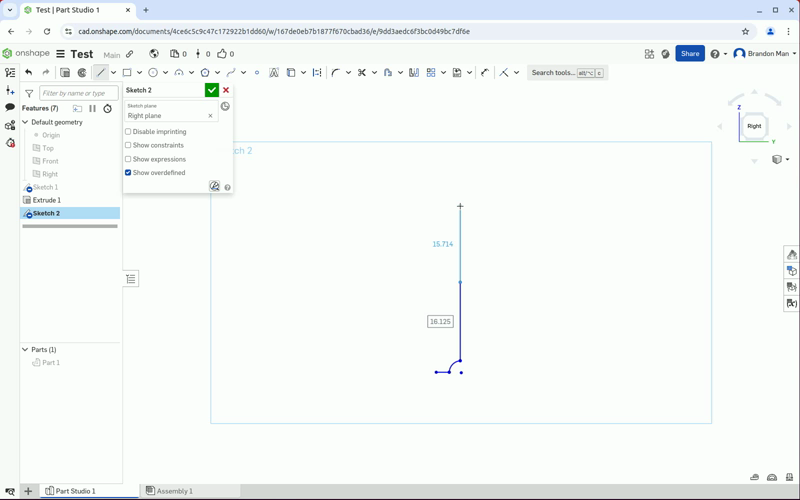
click(460, 205)
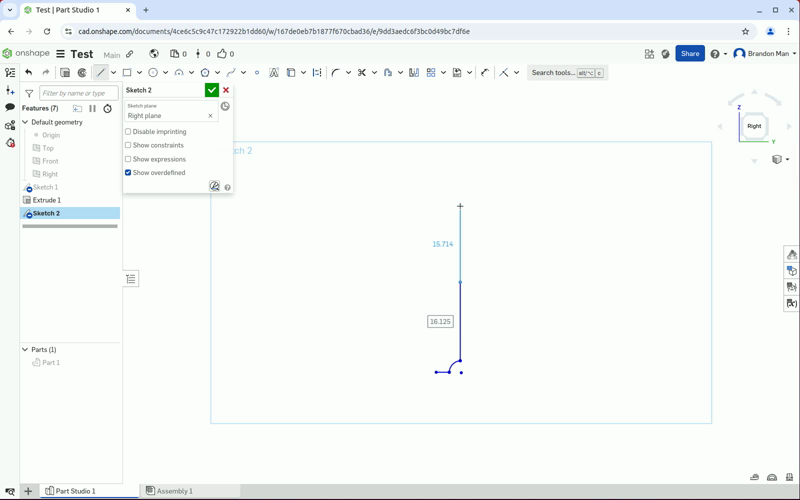
key_up(shift)
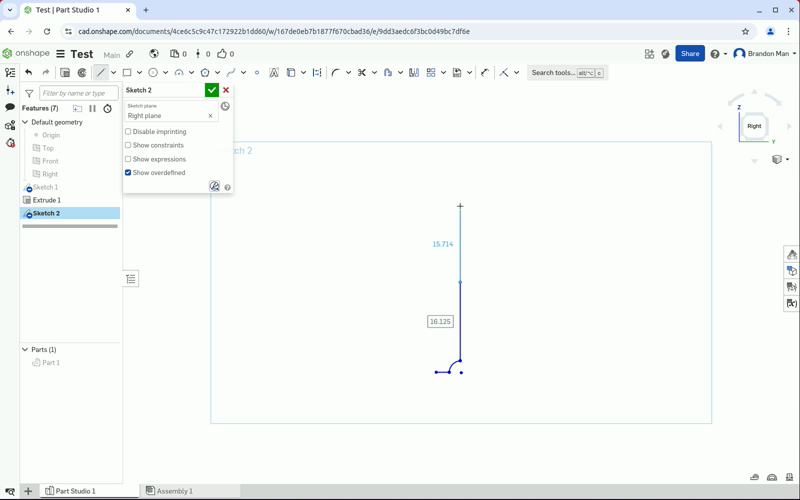
key(esc)
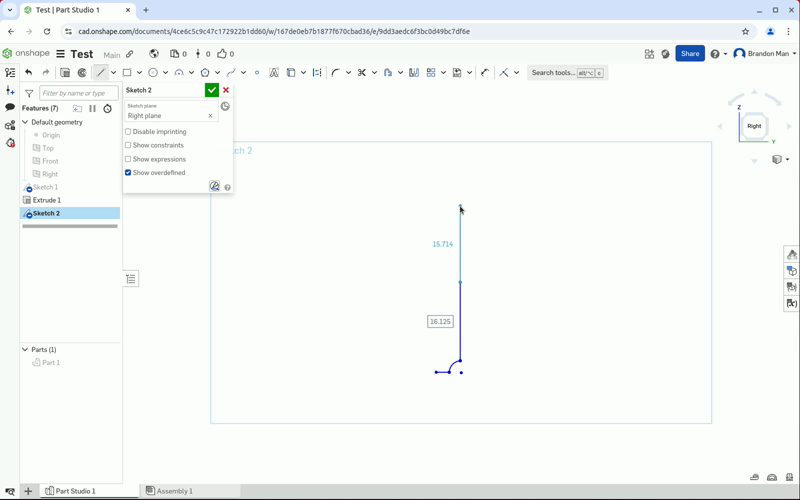
key(a)
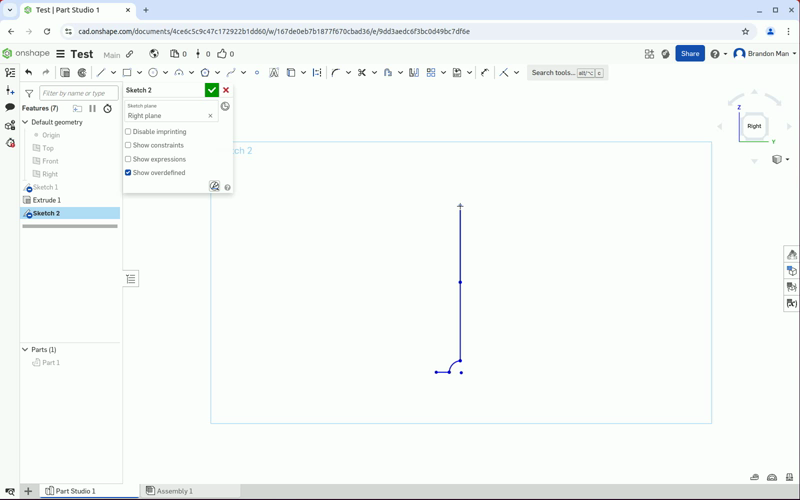
mouse_move(460, 205)
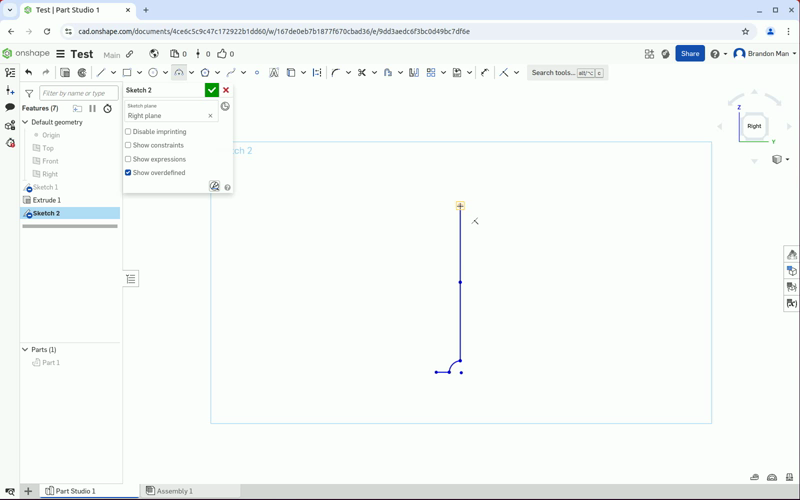
click(460, 205)
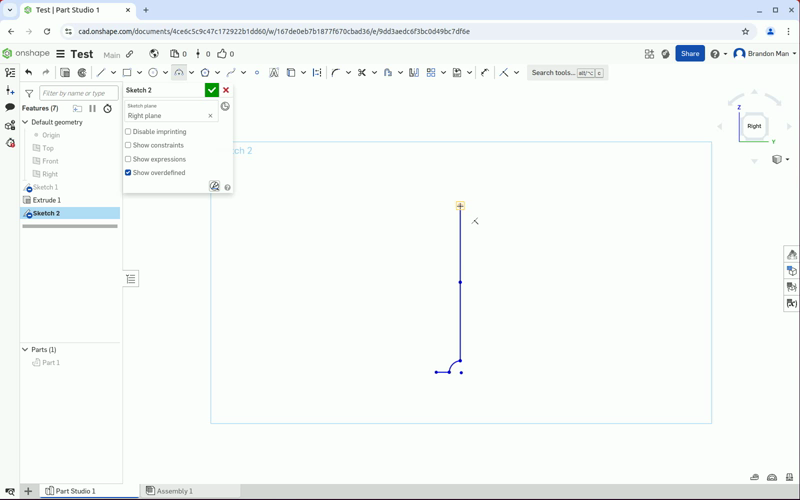
key_down(shift)
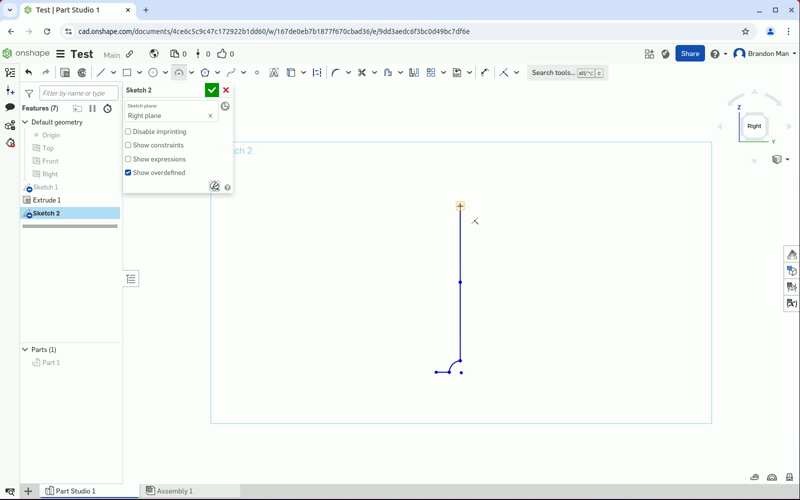
mouse_move(449, 194)
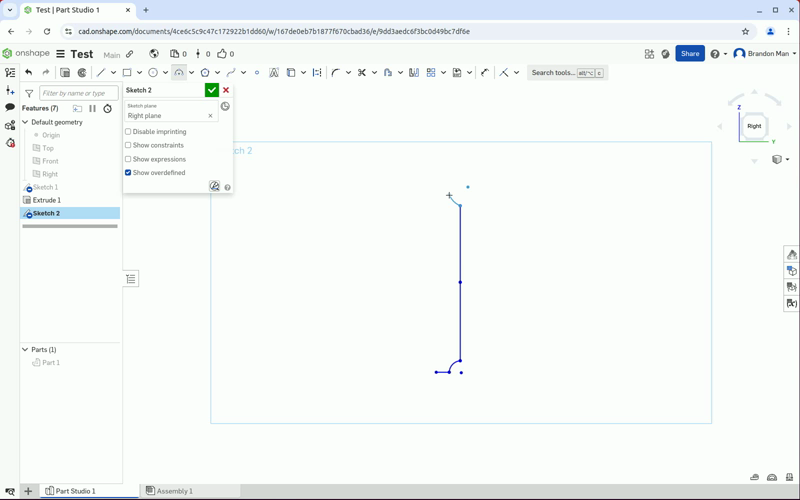
click(449, 194)
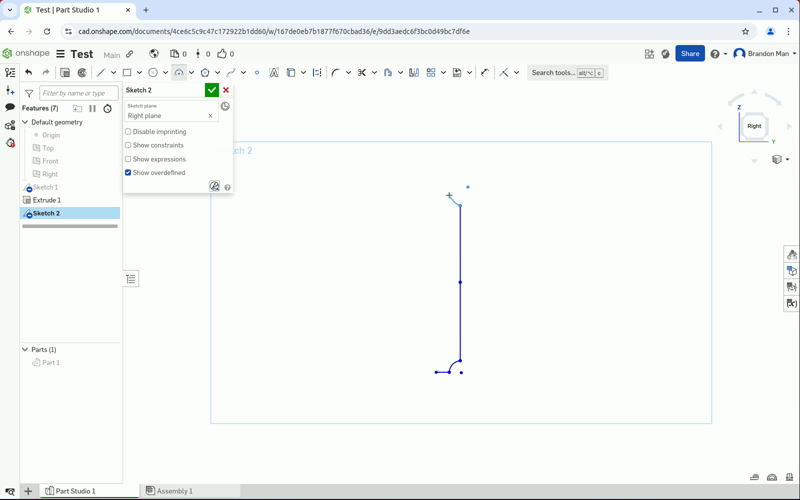
mouse_move(452, 202)
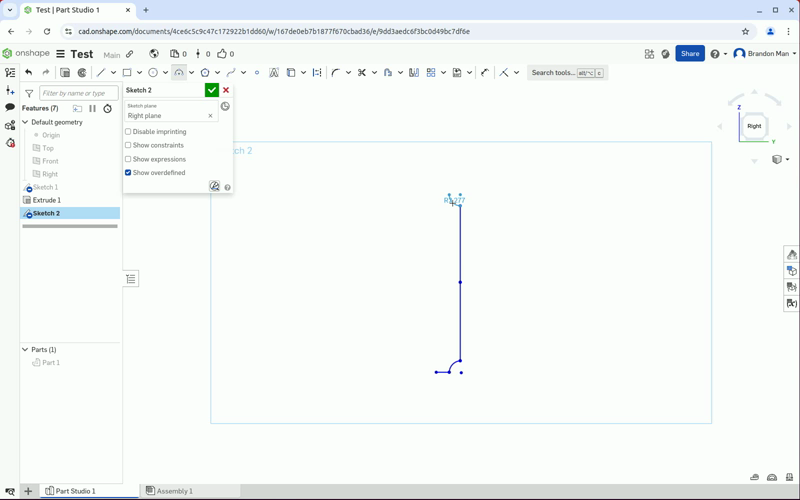
click(452, 202)
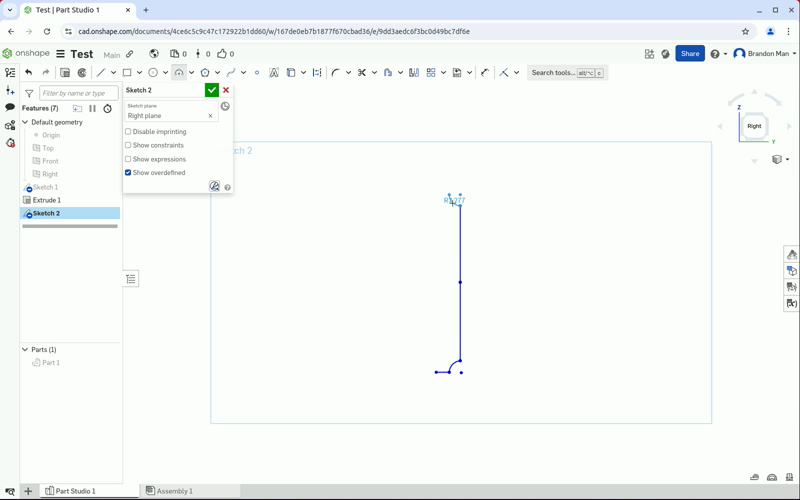
key_up(shift)
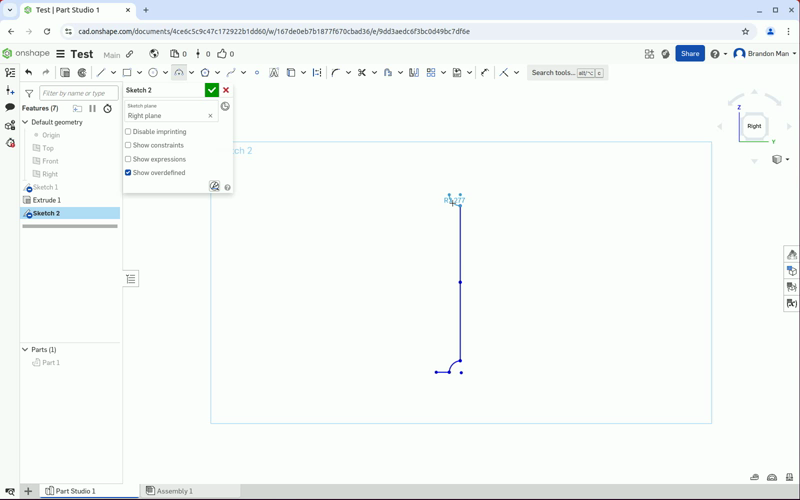
key(esc)
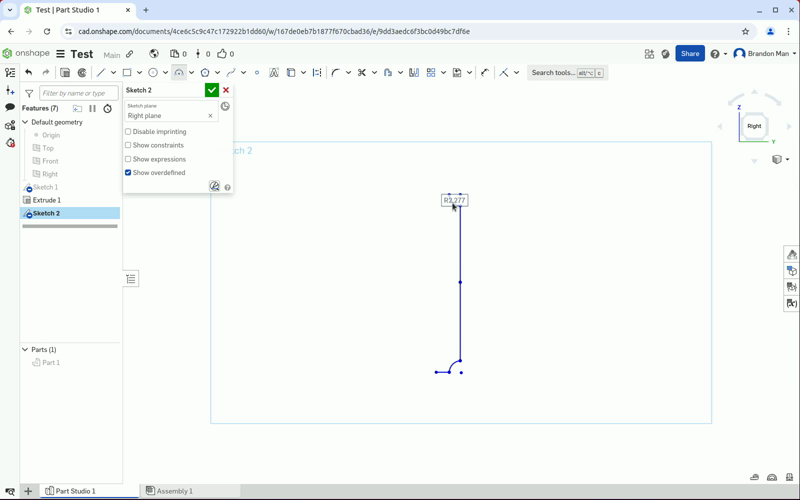
key(l)
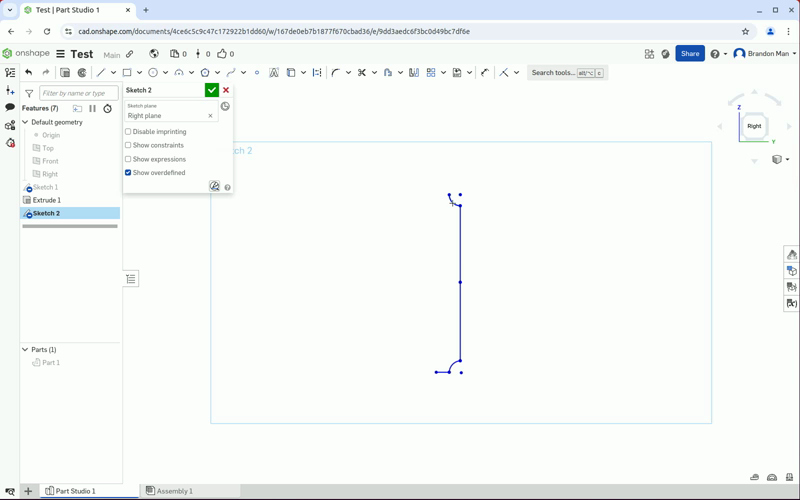
mouse_move(449, 194)
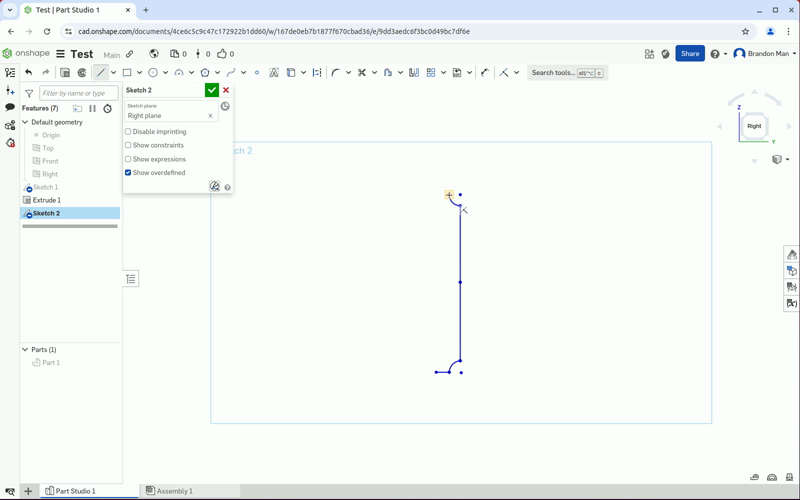
click(449, 194)
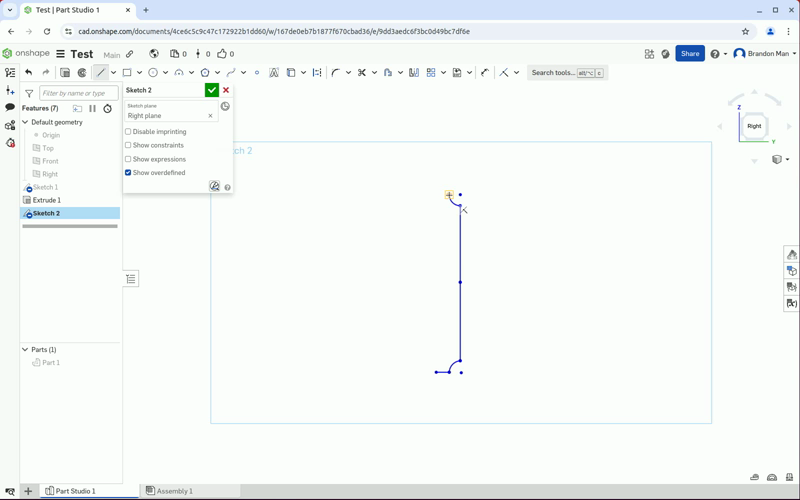
key_down(shift)
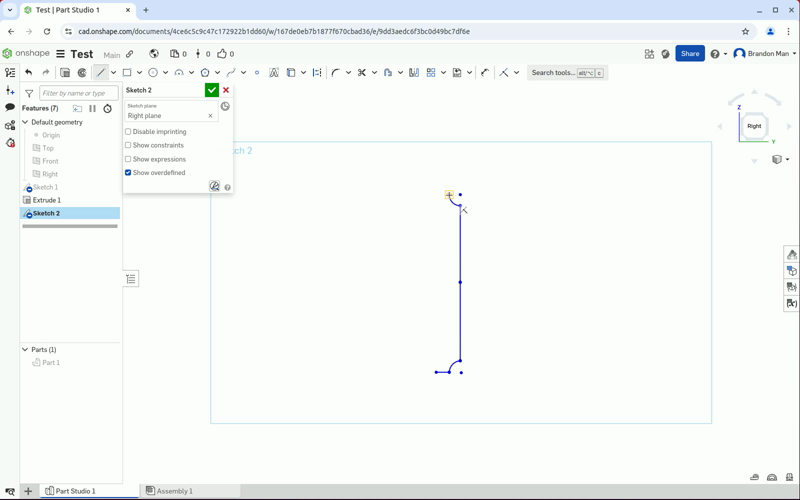
mouse_move(479, 194)
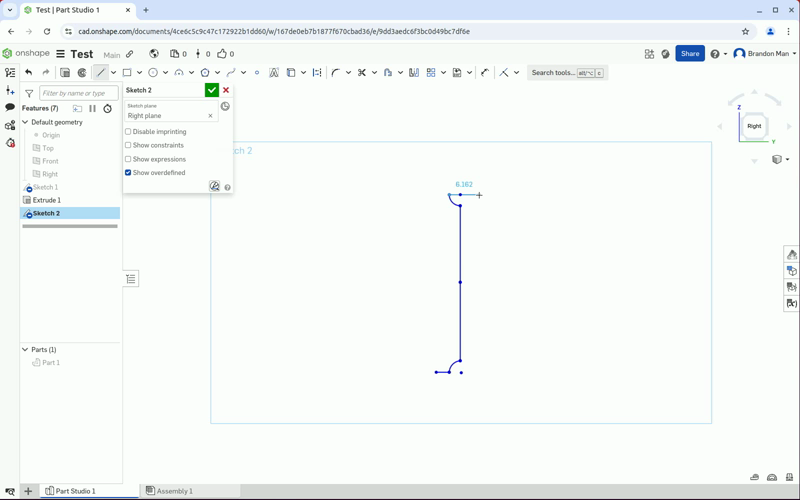
mouse_move(436, 194)
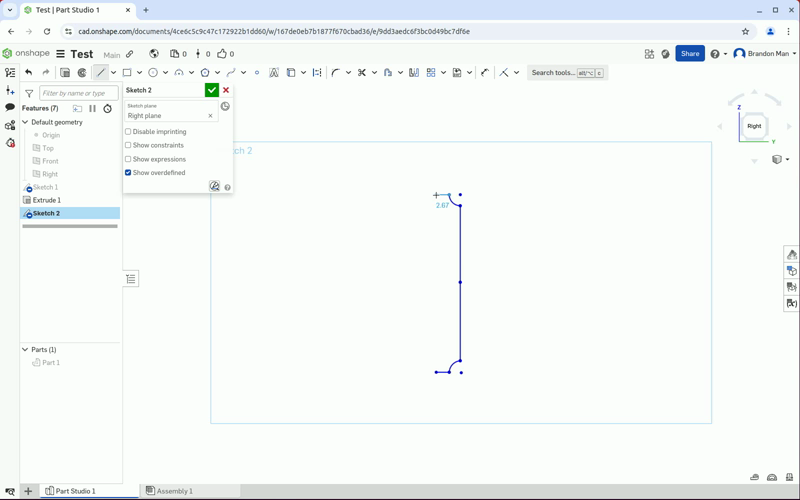
click(436, 194)
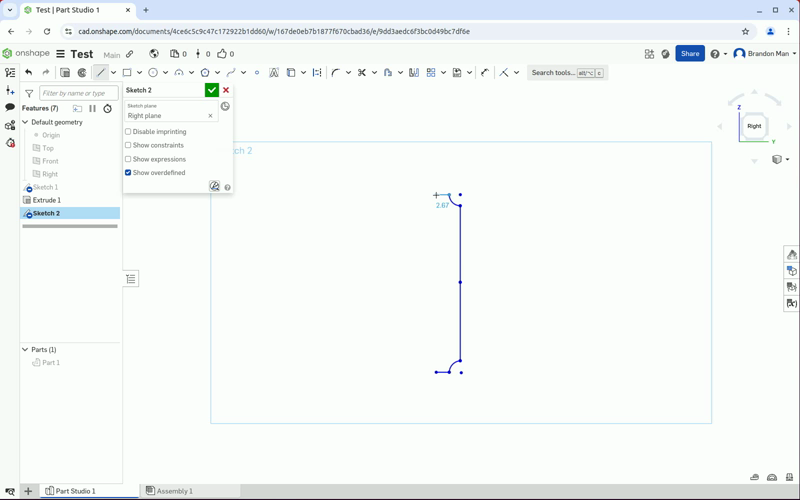
key_up(shift)
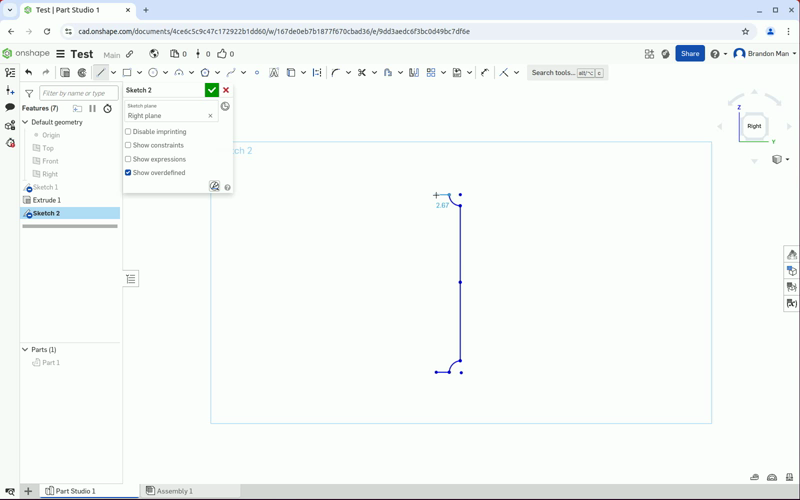
key_down(shift)
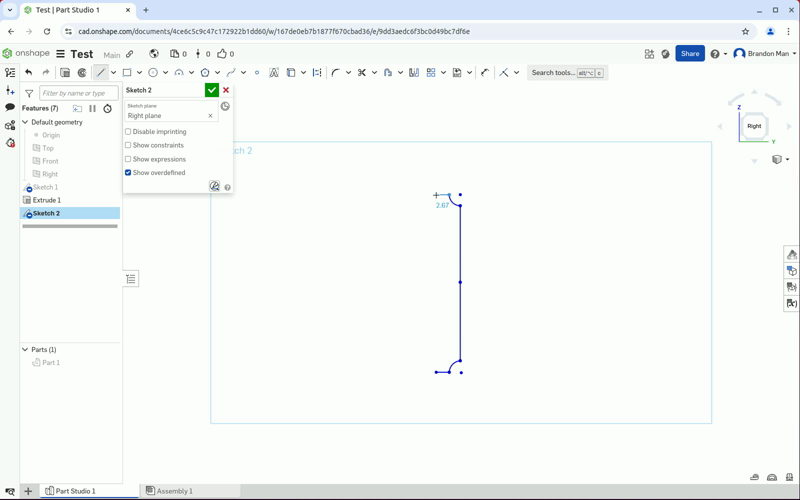
mouse_move(436, 372)
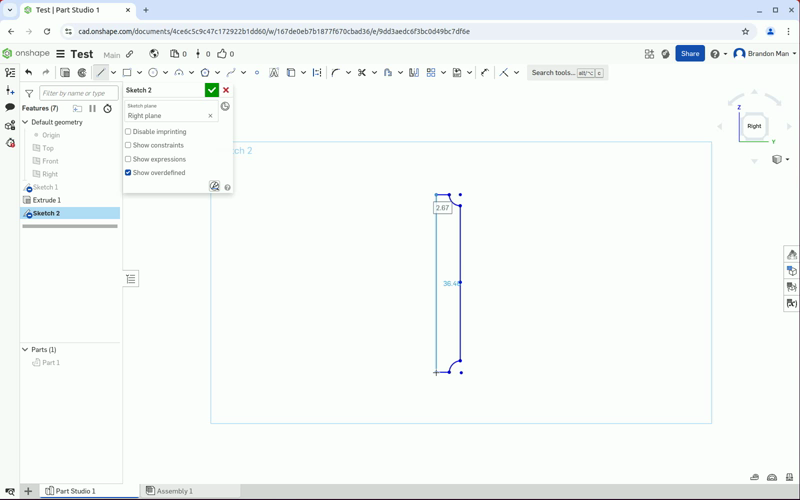
key_up(shift)
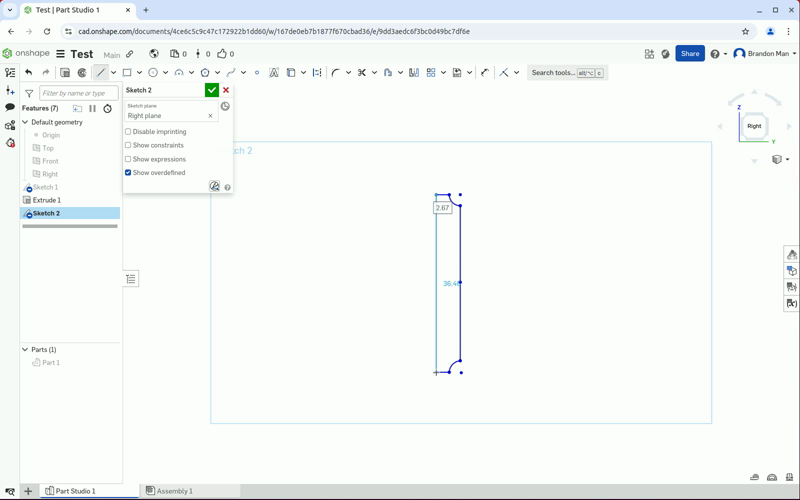
click(436, 372)
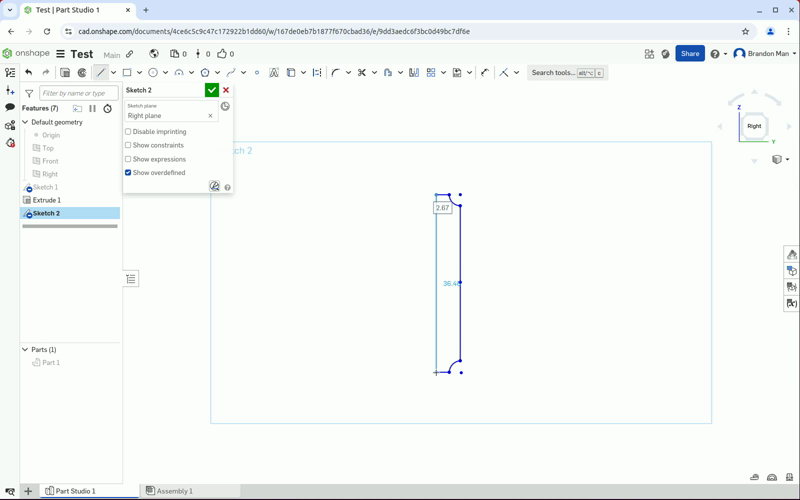
key(esc)
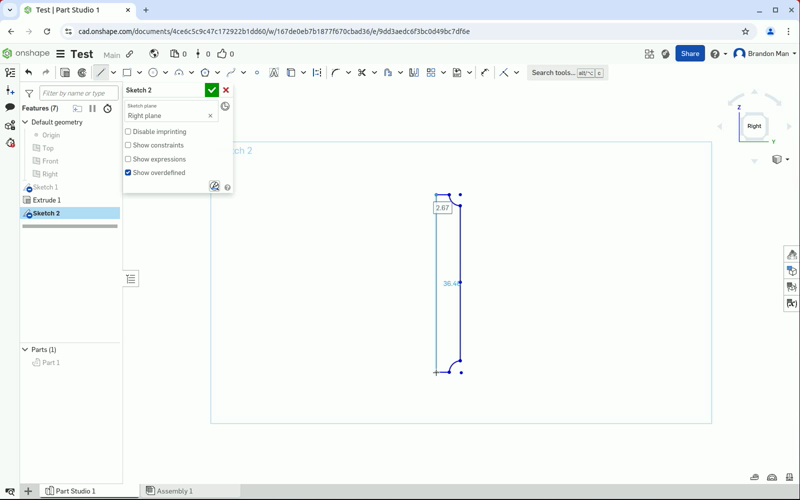
mouse_move(450, 274)
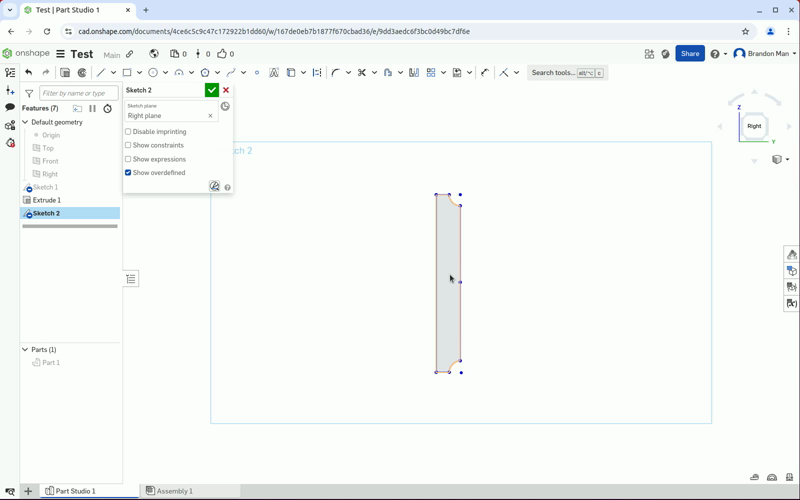
click(450, 274)
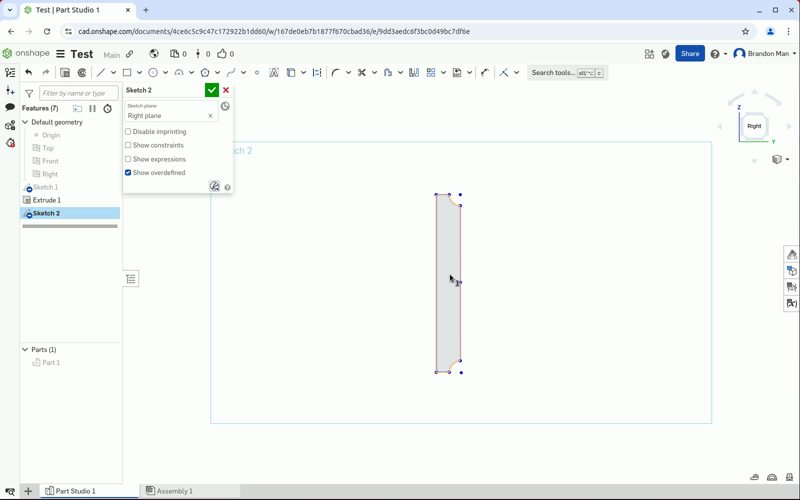
mouse_move(73, 352)
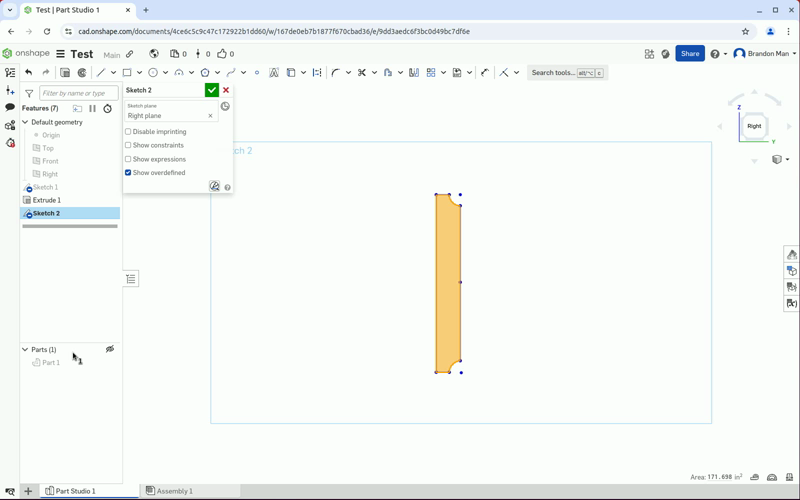
key(shift+y)
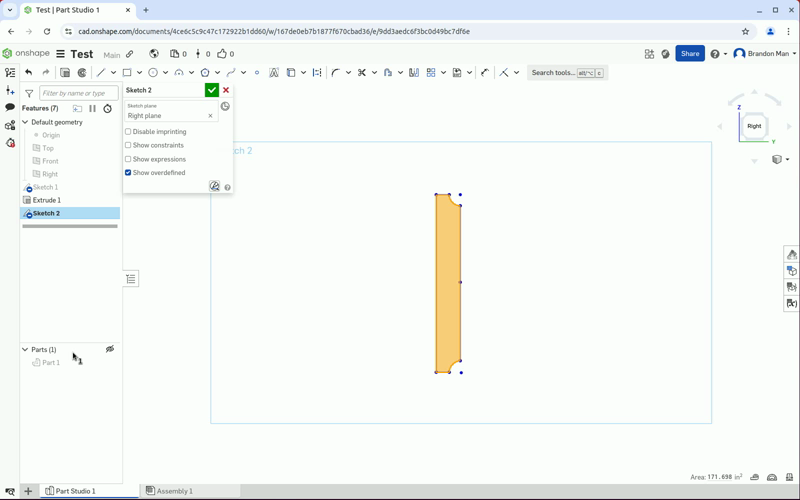
key(shift+e)
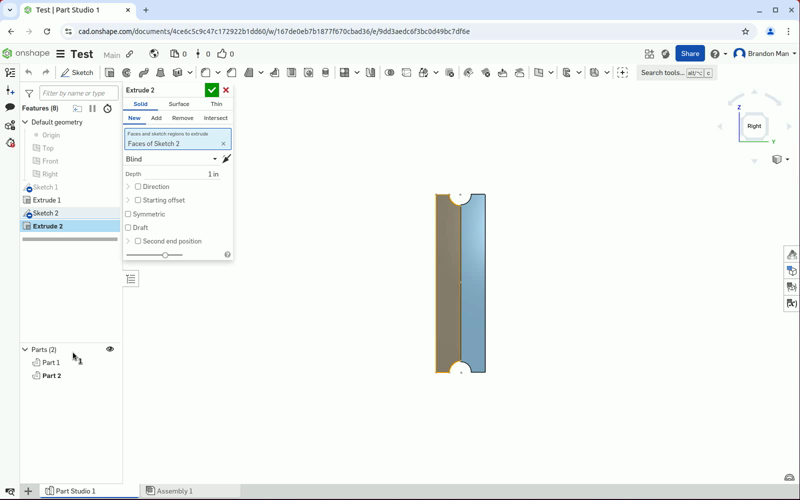
mouse_move(143, 106)
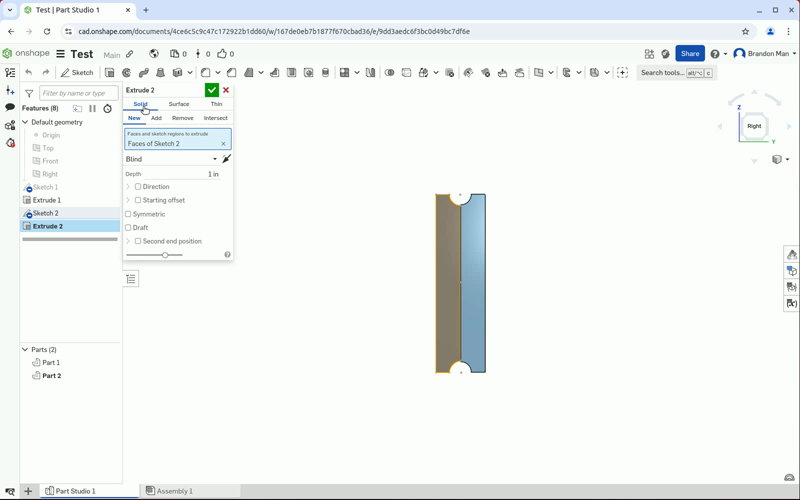
click(143, 106)
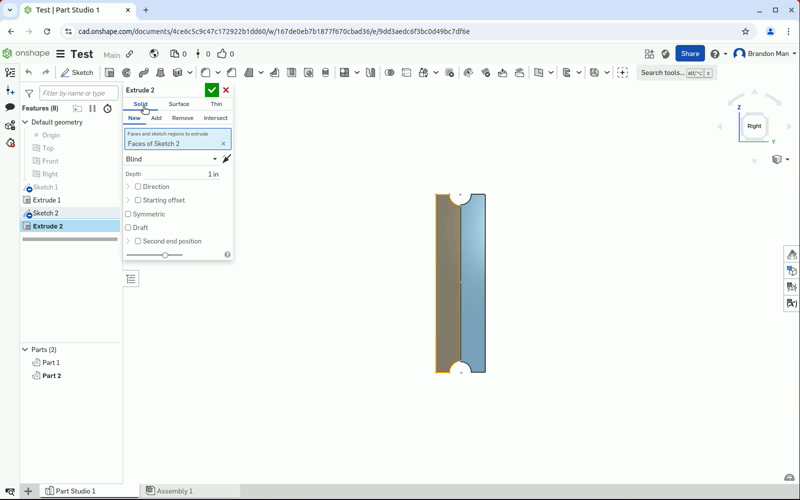
mouse_move(137, 120)
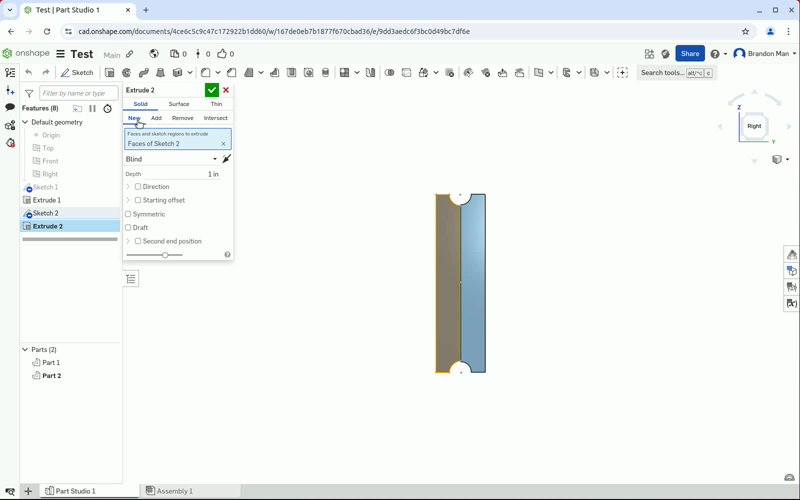
click(137, 120)
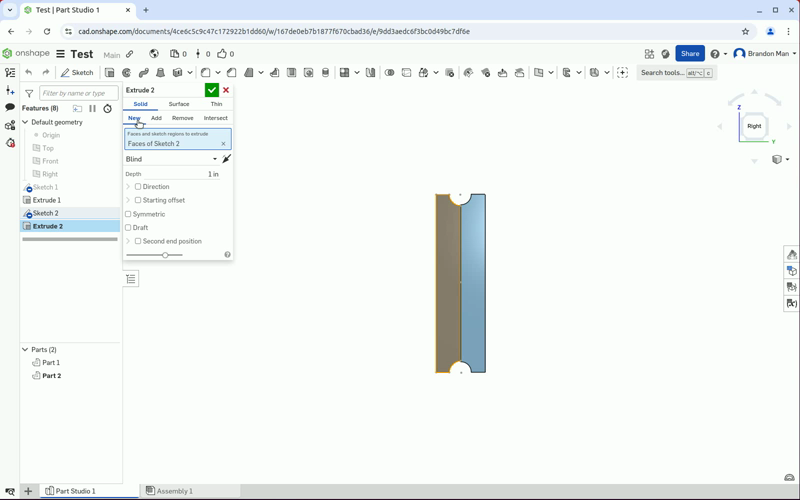
key(tab, 4)
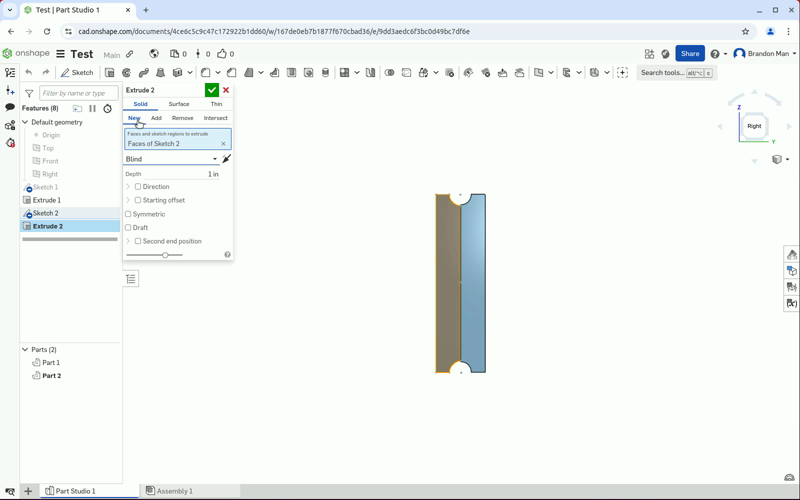
text(4.332)
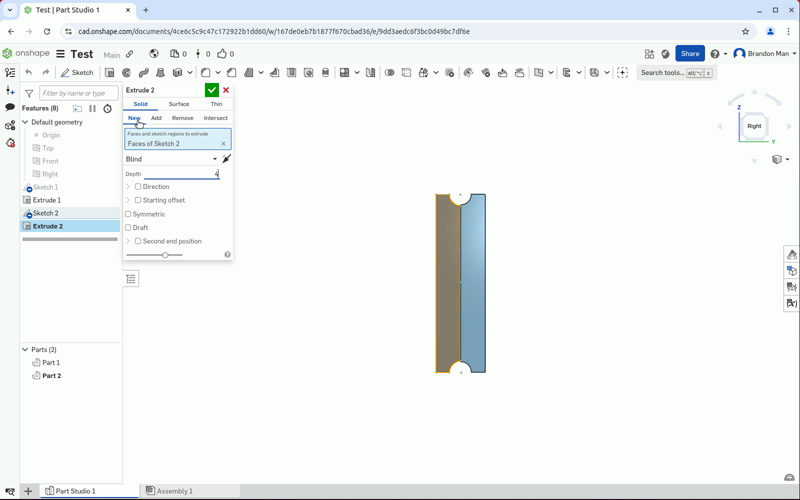
key(tab, 3)
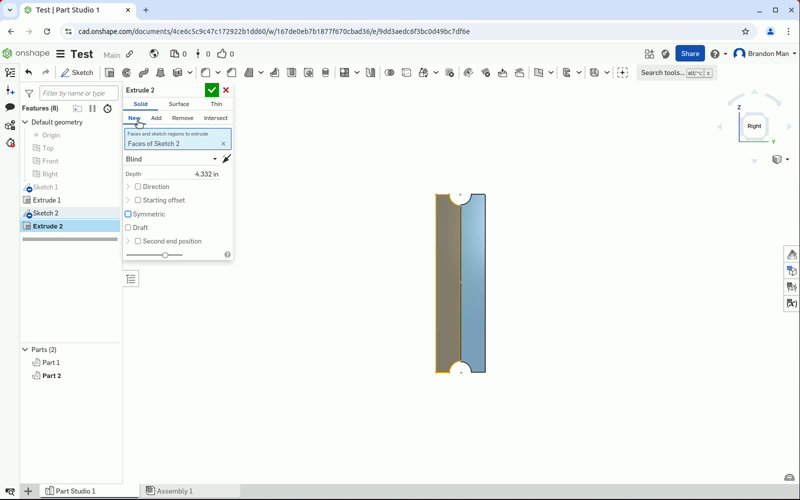
key(space)
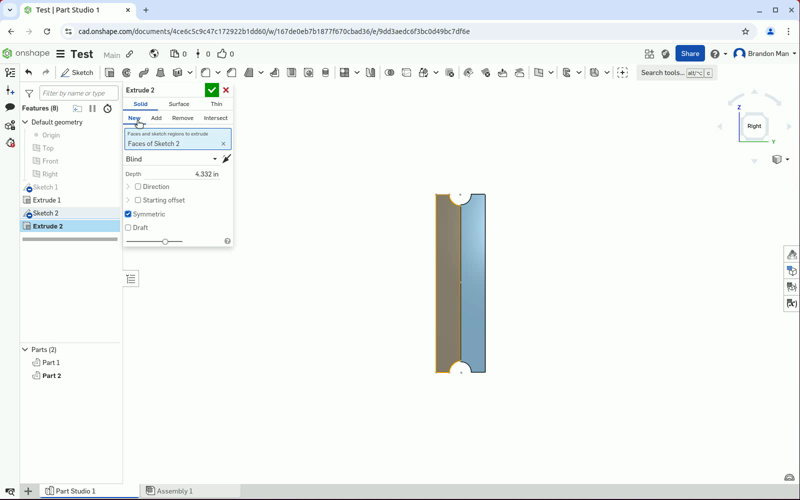
key(enter)
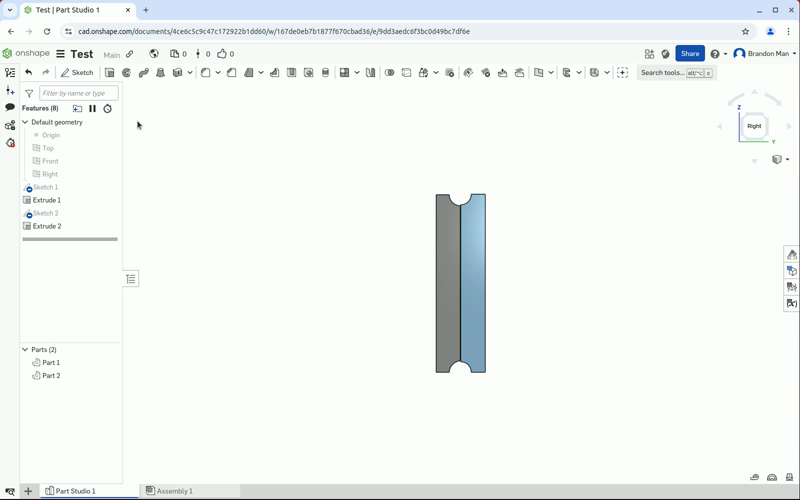
key(shift+h)
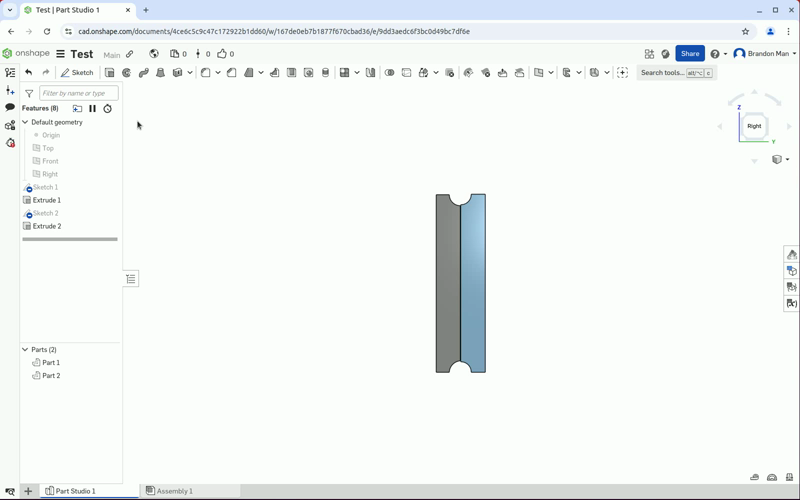
key(shift+h)
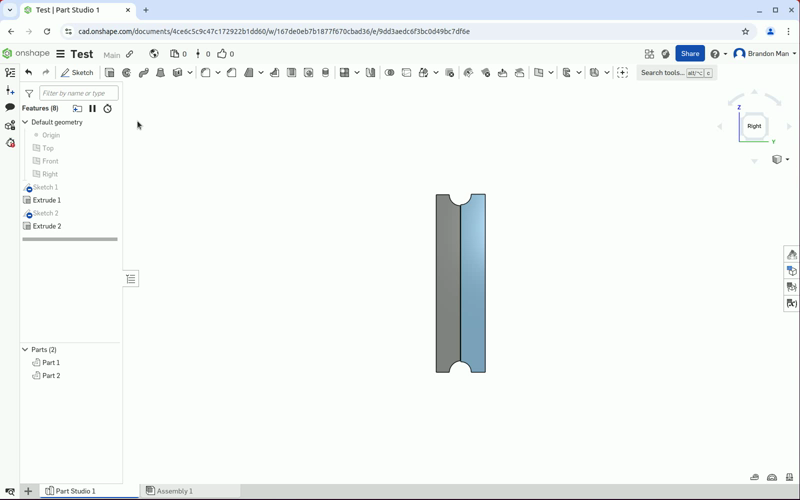
mouse_move(73, 189)
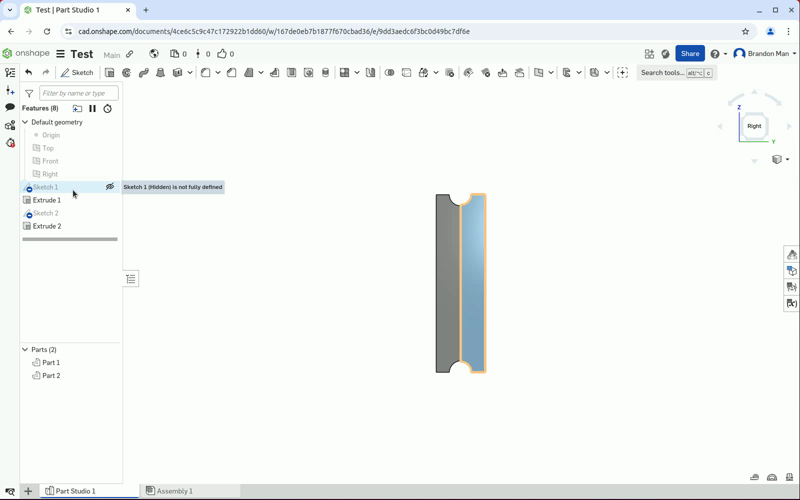
click(73, 189)
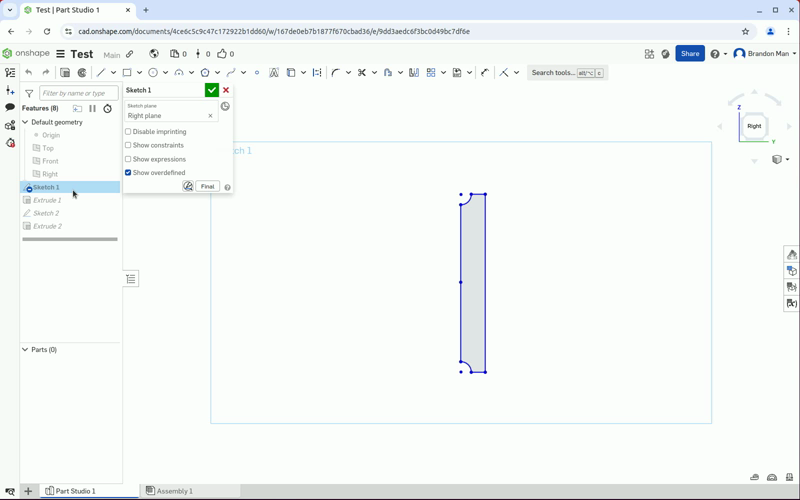
mouse_move(229, 92)
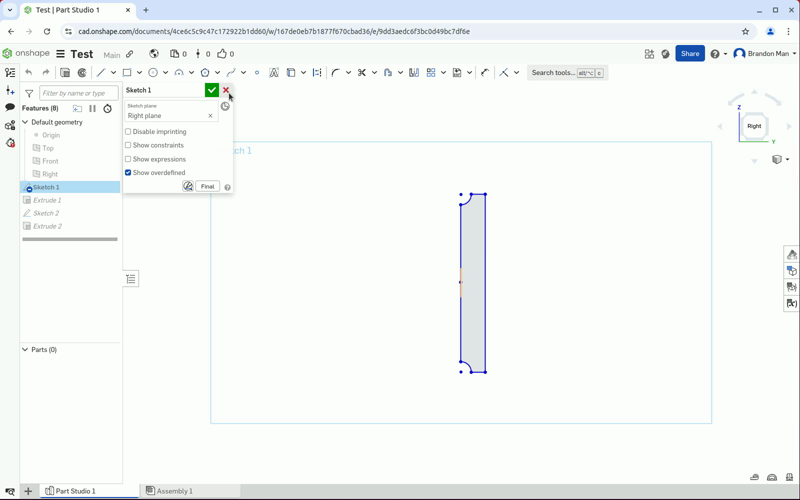
click(229, 92)
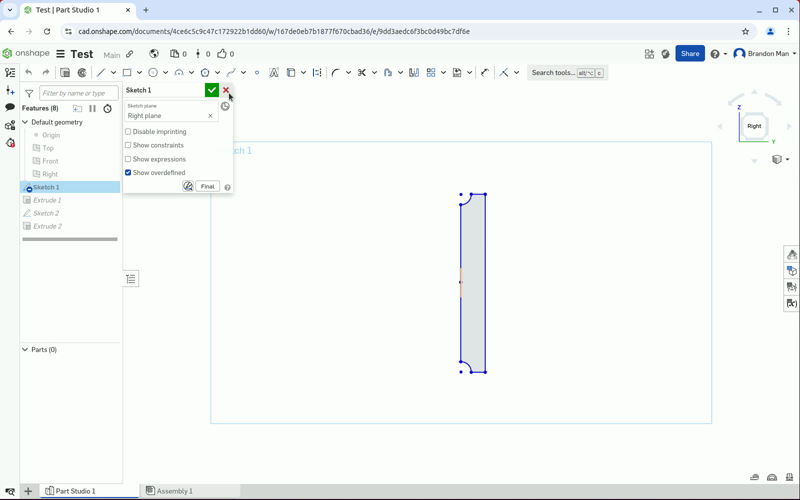
key(shift+s)
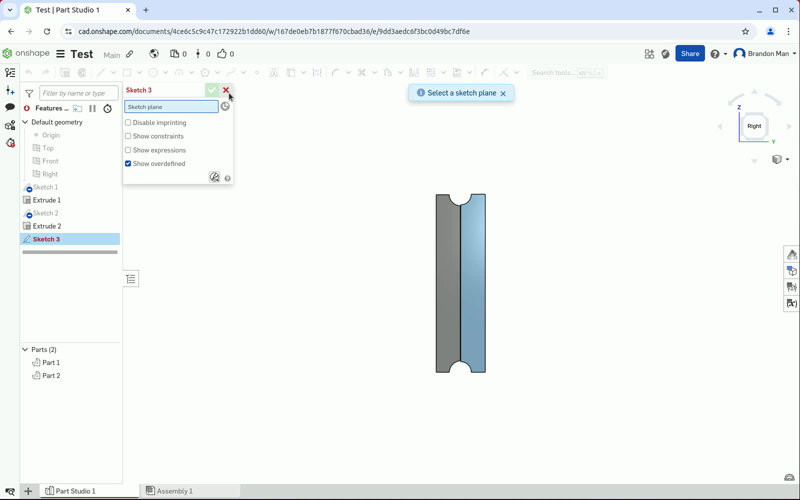
mouse_move(73, 176)
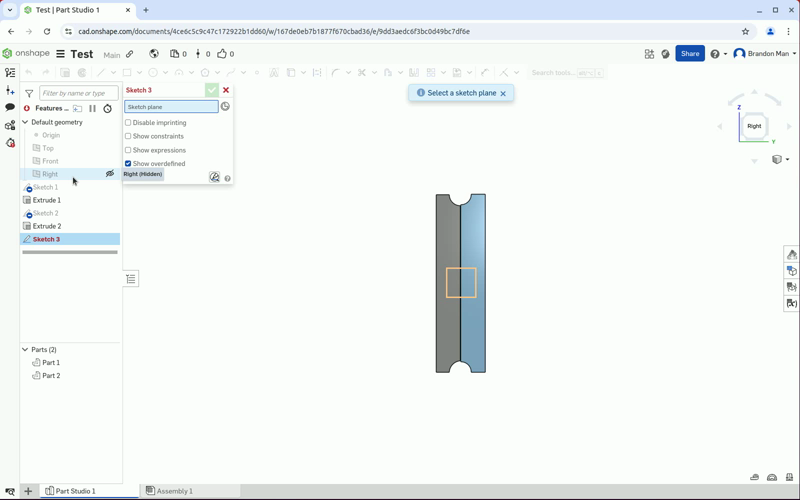
click(73, 176)
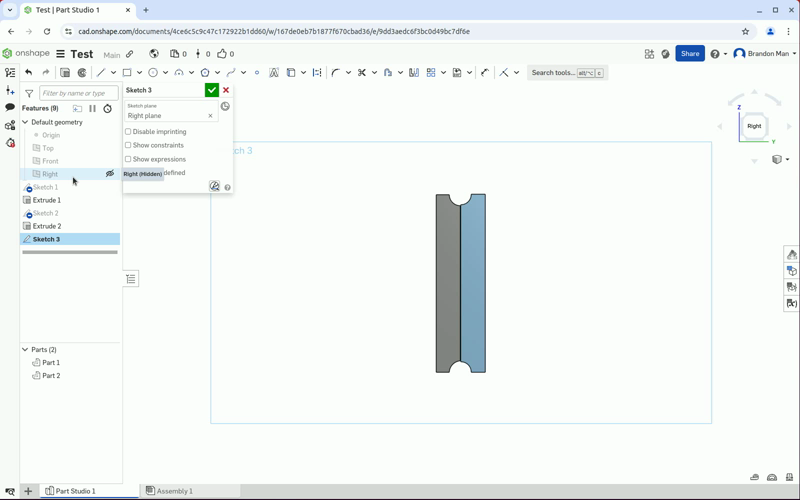
mouse_move(73, 352)
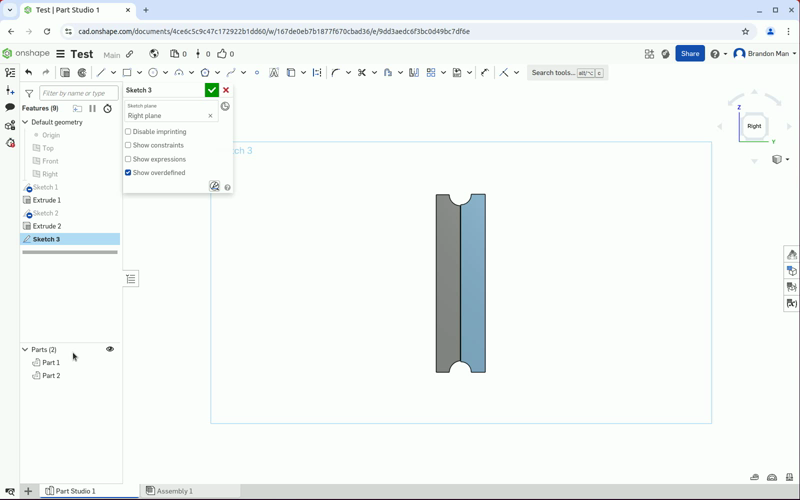
key(y)
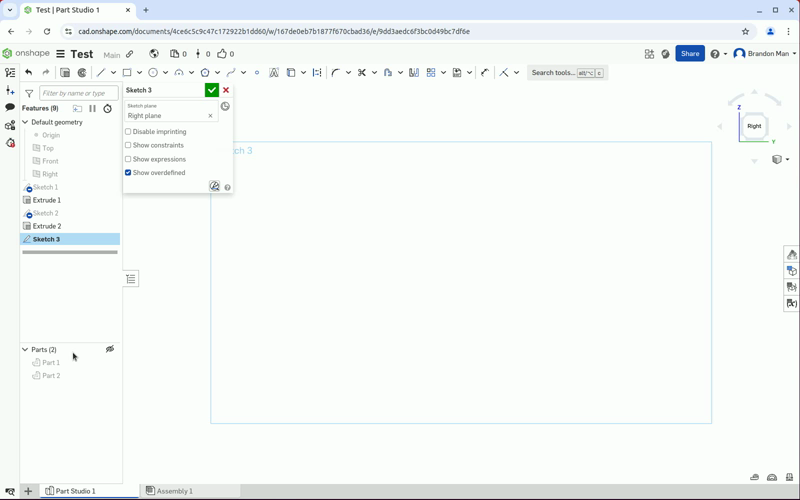
key(l)
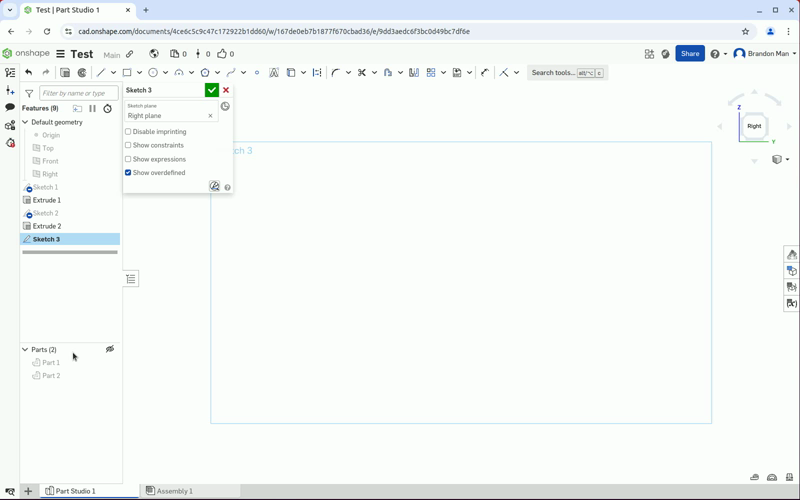
key_down(shift)
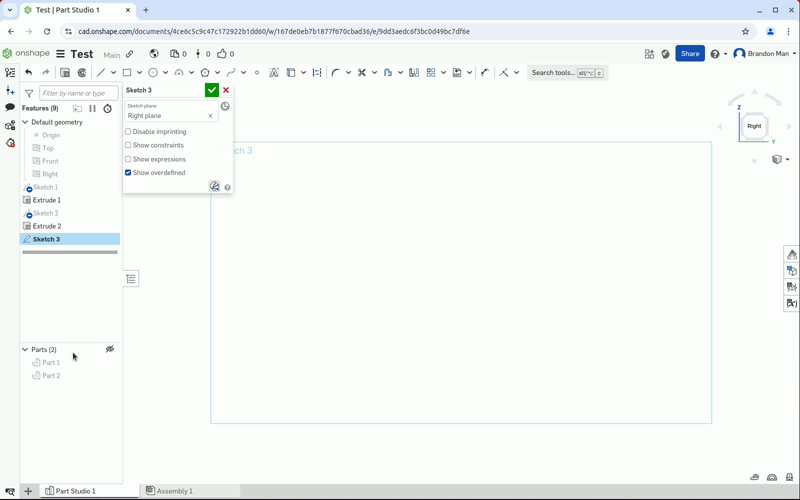
mouse_move(436, 193)
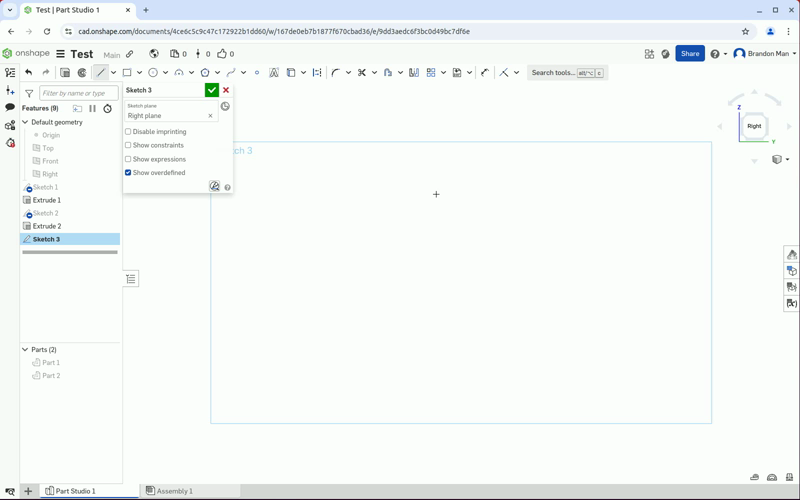
click(436, 193)
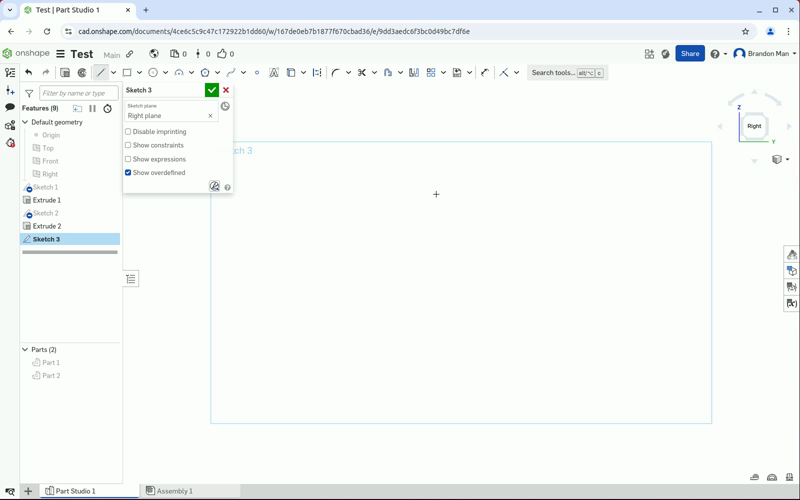
key_up(shift)
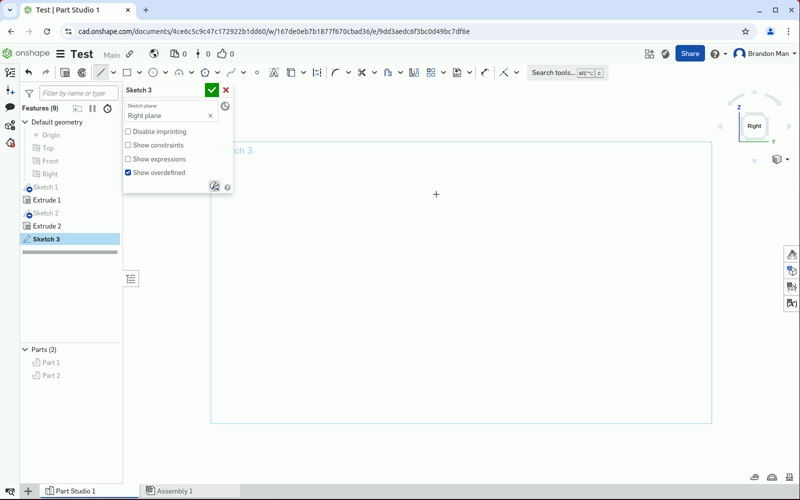
key_down(shift)
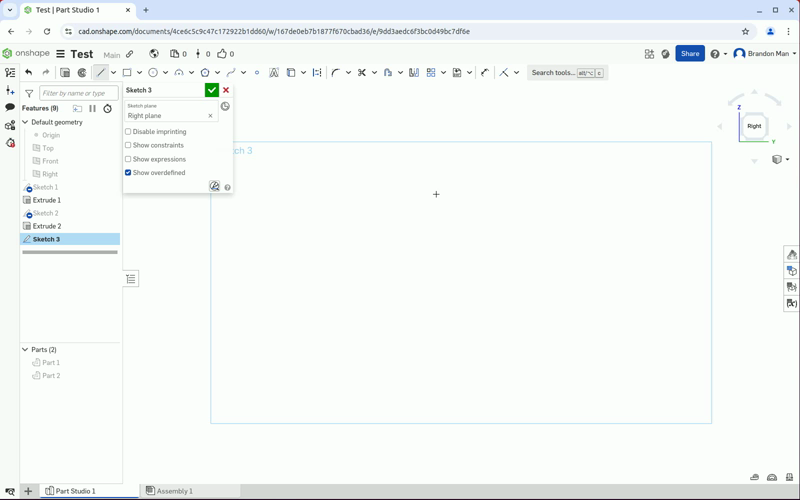
mouse_move(466, 193)
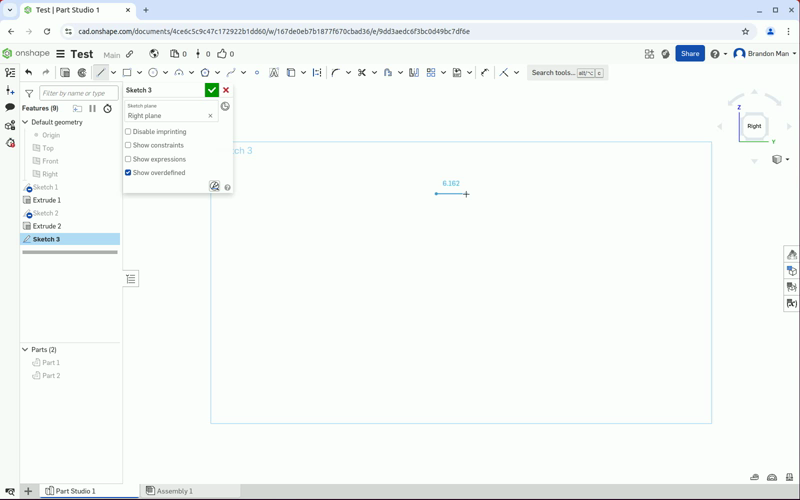
mouse_move(450, 193)
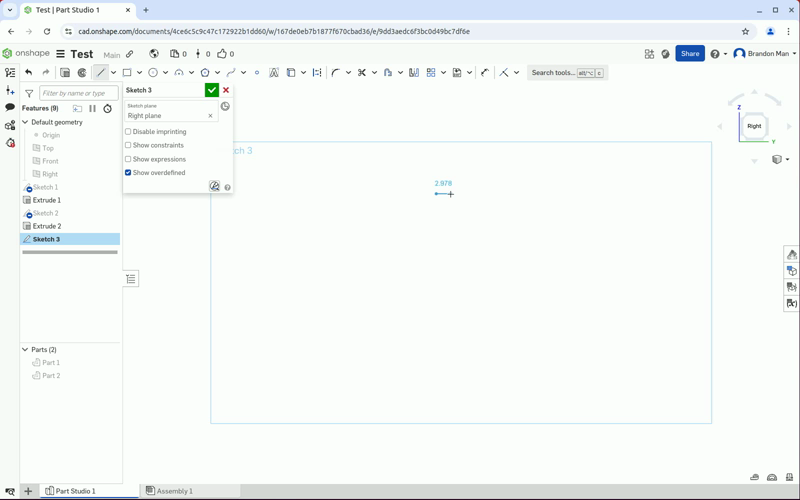
click(450, 193)
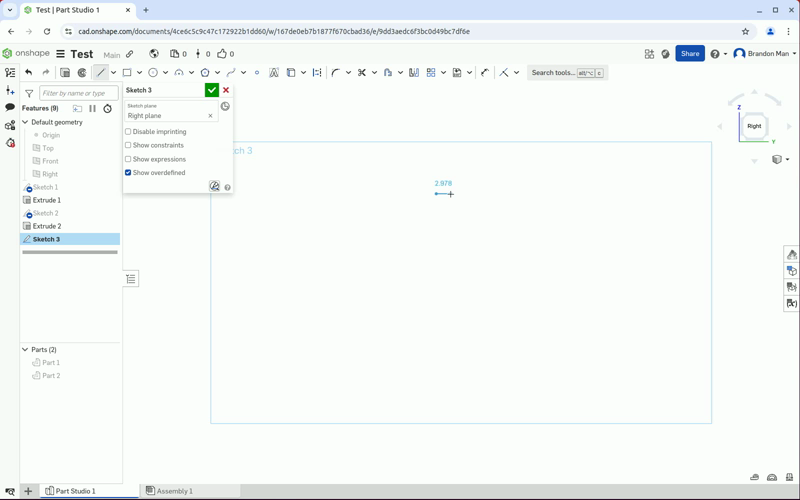
key_up(shift)
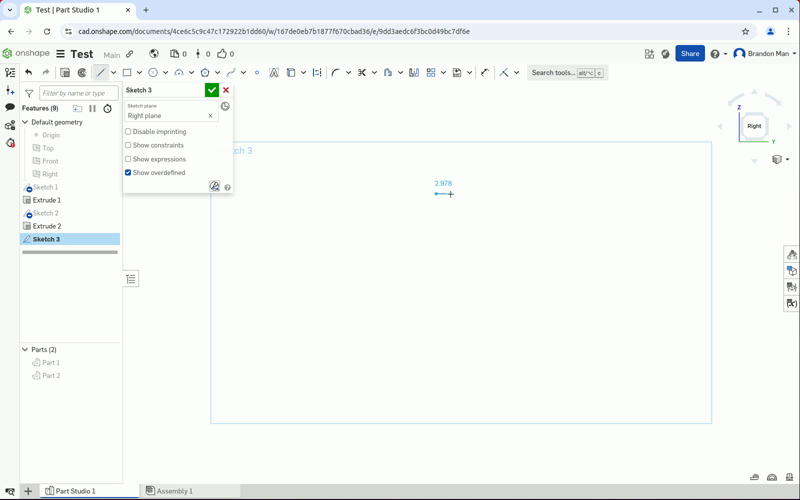
key(esc)
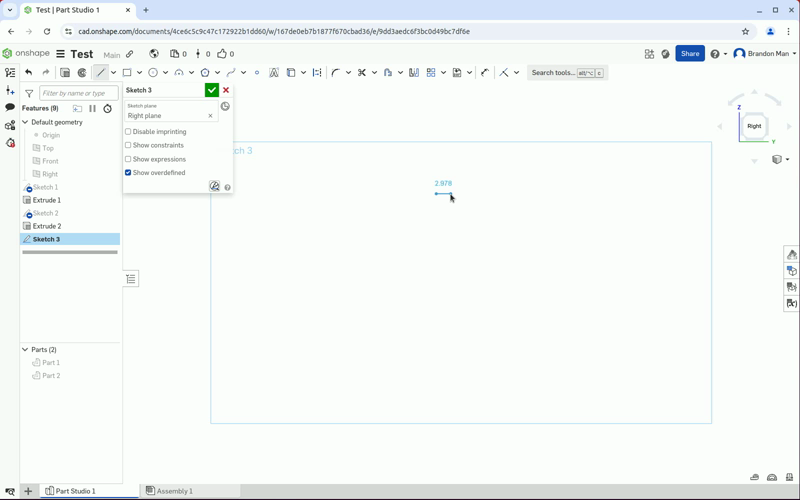
key(a)
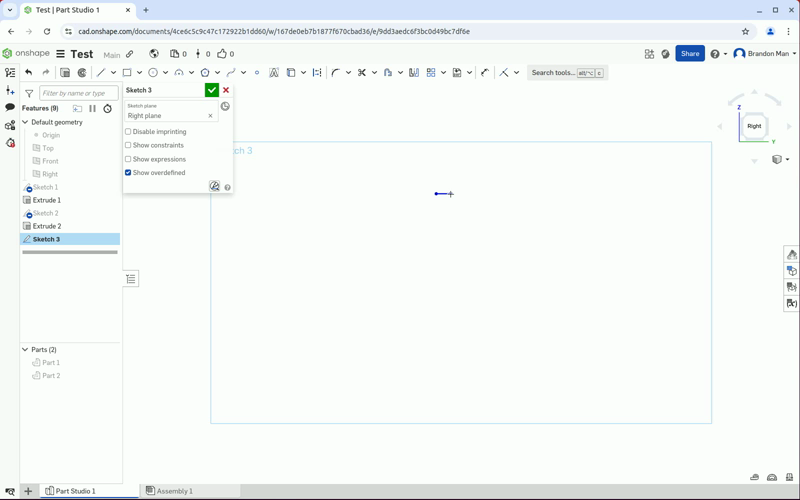
mouse_move(450, 193)
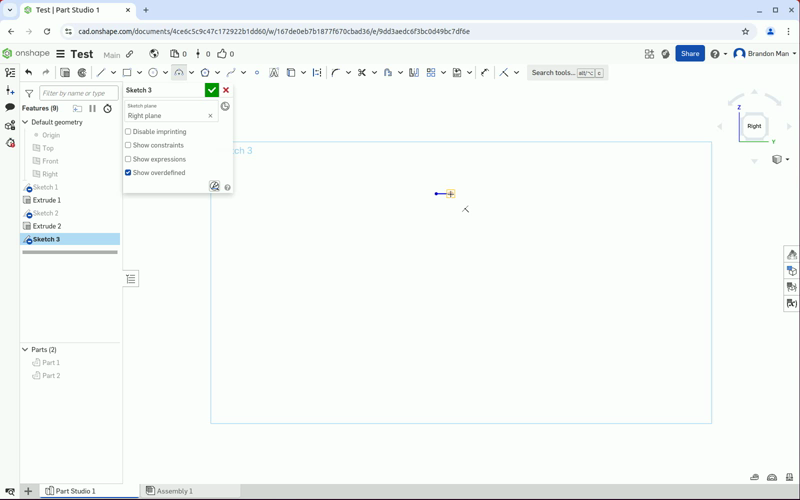
click(450, 193)
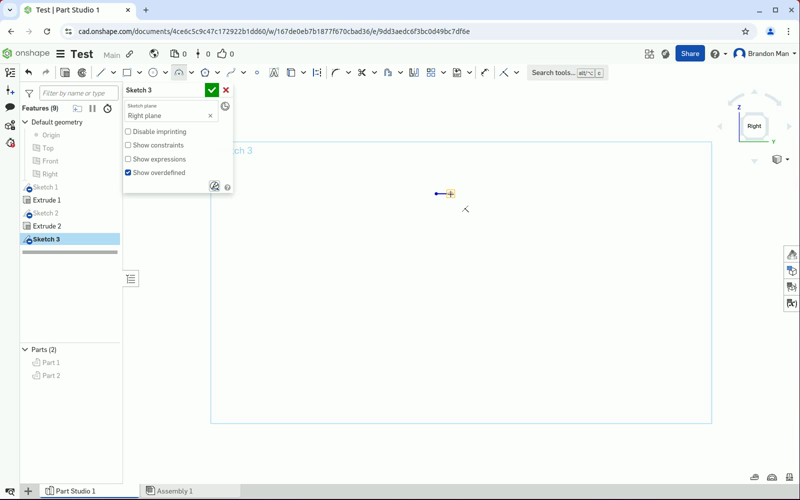
key_down(shift)
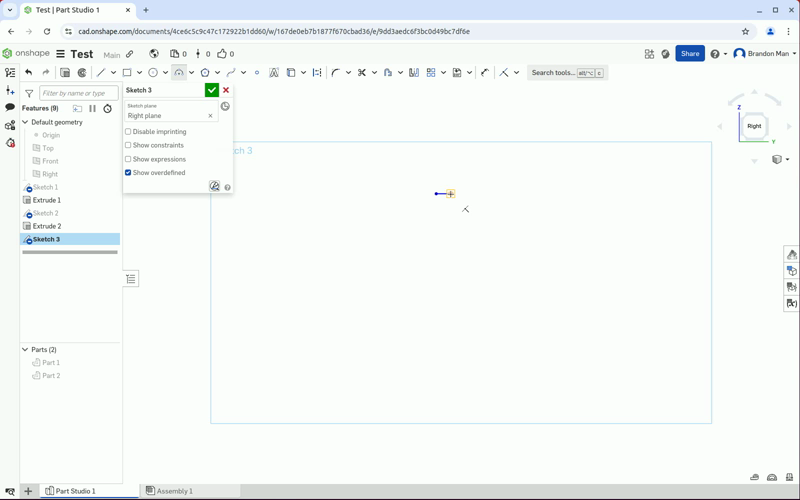
mouse_move(461, 182)
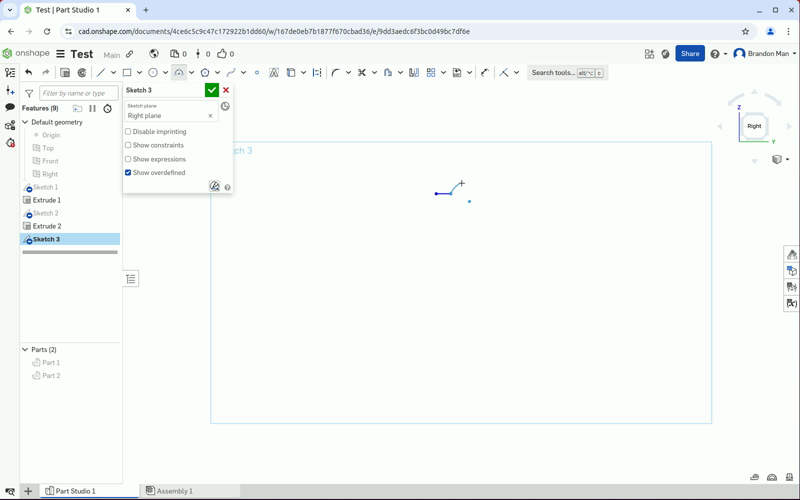
click(461, 182)
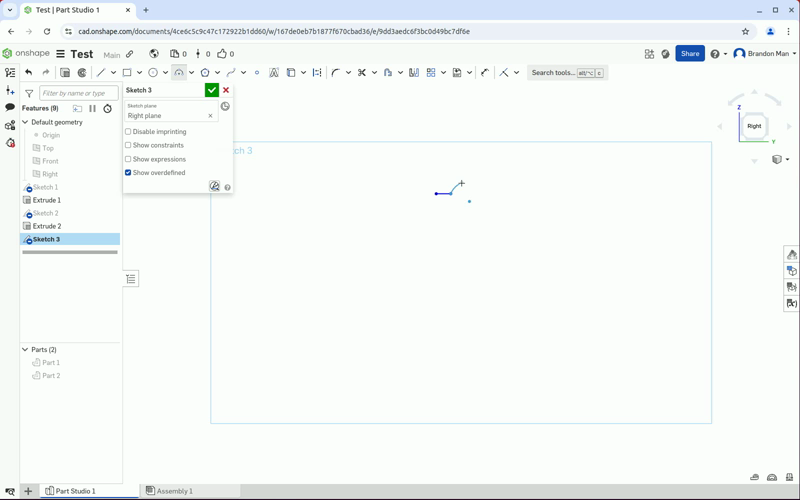
mouse_move(453, 186)
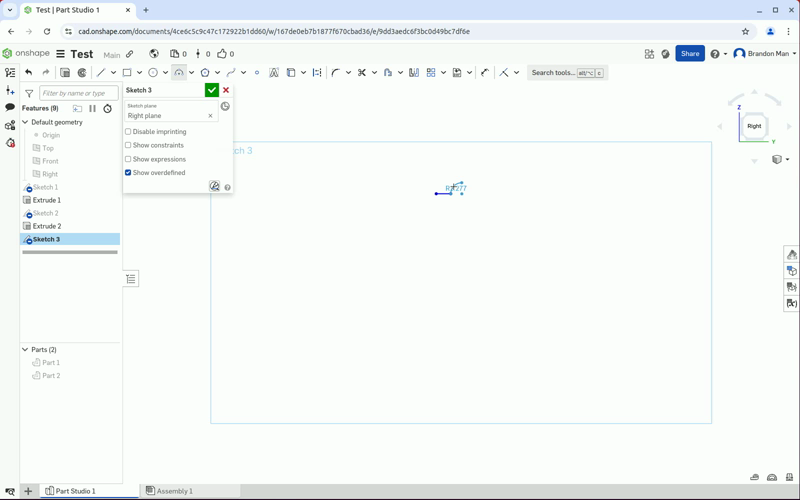
click(453, 186)
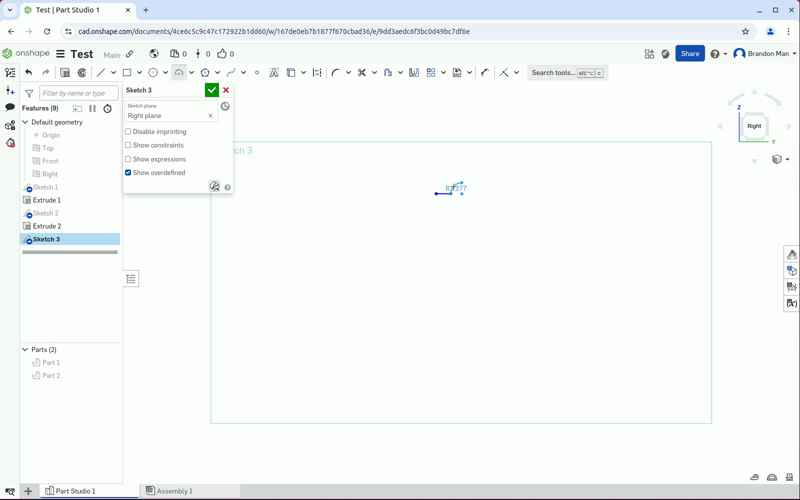
key_up(shift)
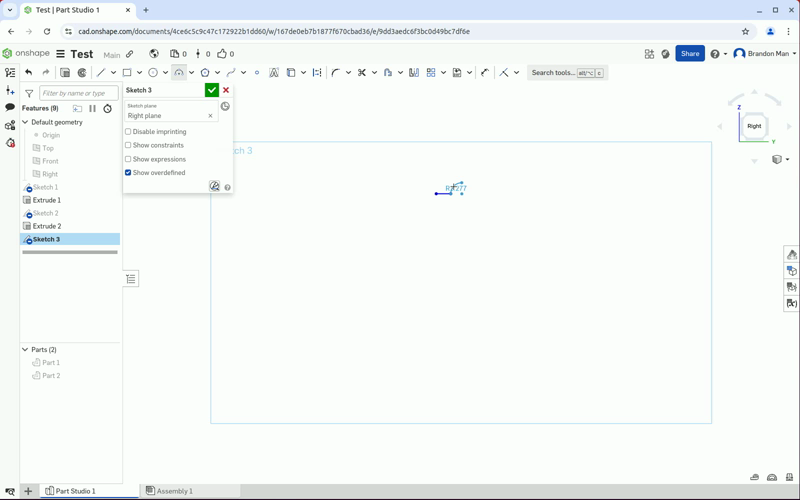
key(esc)
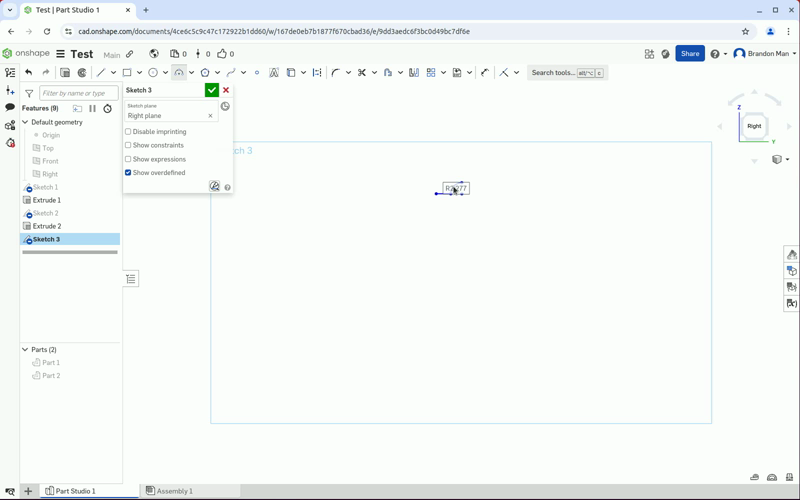
key(l)
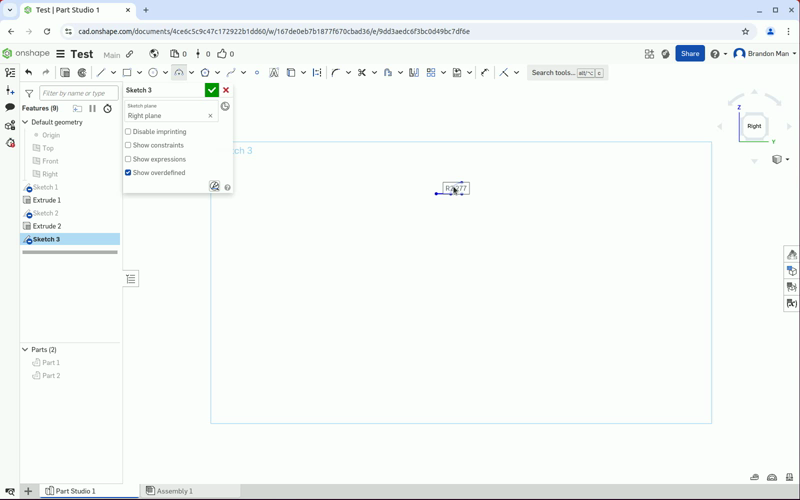
mouse_move(461, 182)
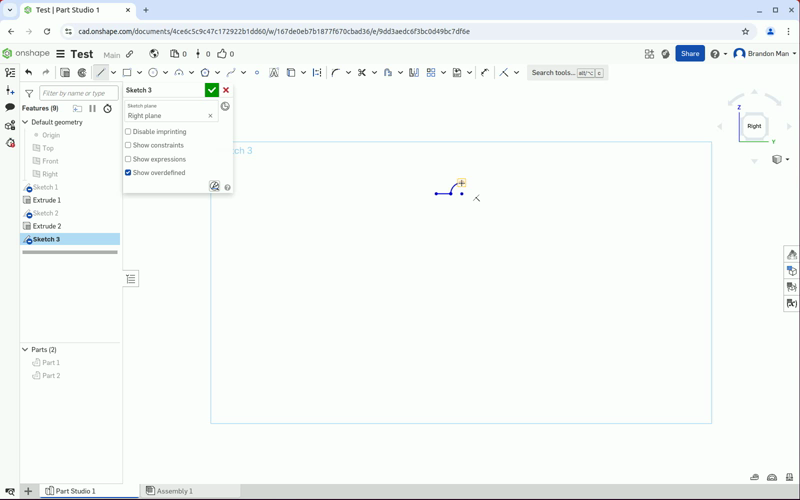
click(461, 182)
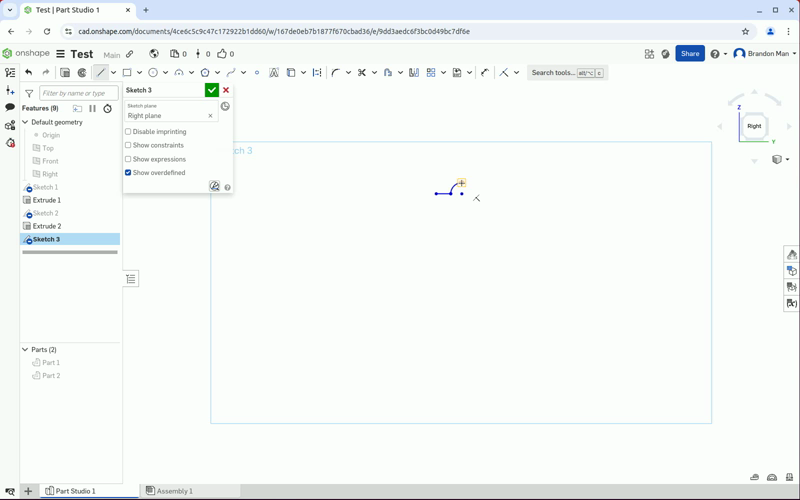
key_down(shift)
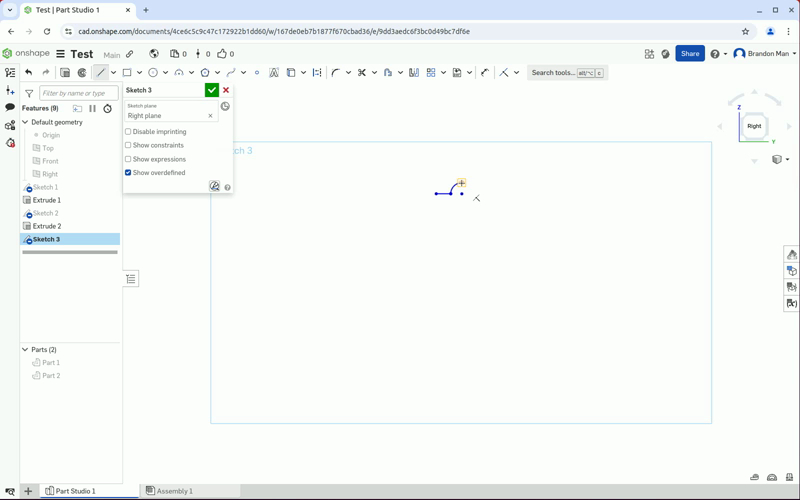
mouse_move(491, 182)
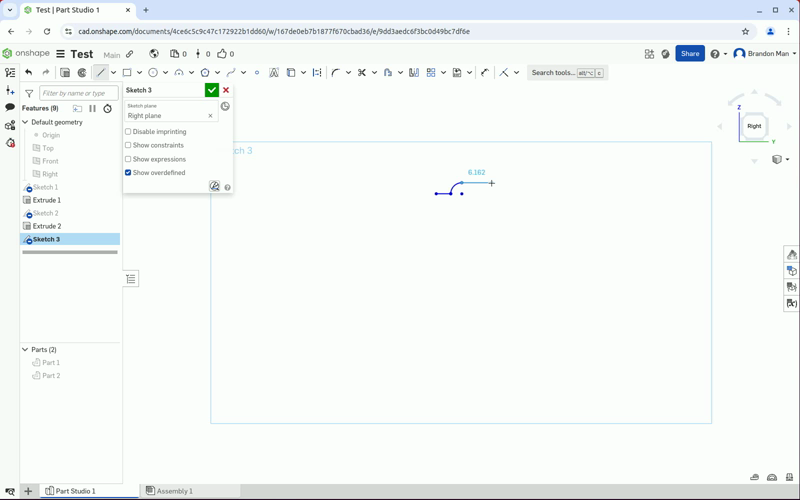
mouse_move(461, 169)
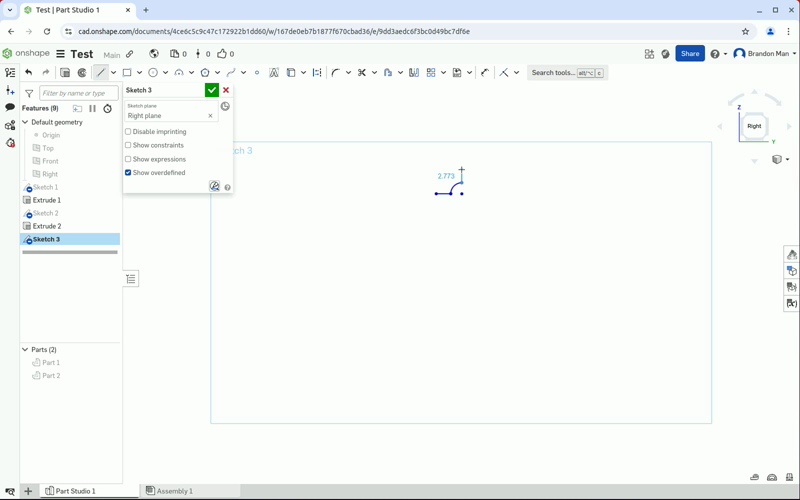
click(461, 169)
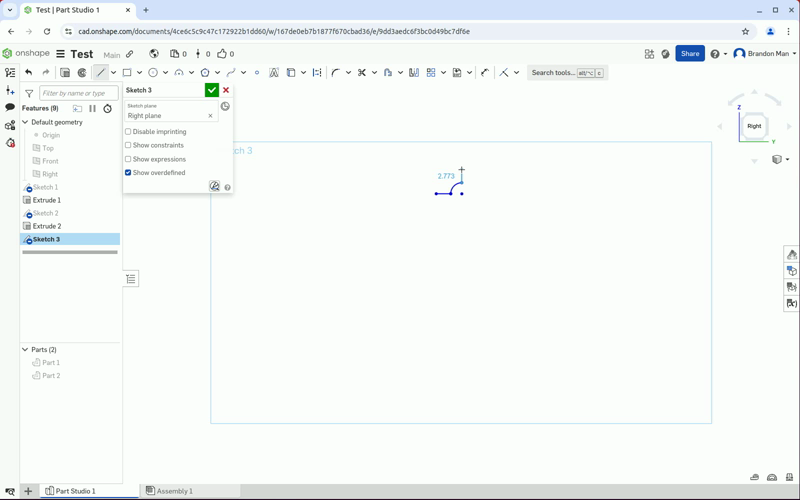
key_up(shift)
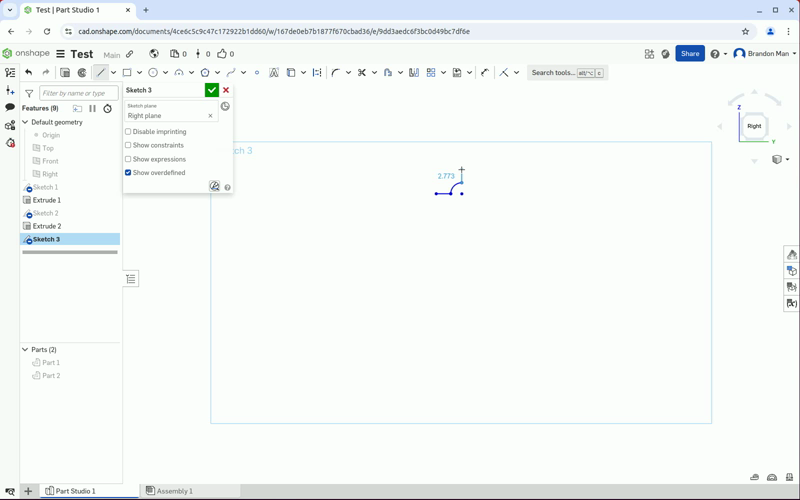
key(esc)
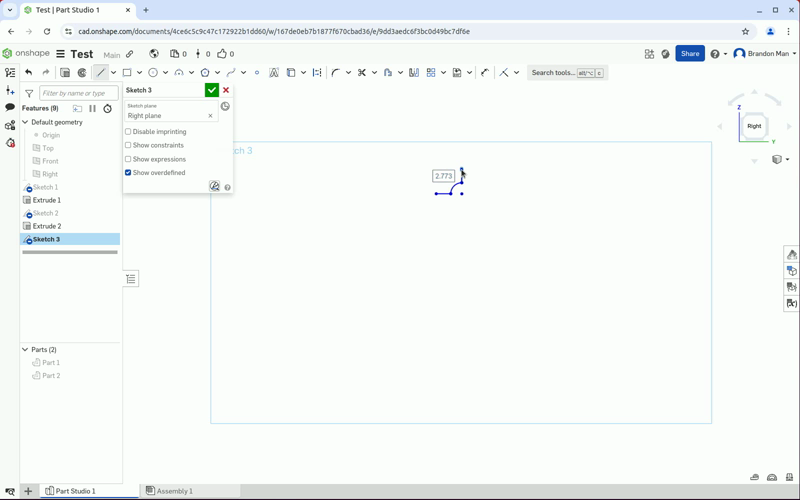
key(a)
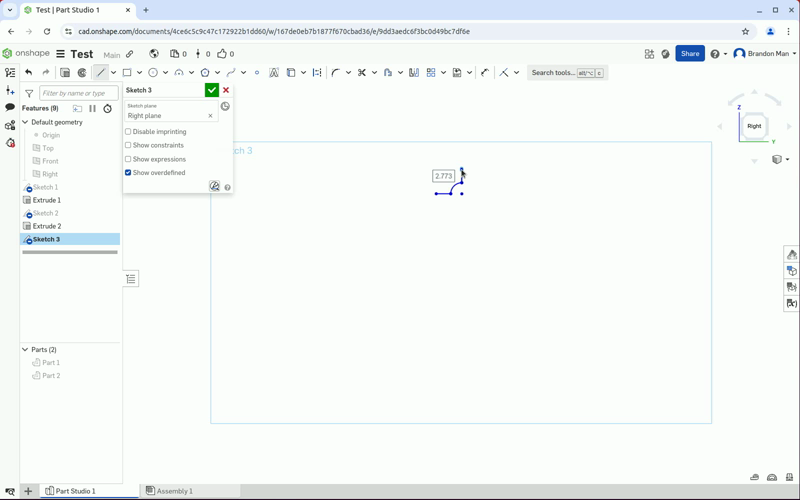
mouse_move(461, 169)
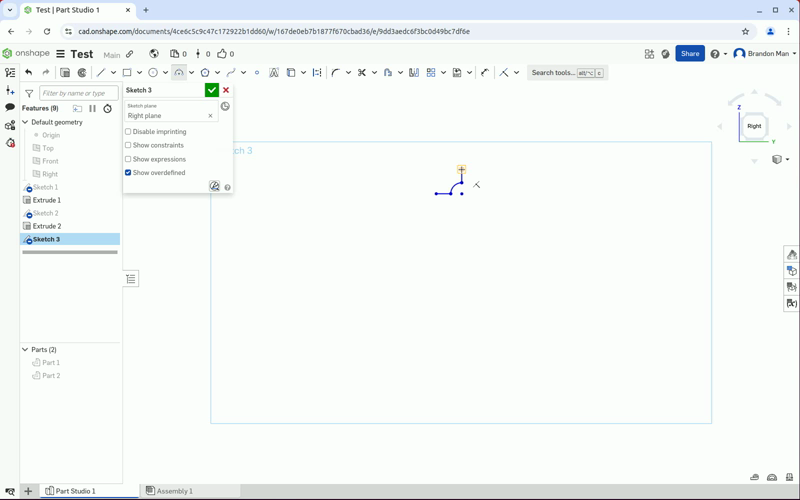
click(461, 169)
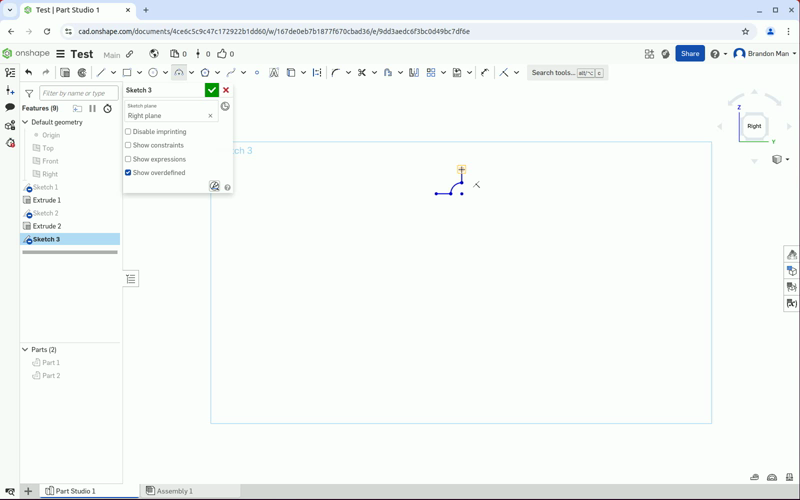
mouse_move(436, 193)
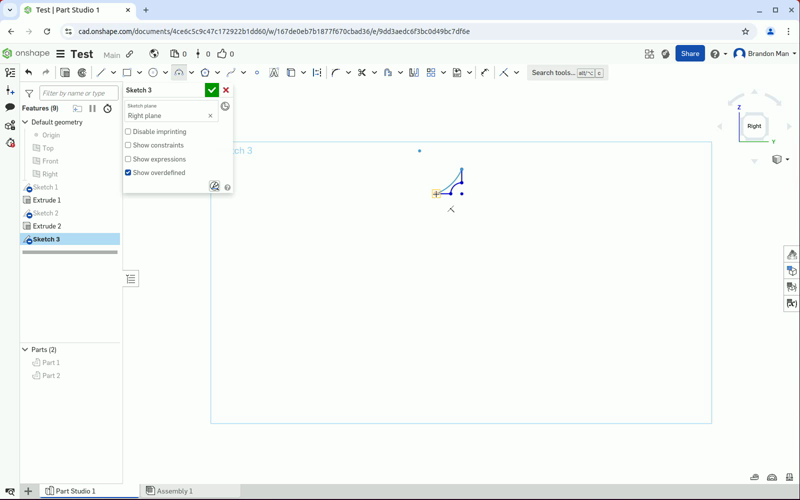
click(436, 193)
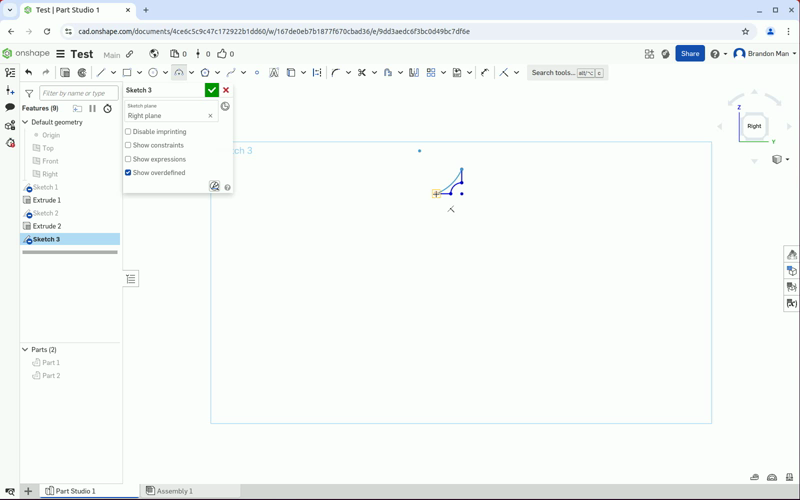
key_down(shift)
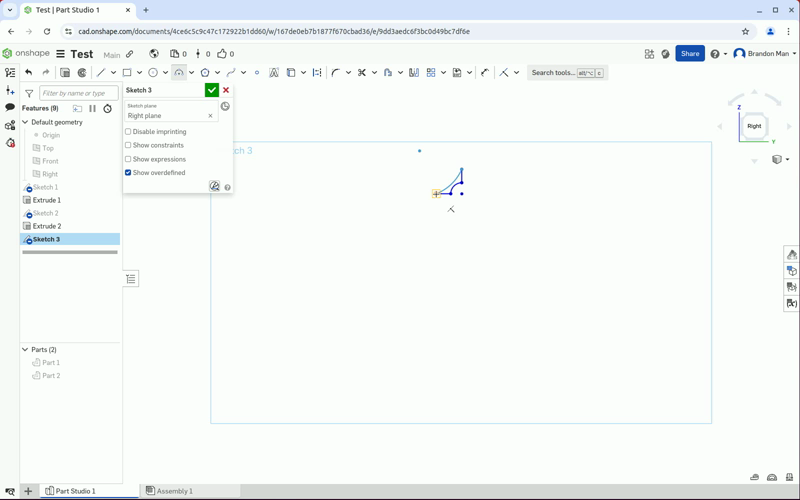
mouse_move(443, 176)
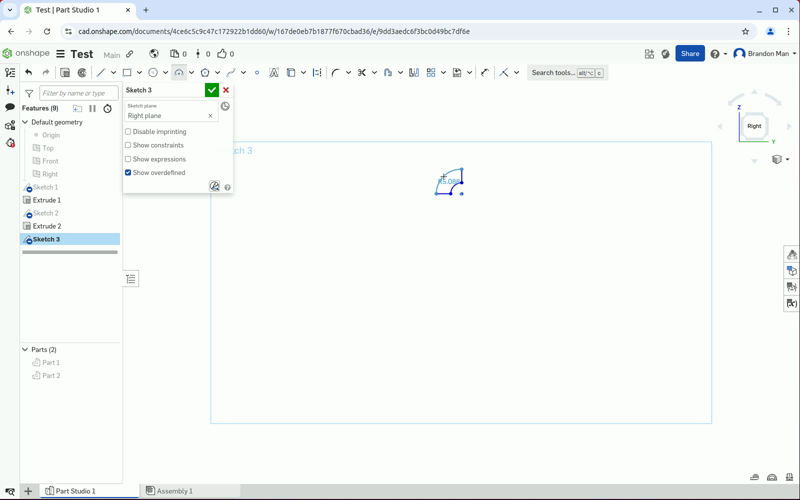
click(443, 176)
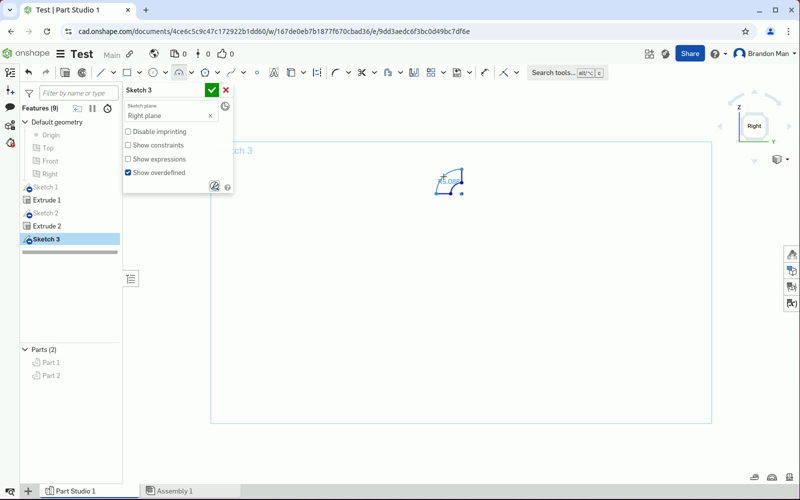
key_up(shift)
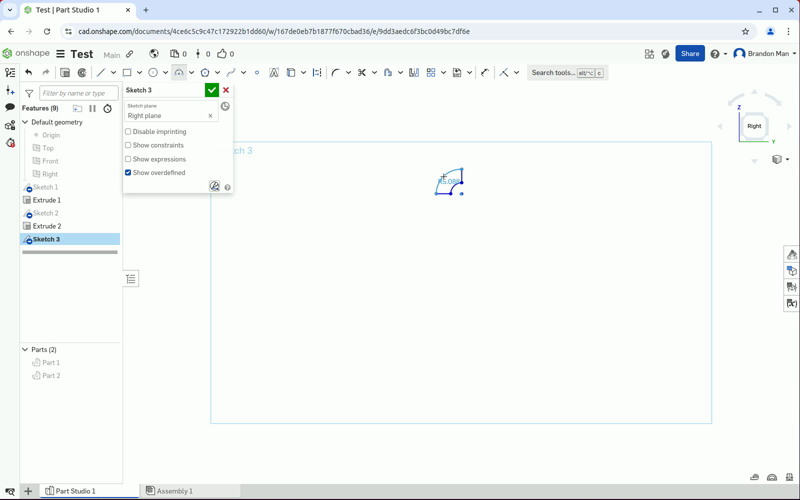
key(esc)
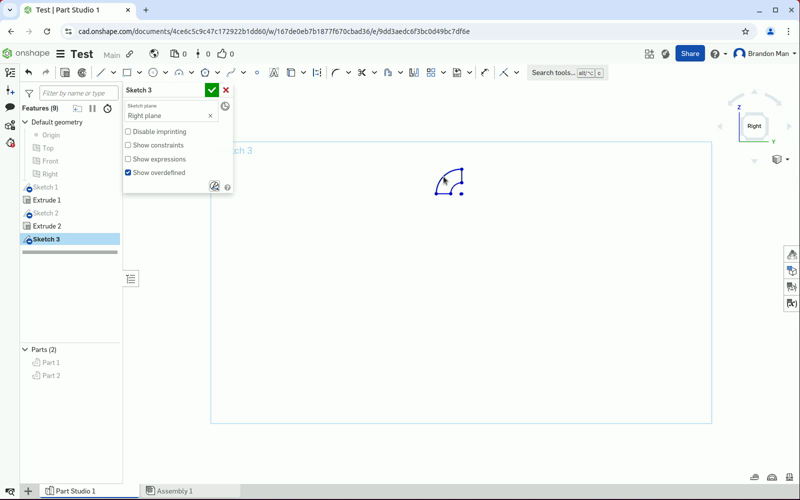
mouse_move(447, 179)
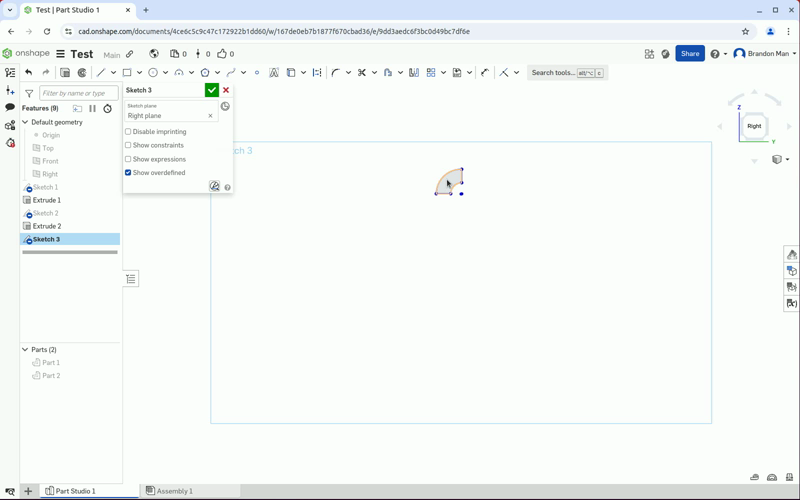
scroll(6)
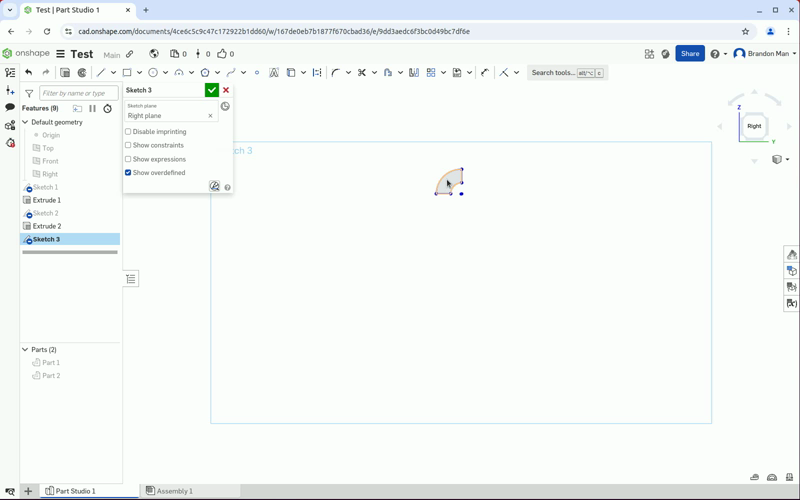
scroll(6)
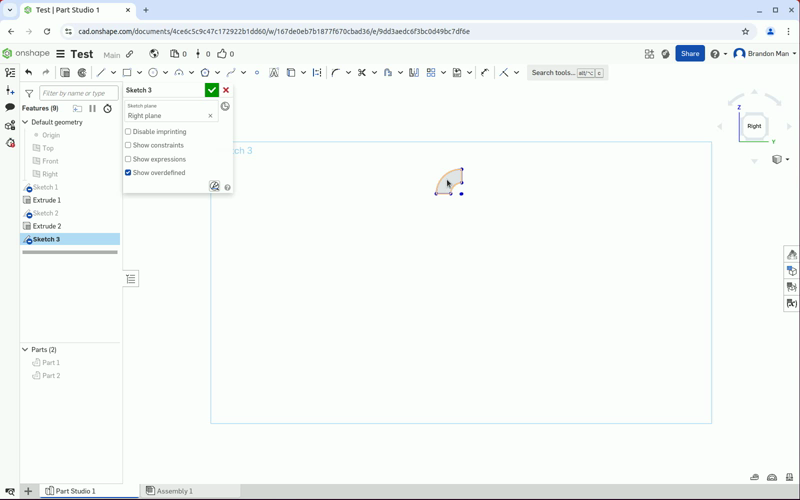
scroll(6)
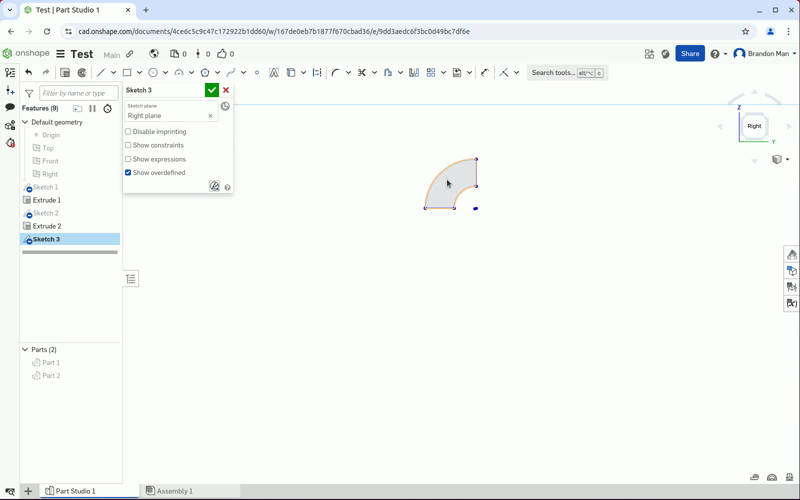
scroll(6)
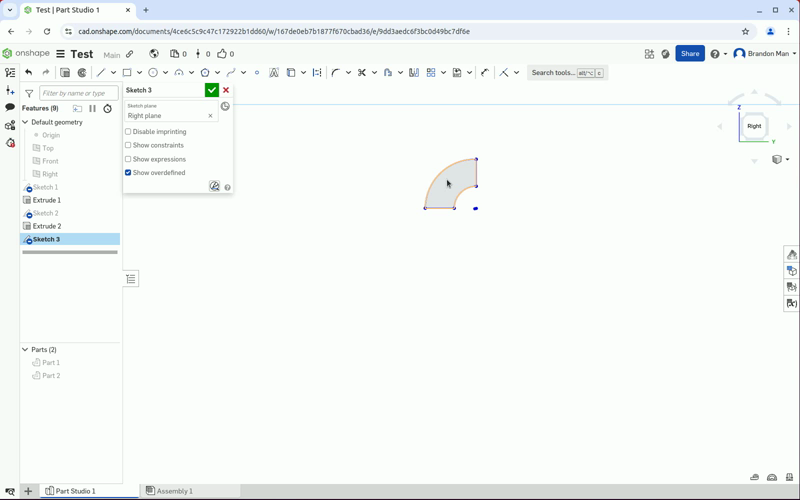
scroll(6)
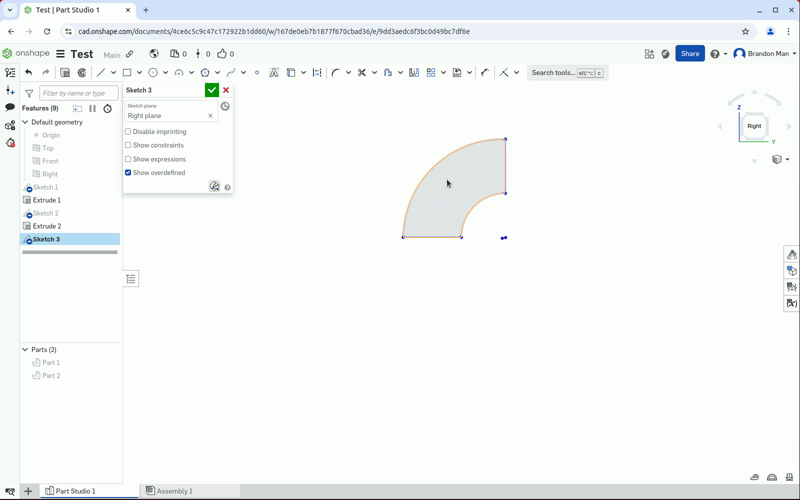
scroll(6)
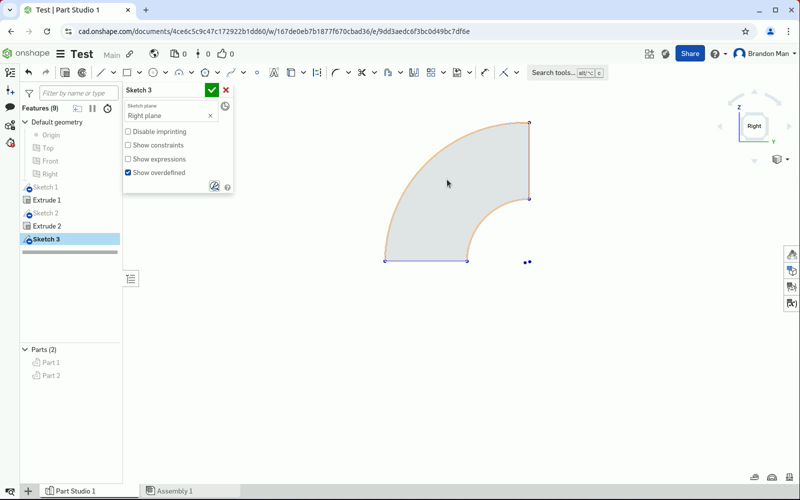
scroll(6)
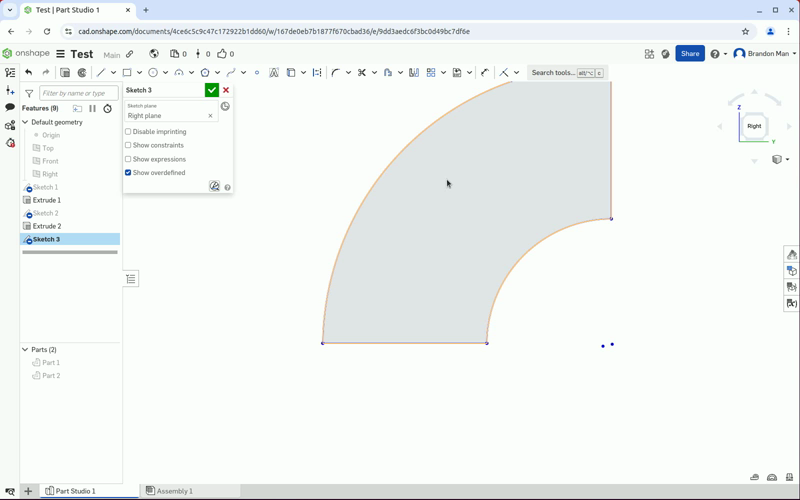
click(447, 179)
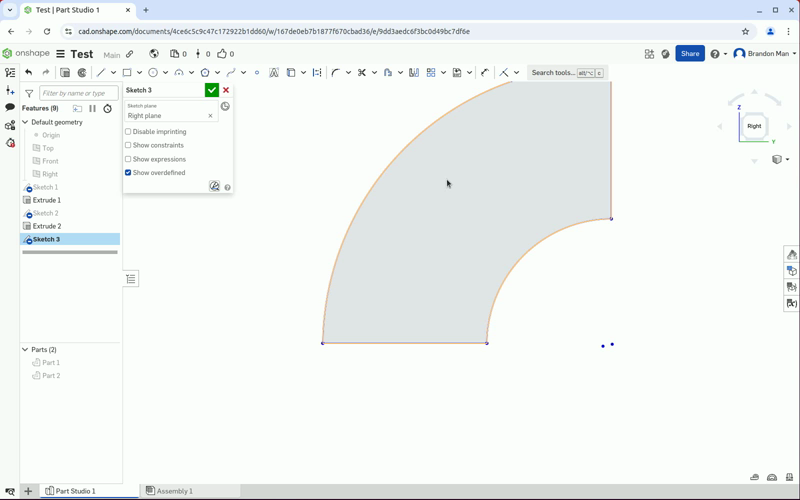
scroll(-6)
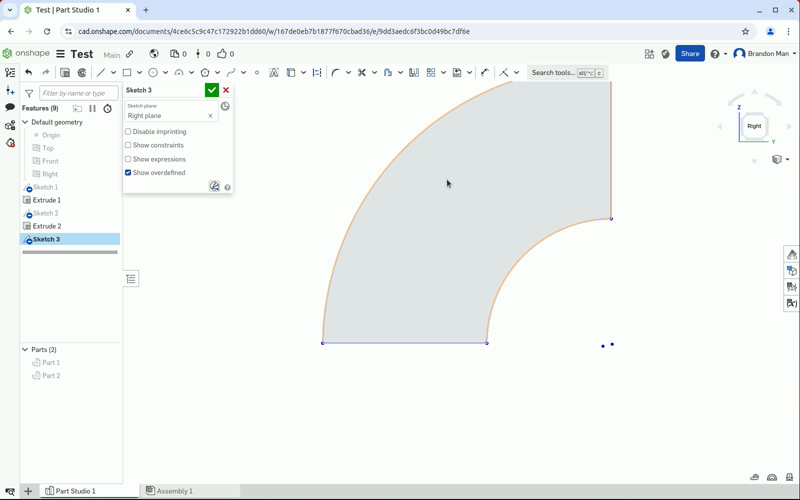
scroll(-6)
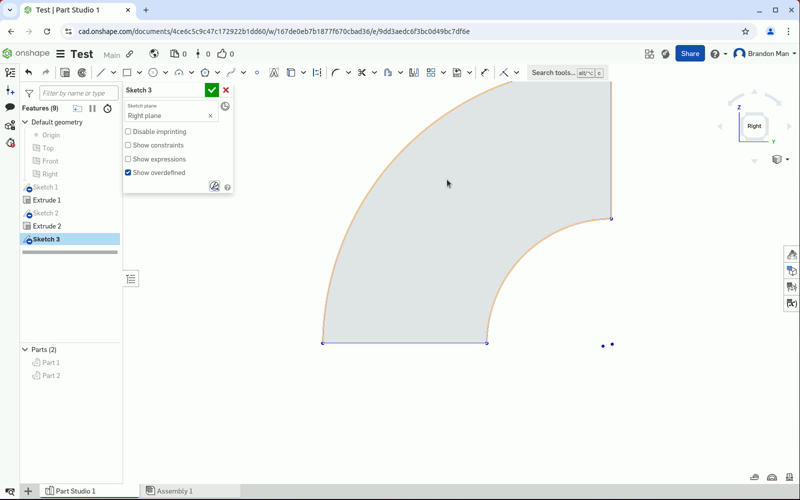
scroll(-6)
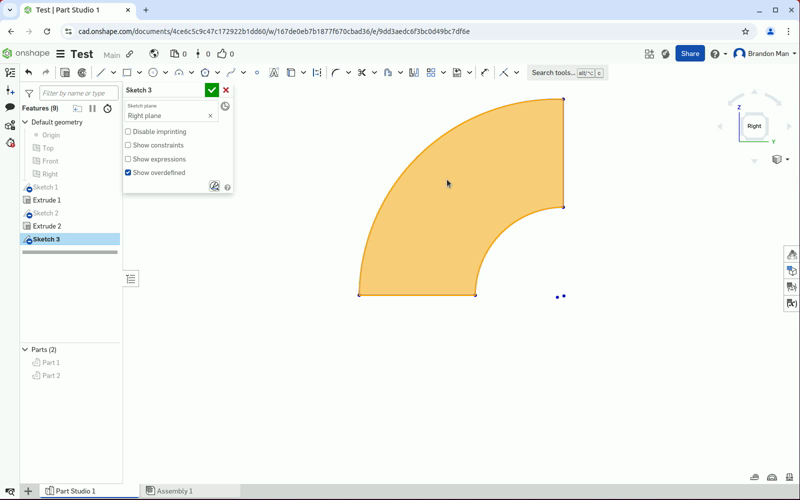
scroll(-6)
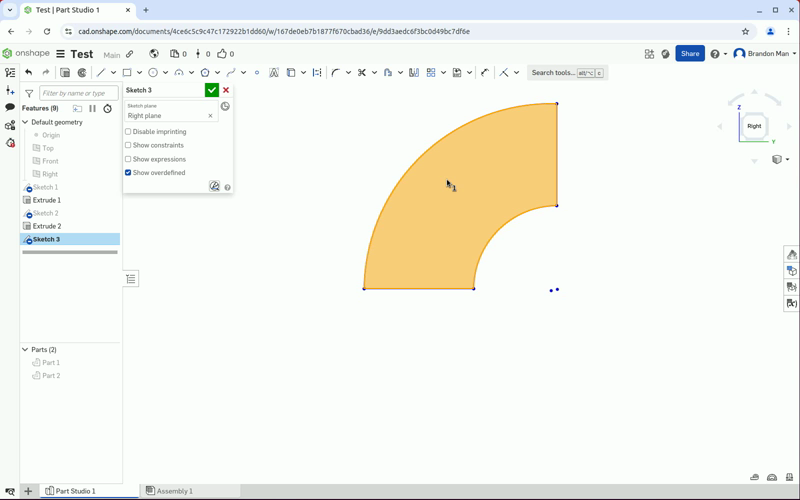
scroll(-6)
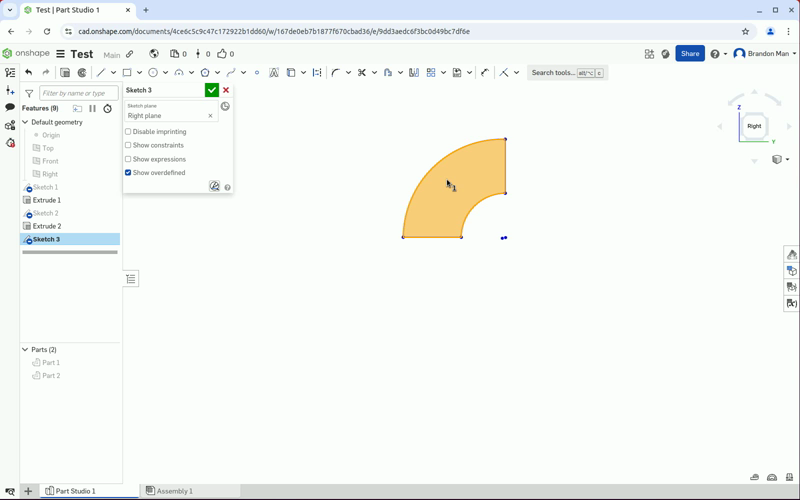
scroll(-6)
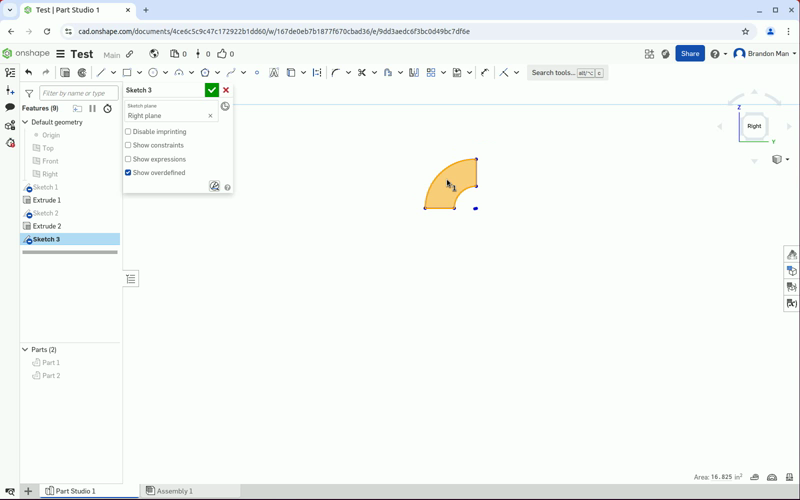
scroll(-6)
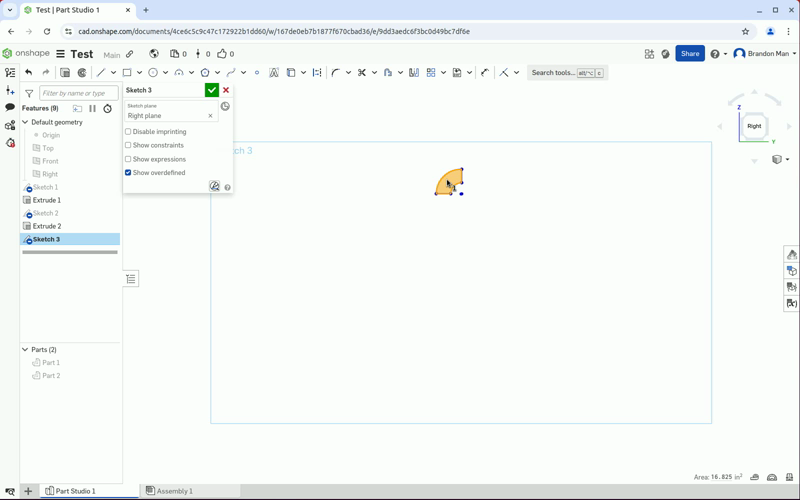
mouse_move(73, 352)
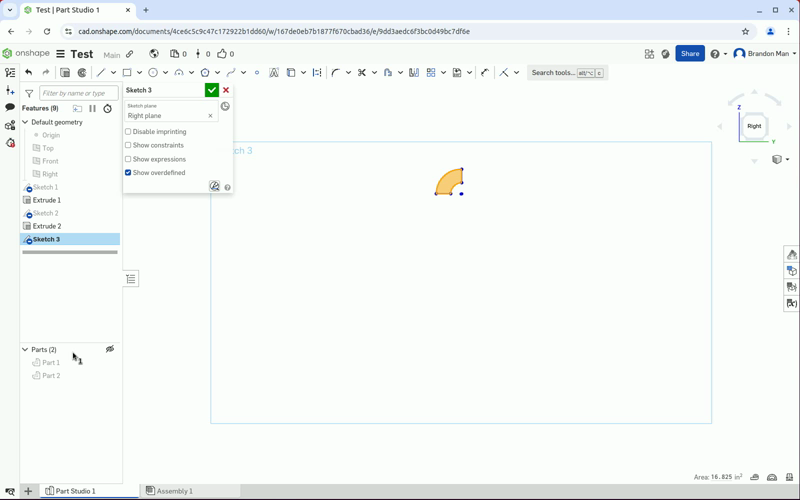
key(shift+y)
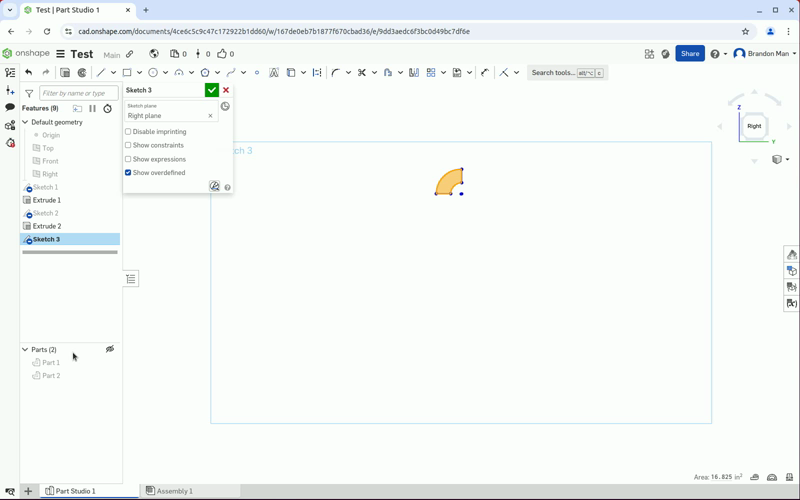
key(shift+e)
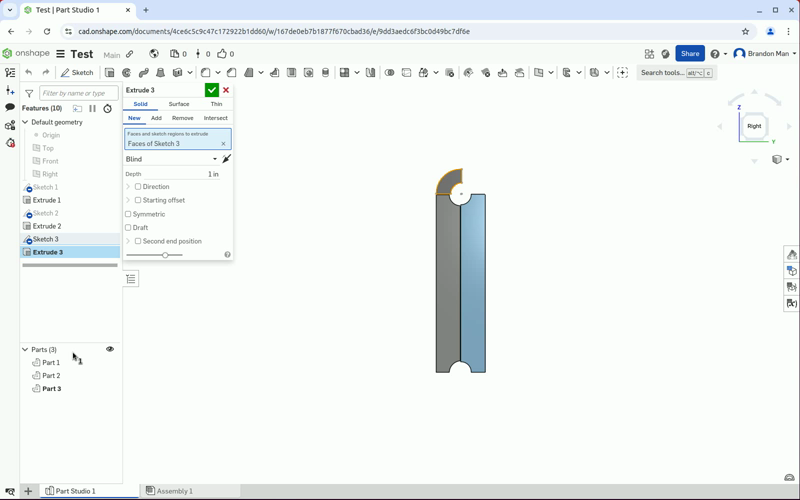
mouse_move(143, 106)
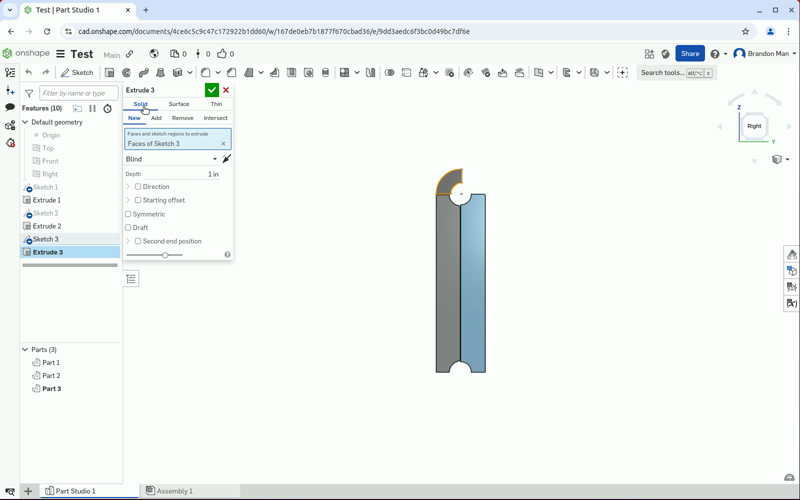
click(143, 106)
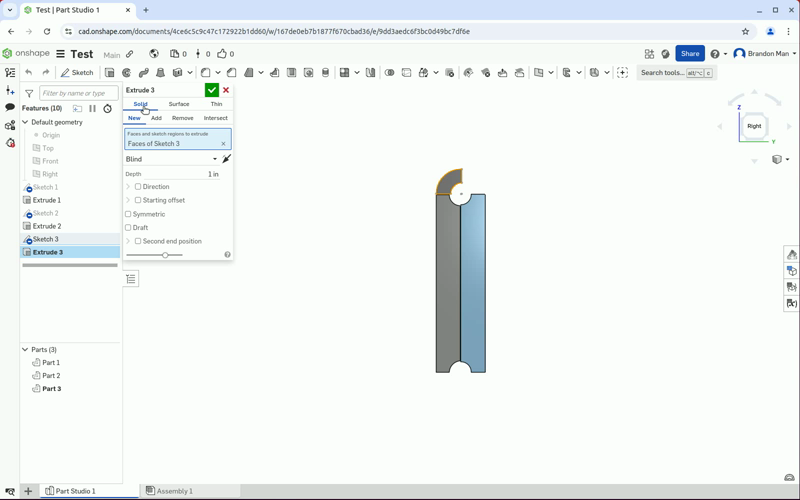
mouse_move(137, 120)
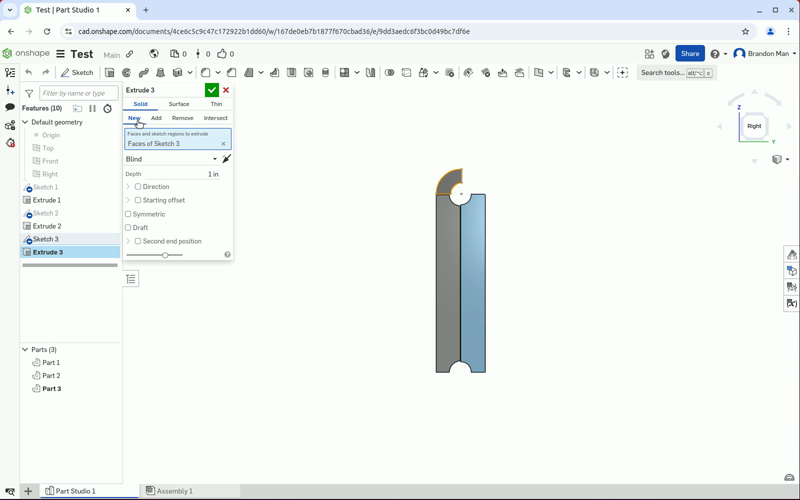
click(137, 120)
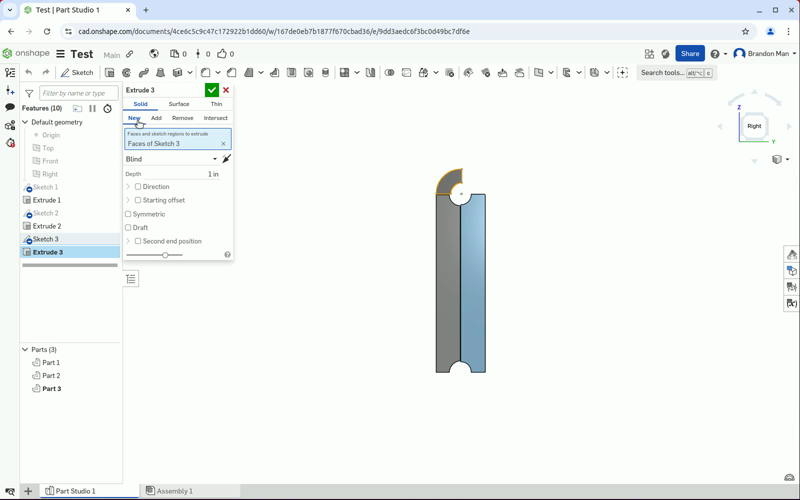
key(tab, 4)
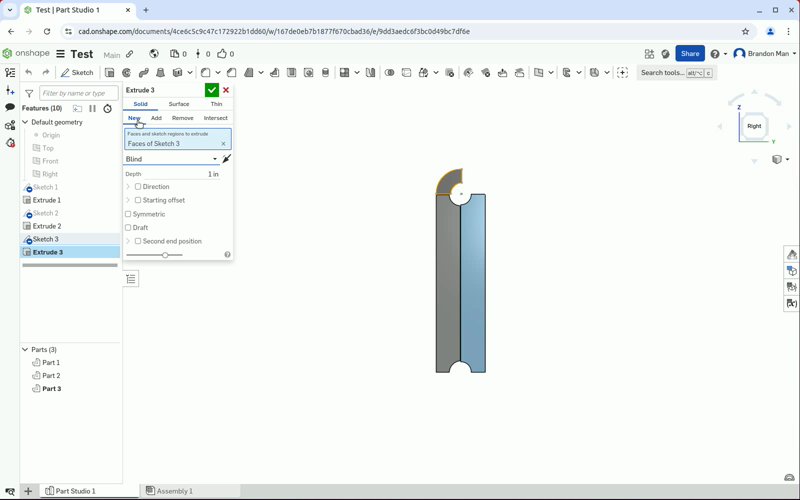
text(4.332)
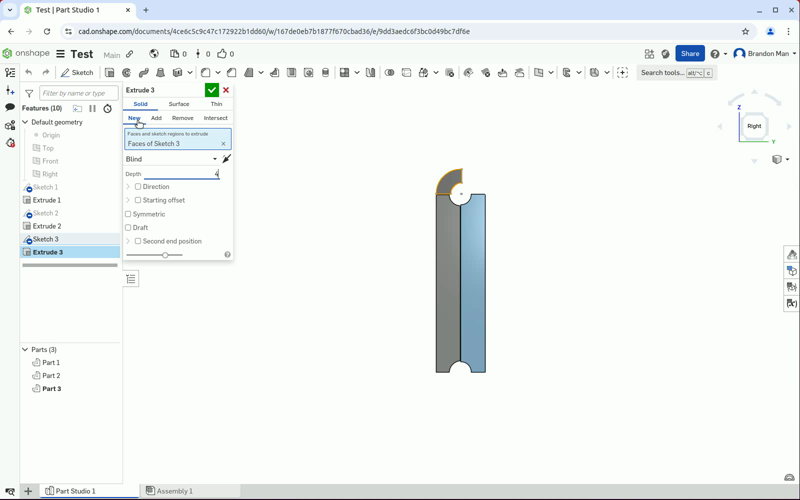
key(tab, 3)
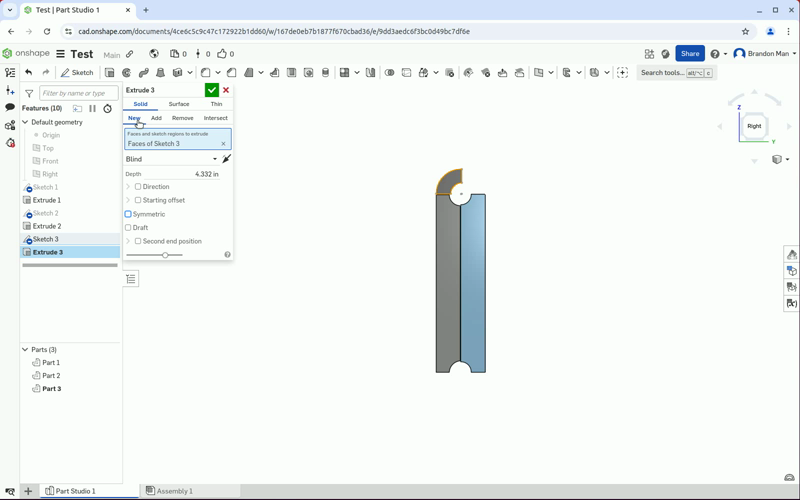
key(space)
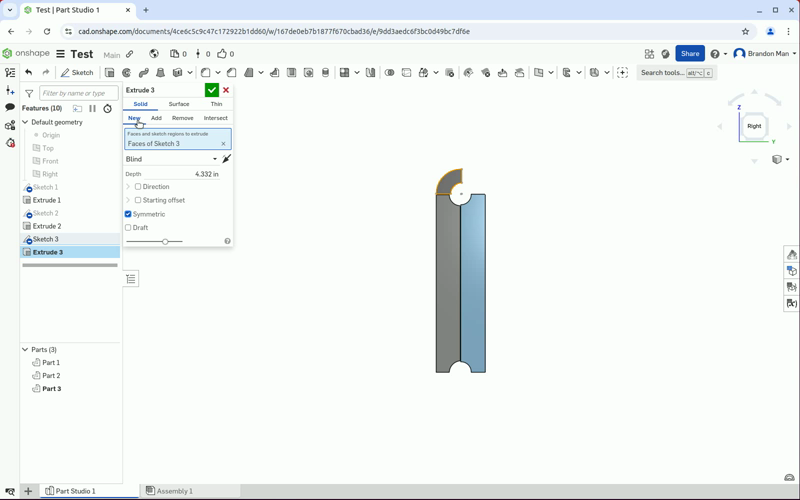
key(enter)
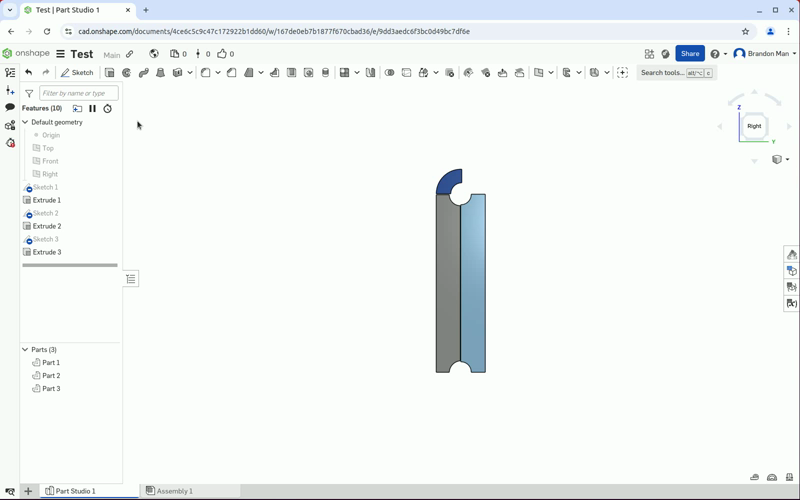
key(shift+h)
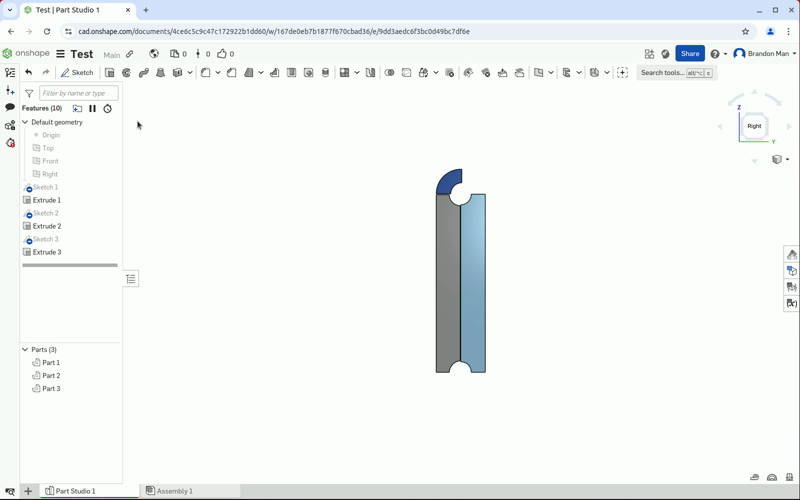
key(shift+h)
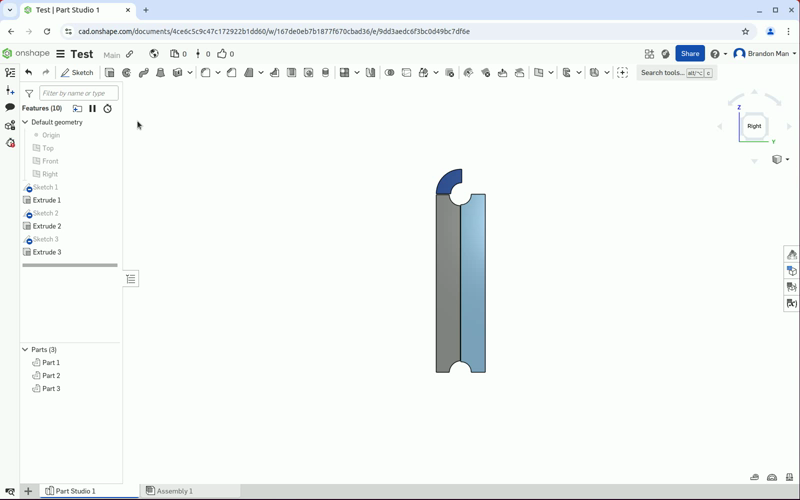
mouse_move(73, 189)
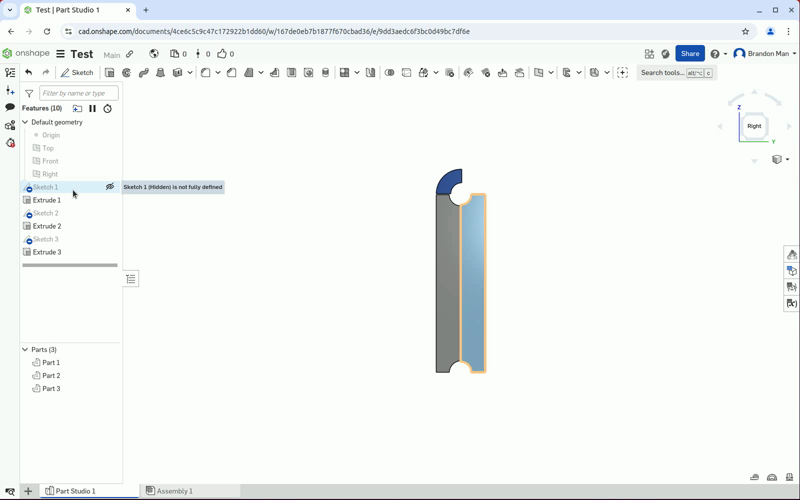
click(73, 189)
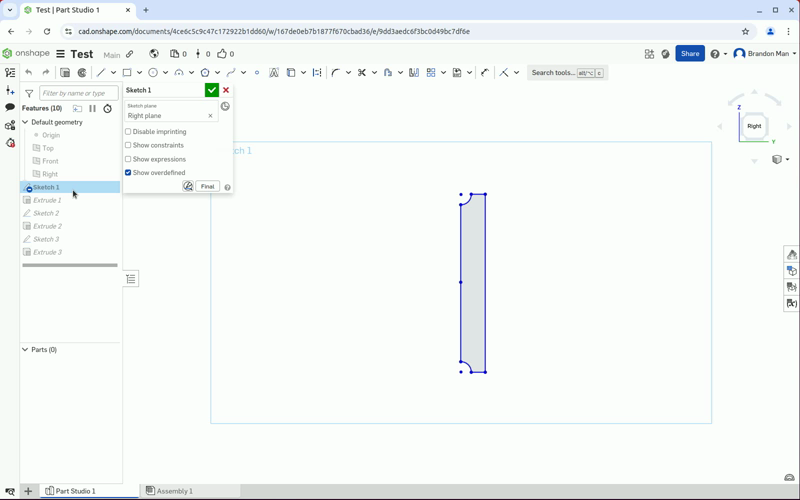
mouse_move(229, 92)
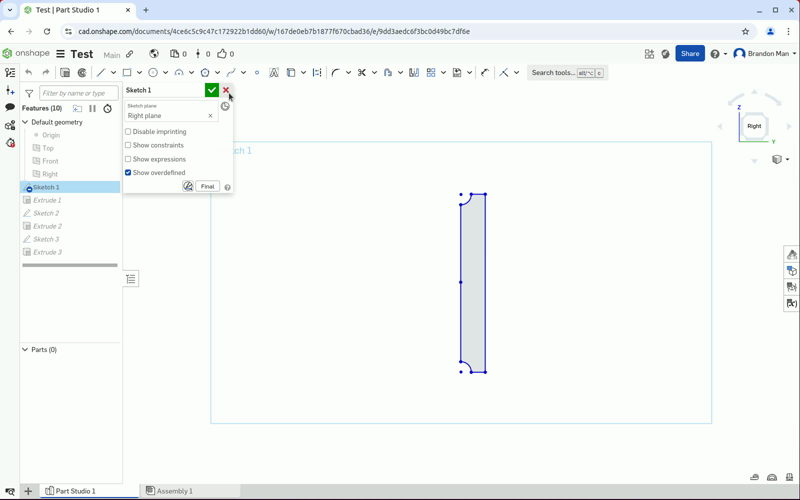
click(229, 92)
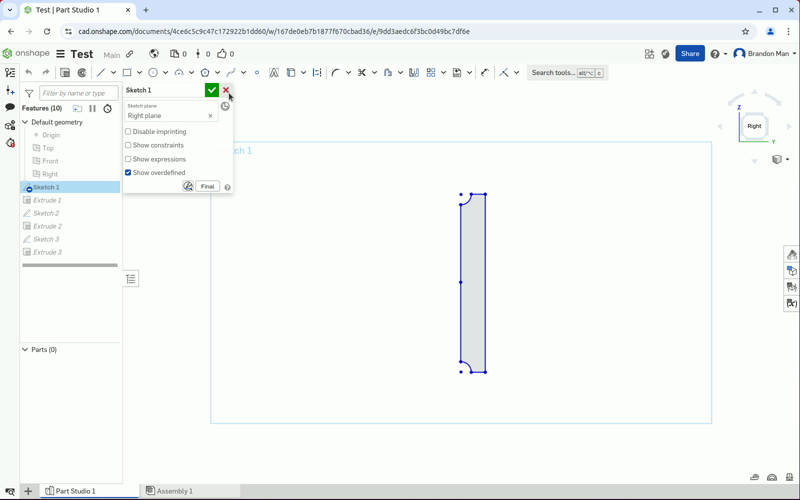
key(shift+s)
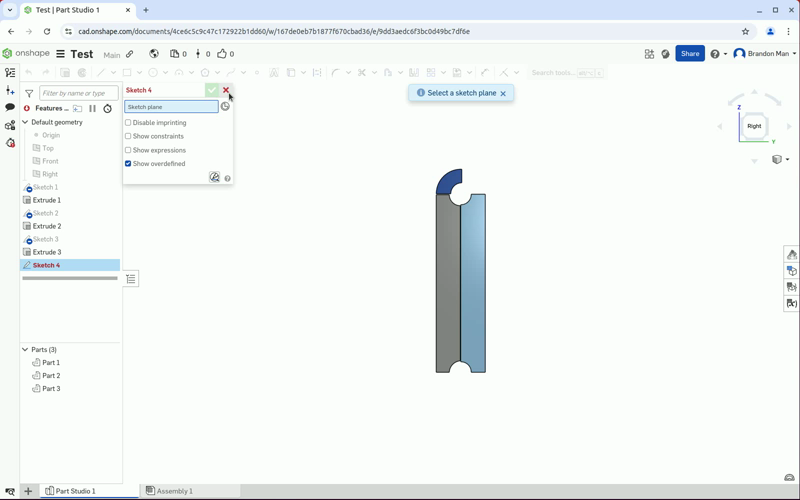
mouse_move(73, 176)
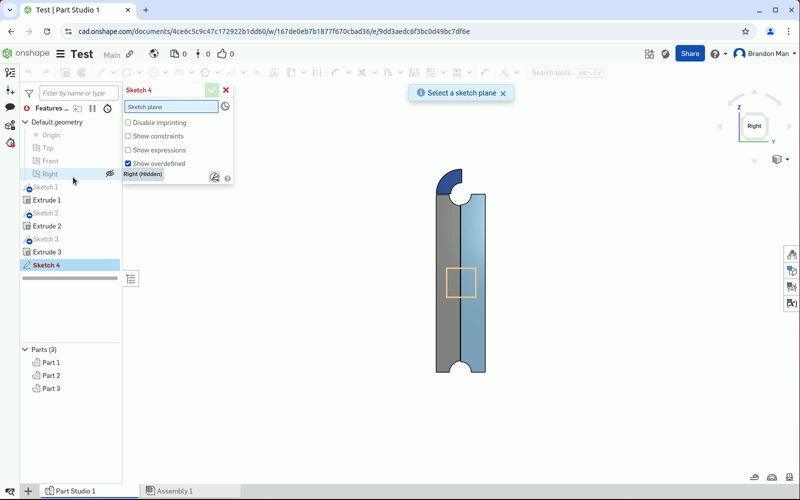
click(73, 176)
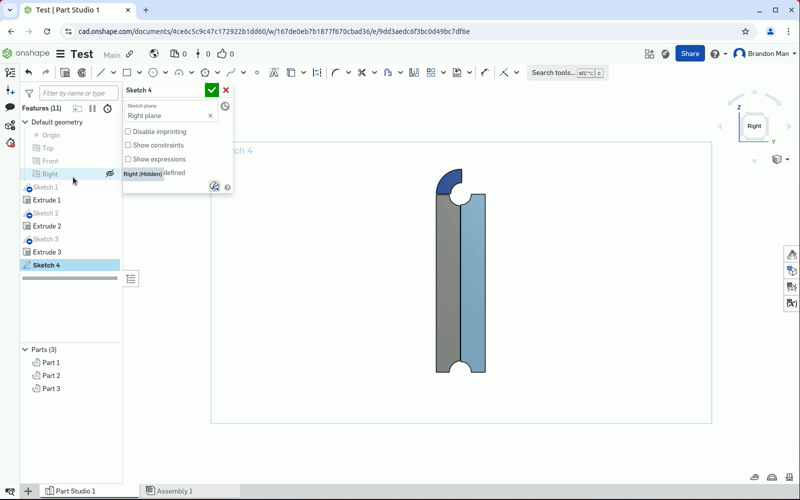
mouse_move(73, 352)
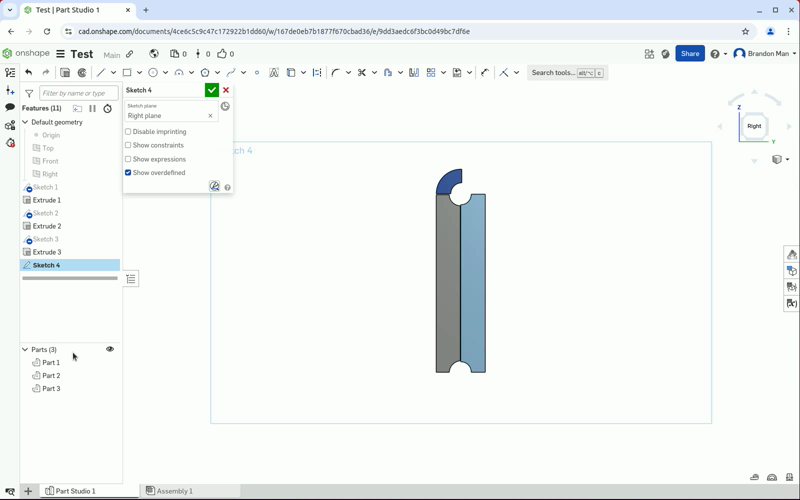
key(y)
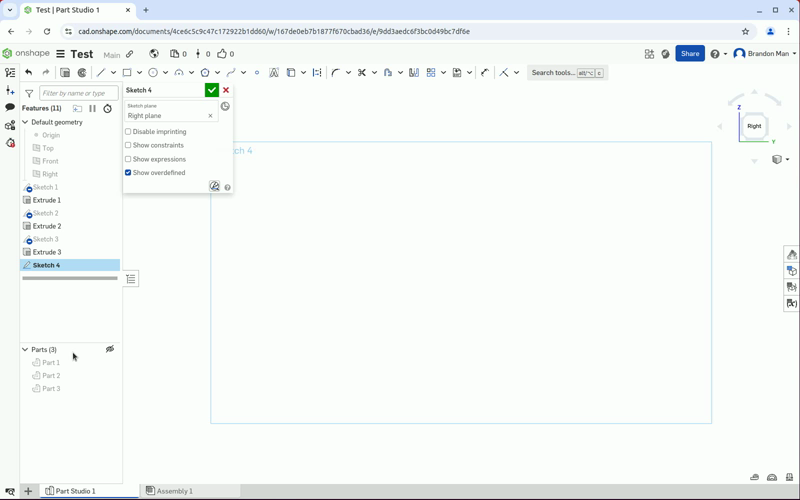
key(a)
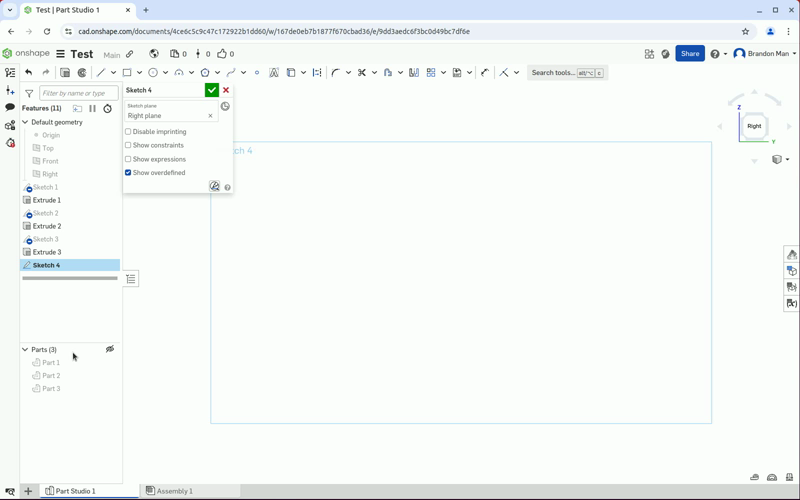
key_down(shift)
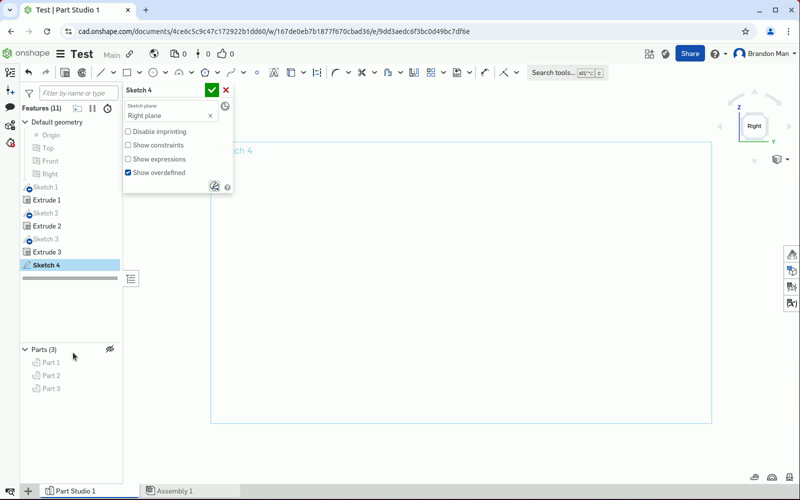
mouse_move(460, 183)
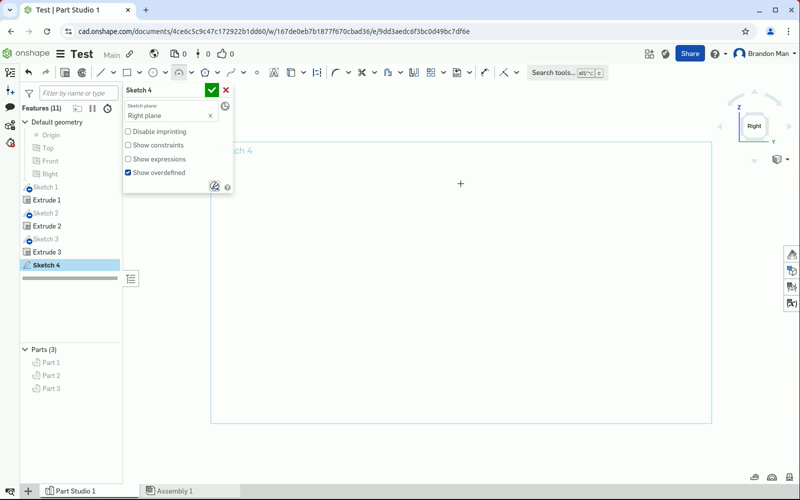
click(460, 183)
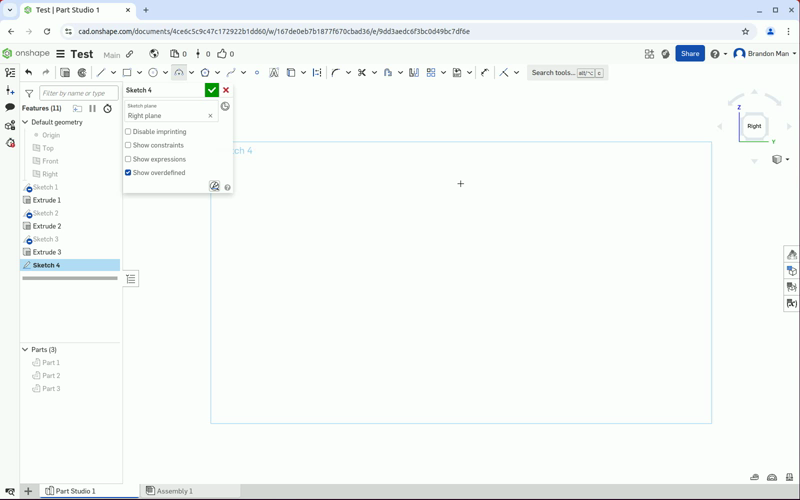
key_up(shift)
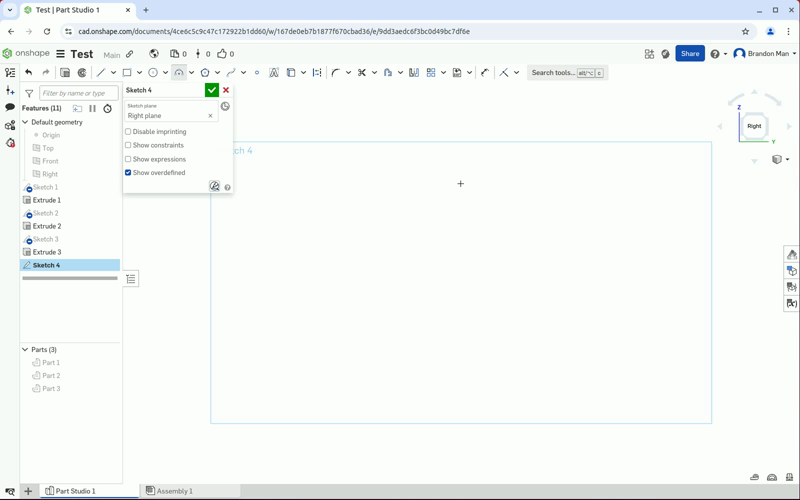
key_down(shift)
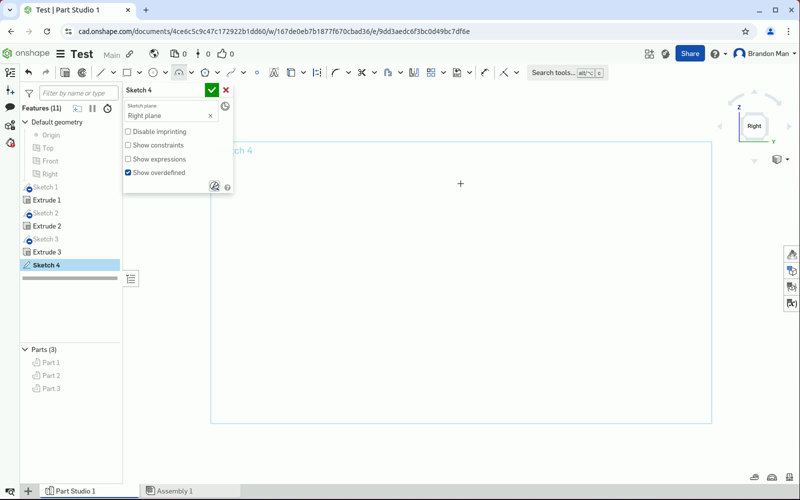
mouse_move(471, 194)
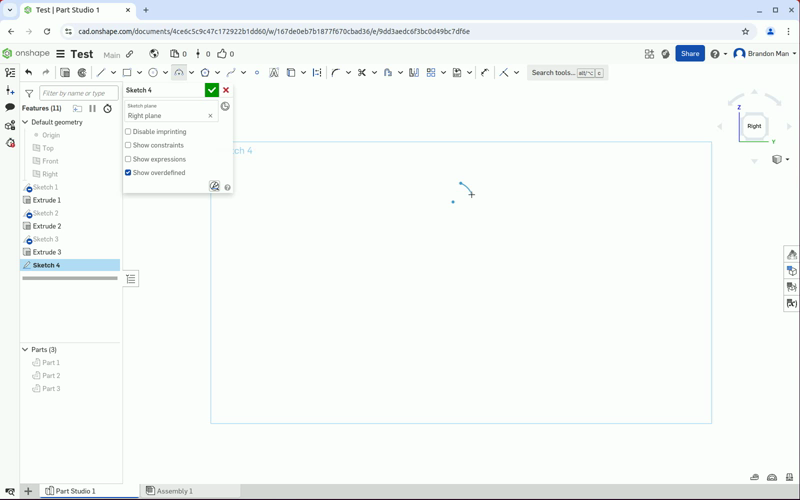
click(471, 194)
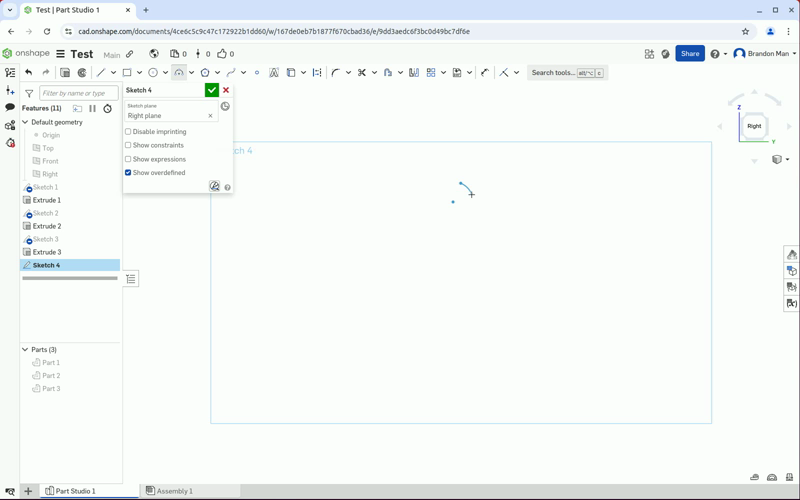
mouse_move(468, 186)
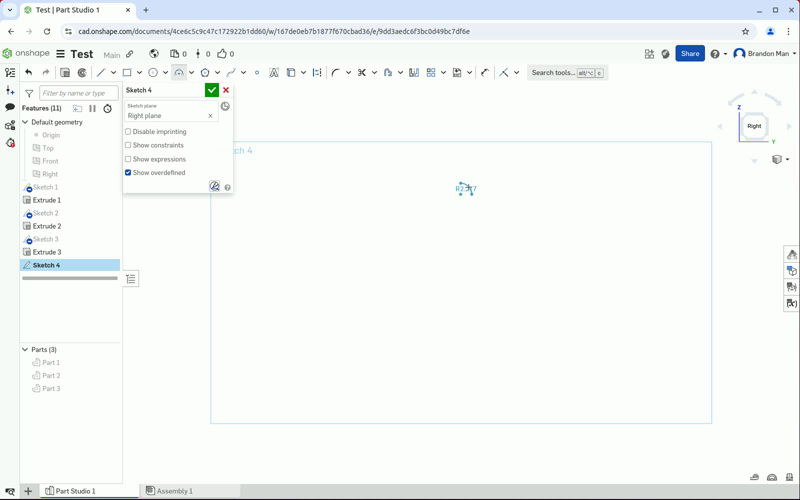
click(468, 186)
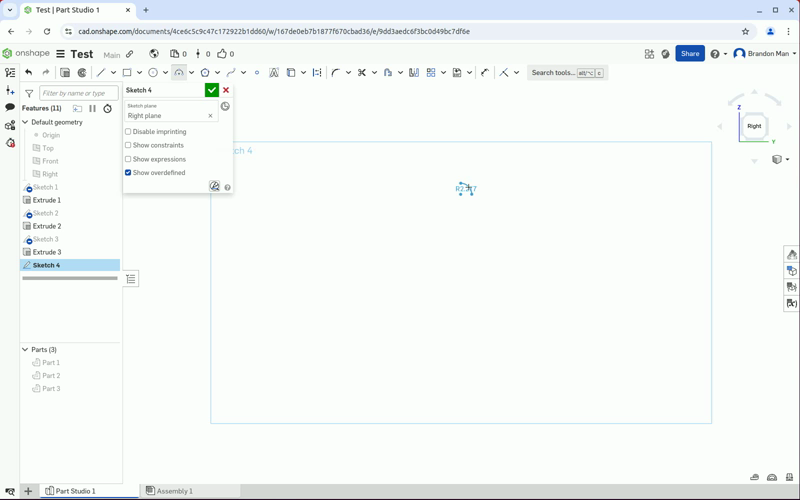
key_up(shift)
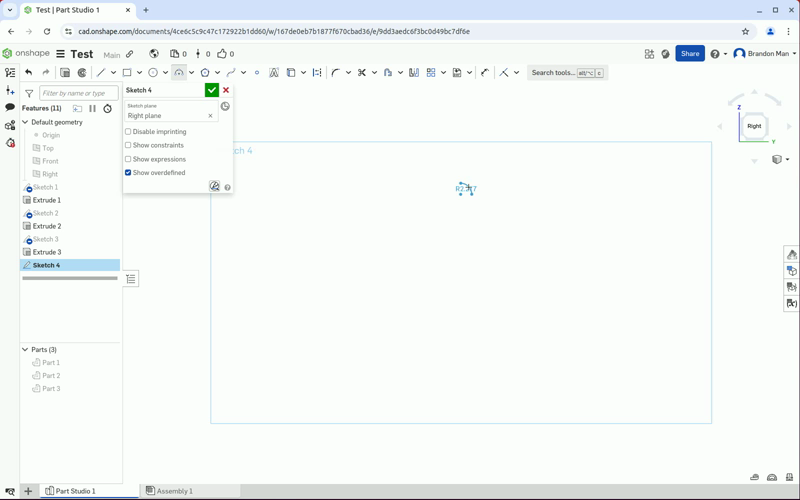
key(esc)
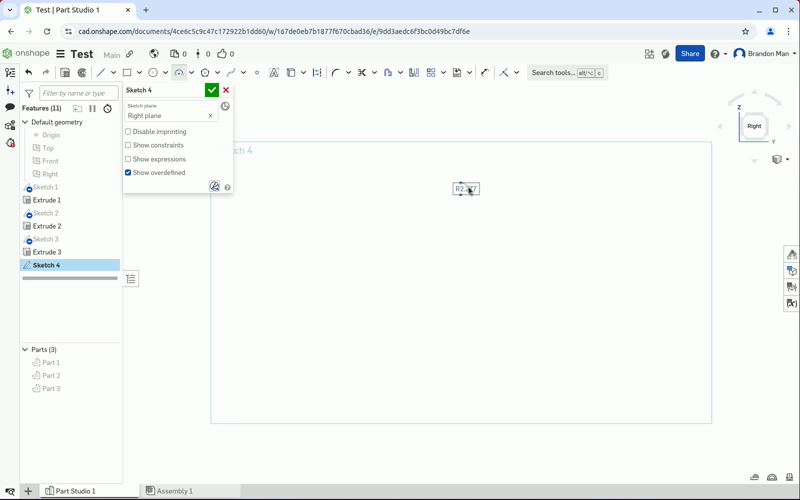
key(l)
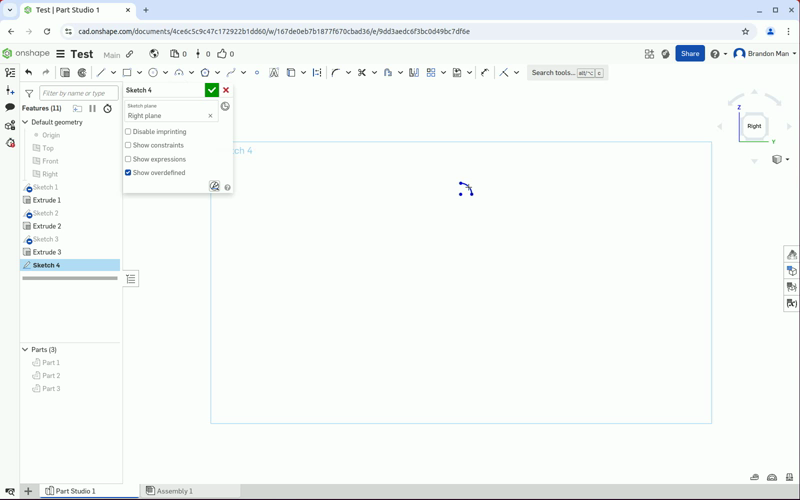
mouse_move(471, 194)
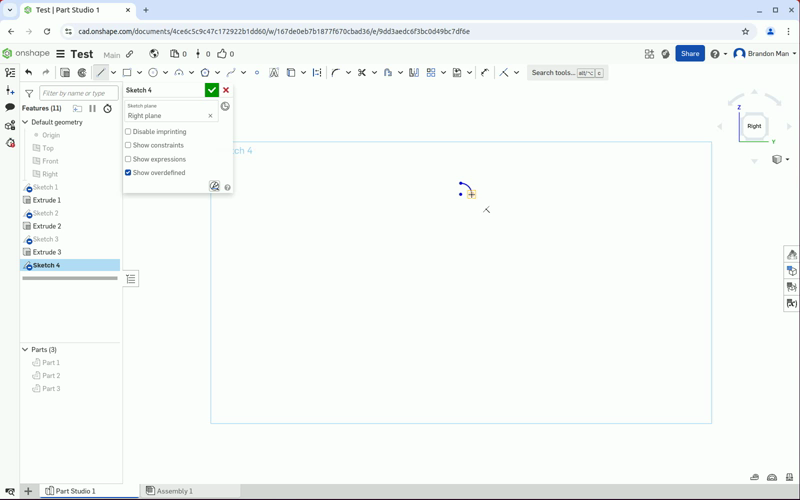
click(471, 194)
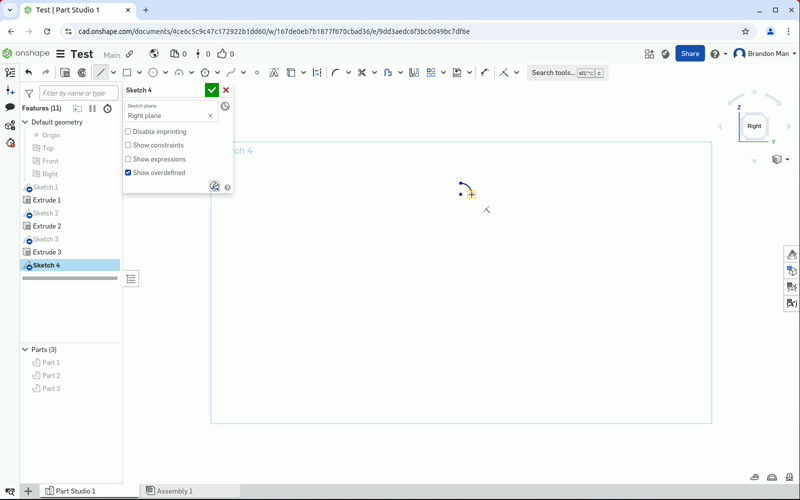
key_down(shift)
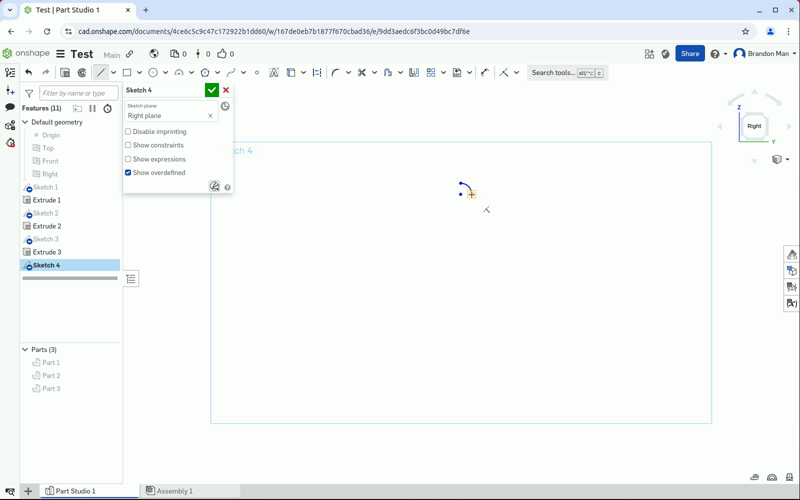
mouse_move(501, 194)
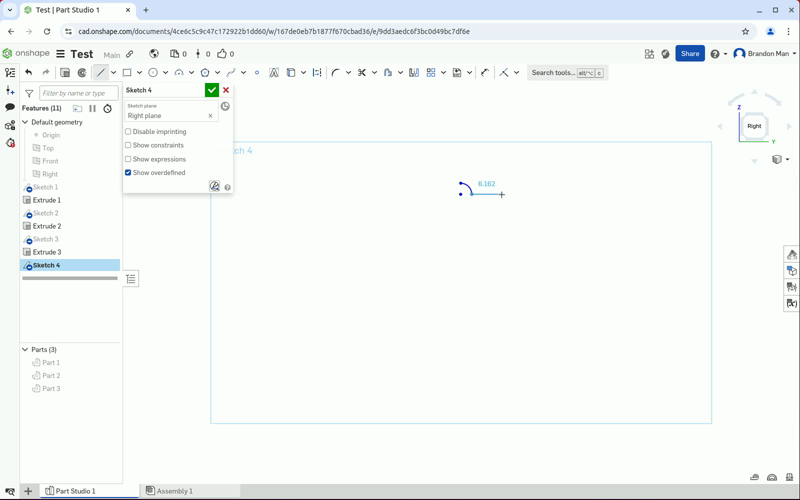
mouse_move(486, 194)
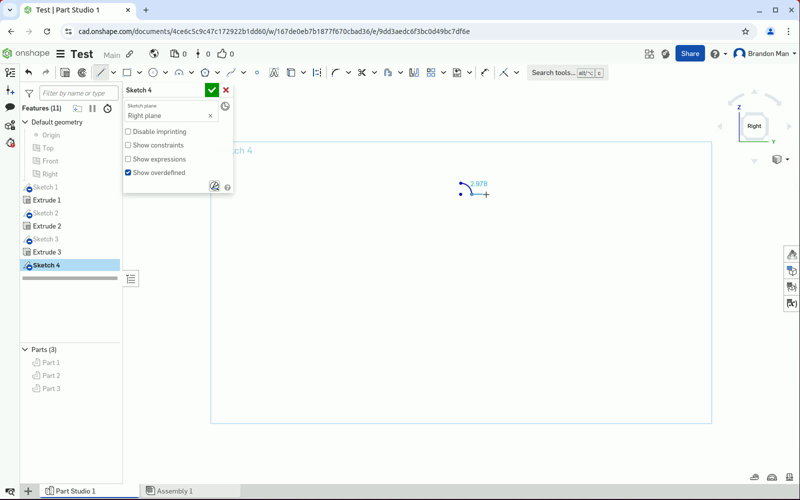
click(486, 194)
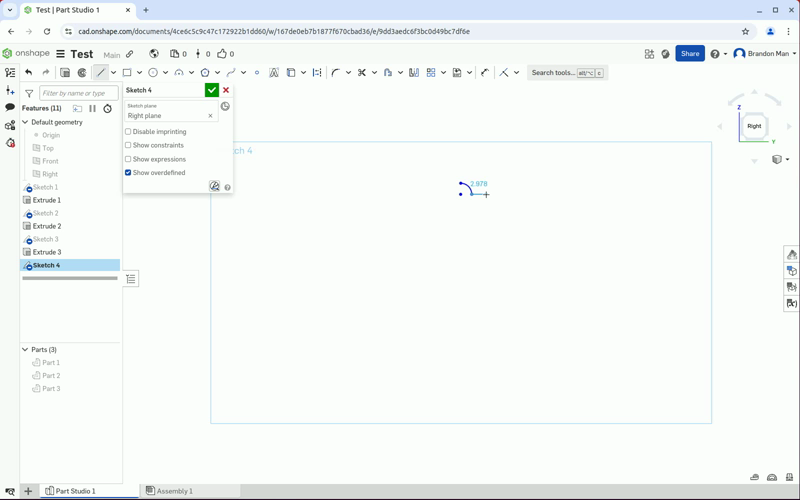
key_up(shift)
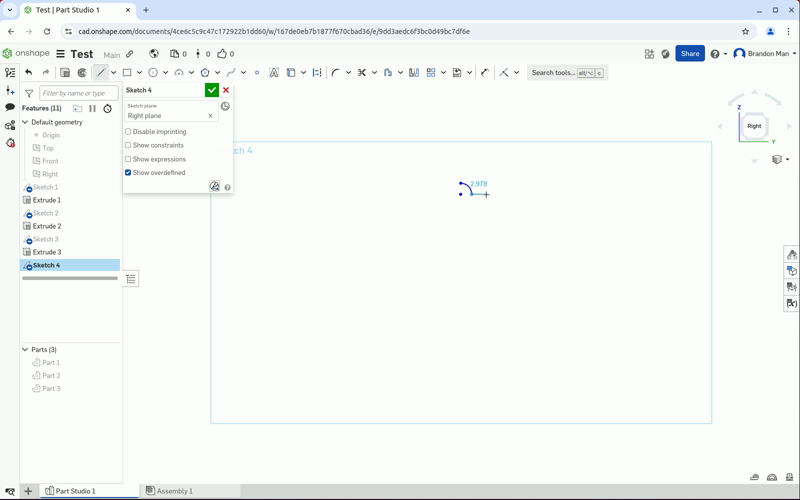
key(esc)
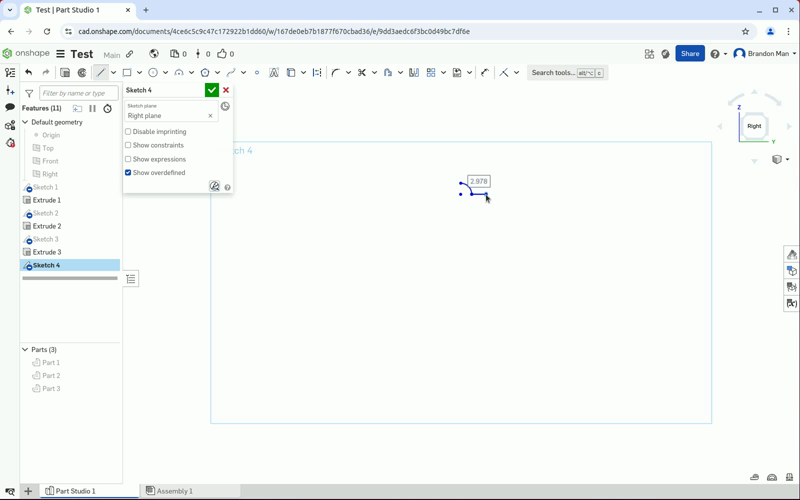
key(a)
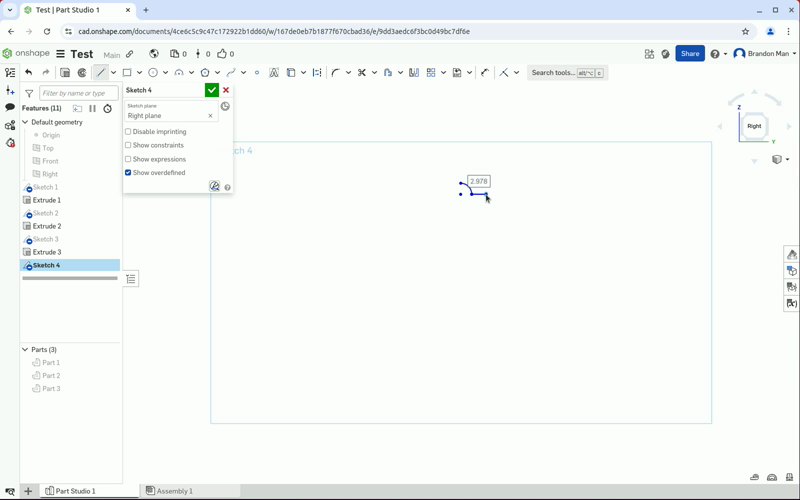
mouse_move(486, 194)
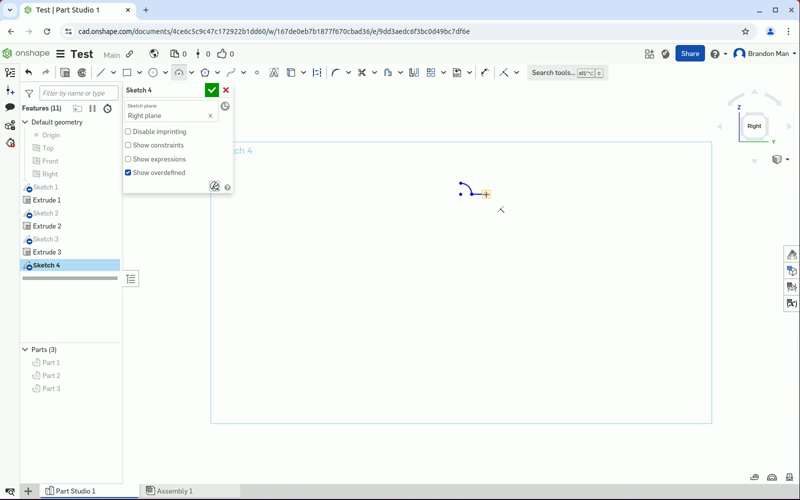
click(486, 194)
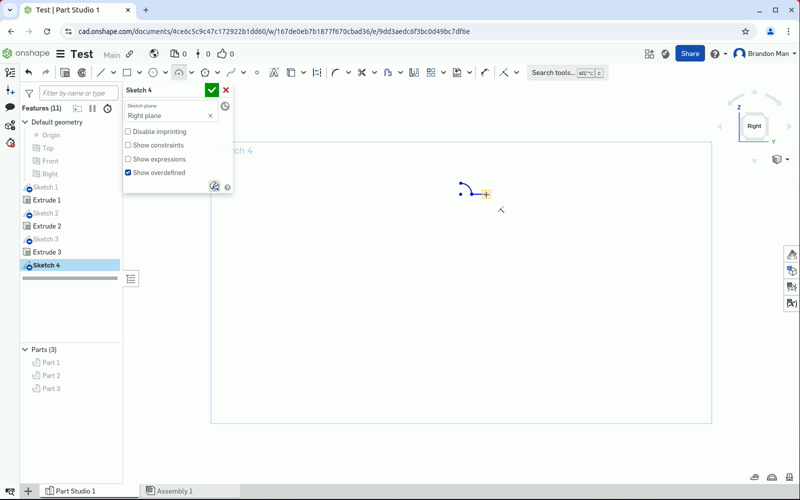
key_down(shift)
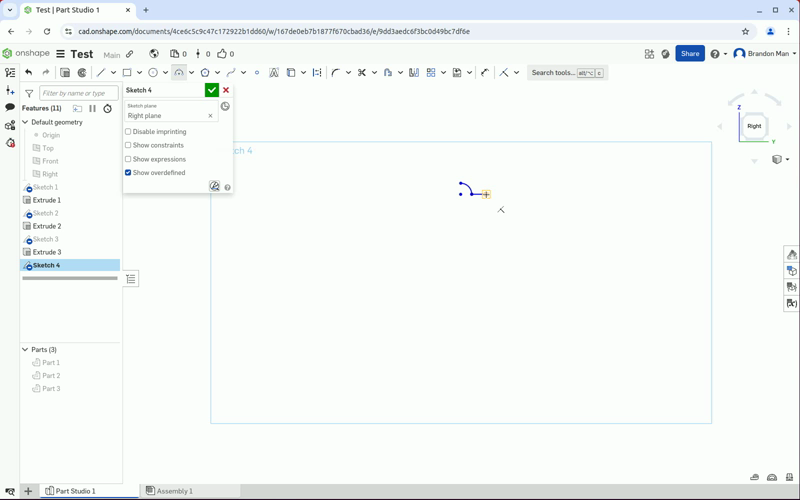
mouse_move(460, 169)
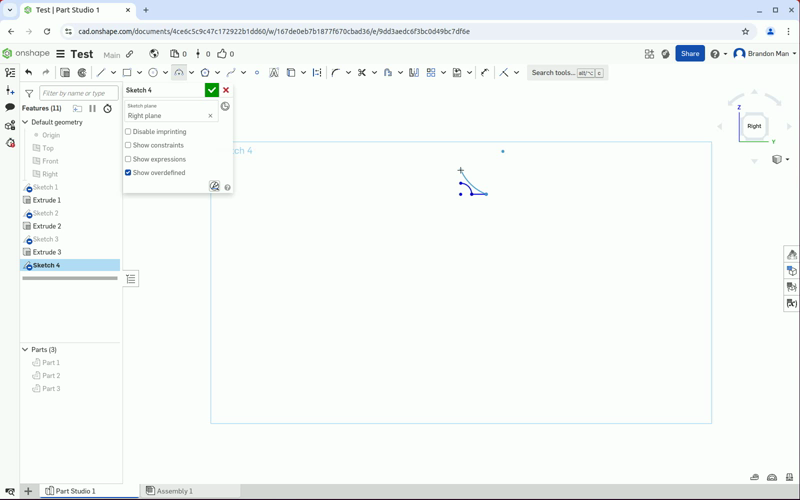
click(460, 169)
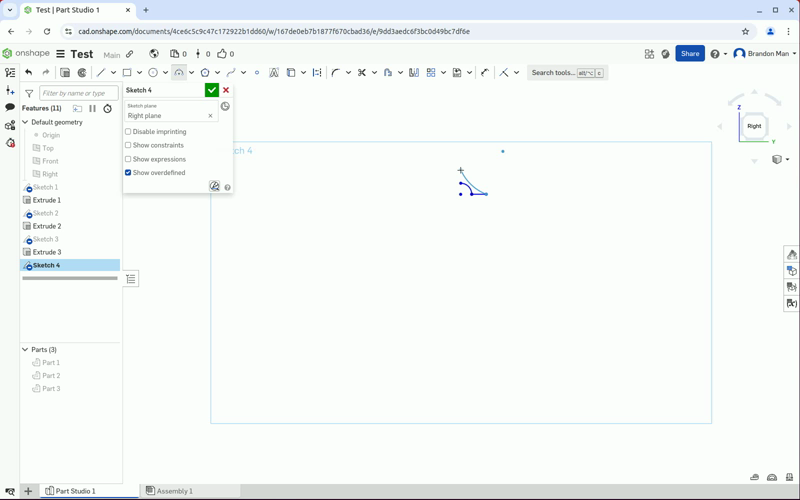
mouse_move(478, 176)
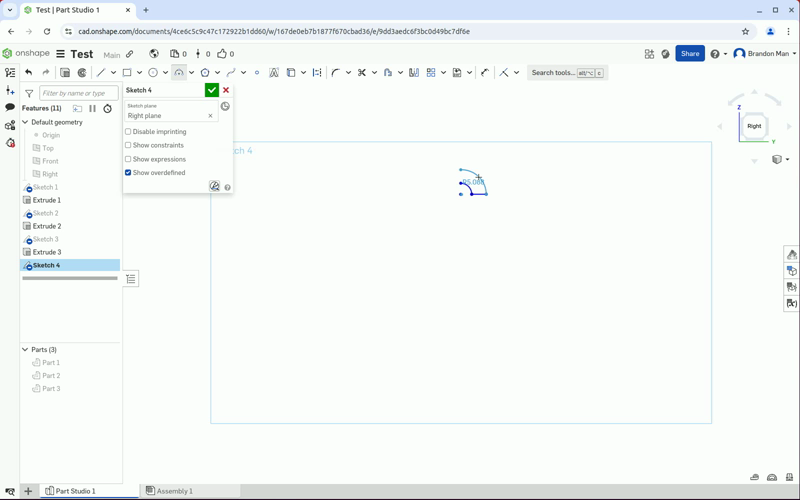
click(478, 176)
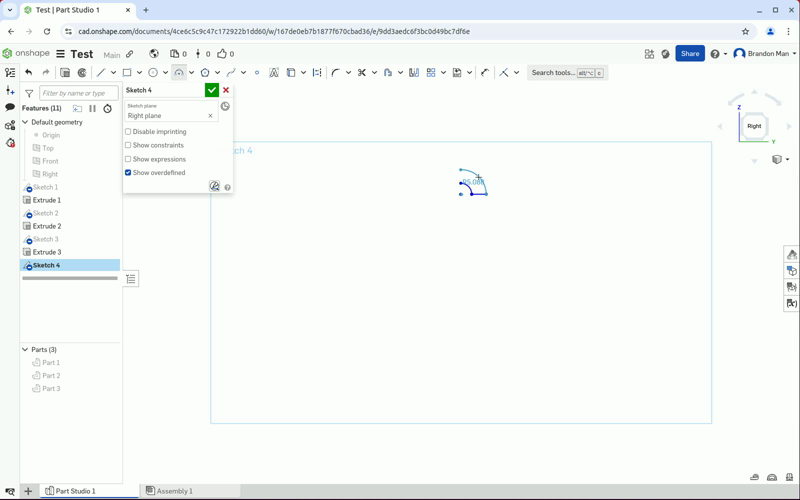
key_up(shift)
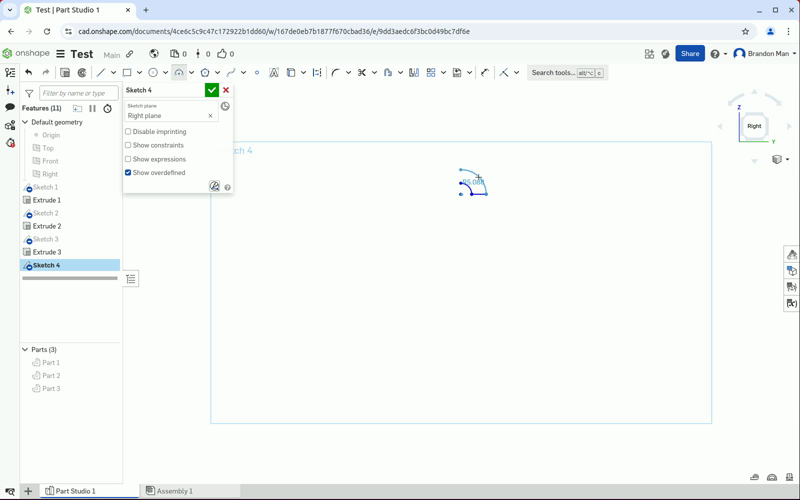
key(esc)
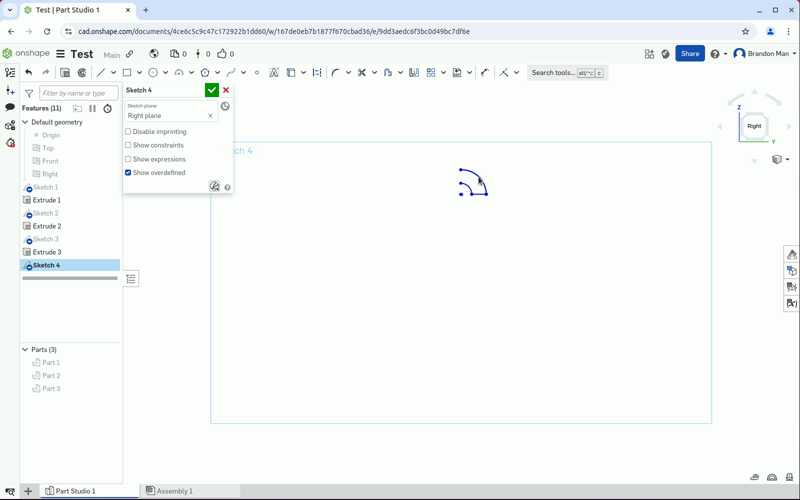
key(l)
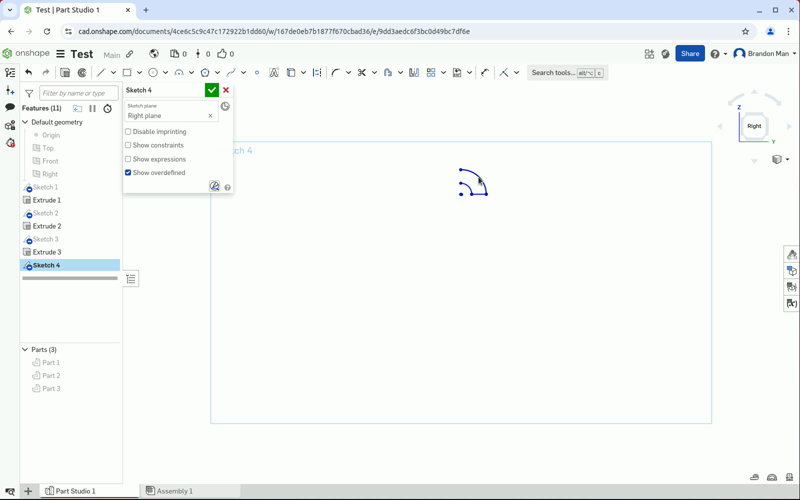
mouse_move(460, 169)
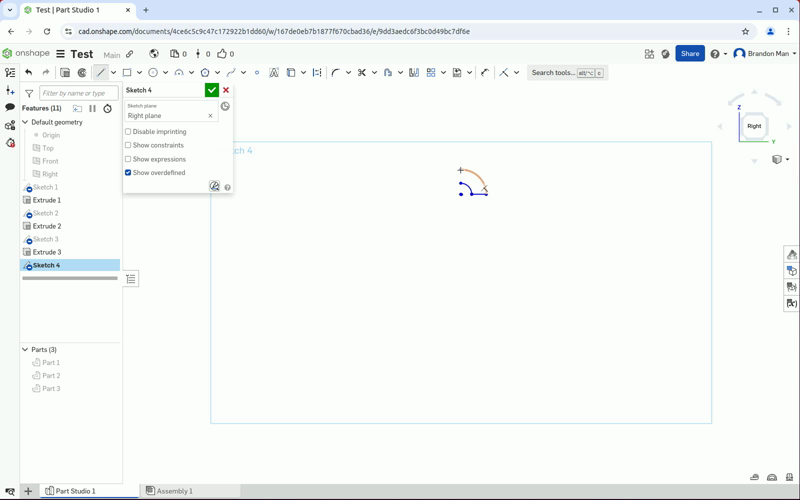
click(460, 169)
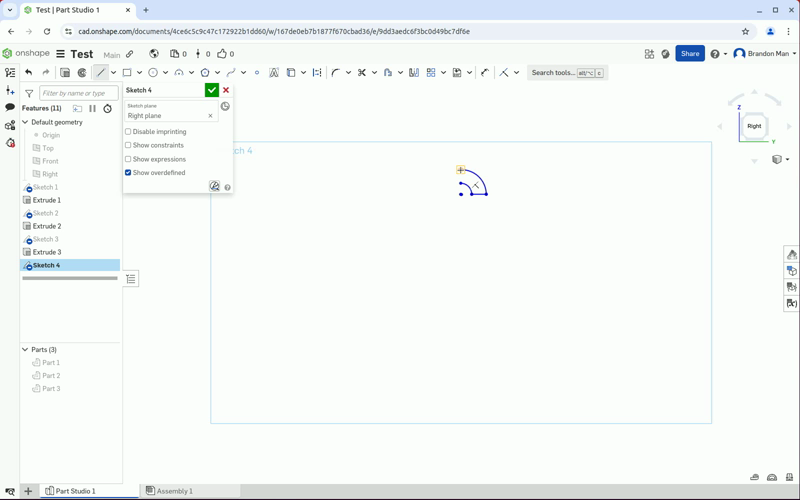
mouse_move(490, 169)
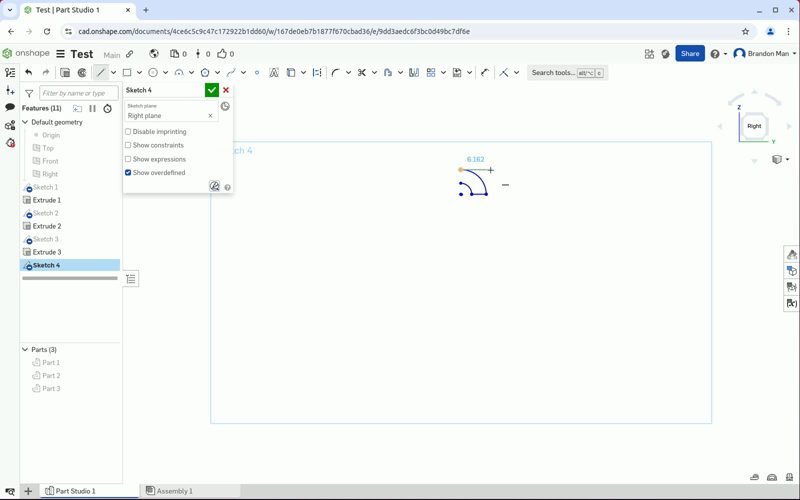
key_down(shift)
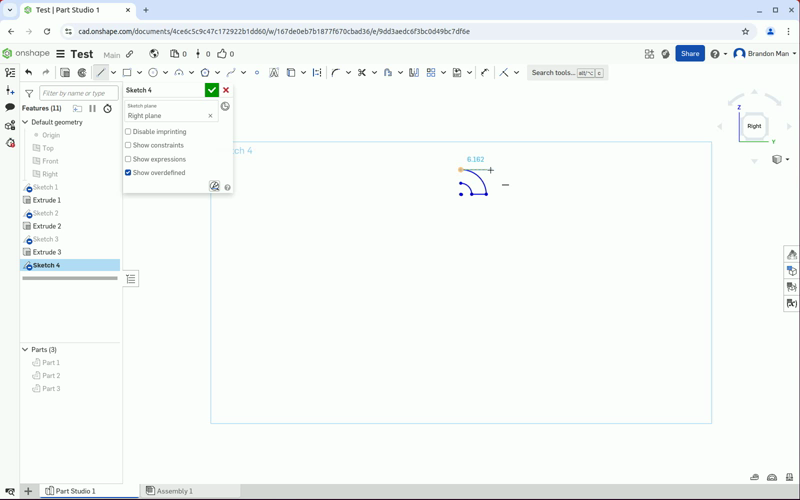
mouse_move(460, 183)
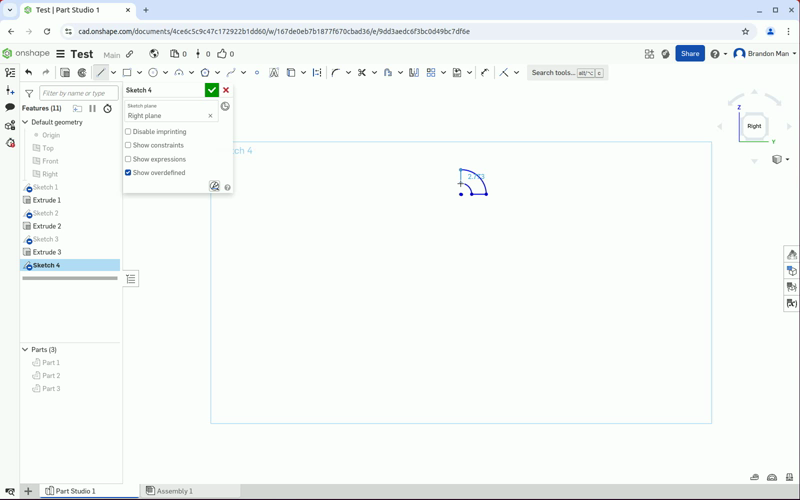
key_up(shift)
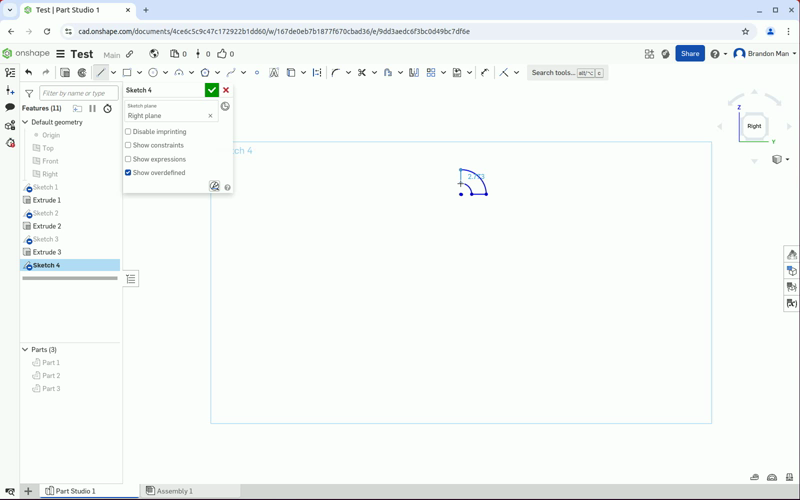
click(460, 183)
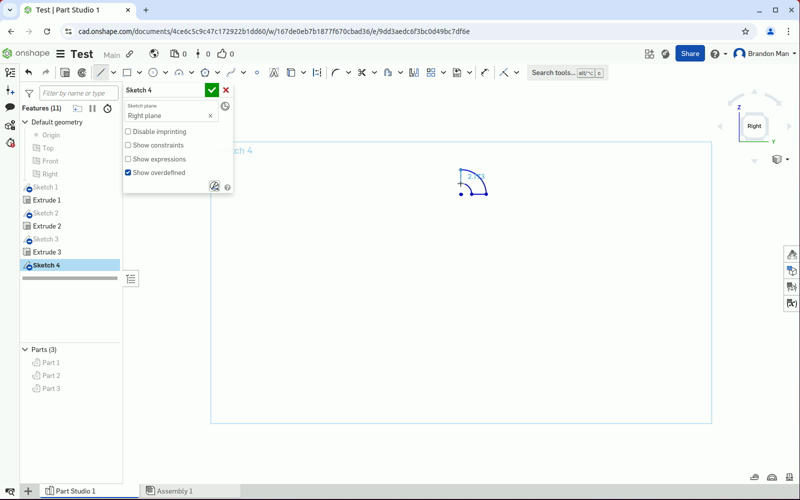
key(esc)
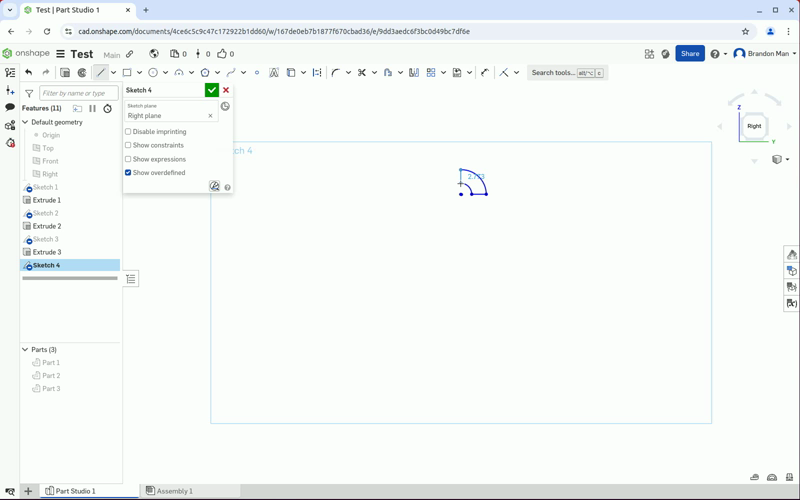
mouse_move(470, 184)
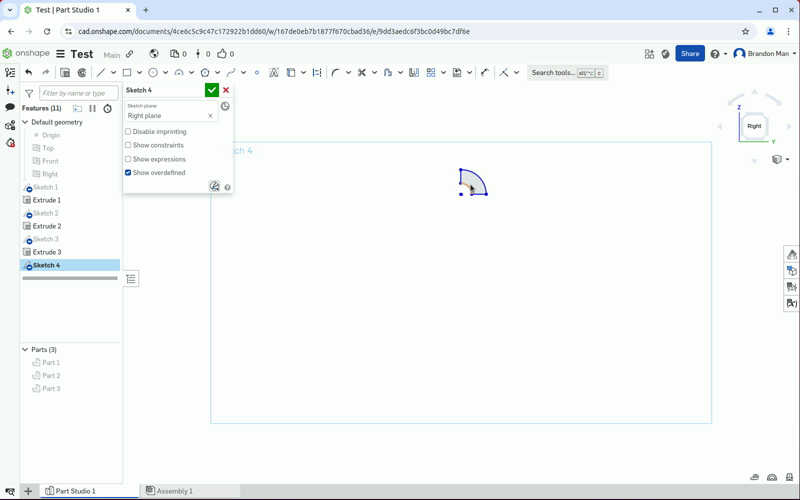
scroll(6)
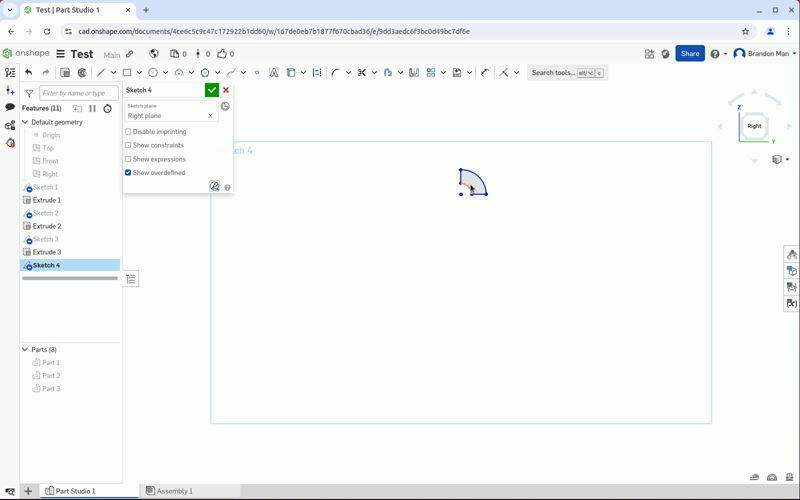
scroll(6)
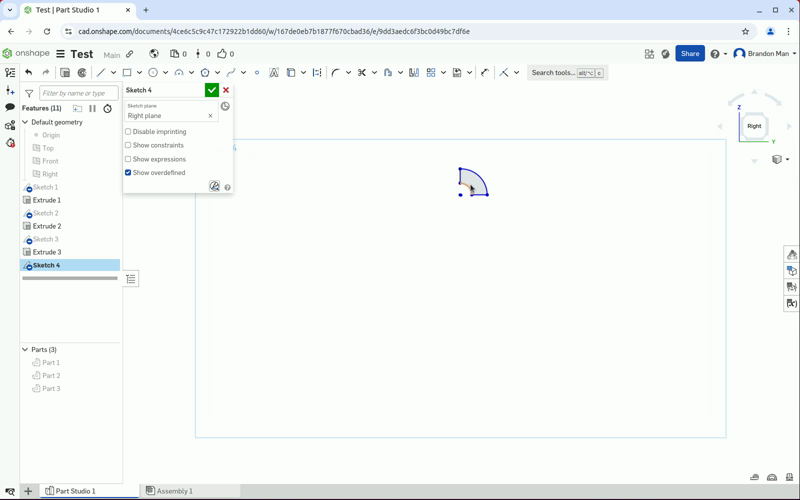
scroll(6)
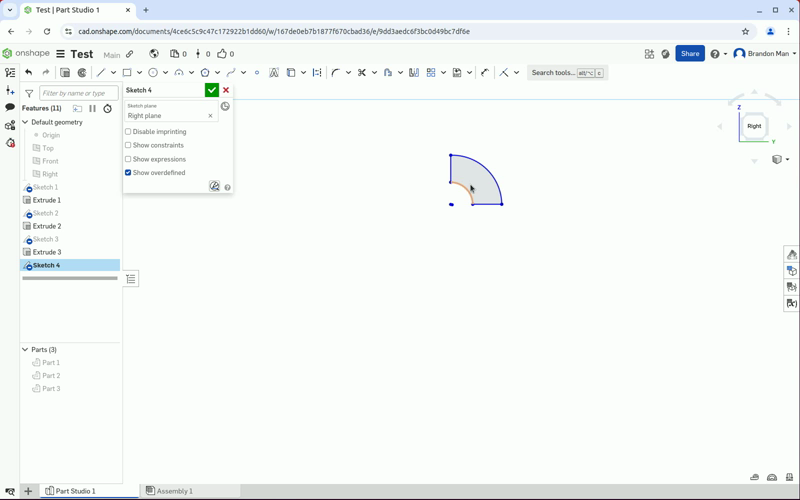
scroll(6)
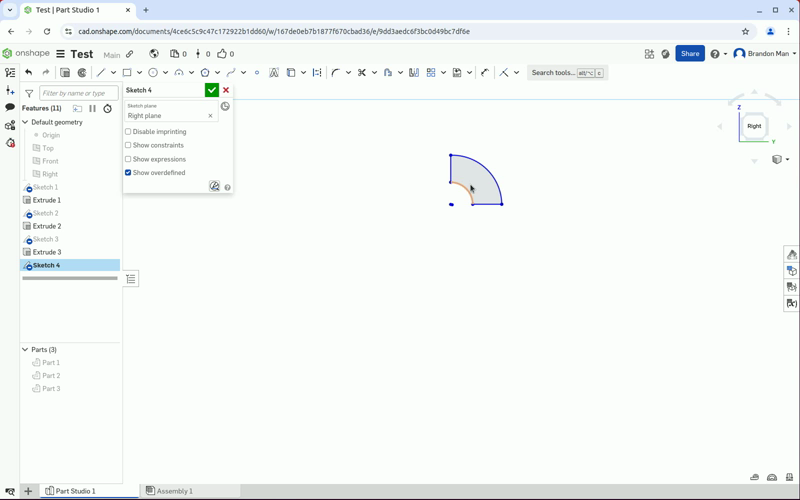
scroll(6)
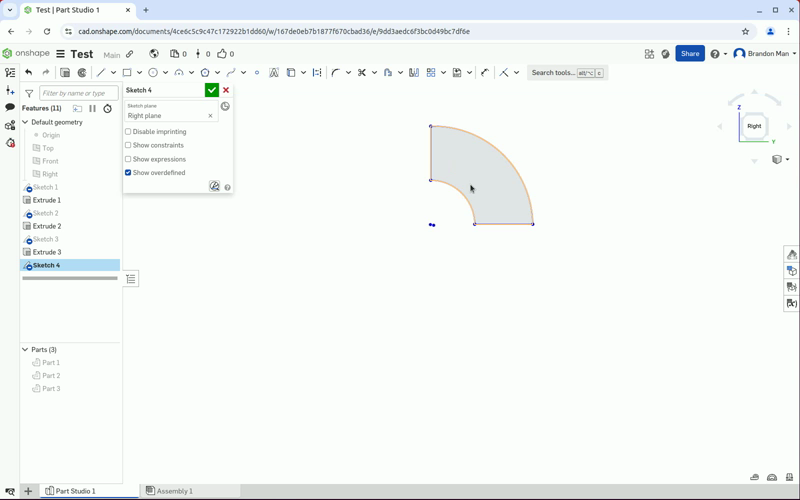
scroll(6)
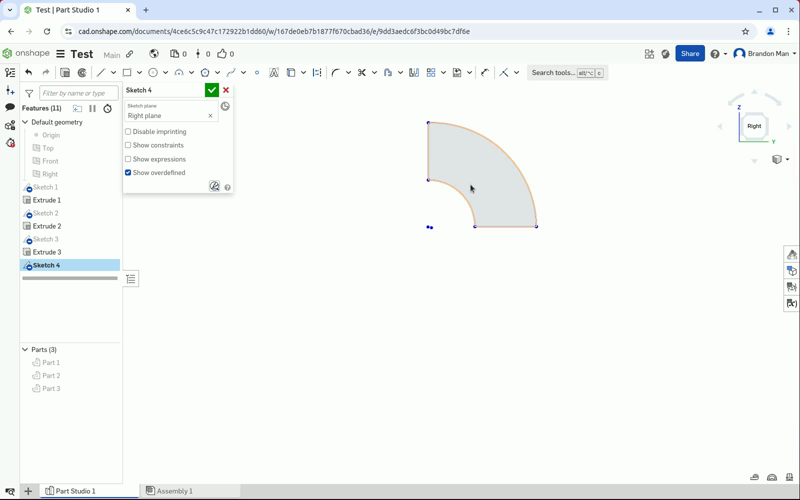
scroll(6)
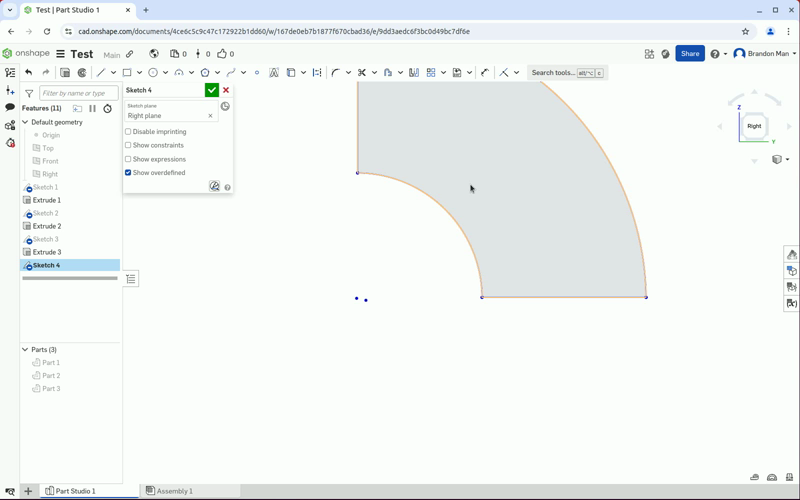
click(470, 184)
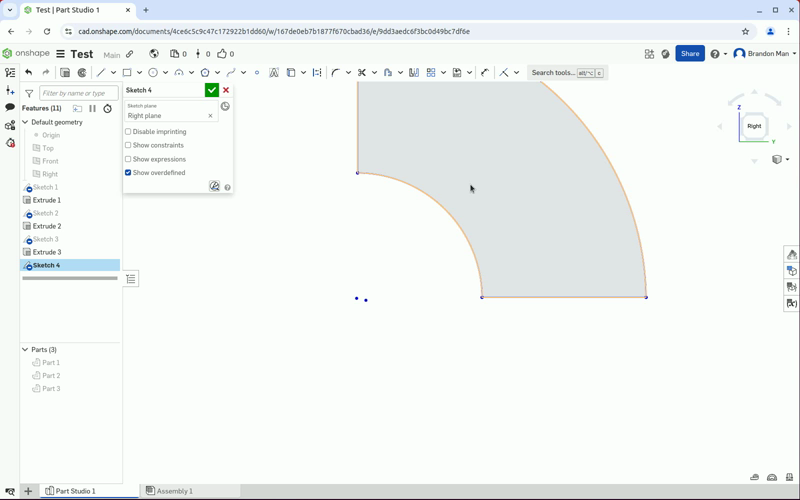
scroll(-6)
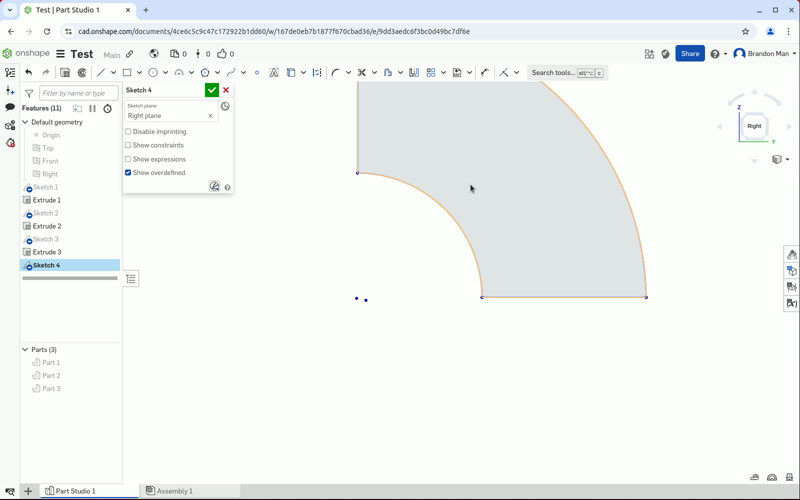
scroll(-6)
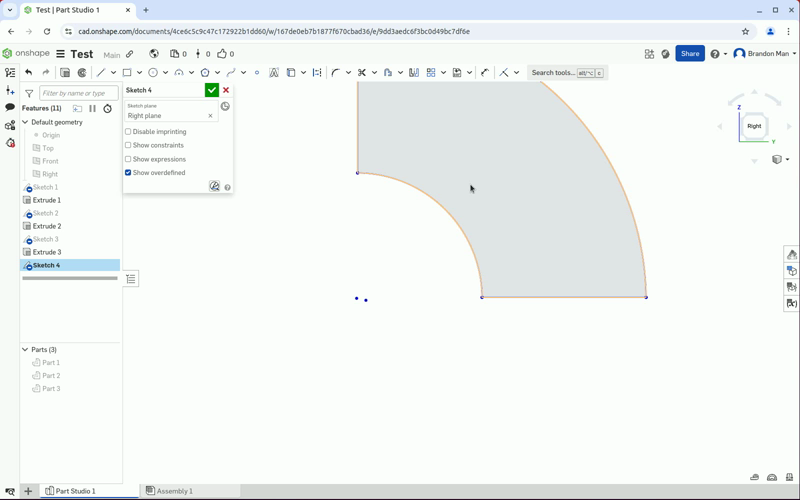
scroll(-6)
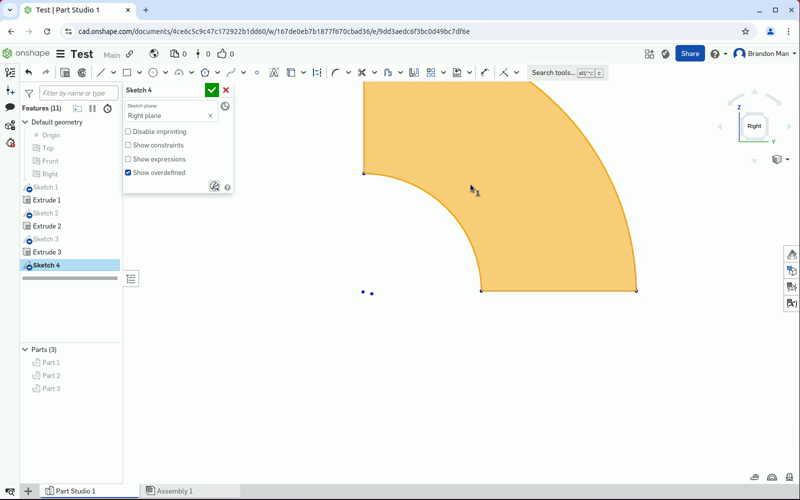
scroll(-6)
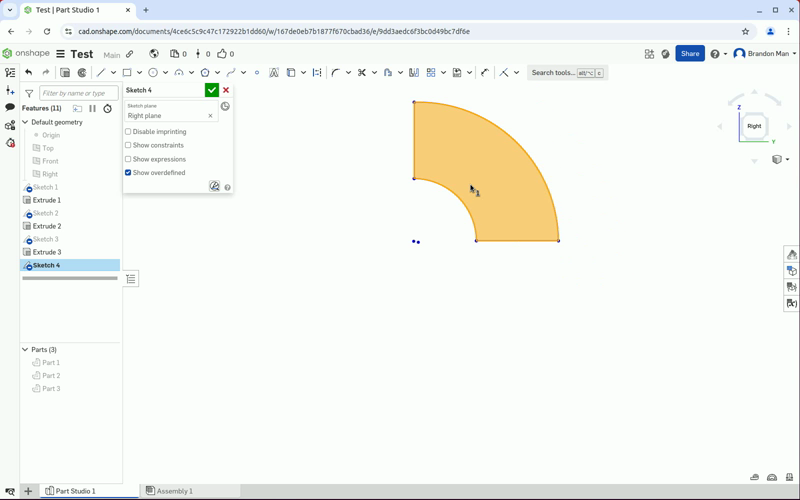
scroll(-6)
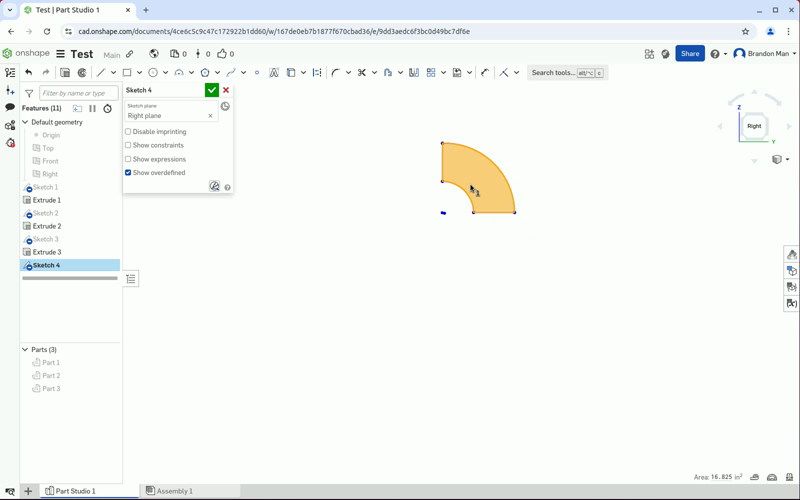
scroll(-6)
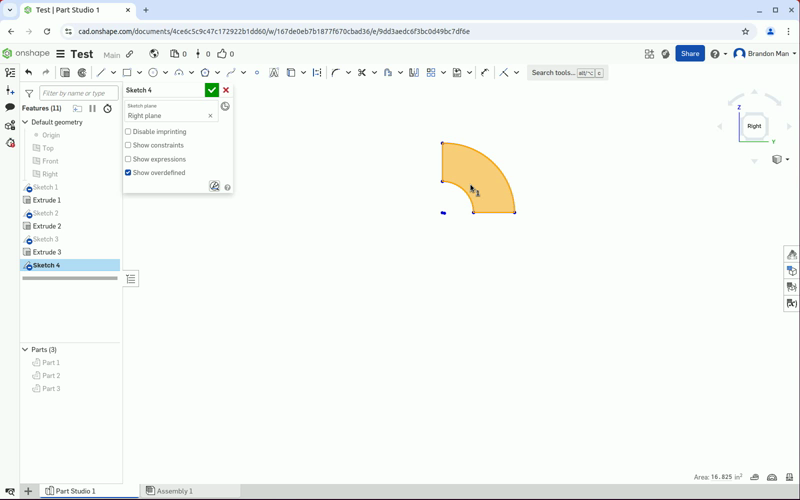
scroll(-6)
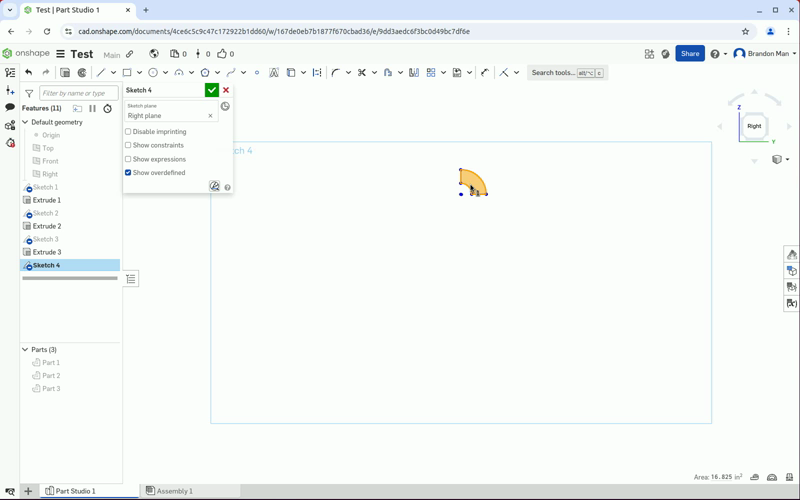
mouse_move(73, 352)
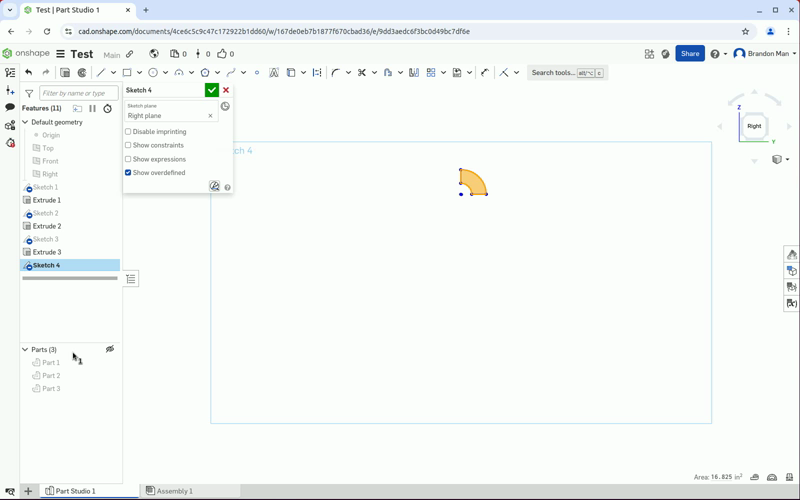
key(shift+y)
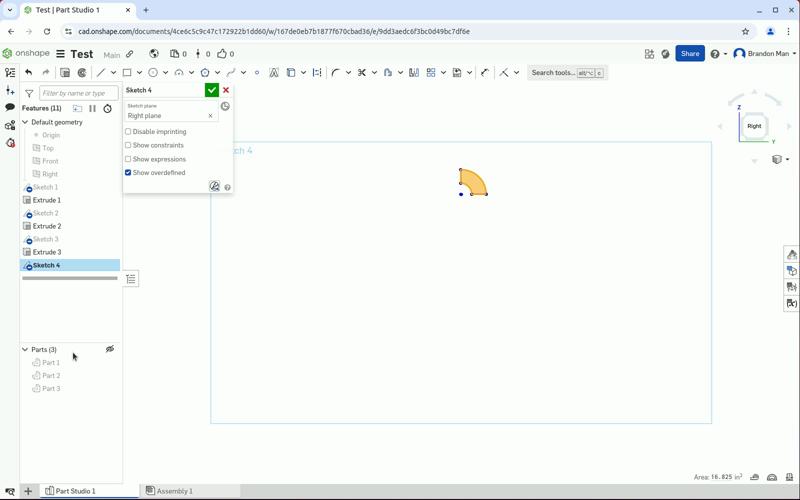
key(shift+e)
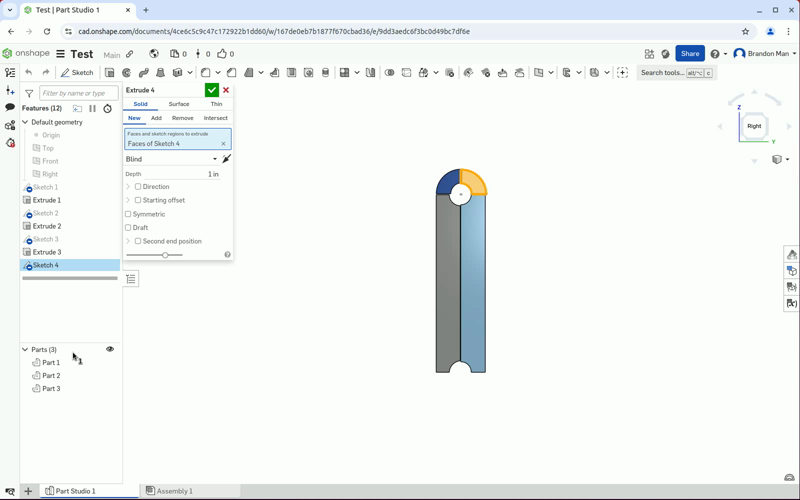
mouse_move(143, 106)
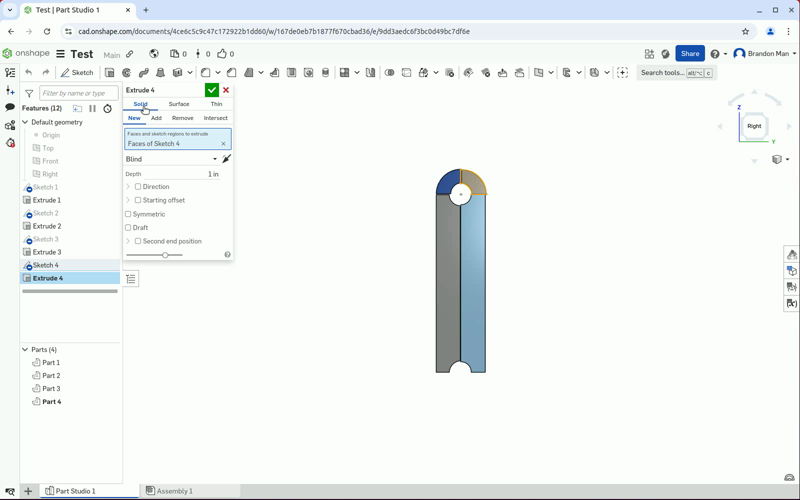
click(143, 106)
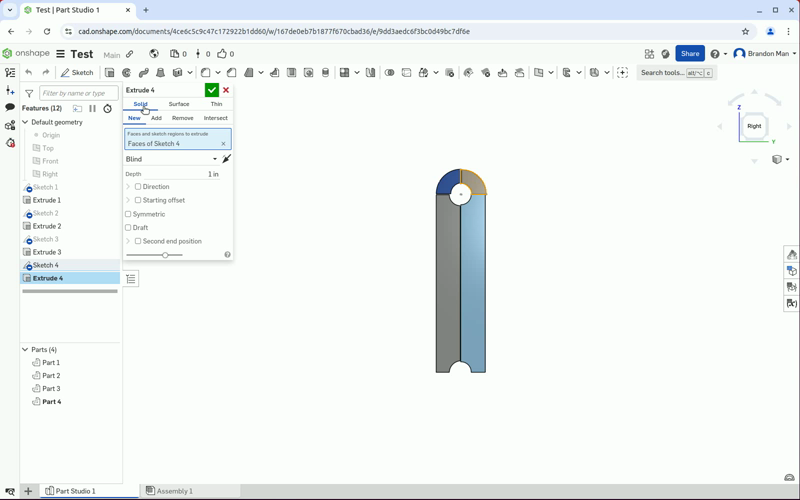
mouse_move(137, 120)
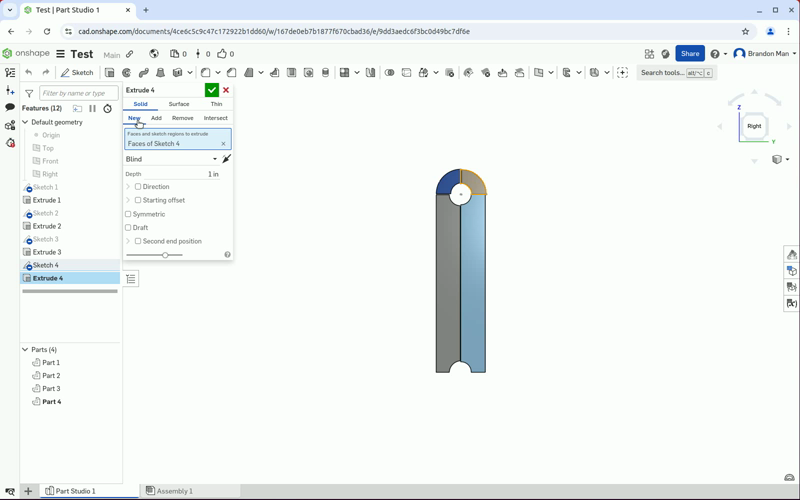
click(137, 120)
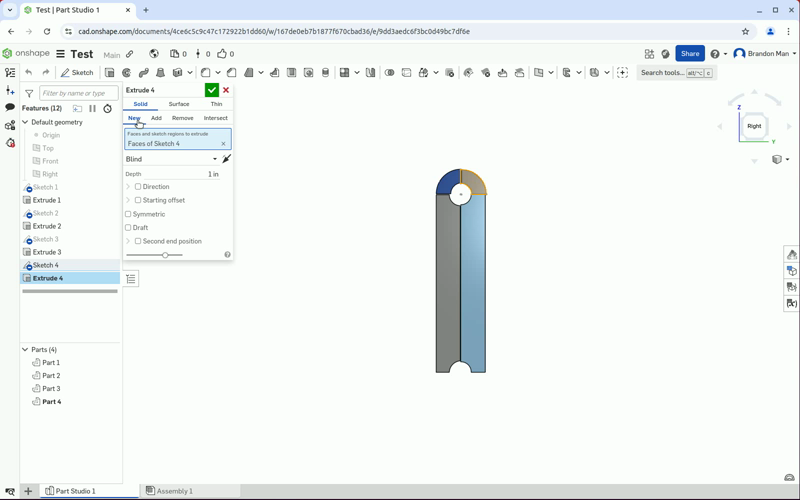
key(tab, 4)
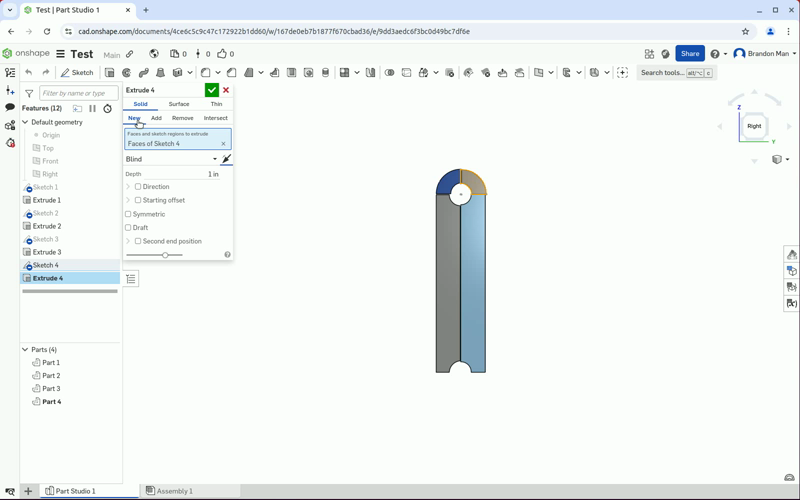
text(4.332)
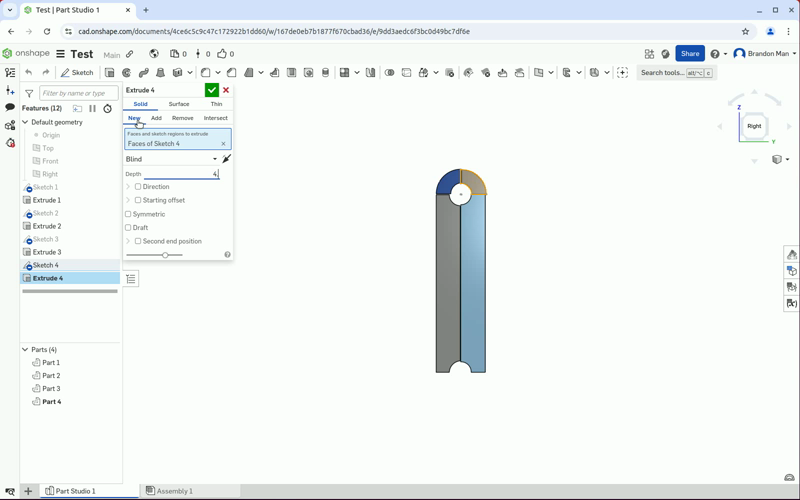
key(tab, 3)
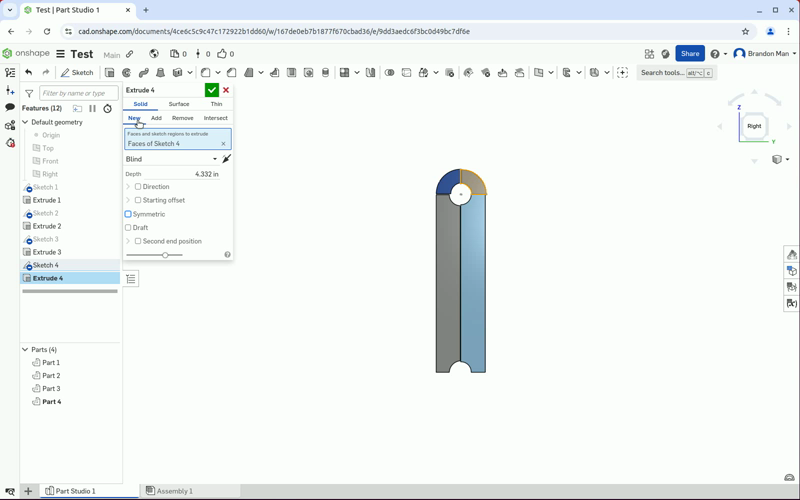
key(space)
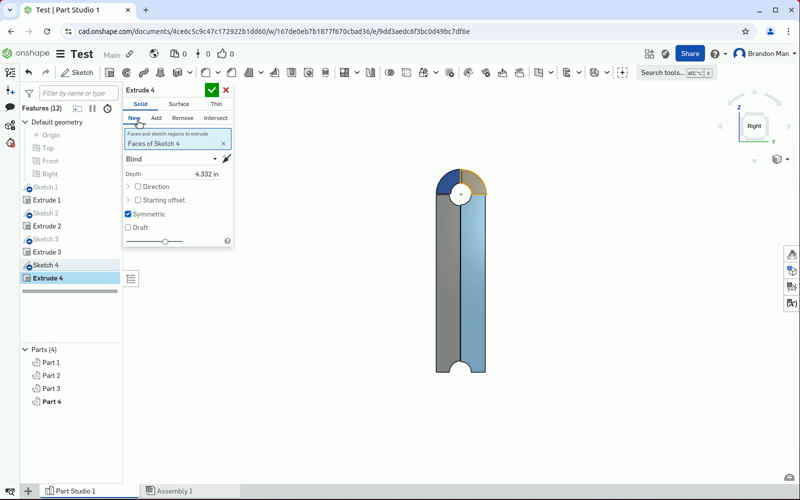
key(enter)
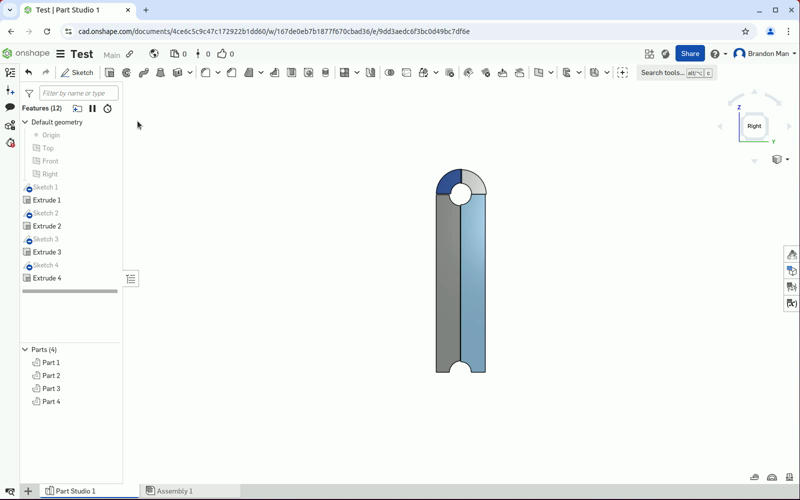
key(shift+h)
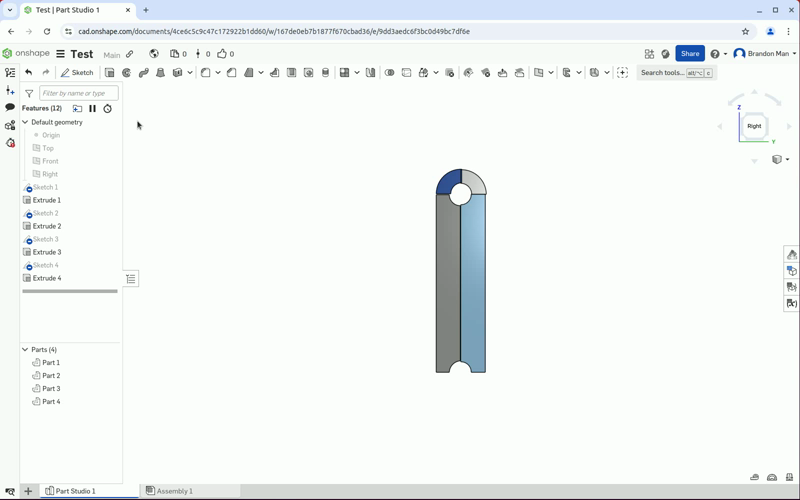
key(shift+h)
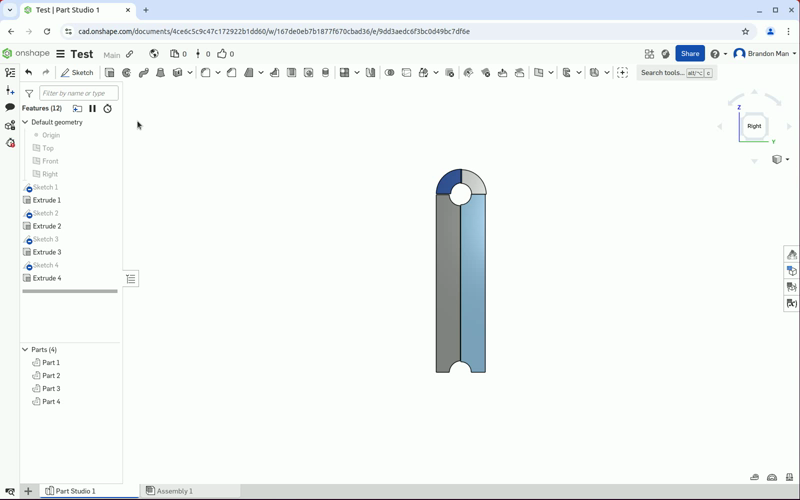
mouse_move(73, 189)
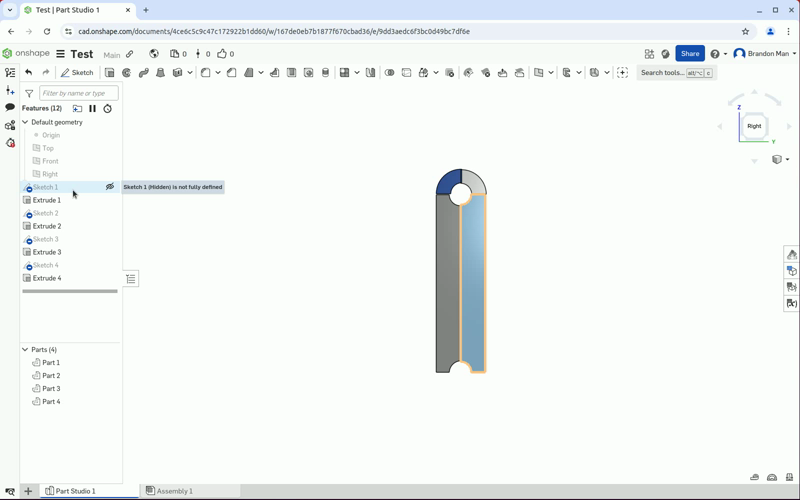
click(73, 189)
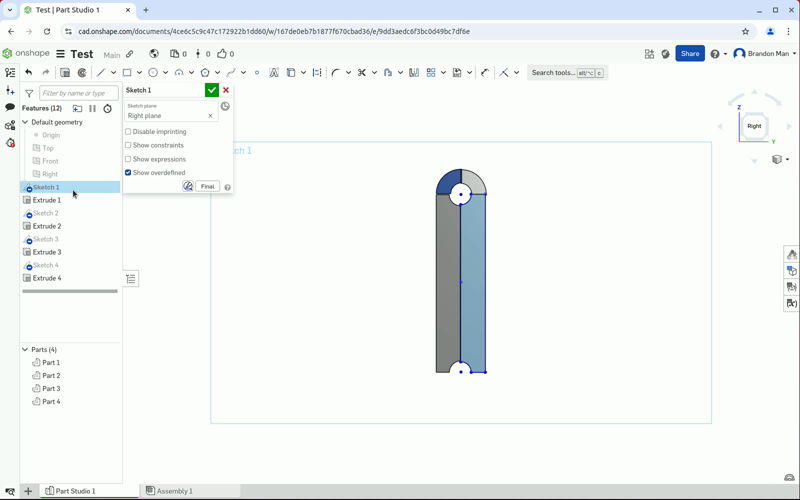
mouse_move(229, 92)
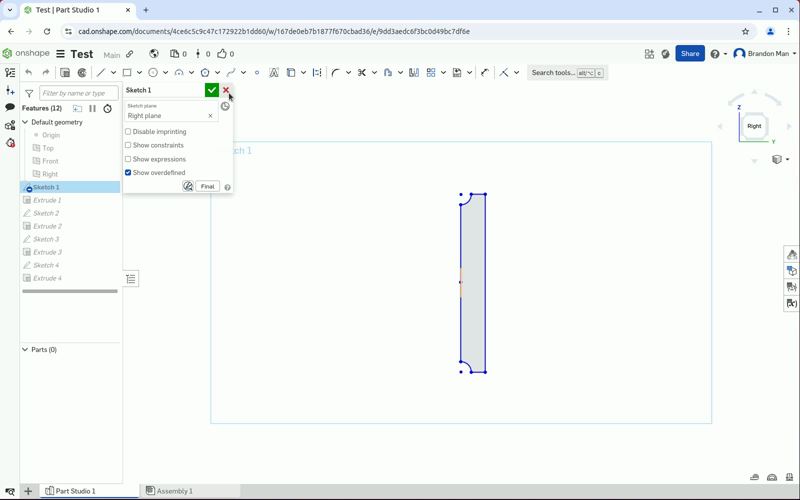
click(229, 92)
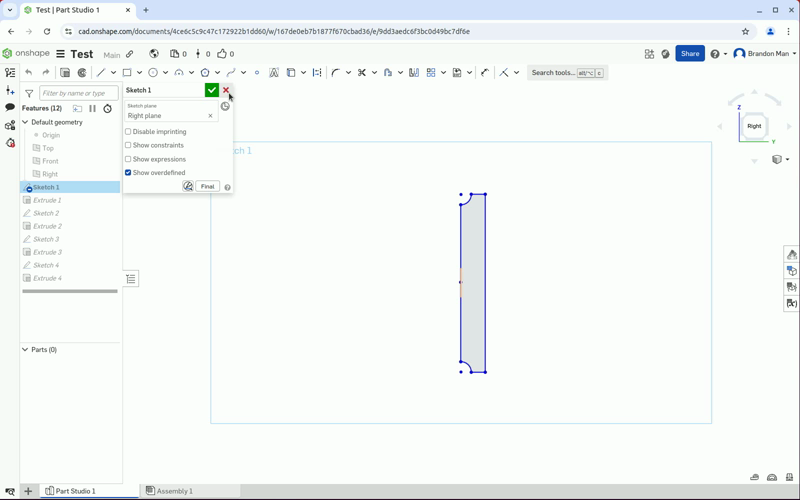
key(shift+s)
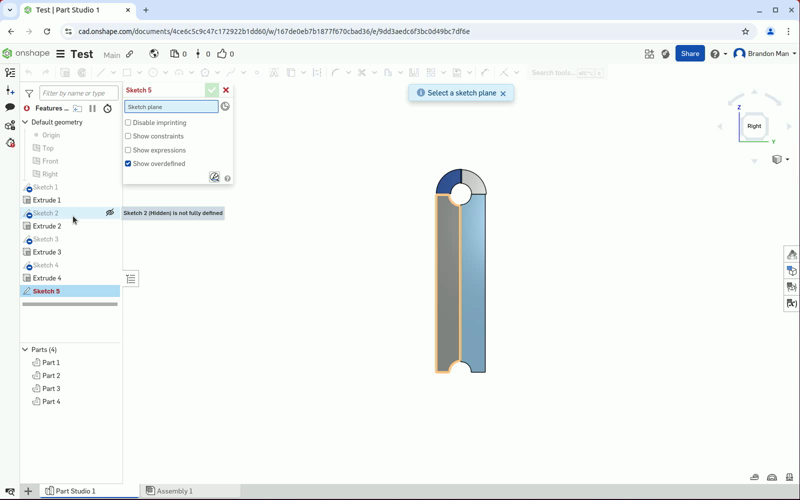
scroll(3)
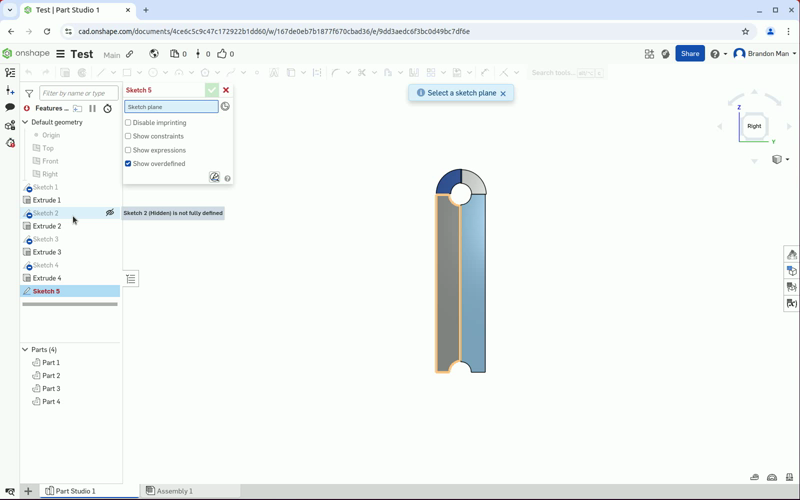
mouse_move(73, 176)
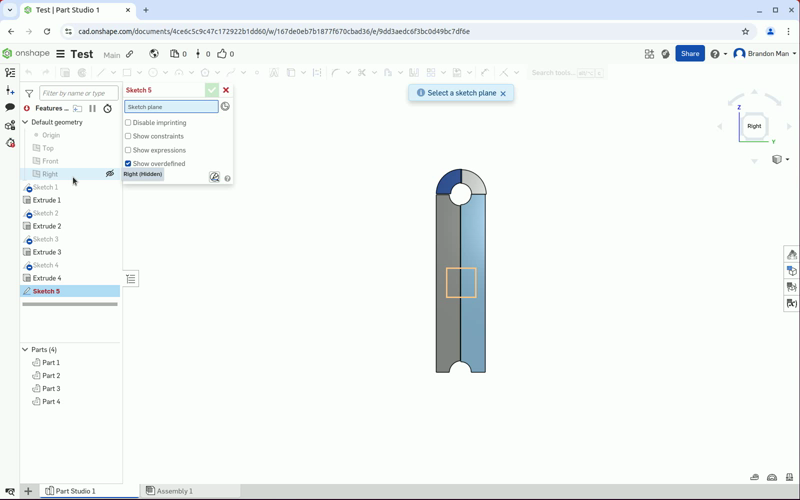
click(73, 176)
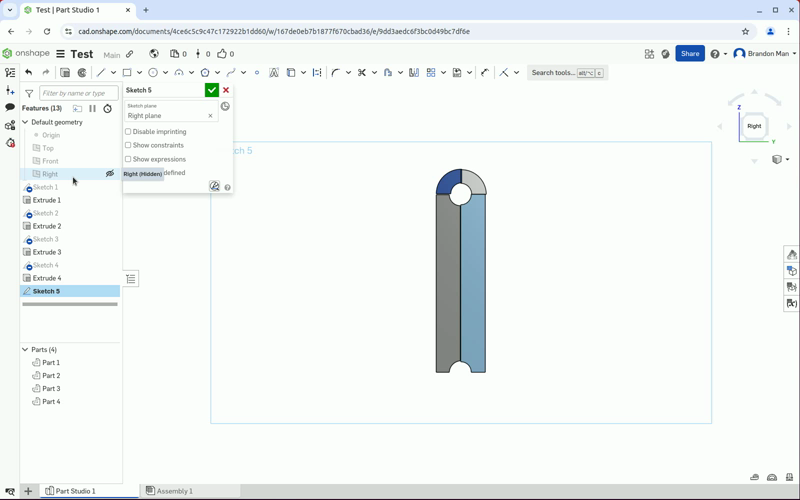
mouse_move(73, 352)
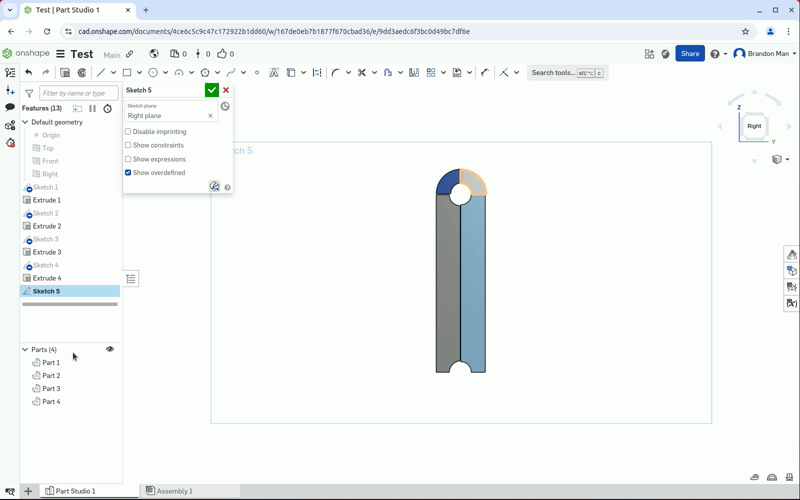
key(y)
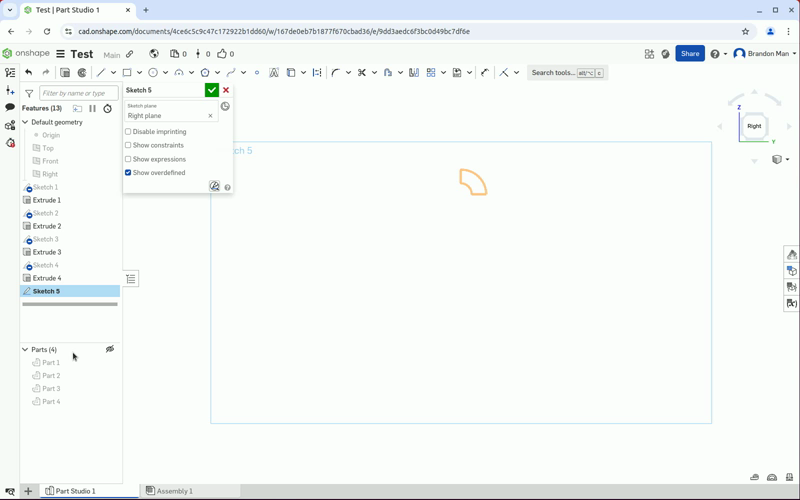
key(a)
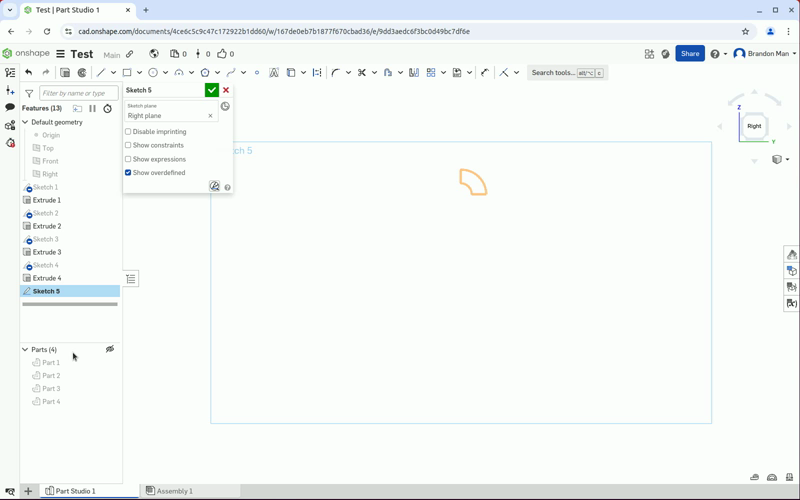
key_down(shift)
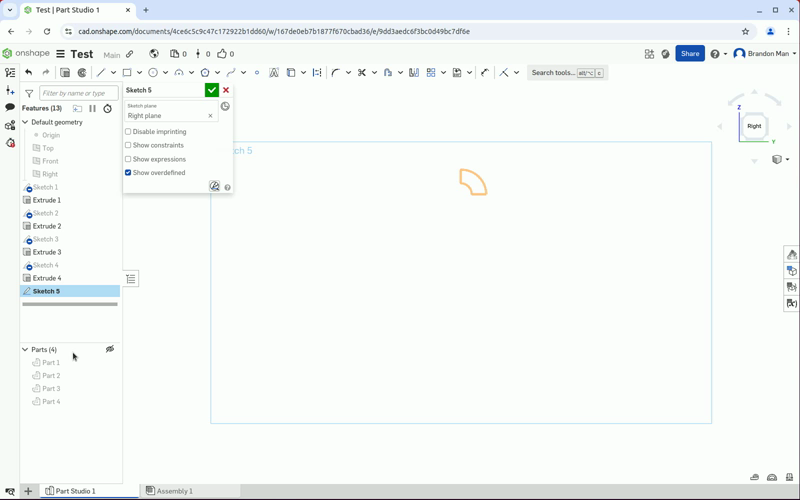
mouse_move(460, 395)
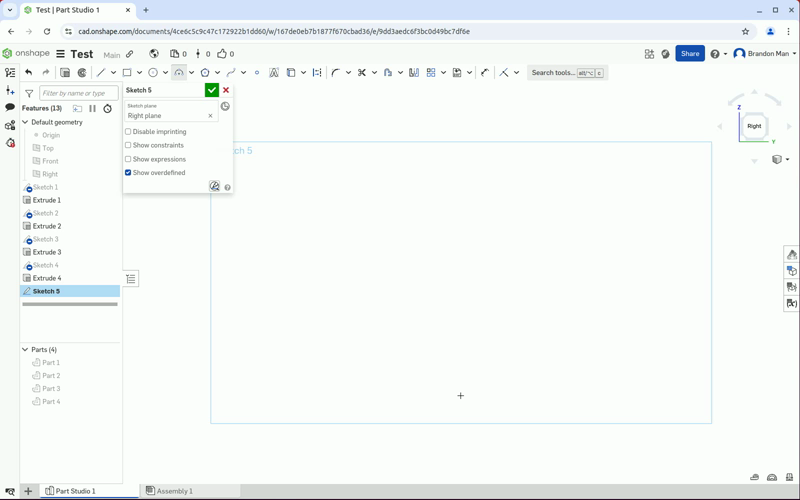
click(460, 395)
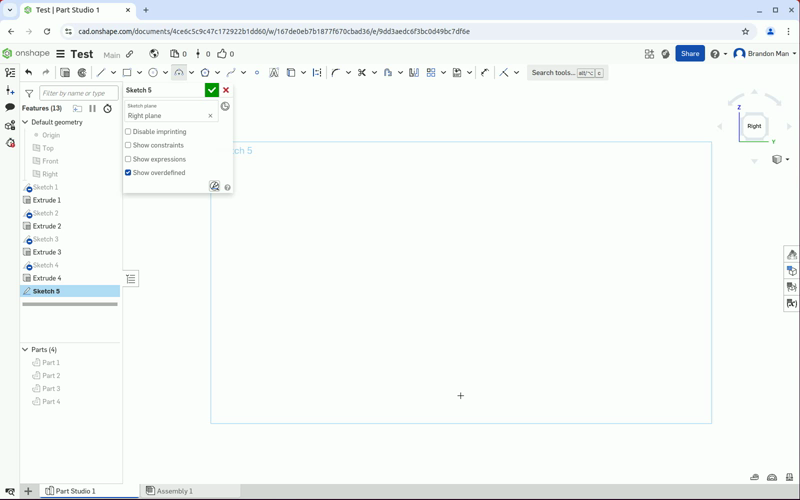
key_up(shift)
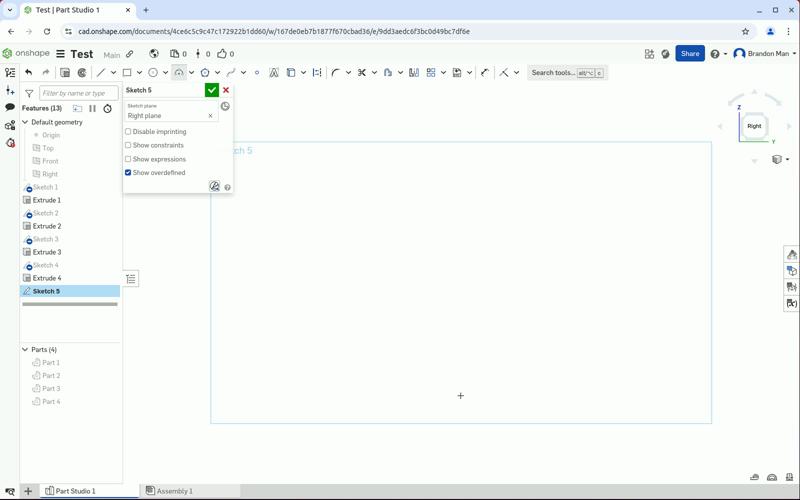
key_down(shift)
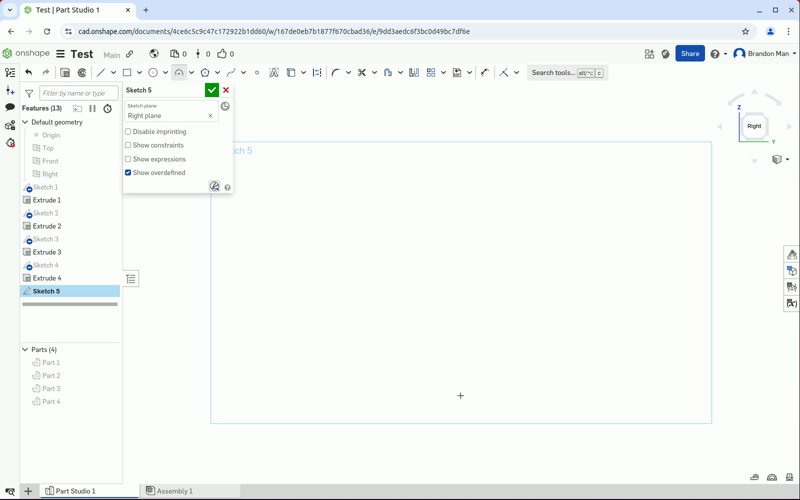
mouse_move(486, 370)
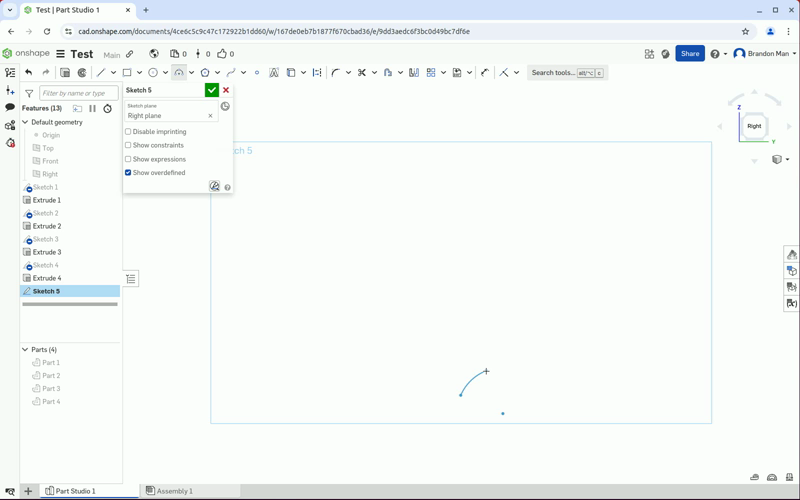
click(486, 370)
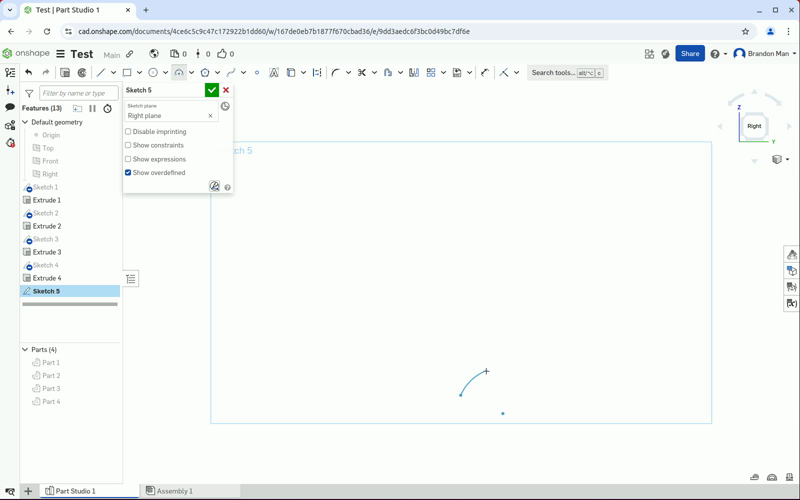
mouse_move(478, 388)
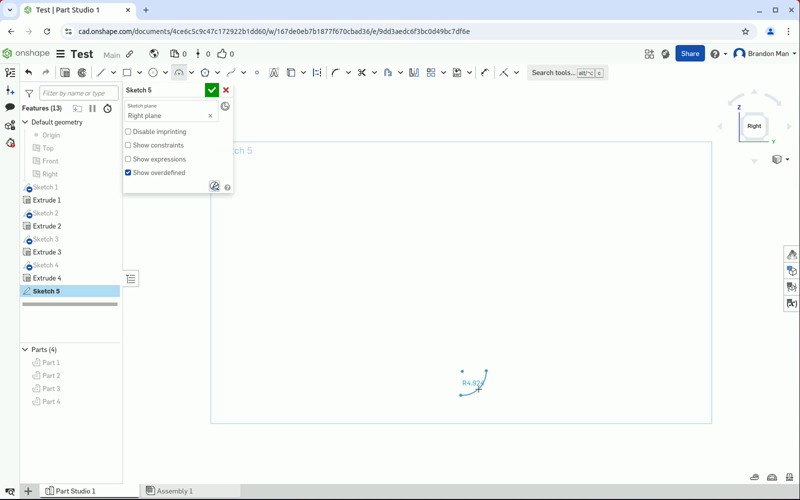
click(478, 388)
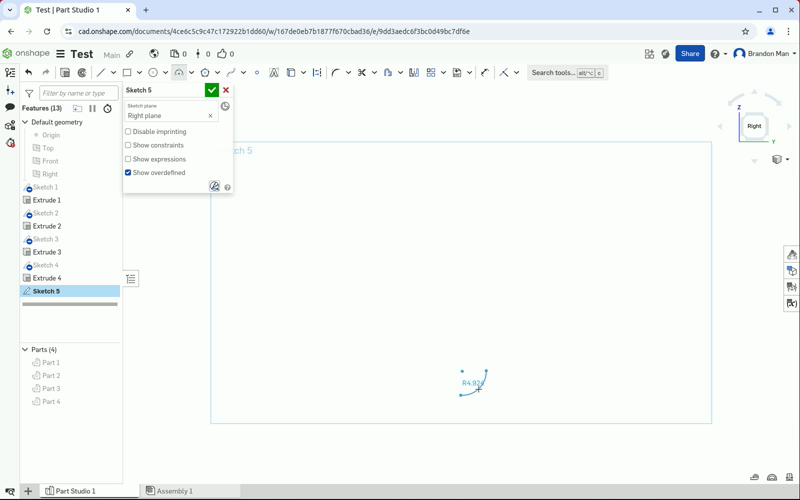
key_up(shift)
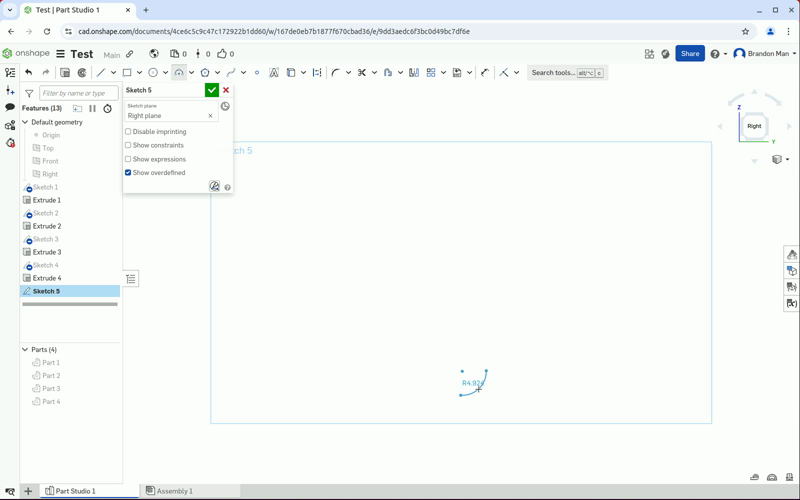
key(esc)
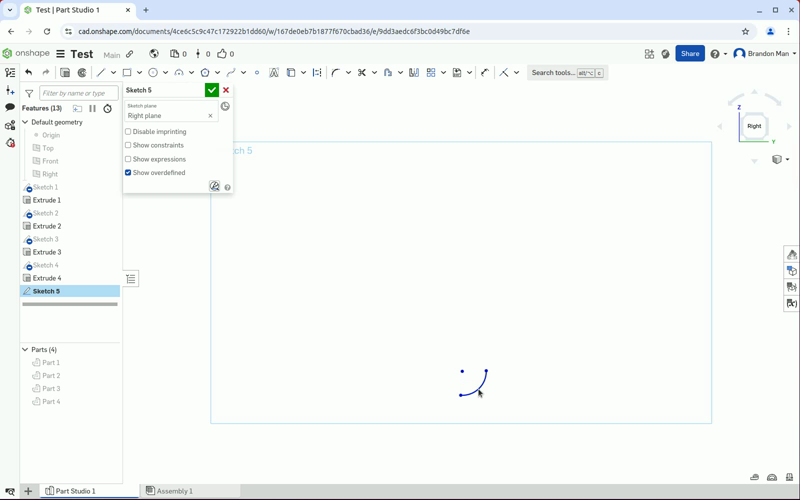
key(l)
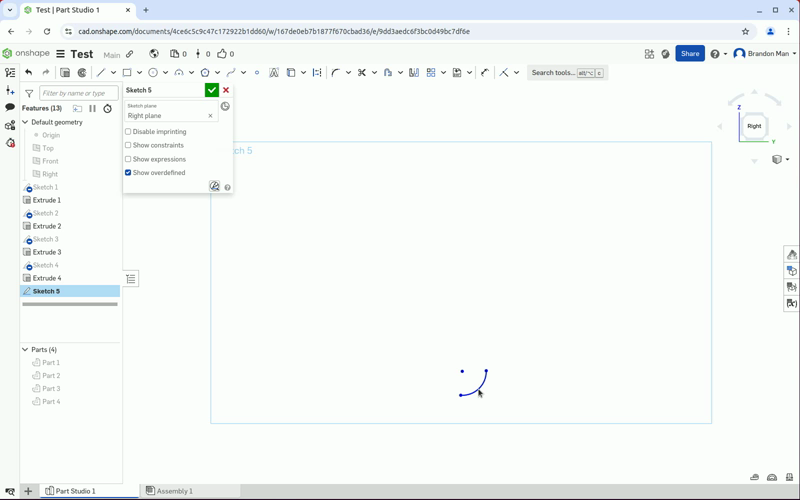
mouse_move(486, 370)
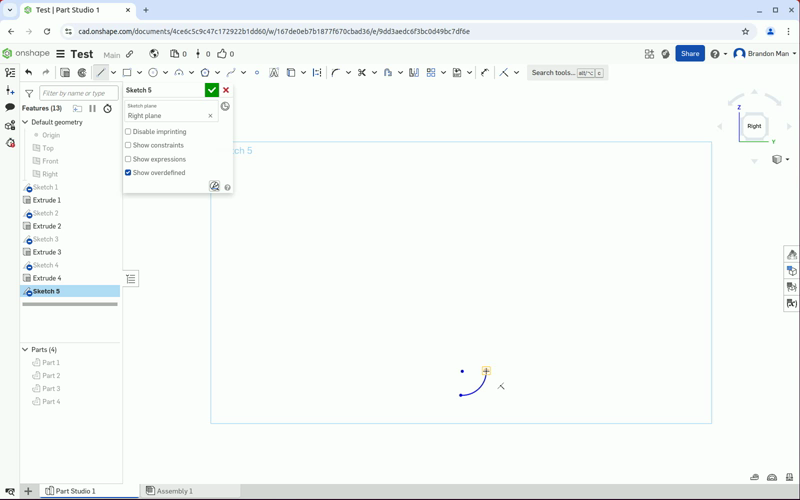
click(486, 370)
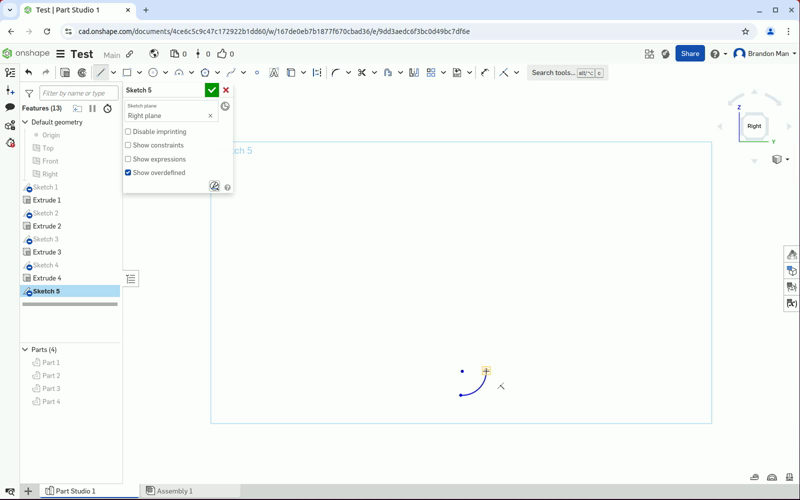
key_down(shift)
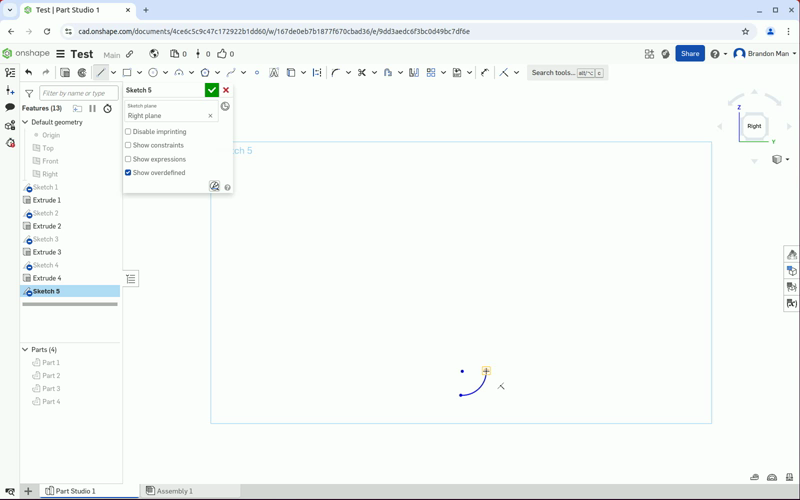
mouse_move(516, 370)
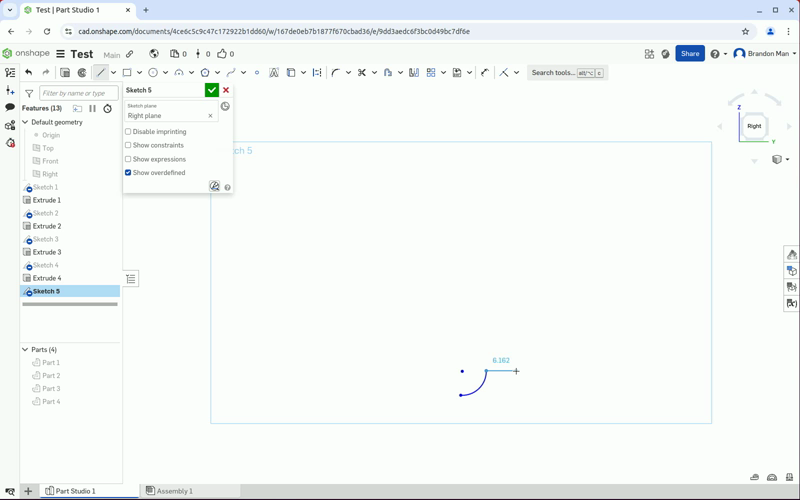
mouse_move(471, 370)
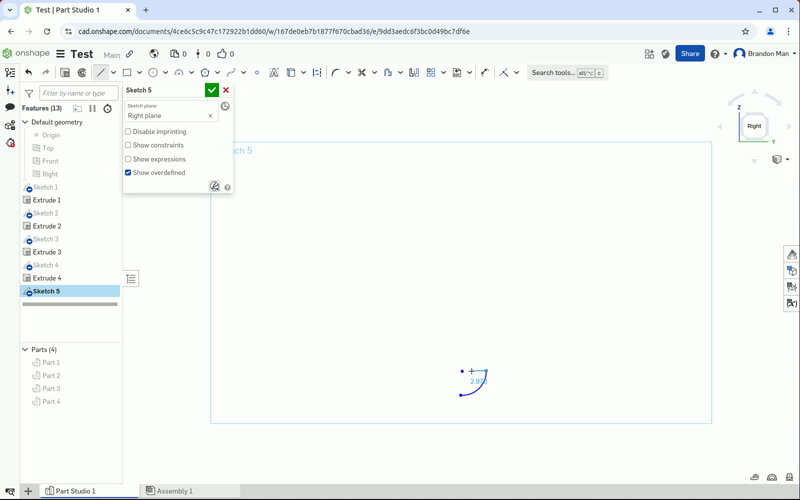
click(471, 370)
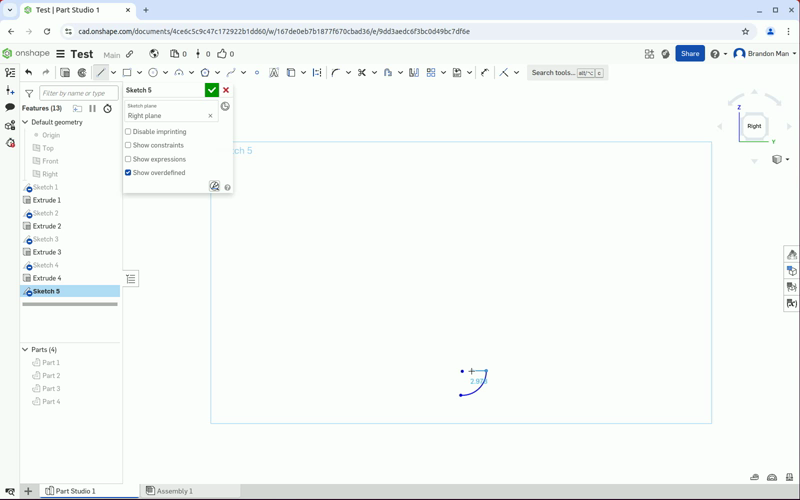
key_up(shift)
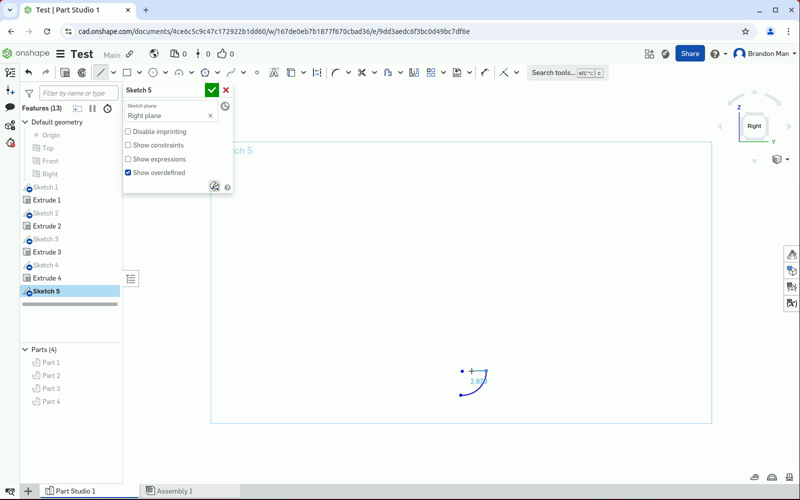
key(esc)
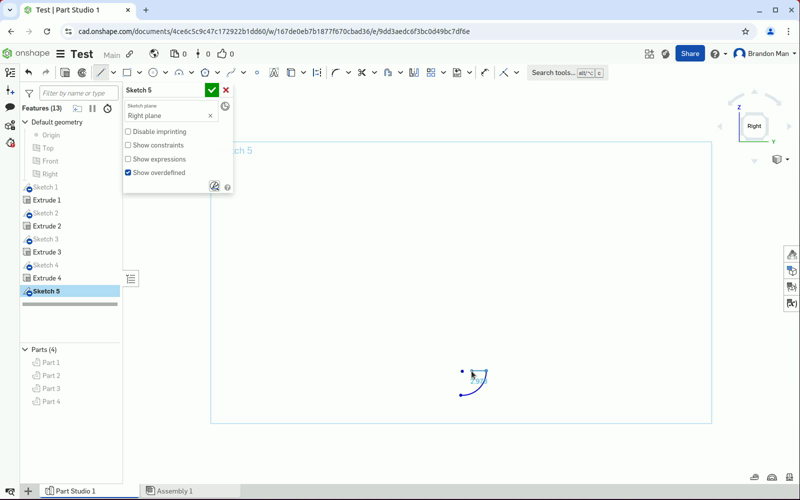
key(a)
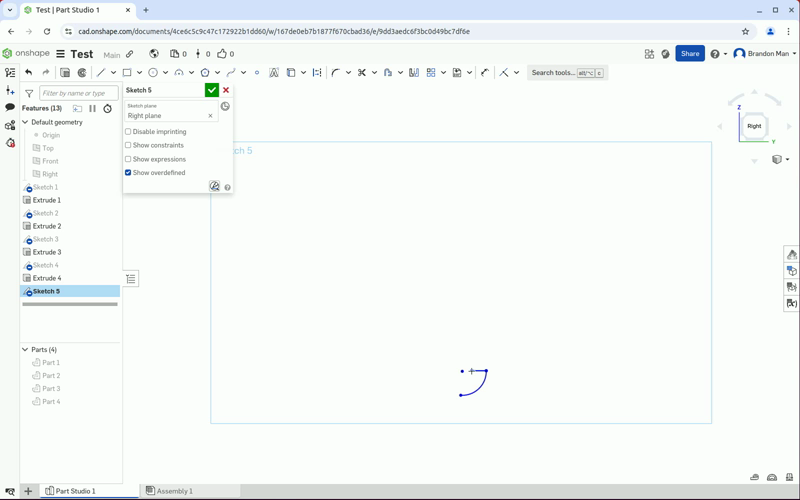
mouse_move(471, 370)
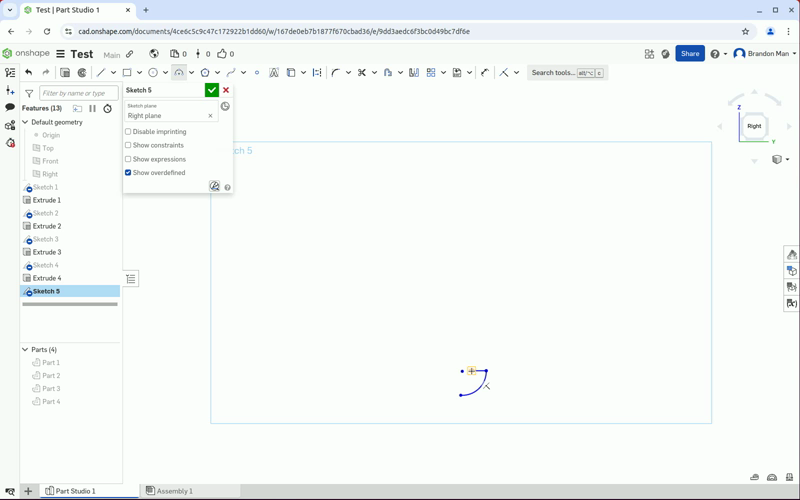
click(471, 370)
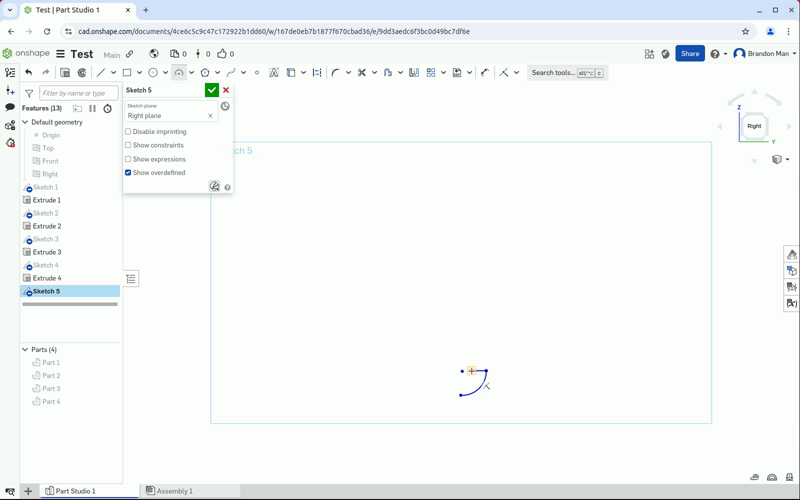
key_down(shift)
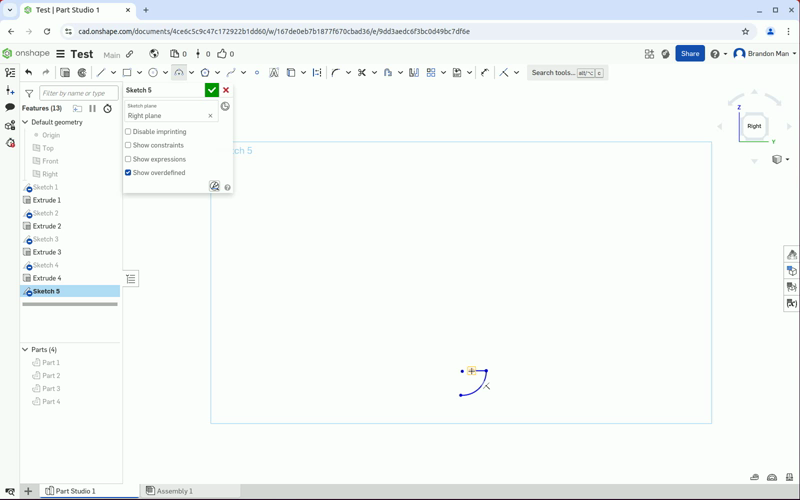
mouse_move(460, 381)
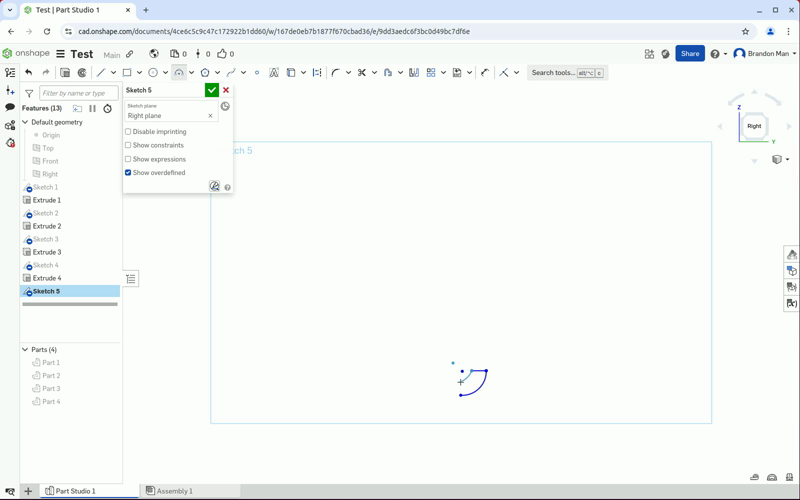
click(460, 381)
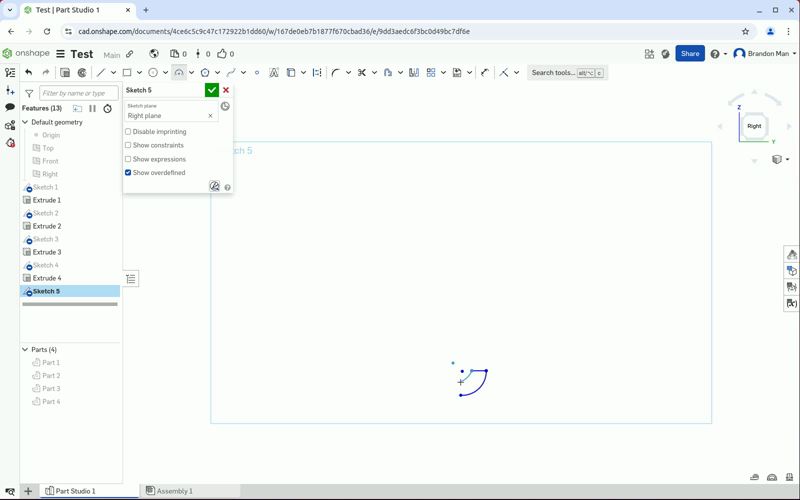
mouse_move(468, 378)
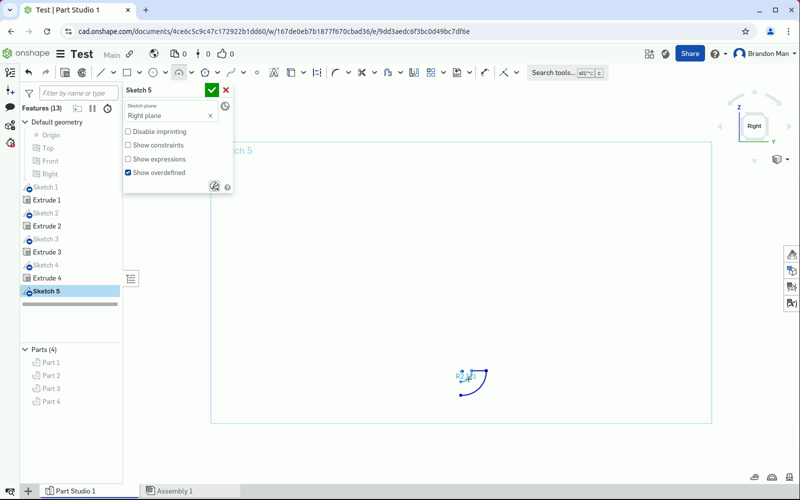
click(468, 378)
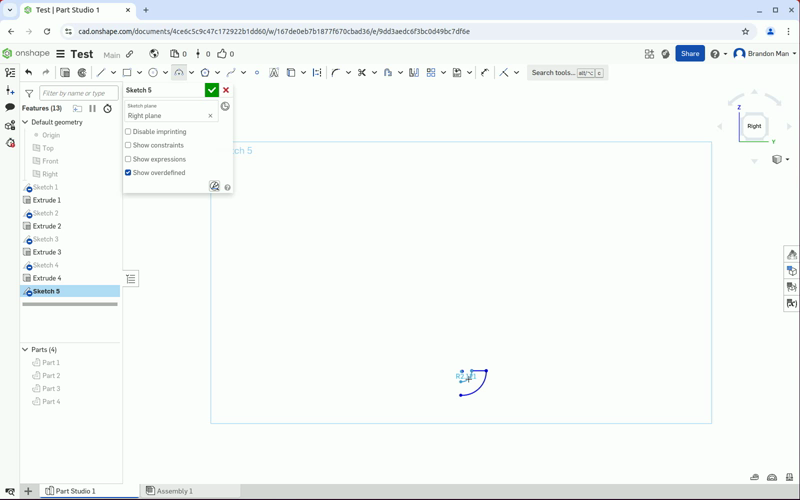
key_up(shift)
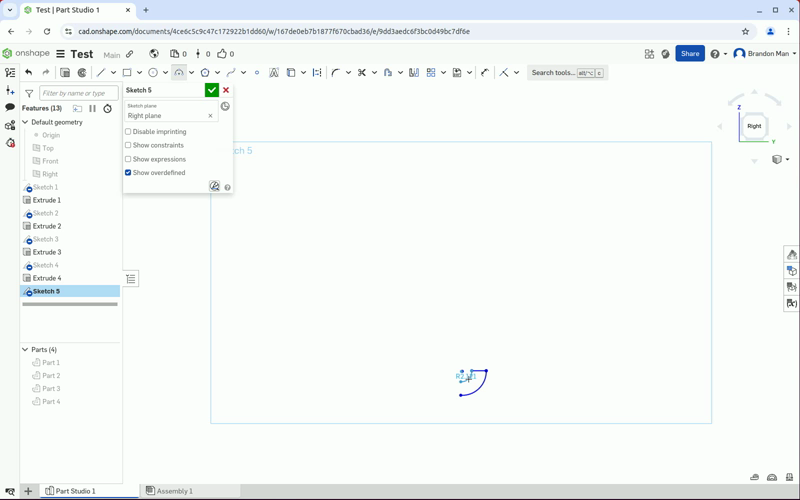
key(esc)
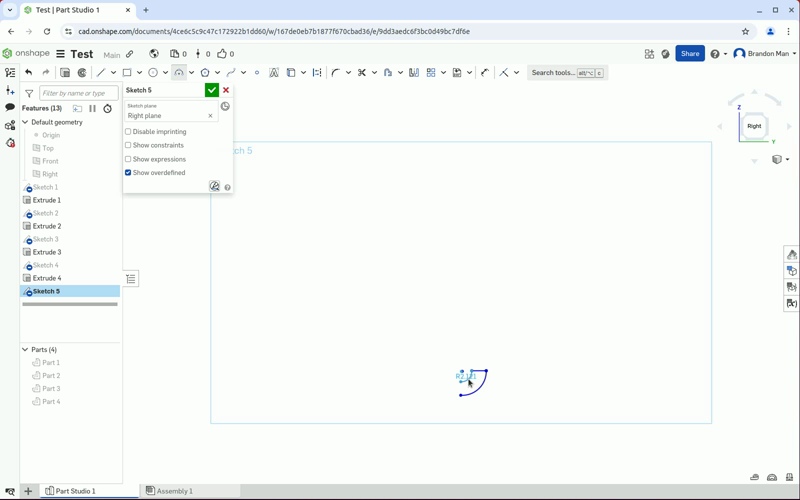
key(l)
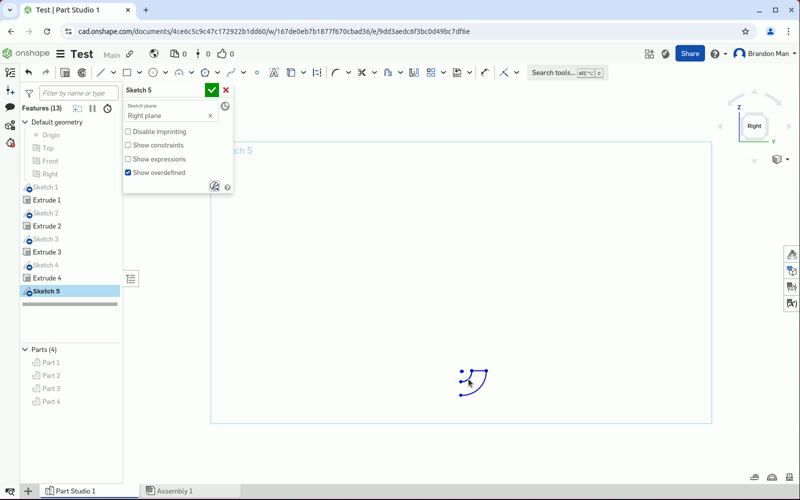
mouse_move(460, 381)
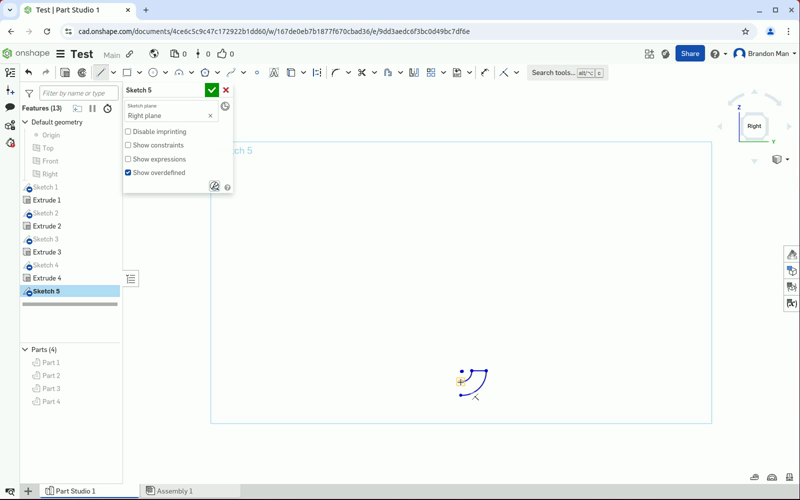
click(460, 381)
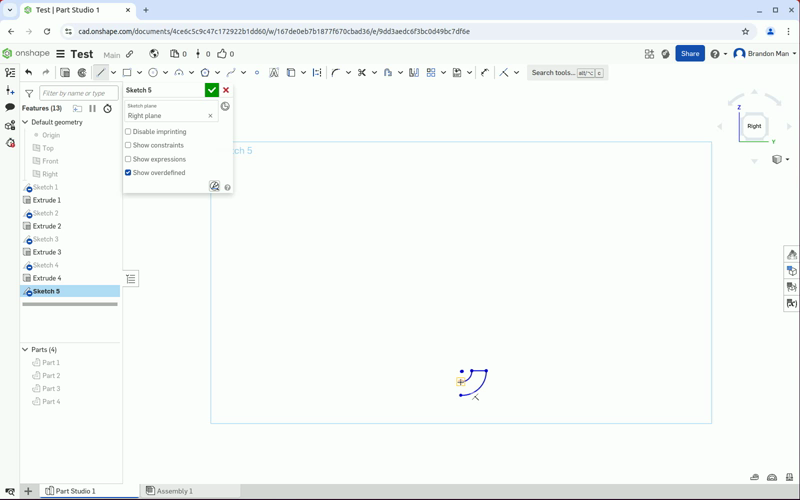
mouse_move(490, 381)
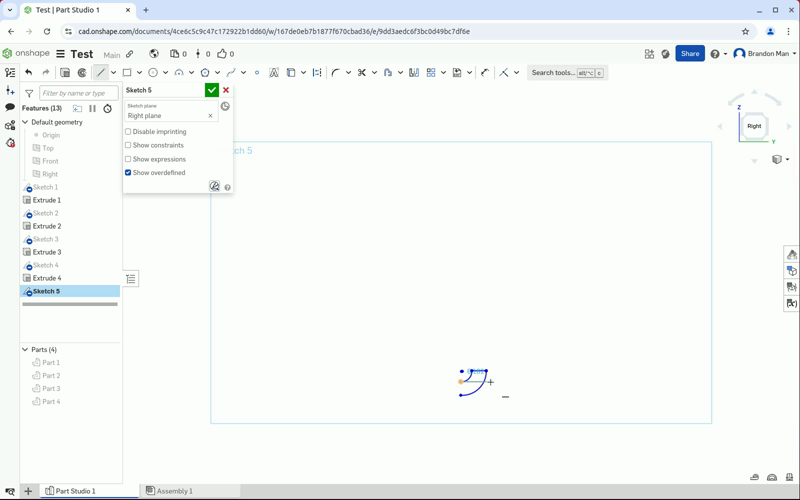
key_down(shift)
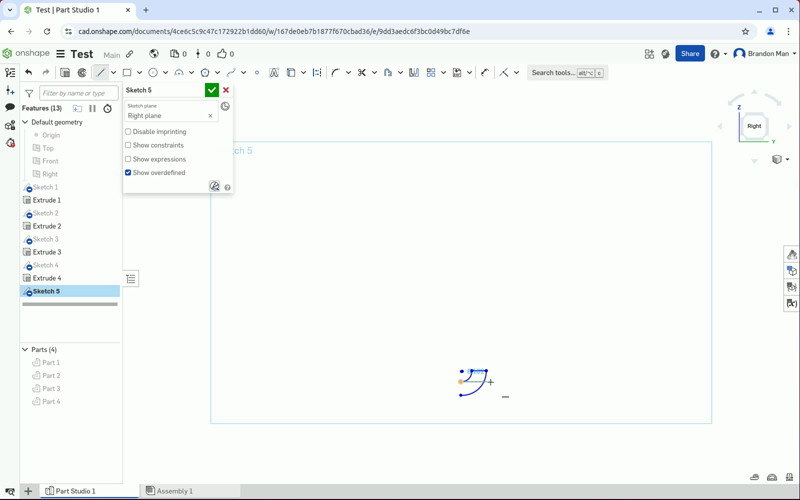
mouse_move(460, 395)
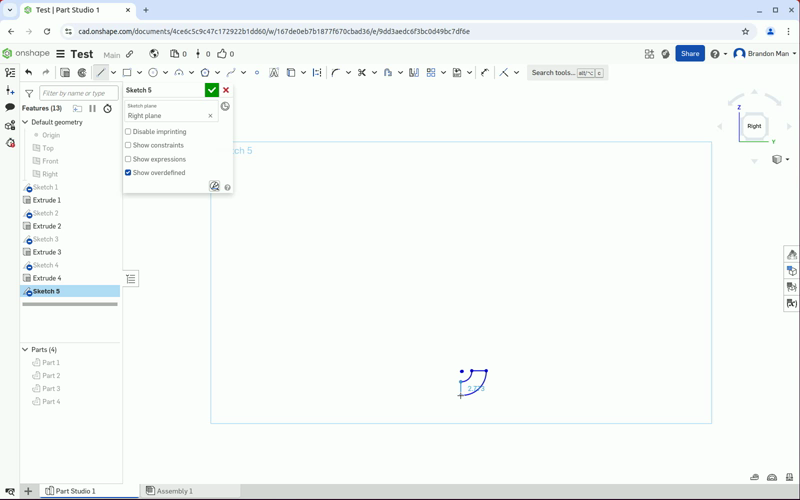
key_up(shift)
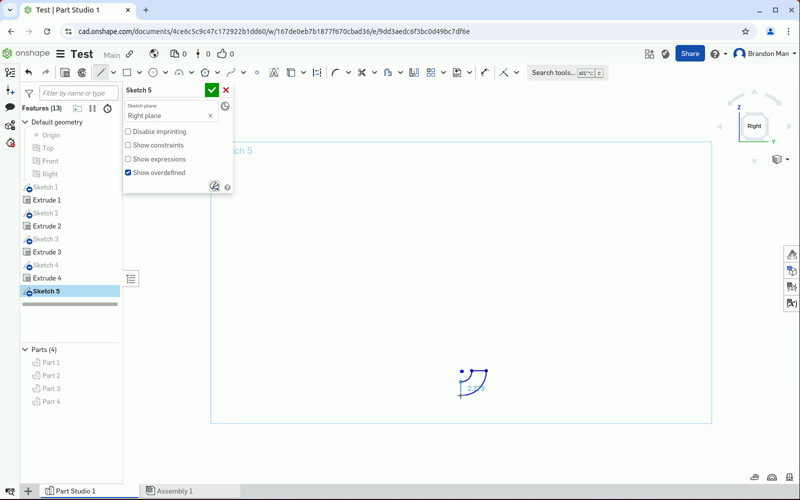
click(460, 395)
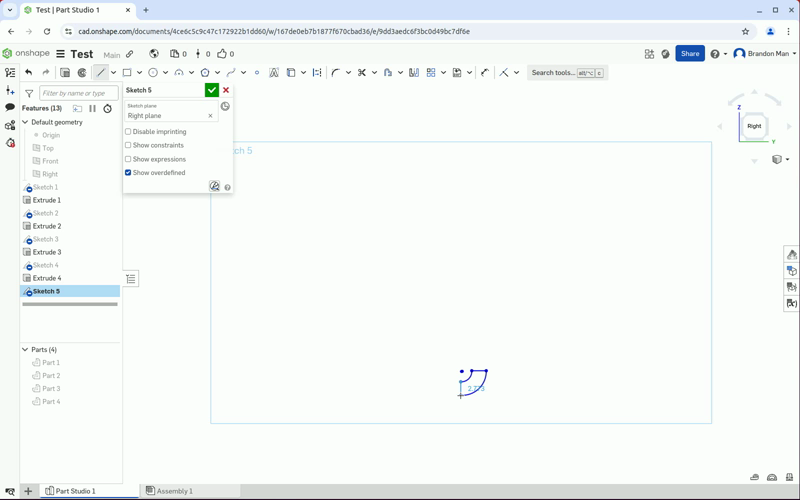
key(esc)
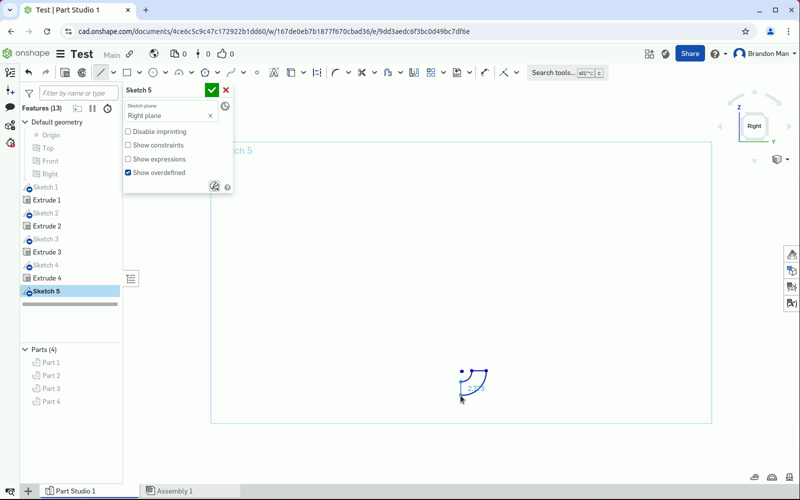
mouse_move(465, 382)
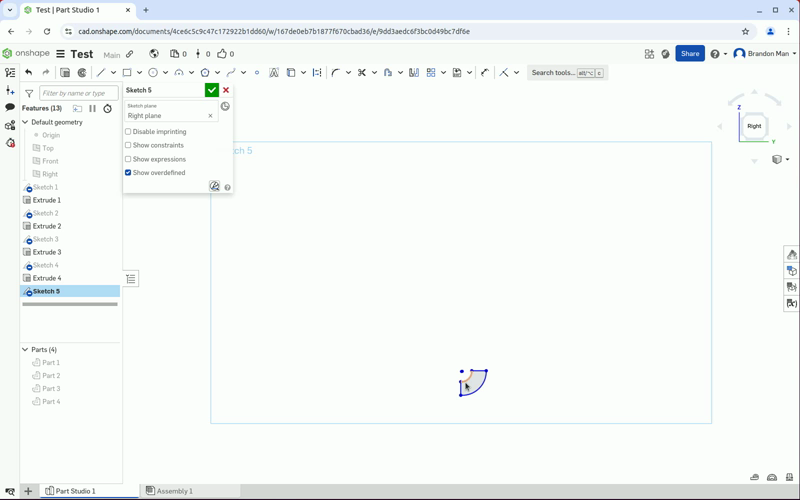
scroll(6)
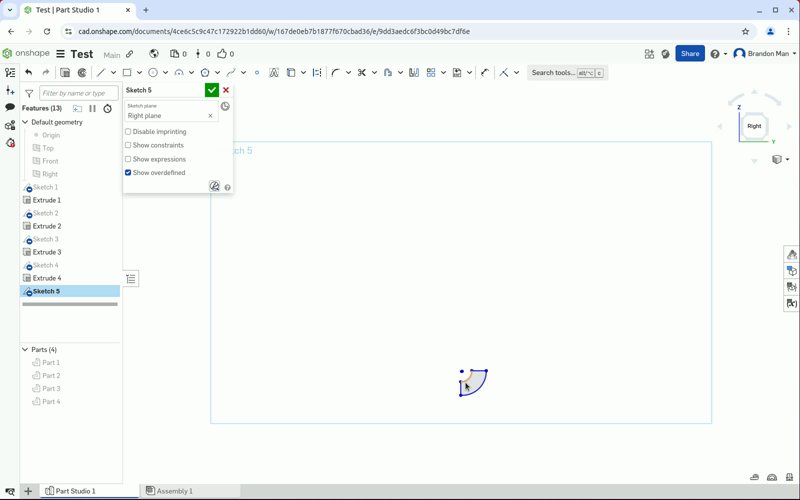
scroll(6)
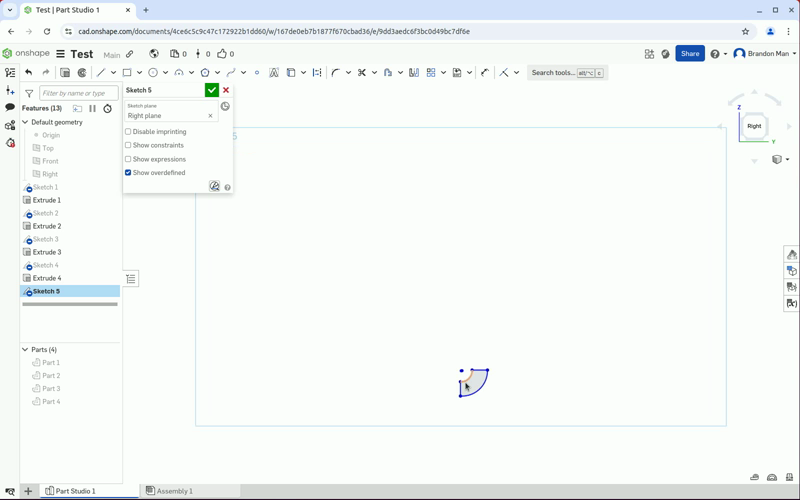
scroll(6)
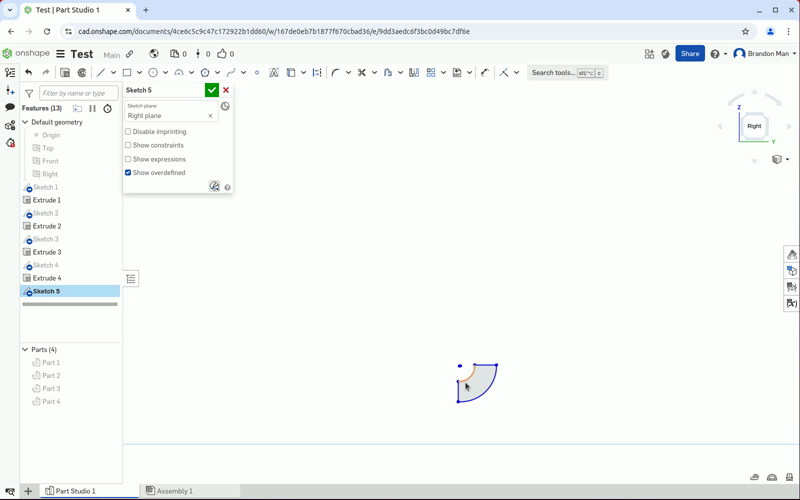
scroll(6)
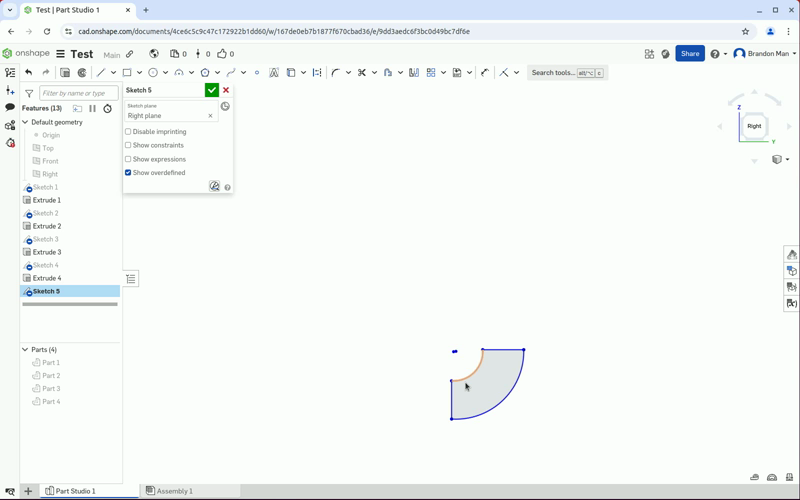
scroll(6)
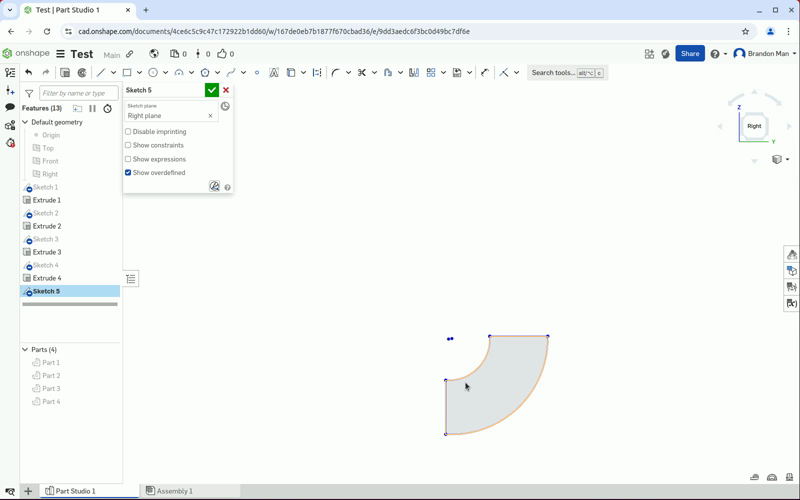
scroll(6)
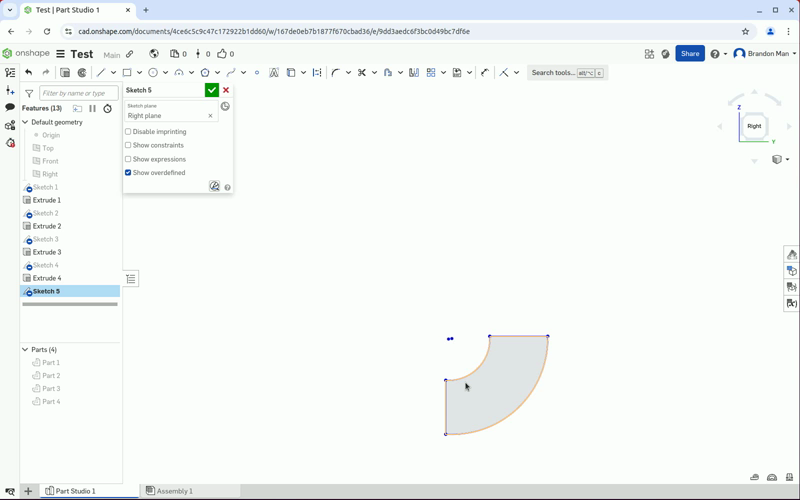
scroll(6)
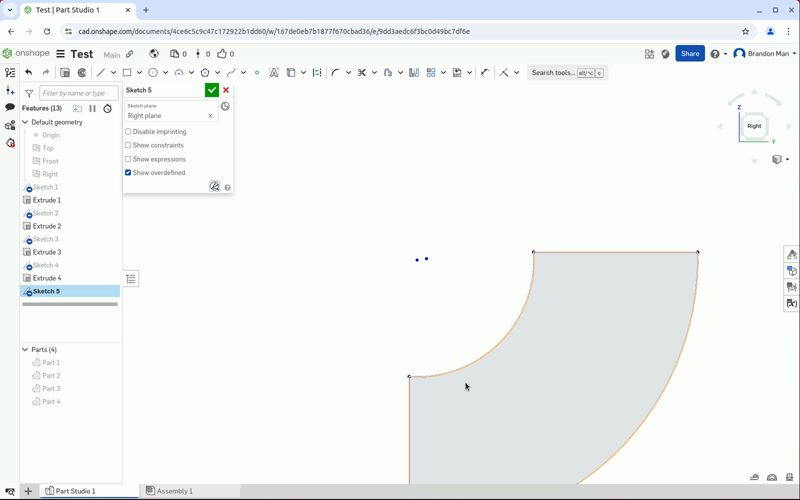
click(465, 382)
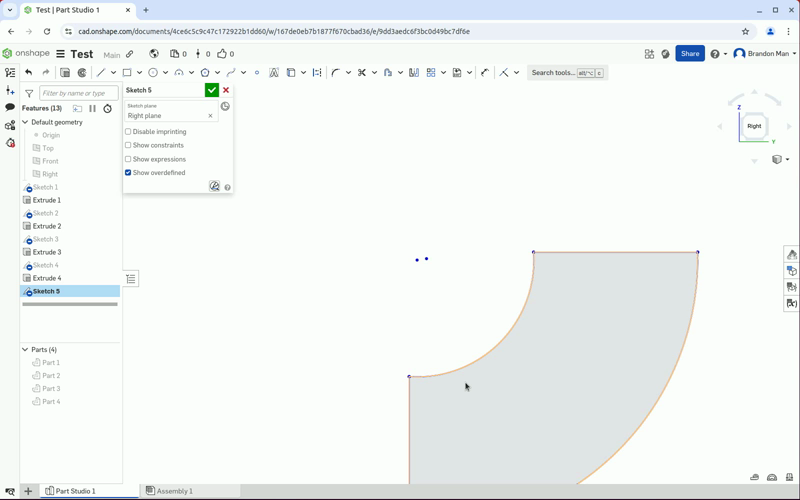
scroll(-6)
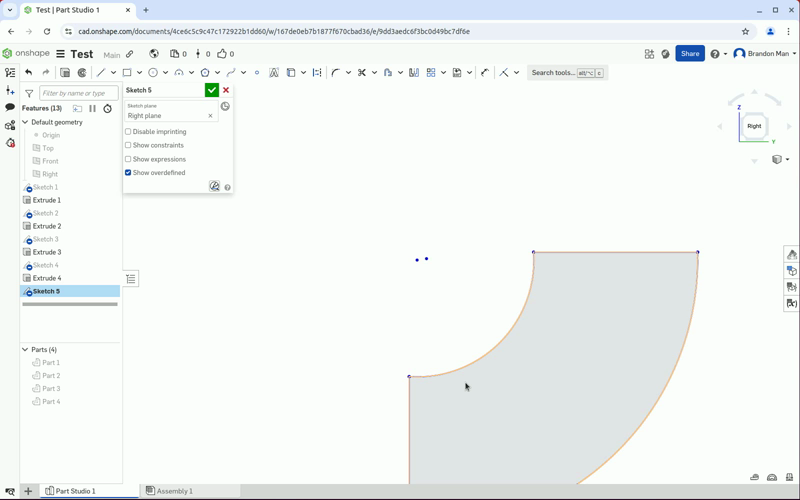
scroll(-6)
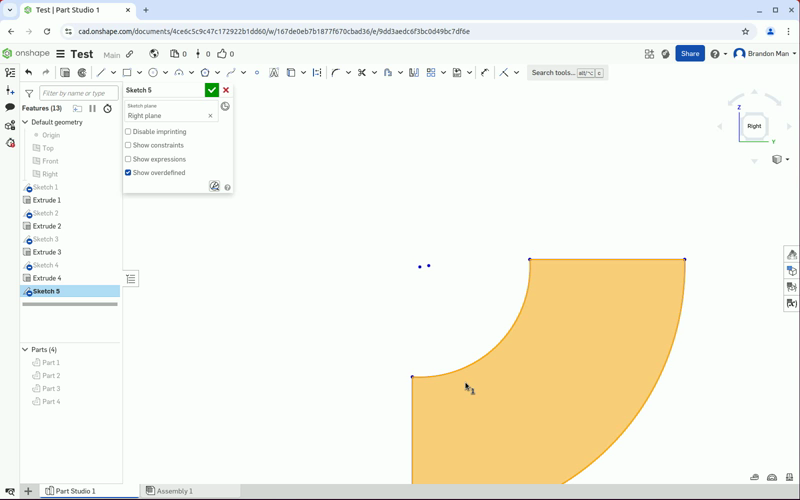
scroll(-6)
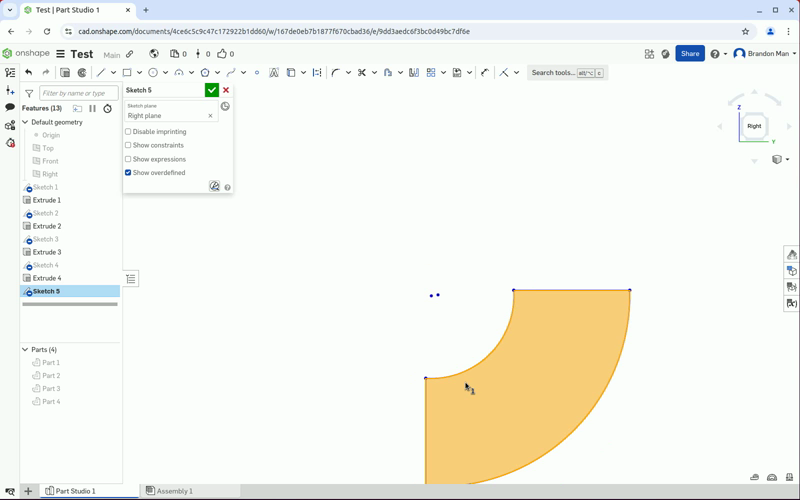
scroll(-6)
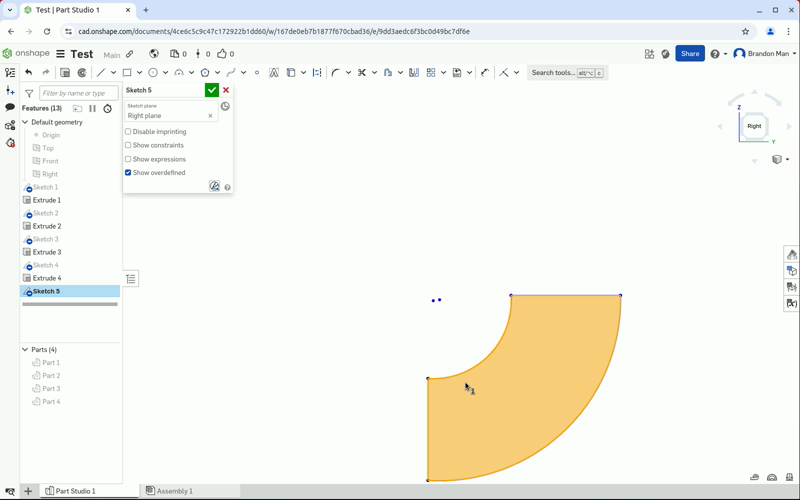
scroll(-6)
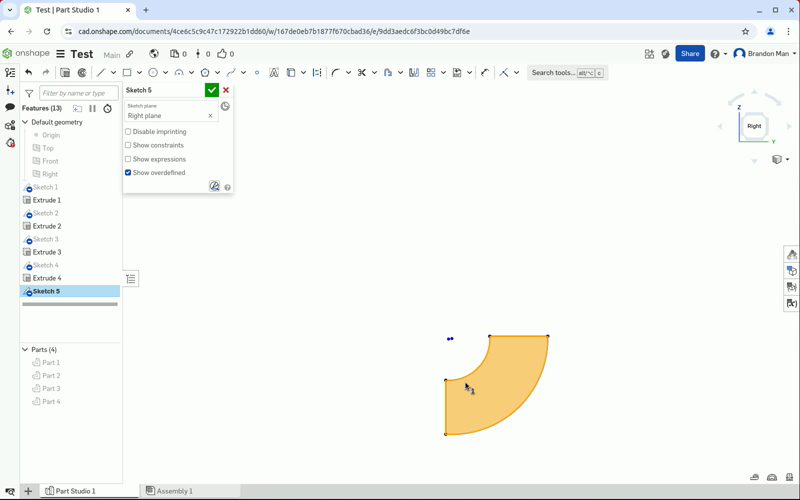
scroll(-6)
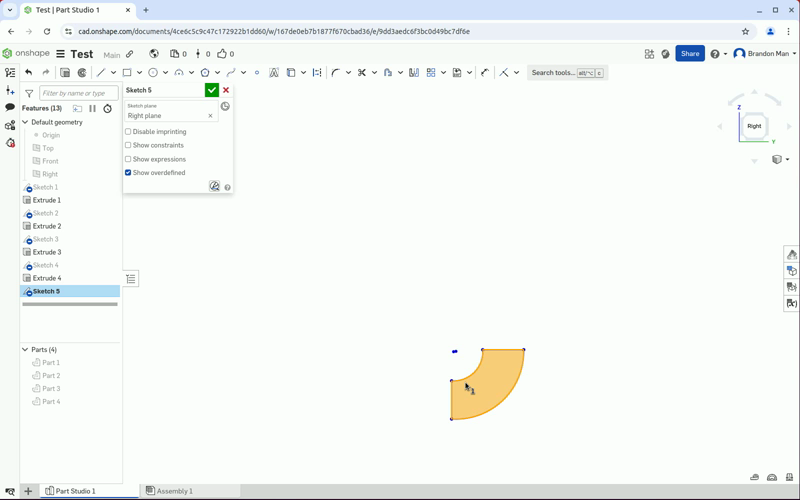
scroll(-6)
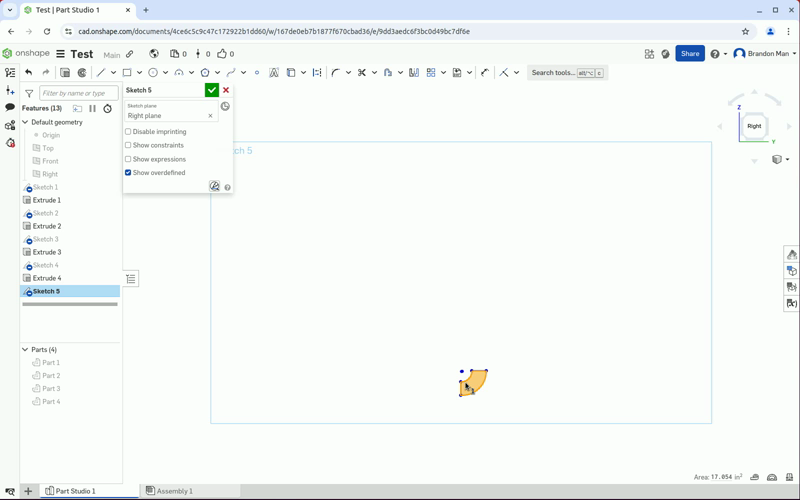
mouse_move(73, 352)
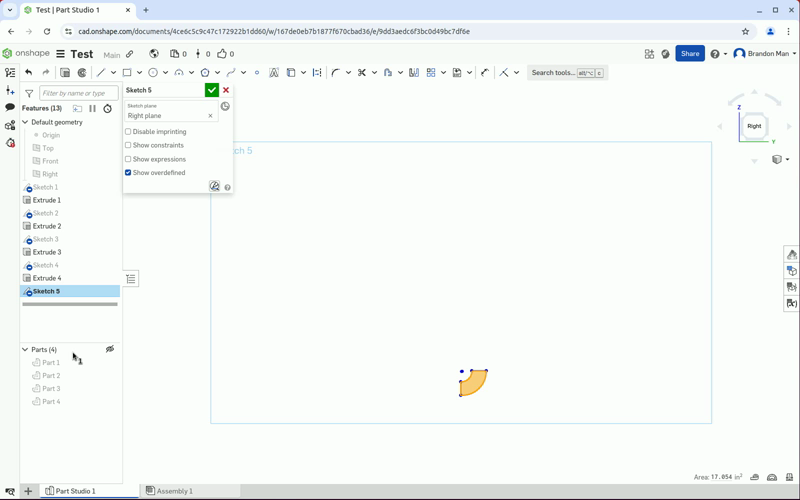
key(shift+y)
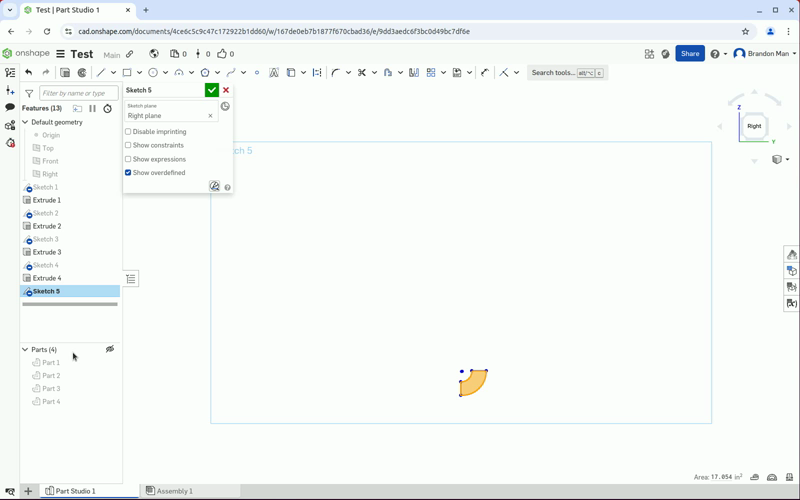
key(shift+e)
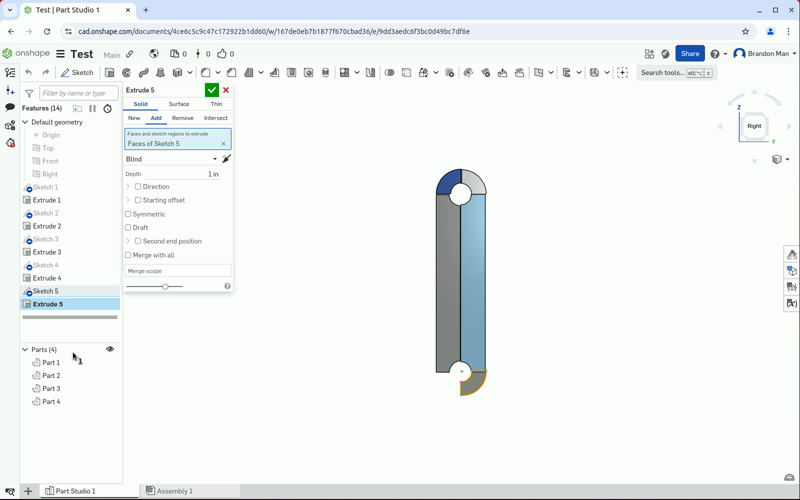
mouse_move(143, 106)
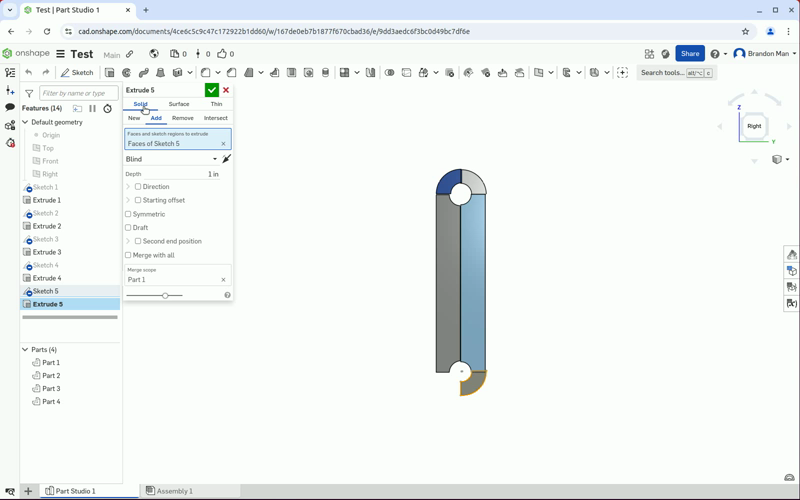
click(143, 106)
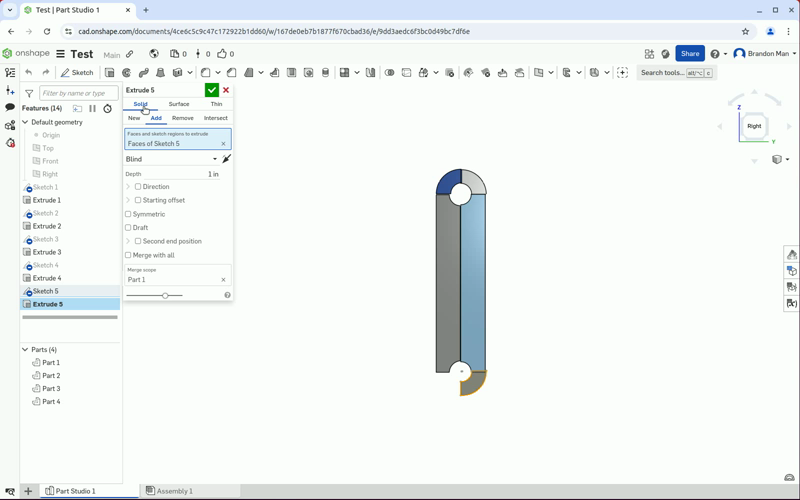
mouse_move(137, 120)
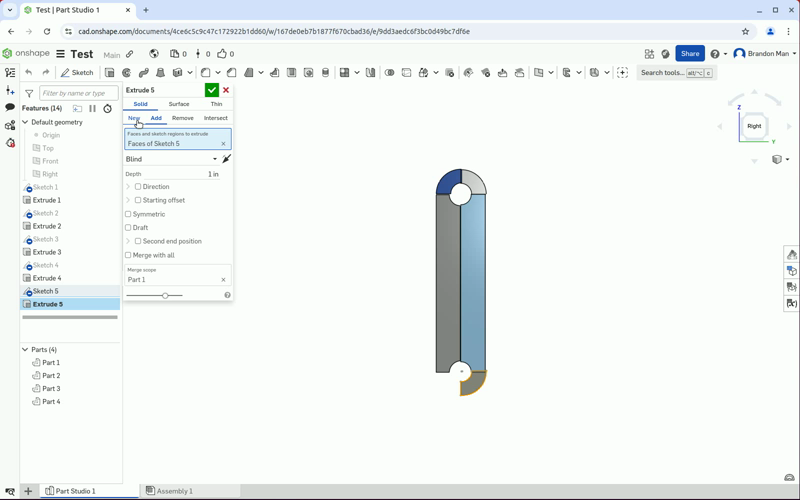
click(137, 120)
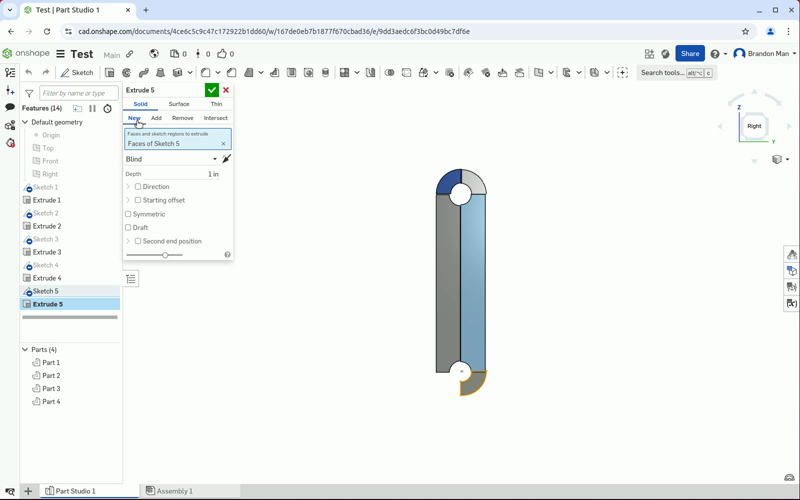
key(tab, 4)
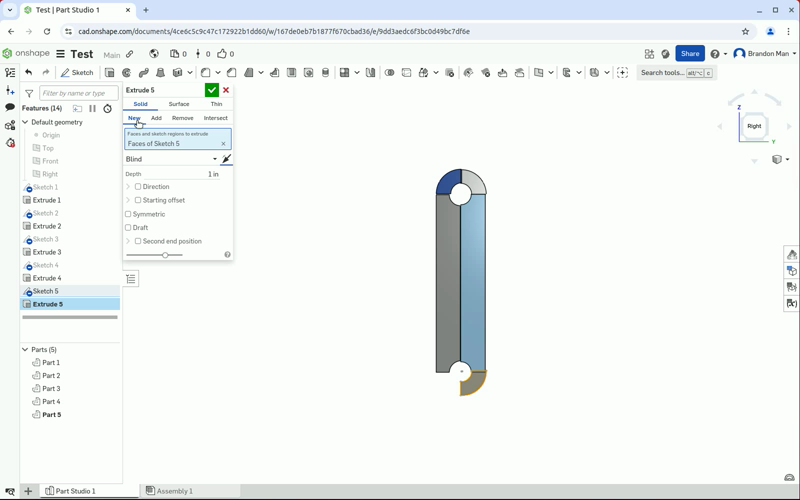
text(4.332)
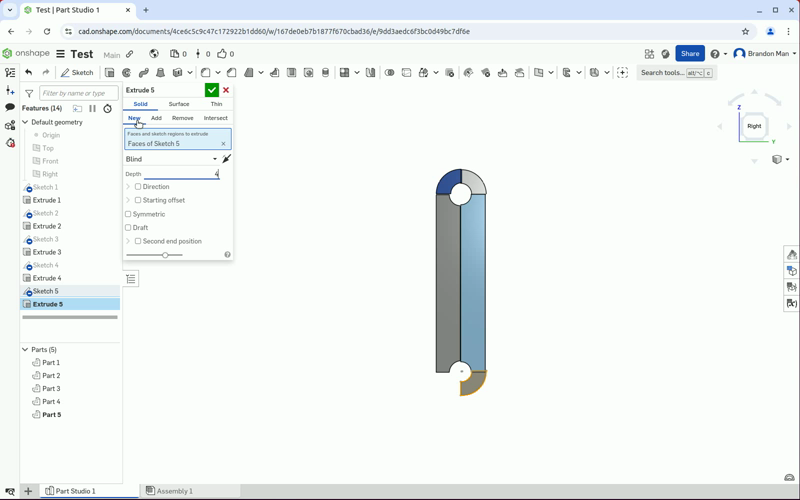
key(tab, 3)
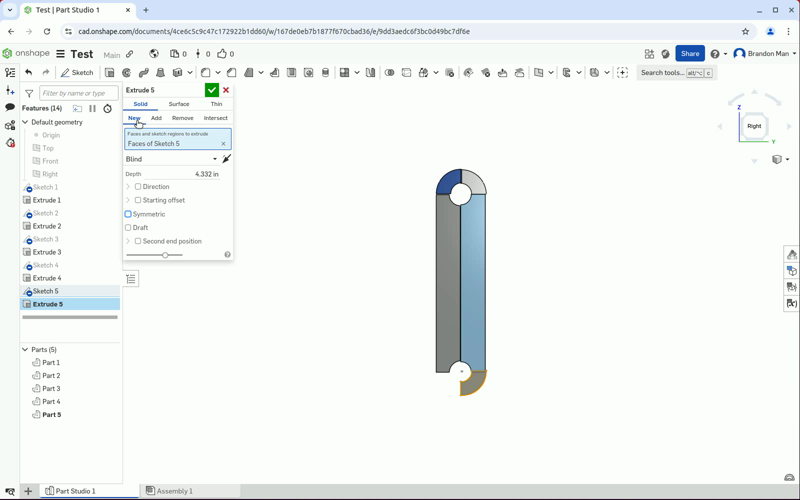
key(space)
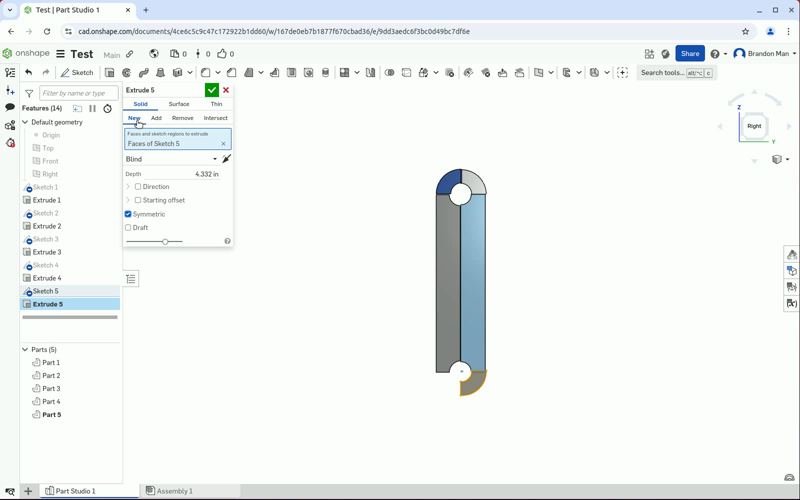
key(enter)
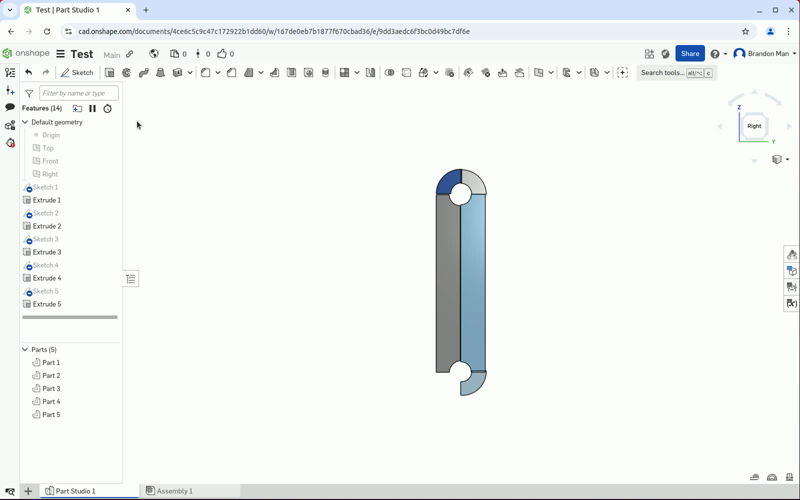
key(shift+h)
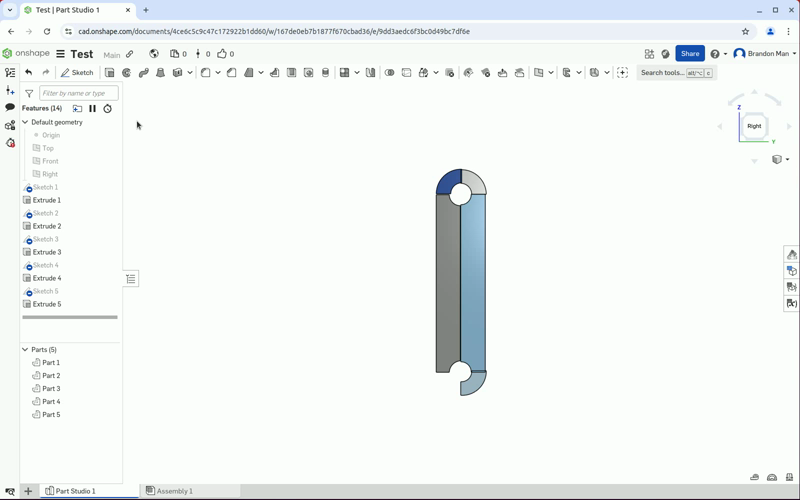
key(shift+h)
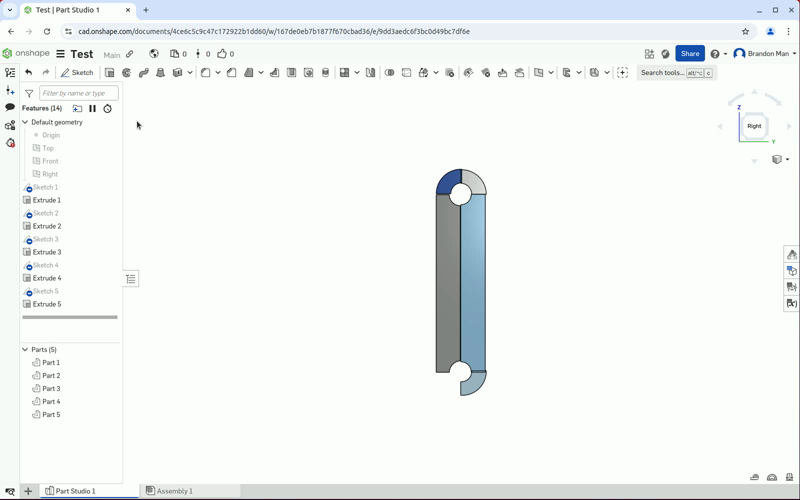
mouse_move(73, 189)
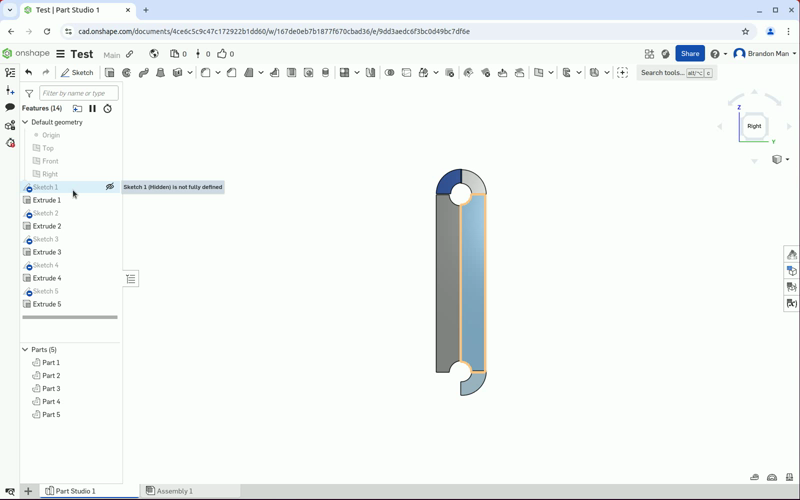
click(73, 189)
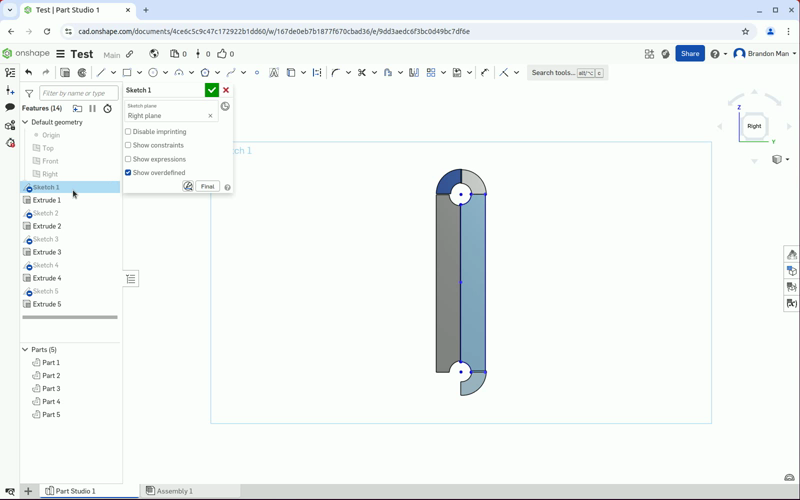
mouse_move(229, 92)
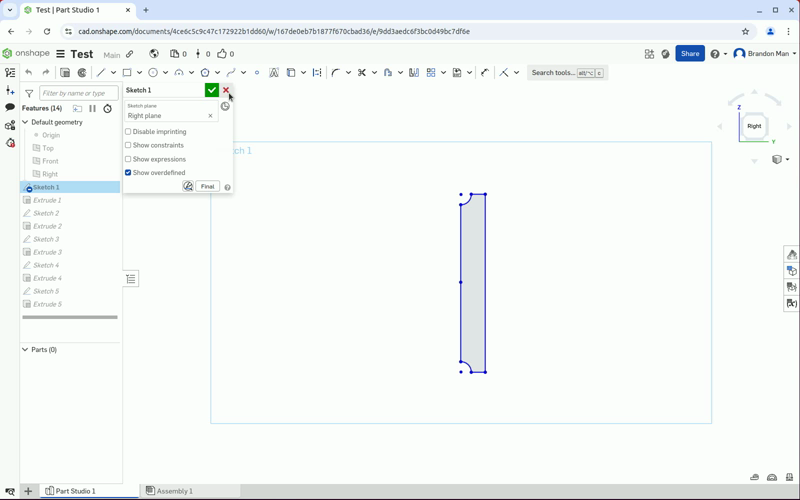
click(229, 92)
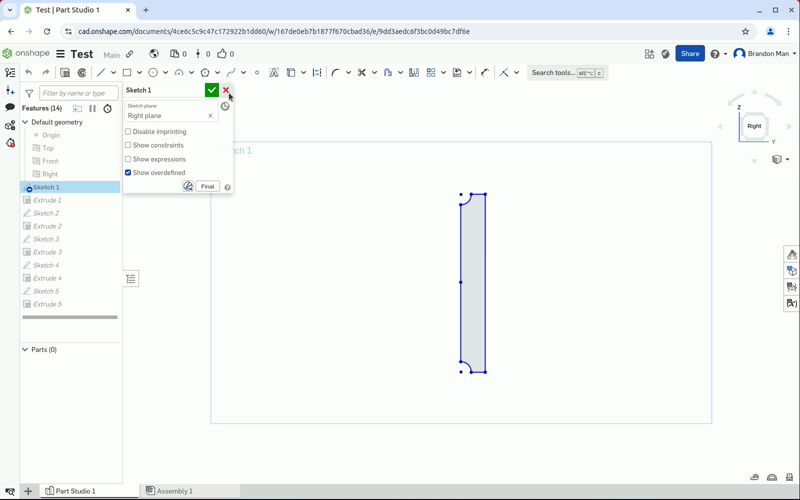
key(shift+s)
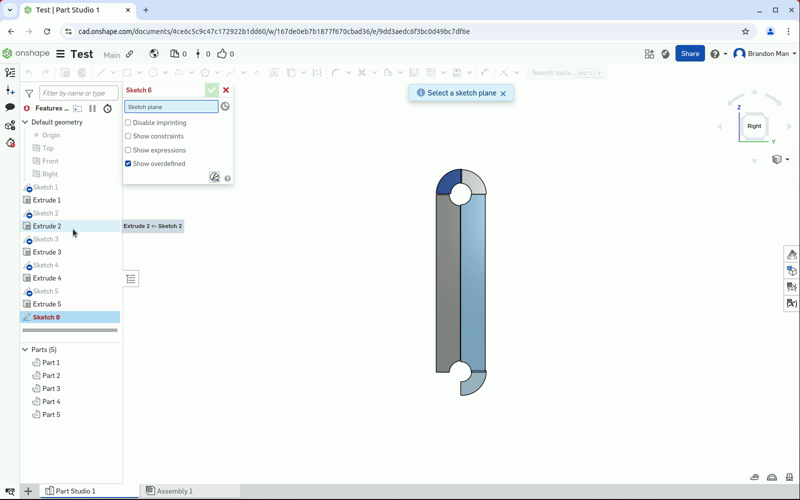
scroll(3)
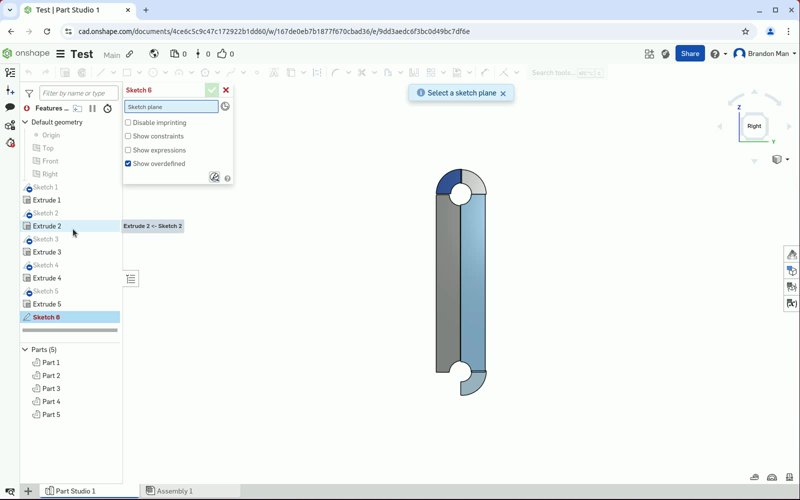
mouse_move(73, 176)
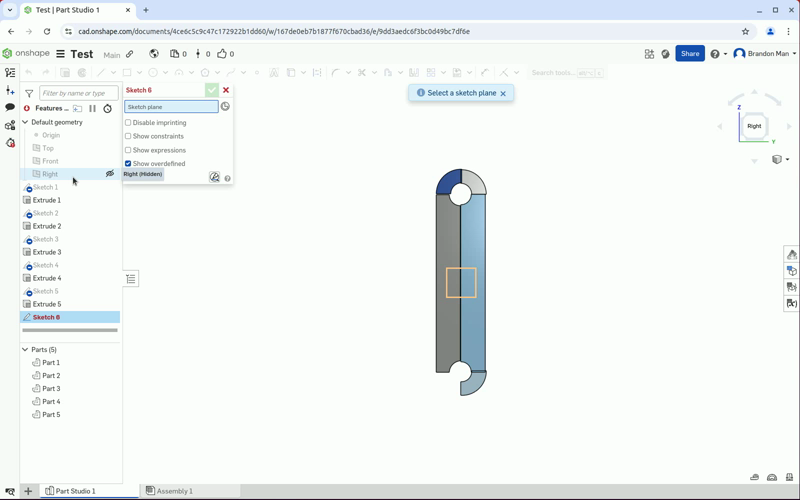
click(73, 176)
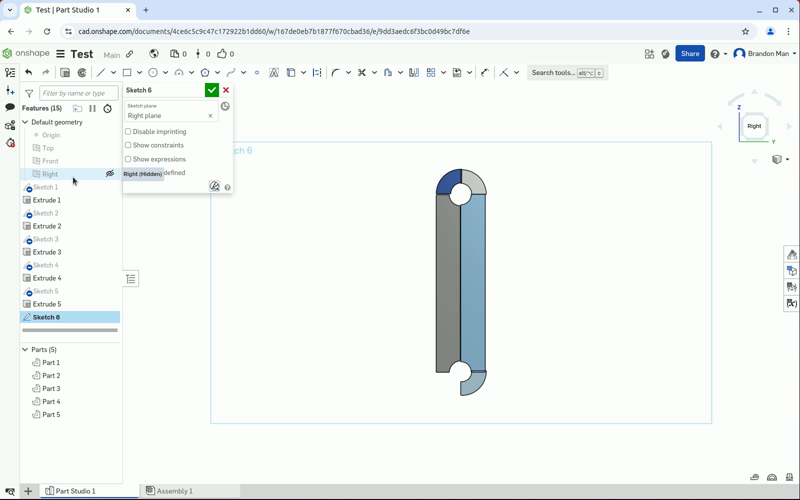
mouse_move(73, 352)
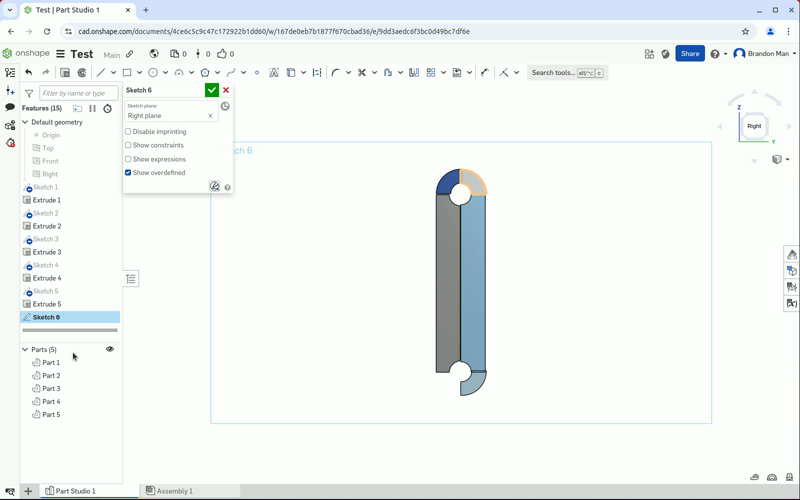
key(y)
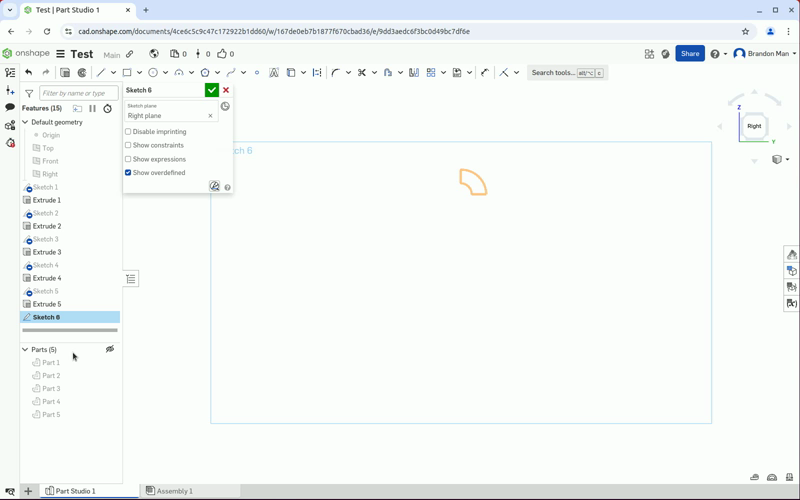
key(a)
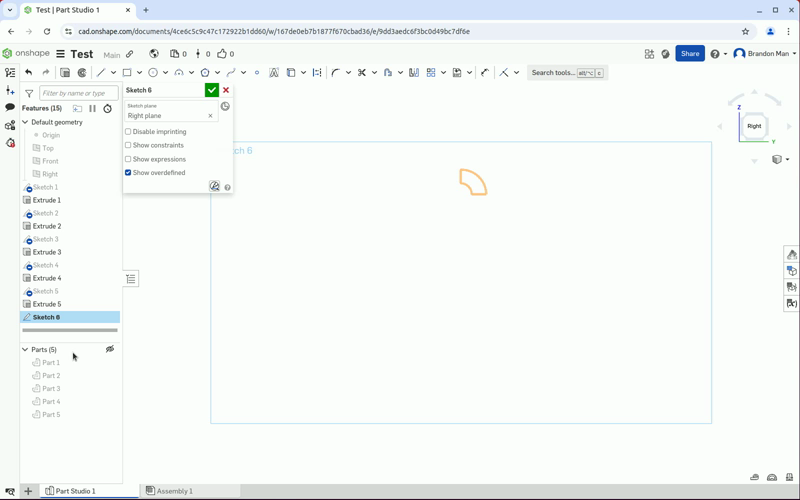
key_down(shift)
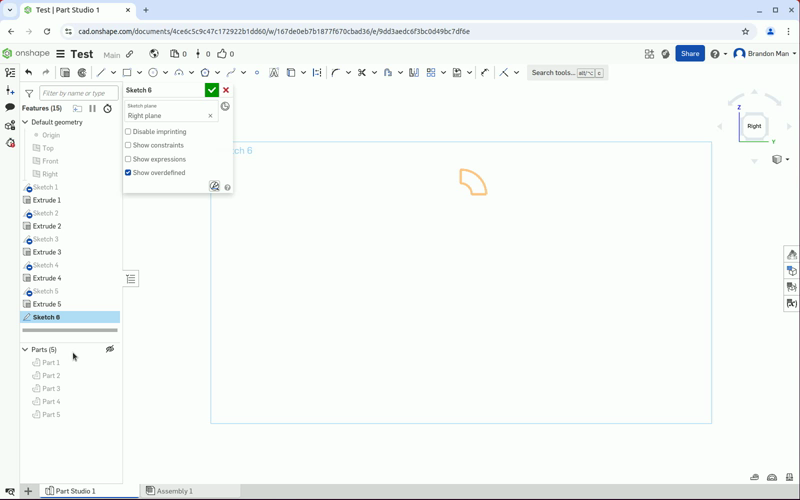
mouse_move(436, 372)
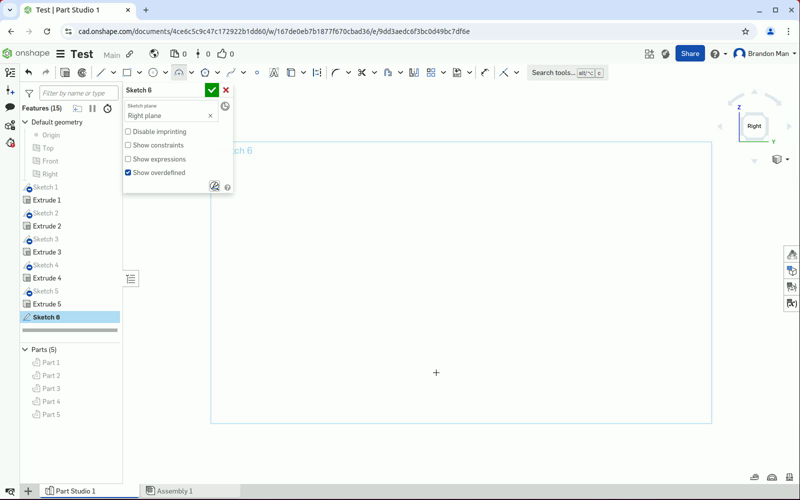
click(436, 372)
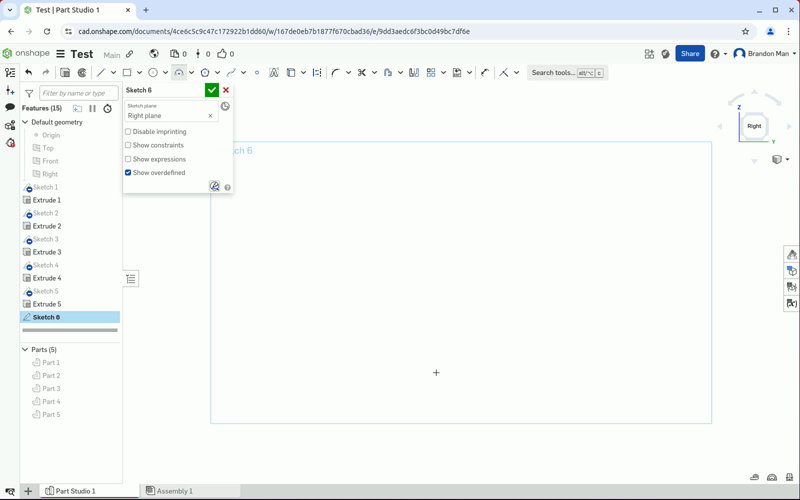
key_up(shift)
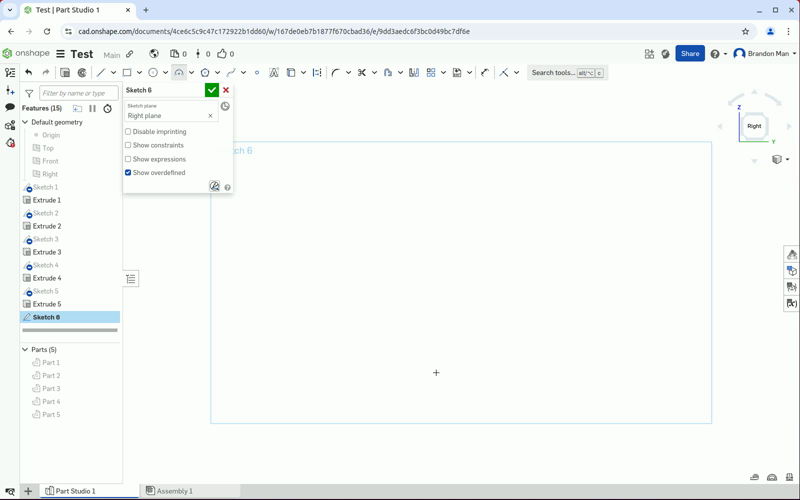
key_down(shift)
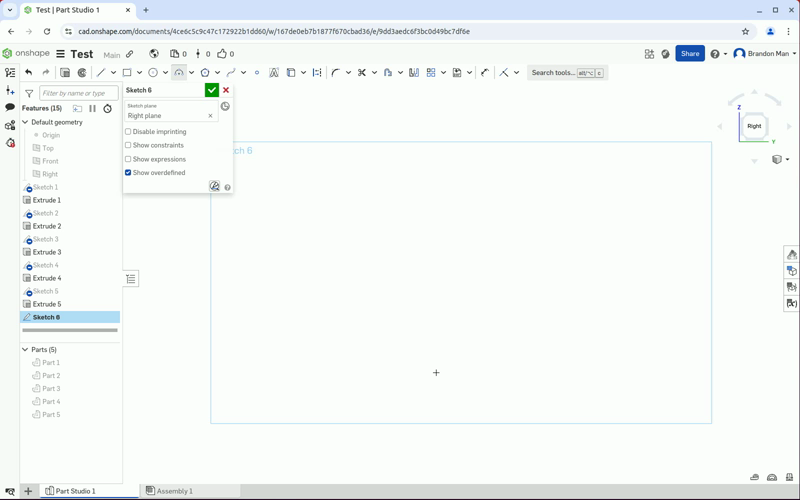
mouse_move(461, 396)
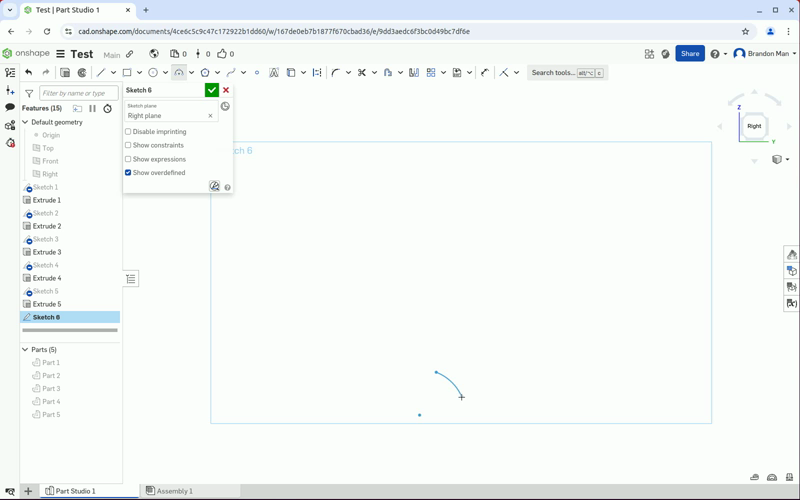
click(461, 396)
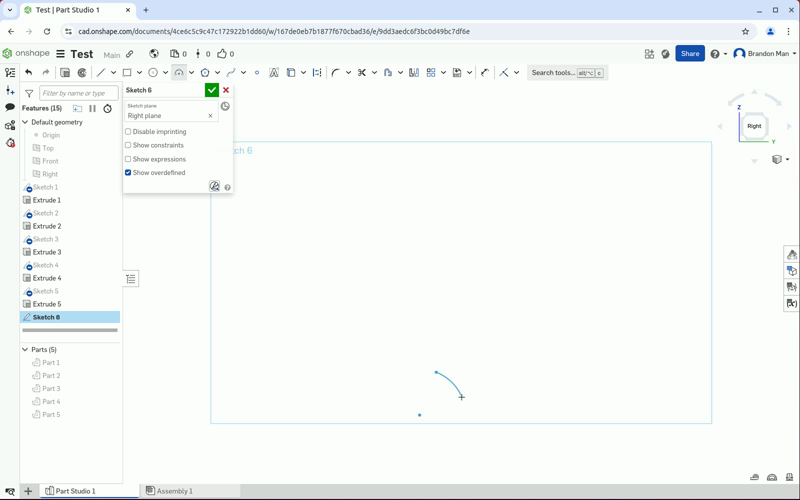
mouse_move(443, 389)
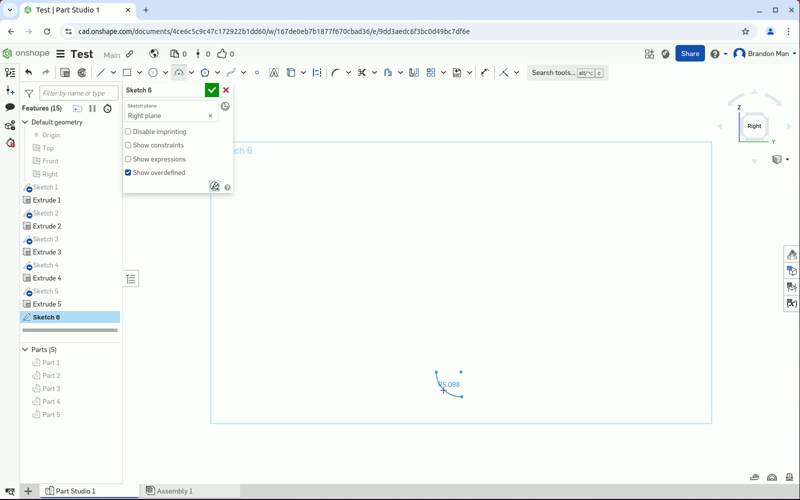
click(443, 389)
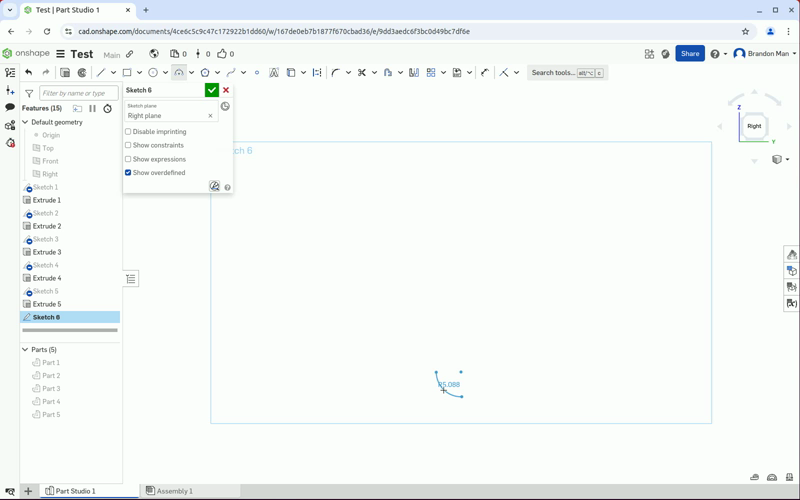
key_up(shift)
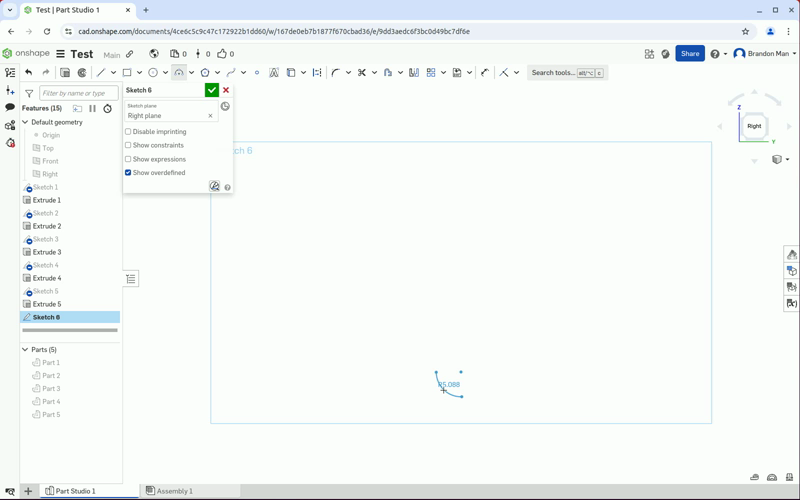
key(esc)
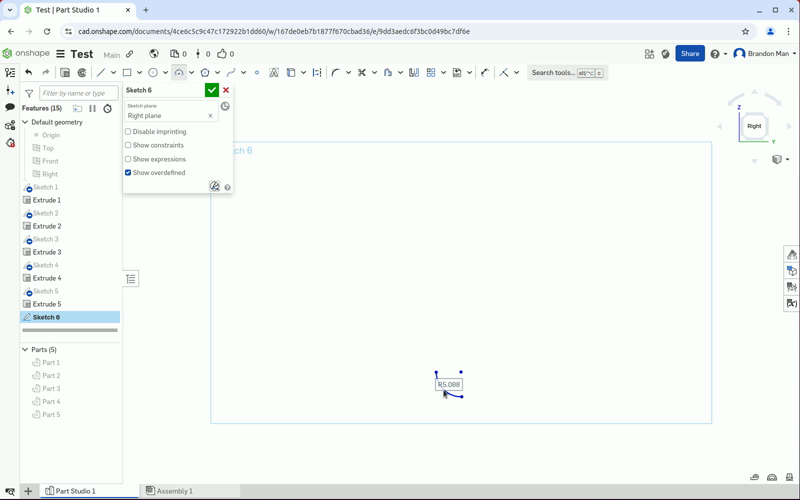
key(l)
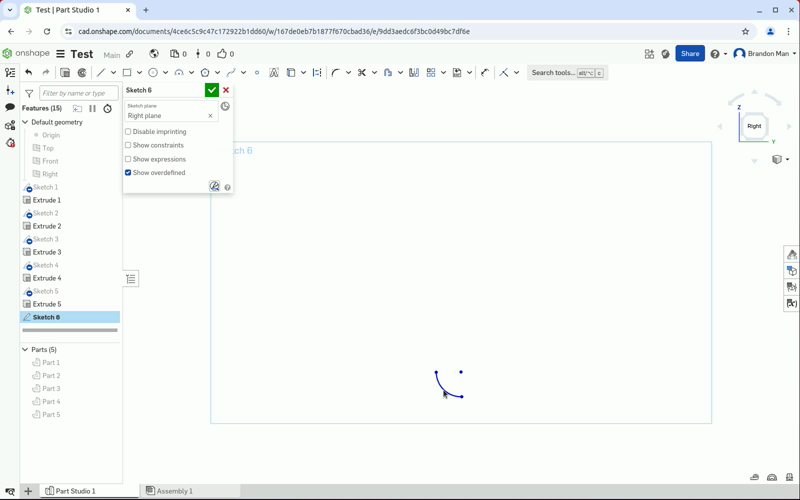
mouse_move(461, 396)
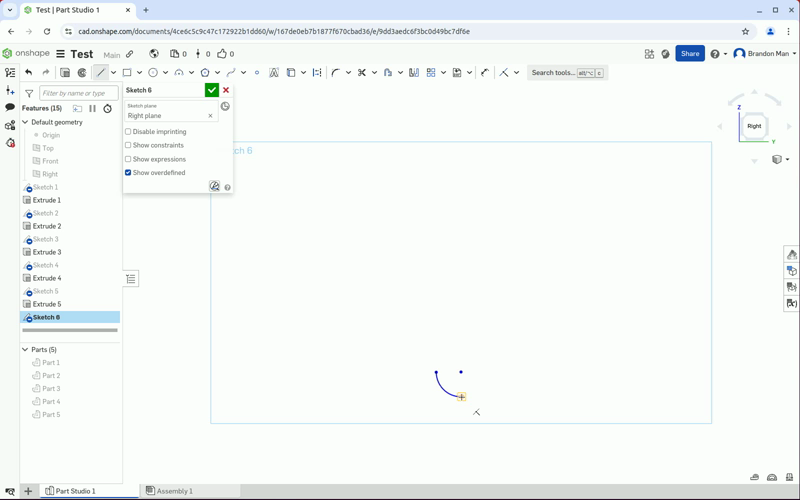
click(461, 396)
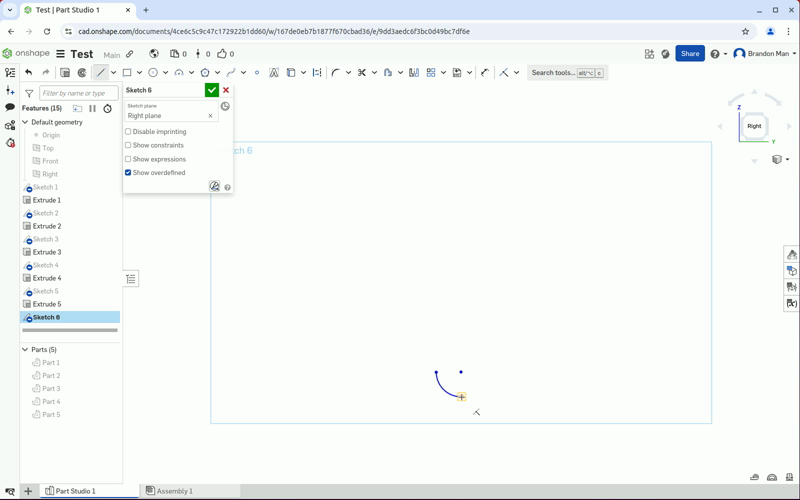
key_down(shift)
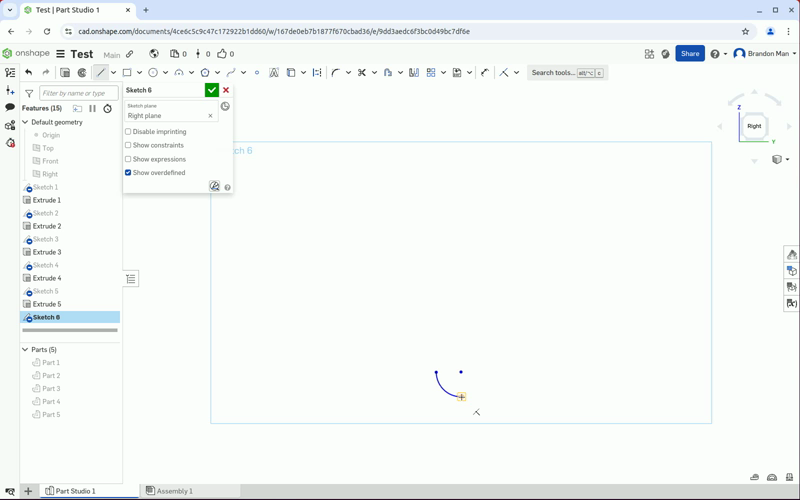
mouse_move(491, 396)
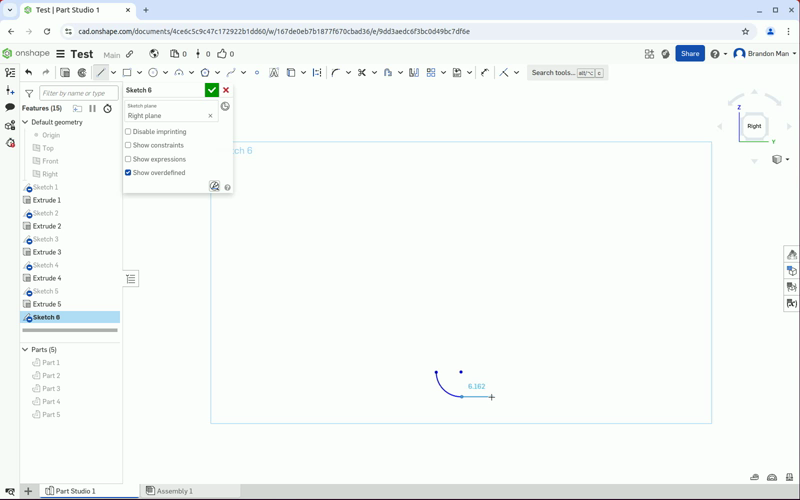
mouse_move(461, 383)
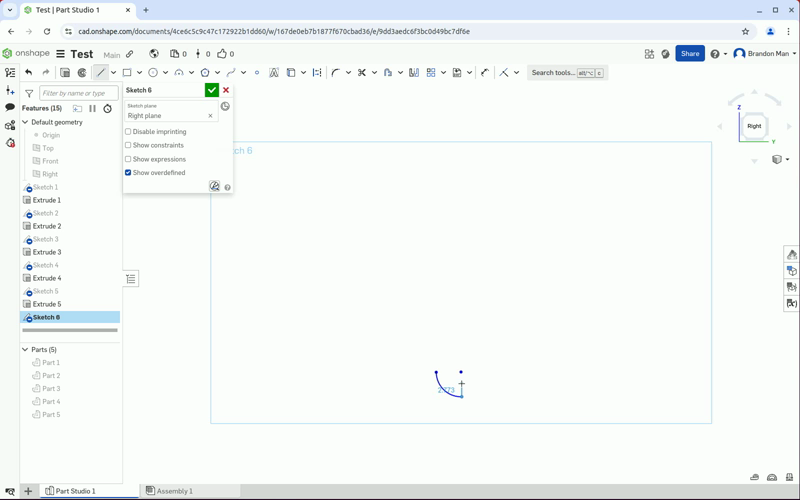
click(461, 383)
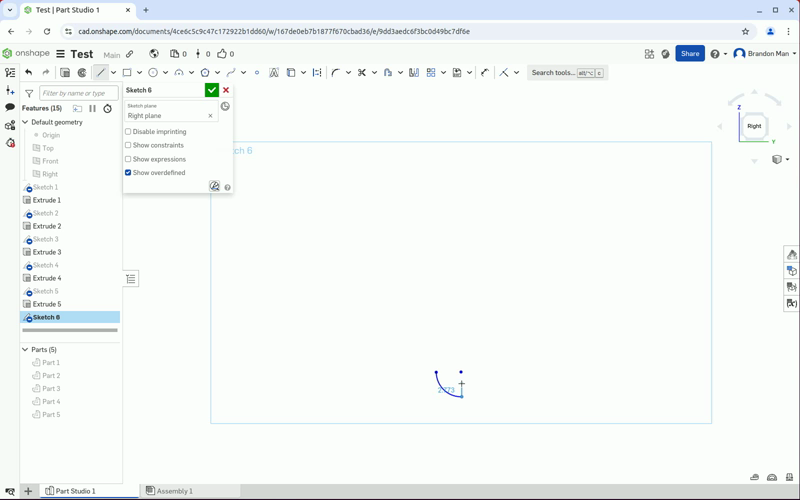
key_up(shift)
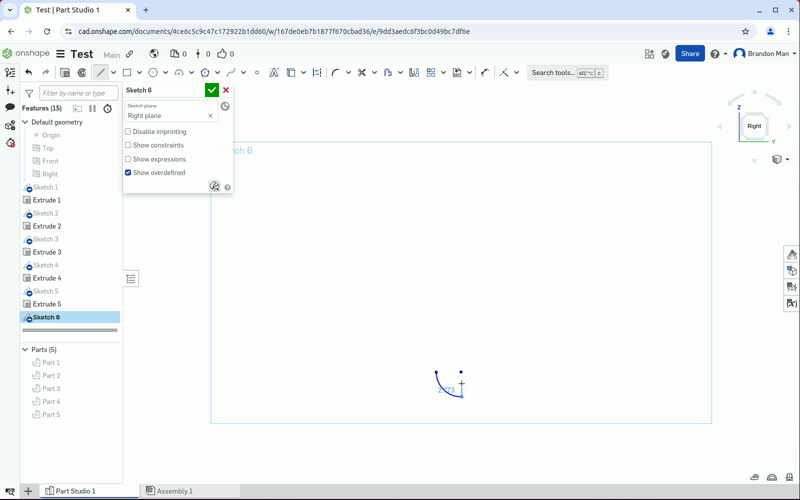
key(esc)
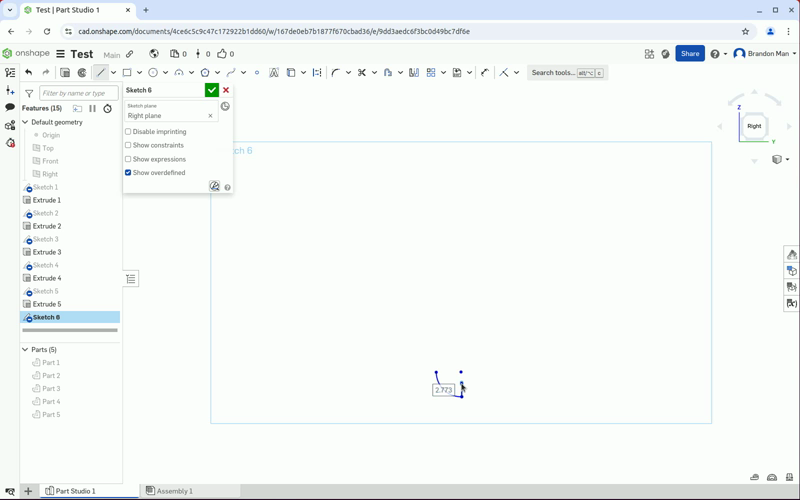
key(a)
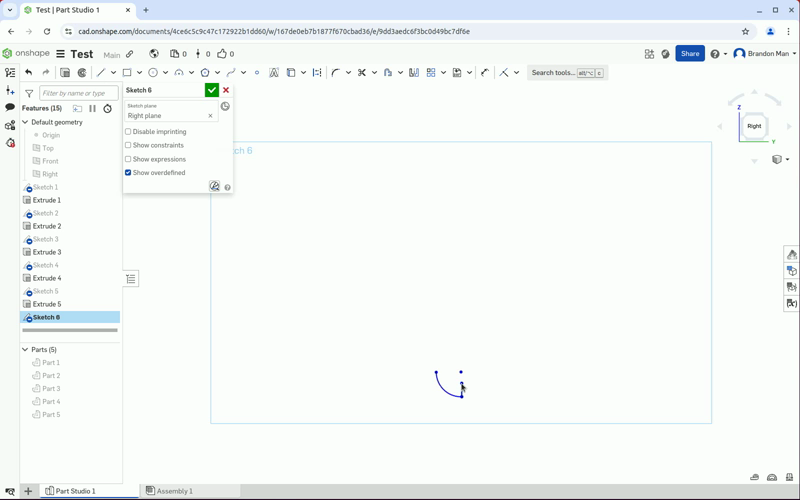
mouse_move(461, 383)
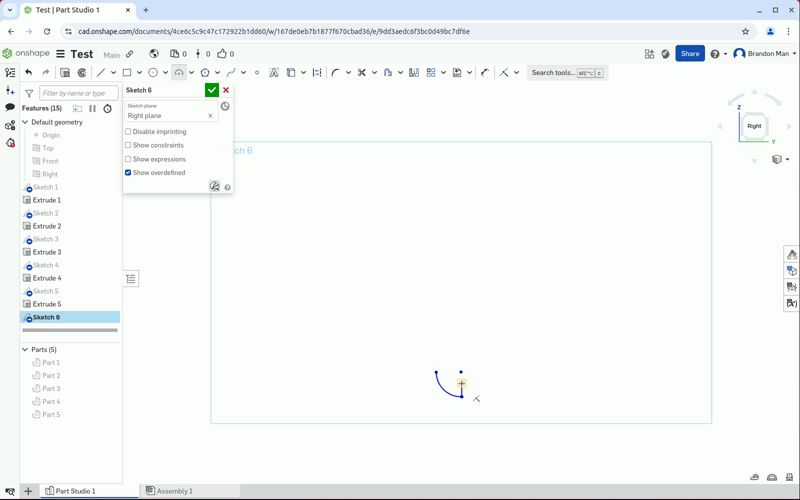
click(461, 383)
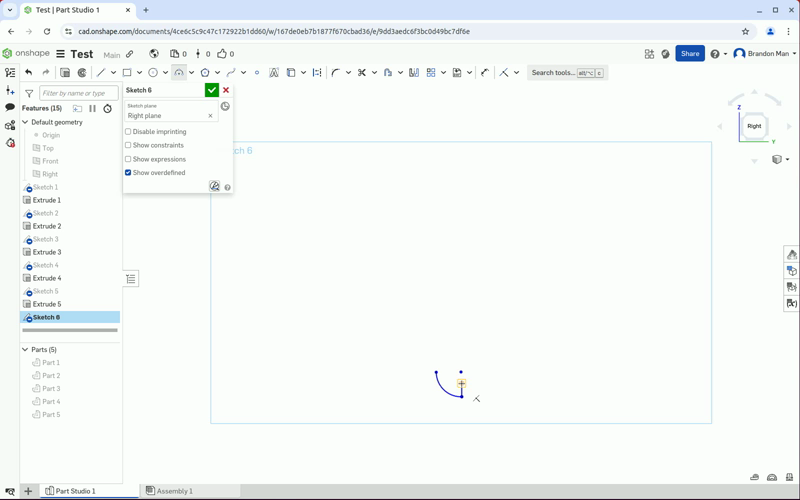
key_down(shift)
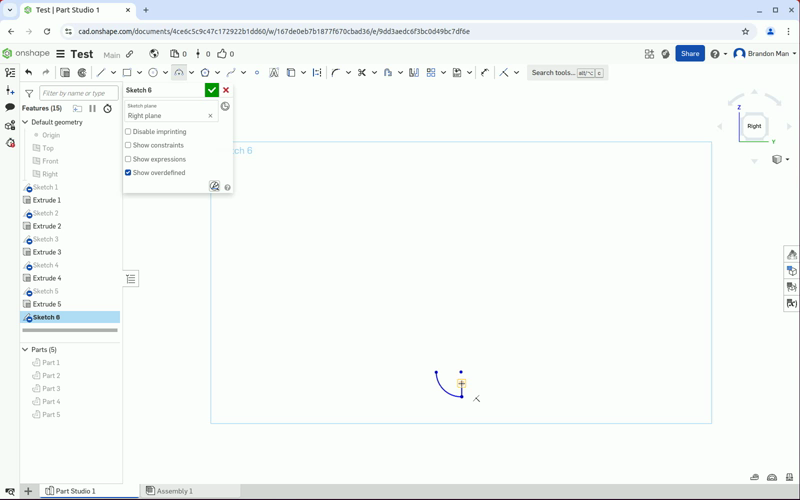
mouse_move(450, 372)
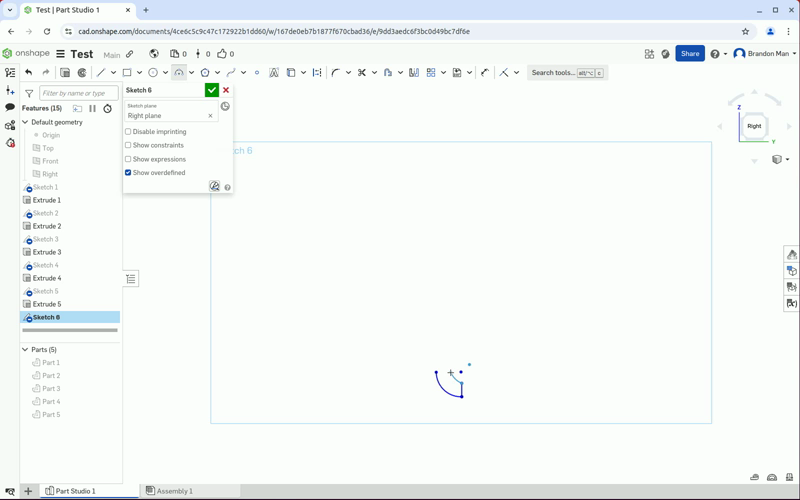
click(450, 372)
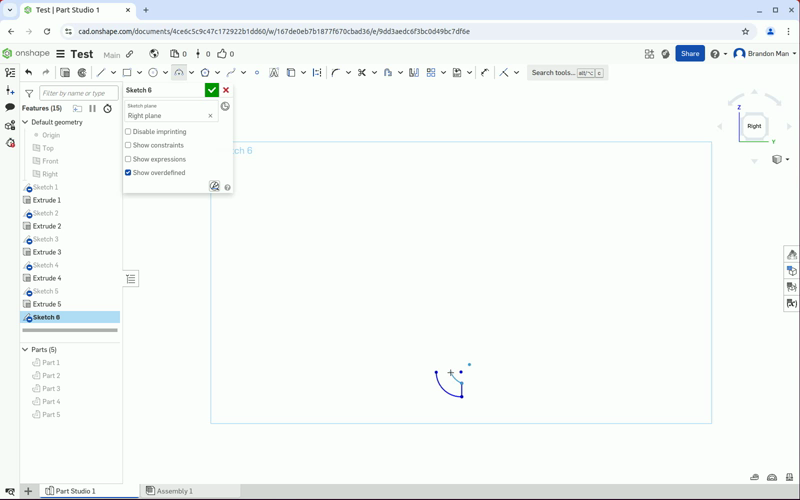
mouse_move(453, 379)
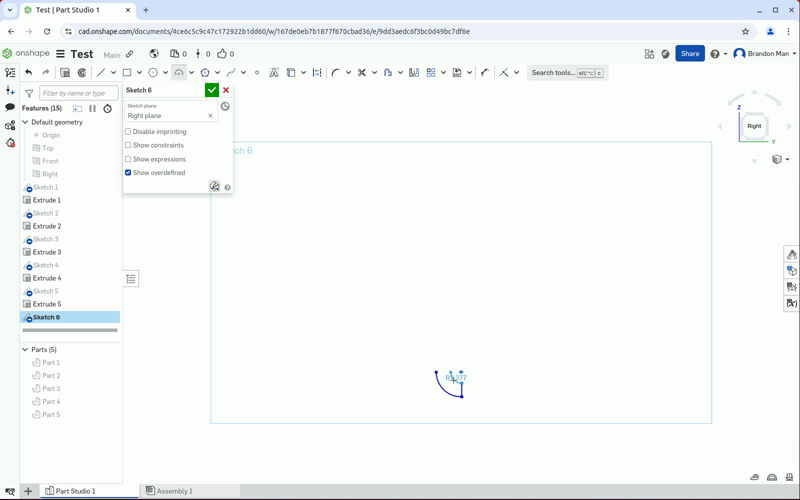
click(453, 379)
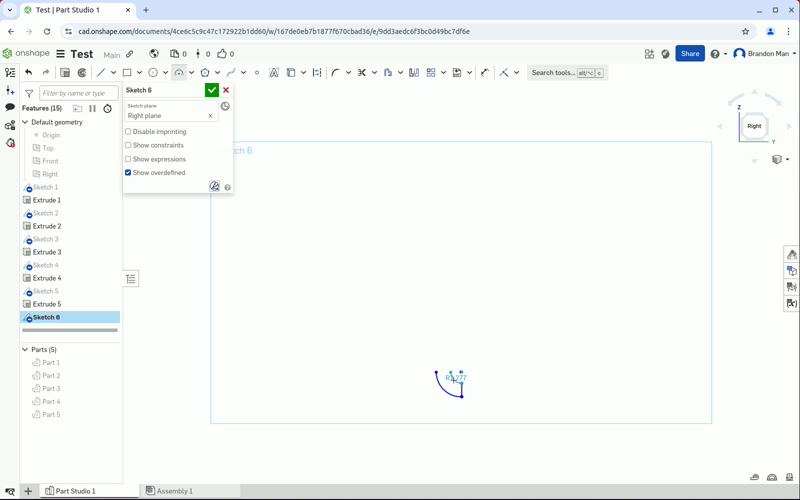
key_up(shift)
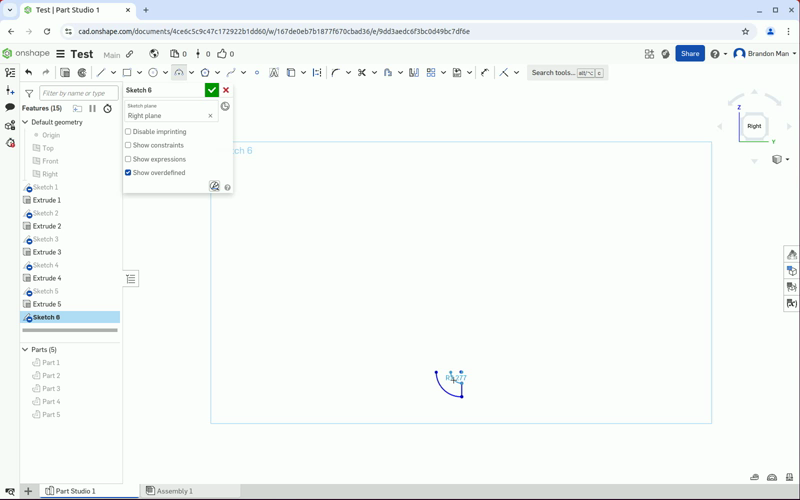
key(esc)
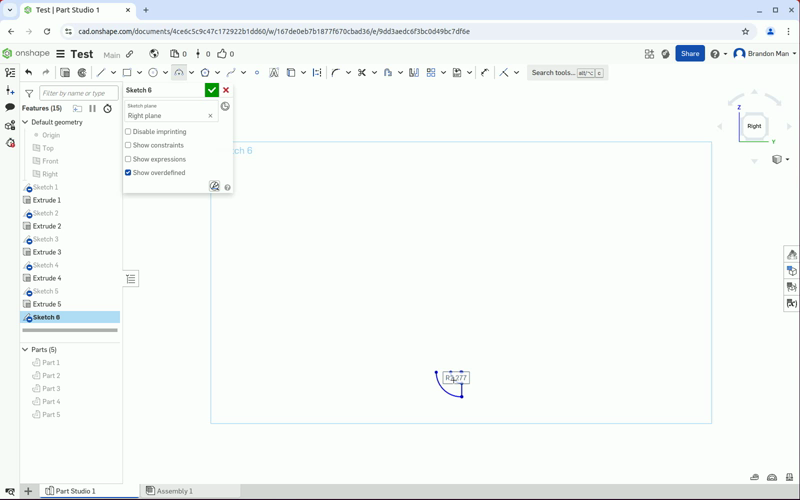
key(l)
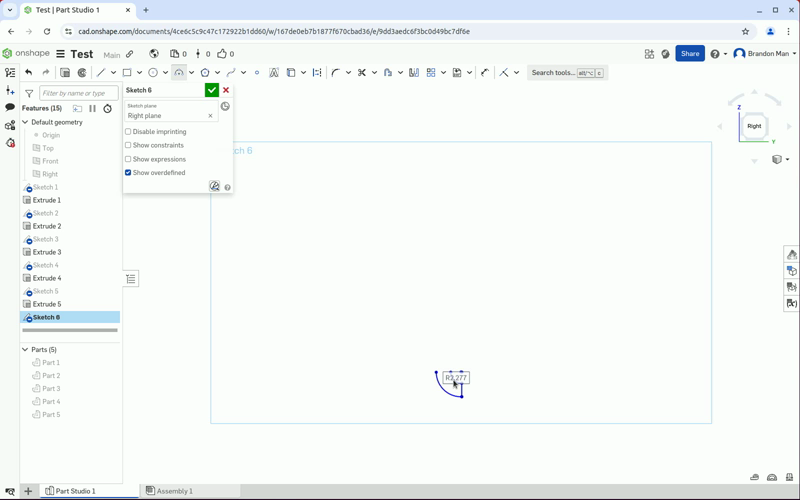
mouse_move(450, 372)
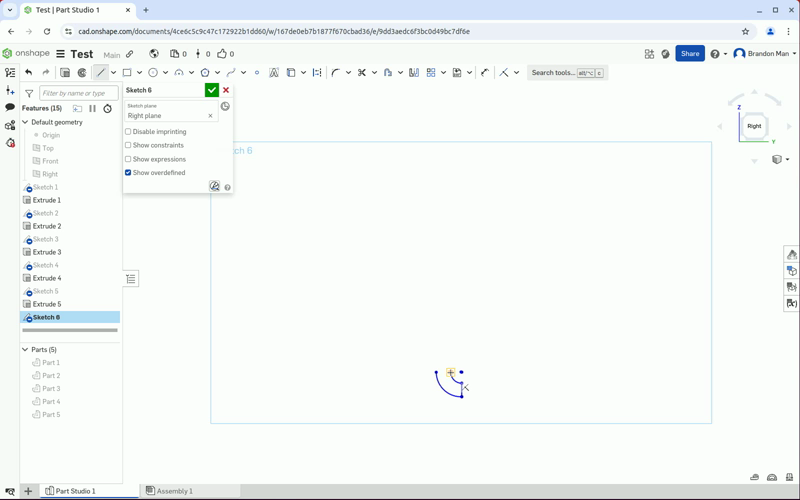
click(450, 372)
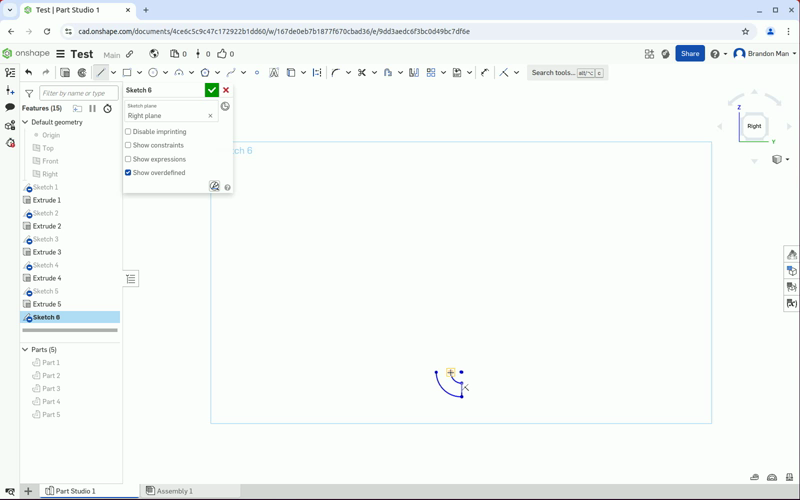
mouse_move(480, 372)
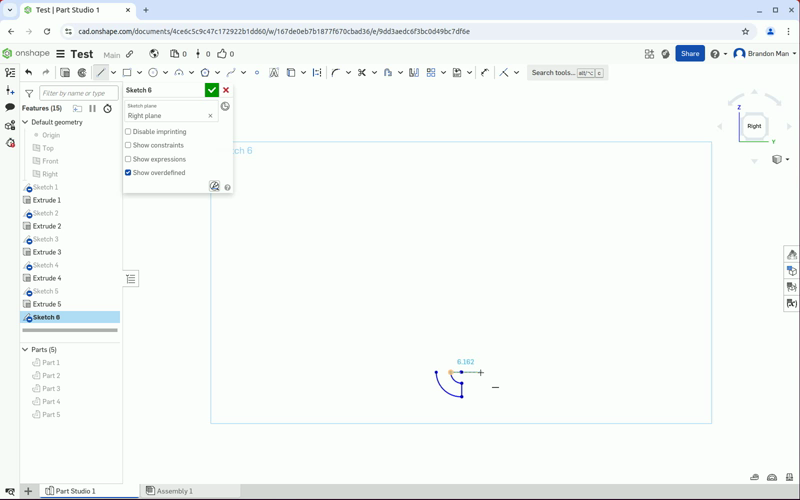
key_down(shift)
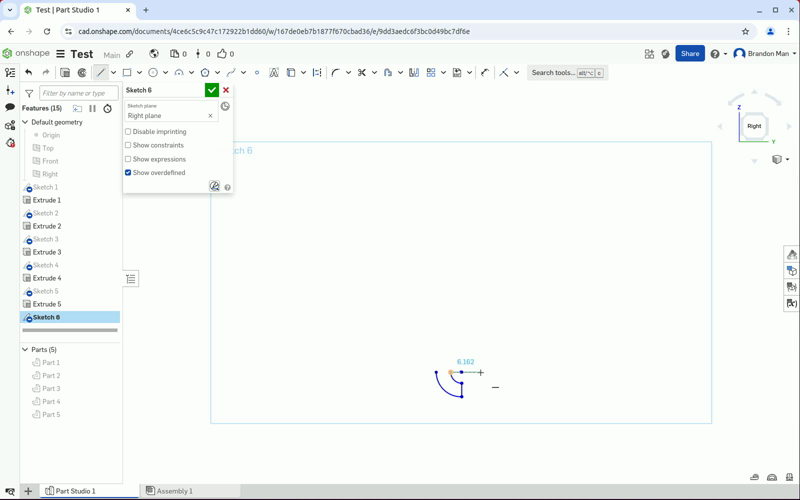
mouse_move(436, 372)
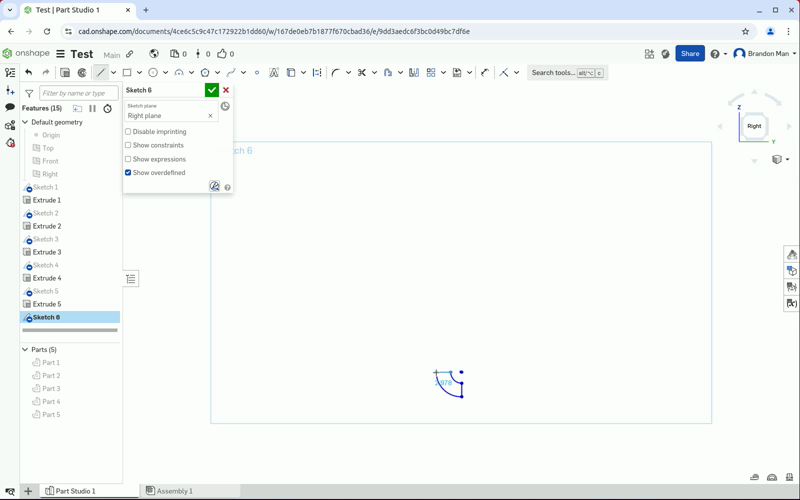
key_up(shift)
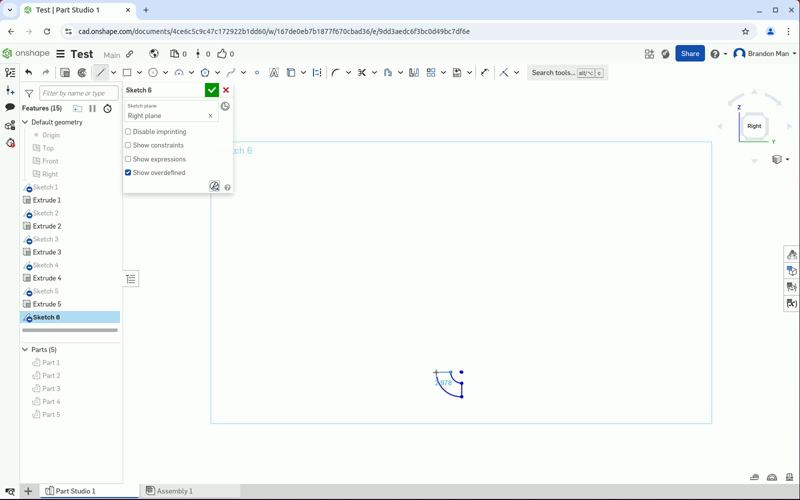
click(436, 372)
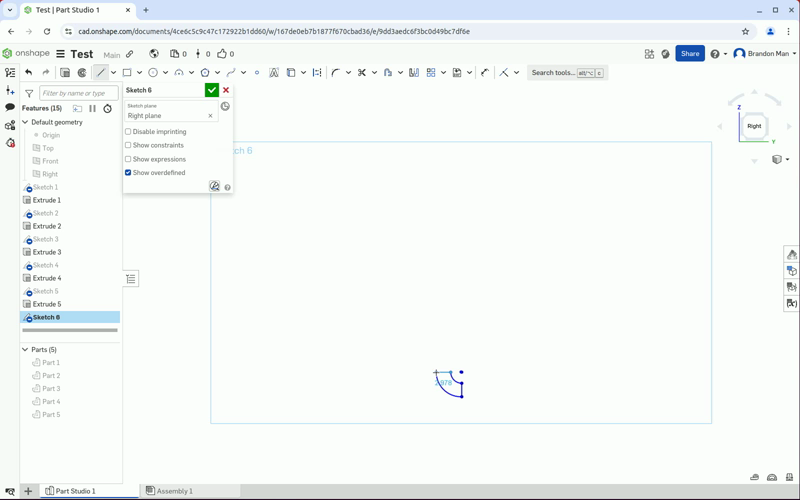
key(esc)
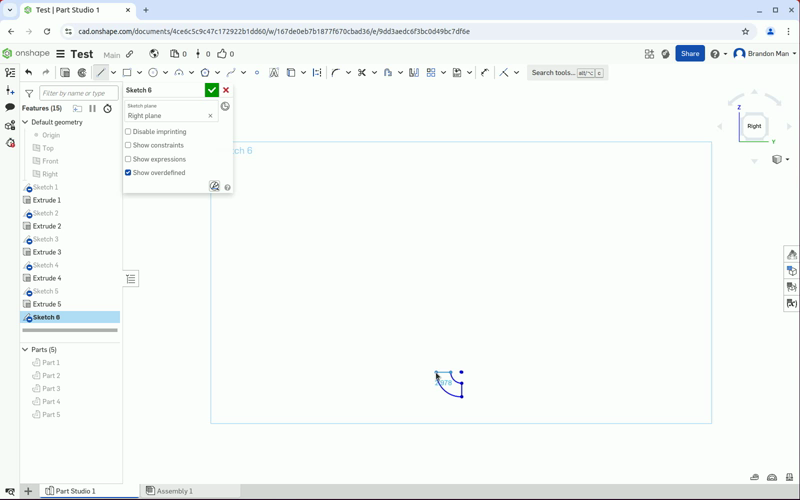
mouse_move(437, 374)
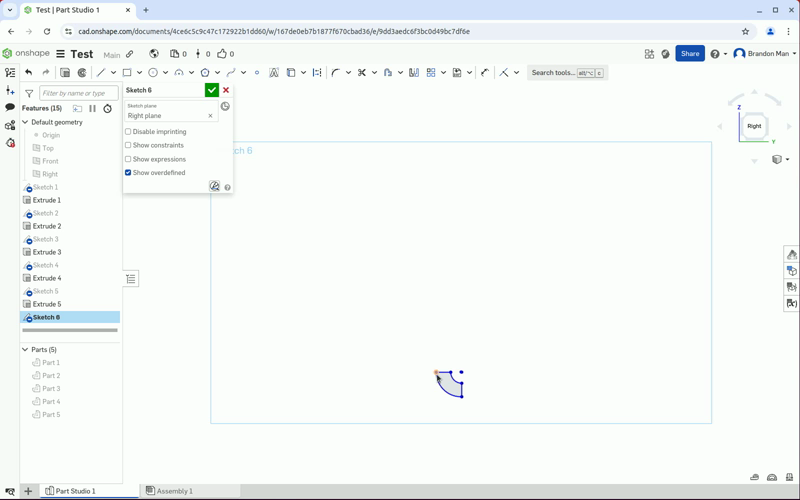
scroll(6)
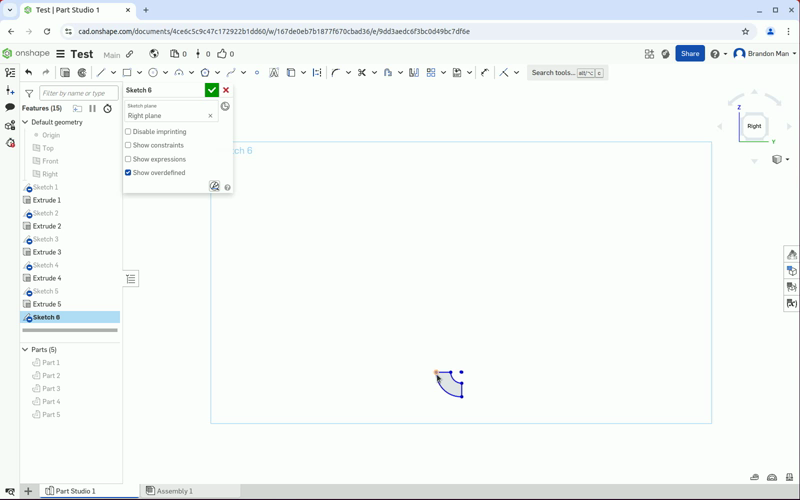
scroll(6)
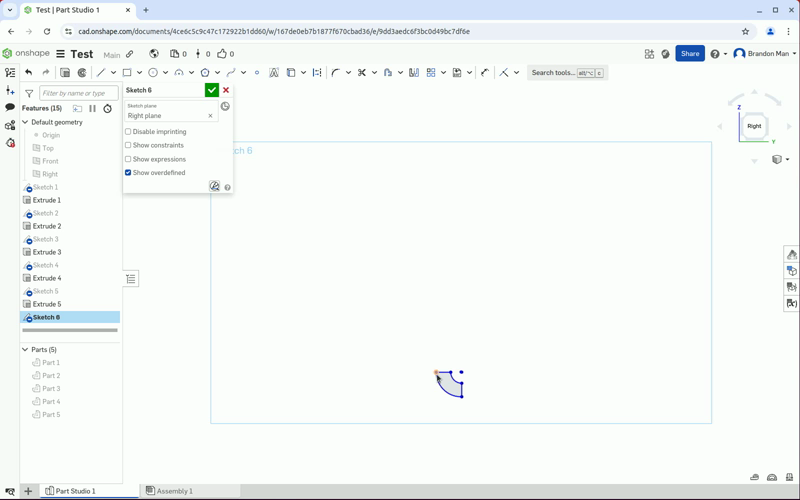
scroll(6)
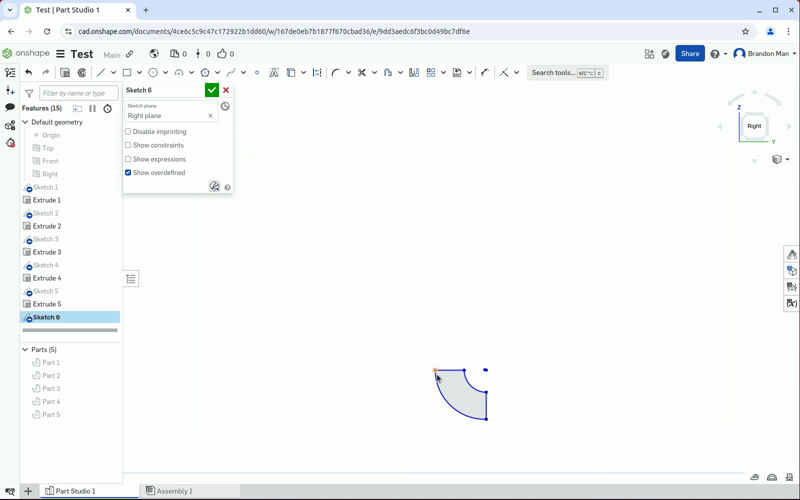
scroll(6)
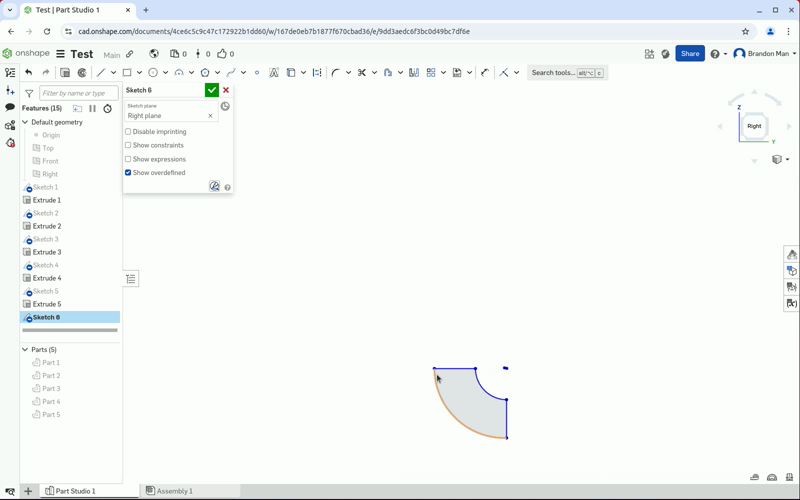
scroll(6)
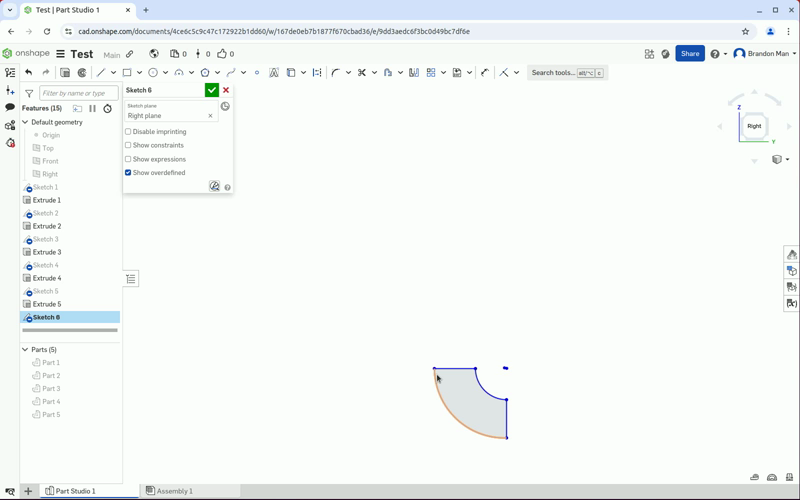
scroll(6)
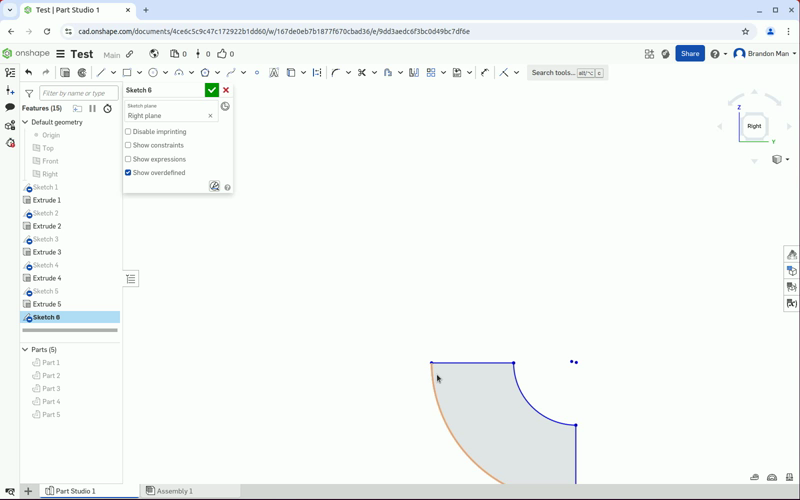
scroll(6)
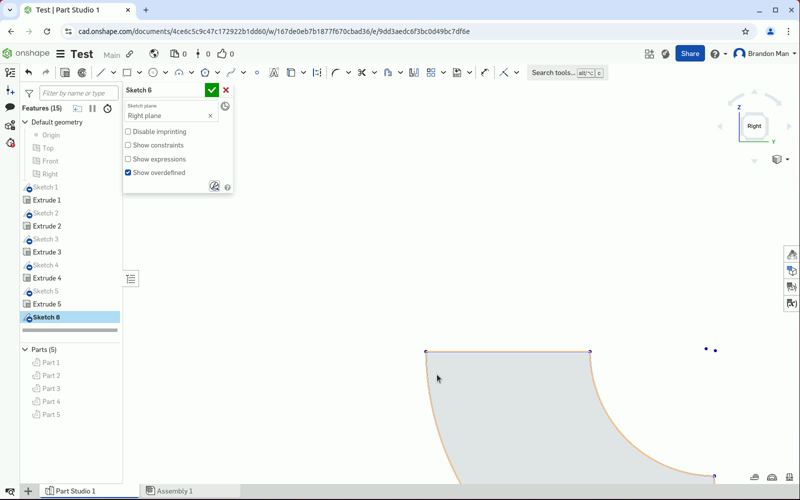
click(437, 374)
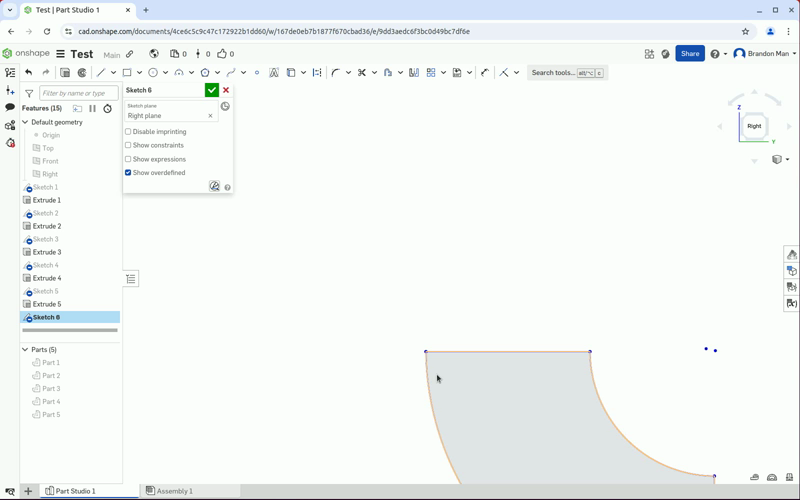
scroll(-6)
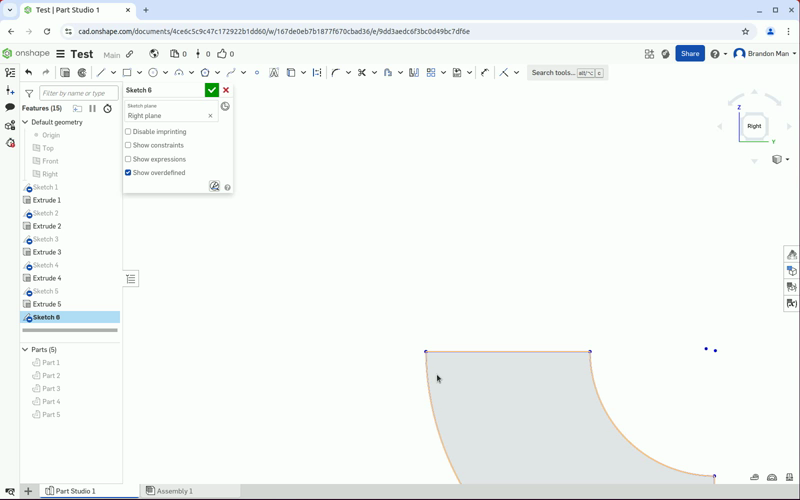
scroll(-6)
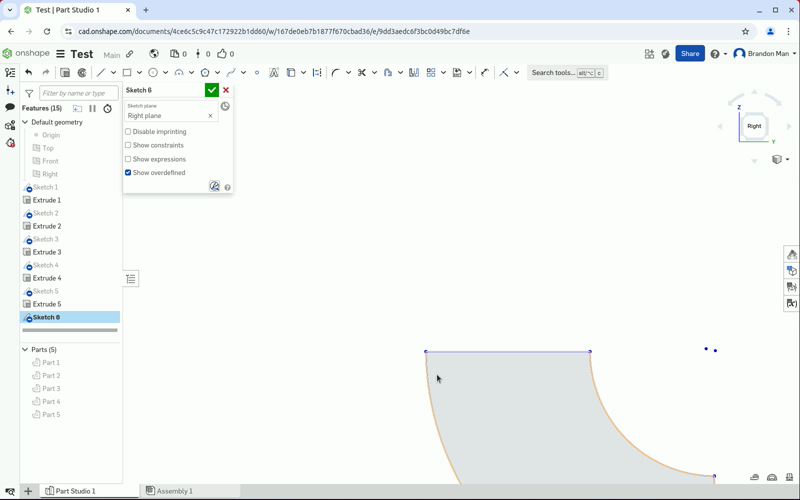
scroll(-6)
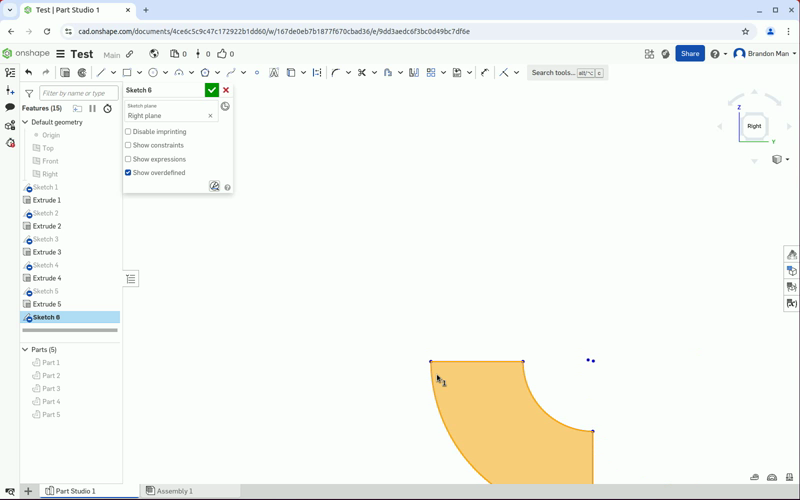
scroll(-6)
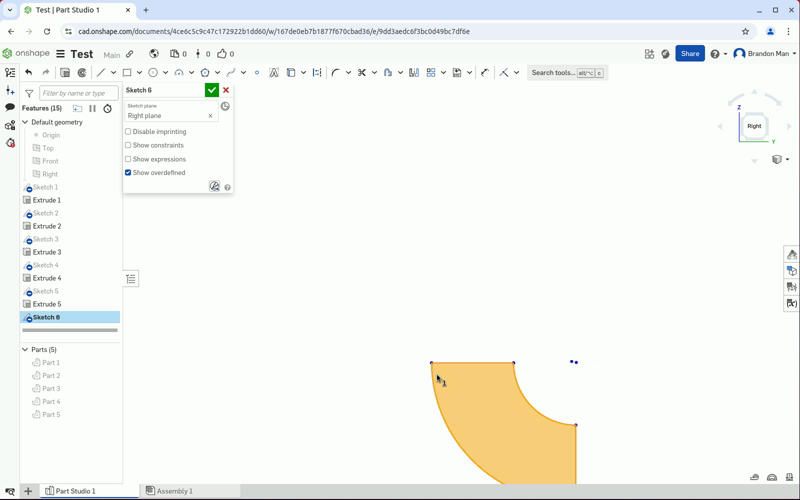
scroll(-6)
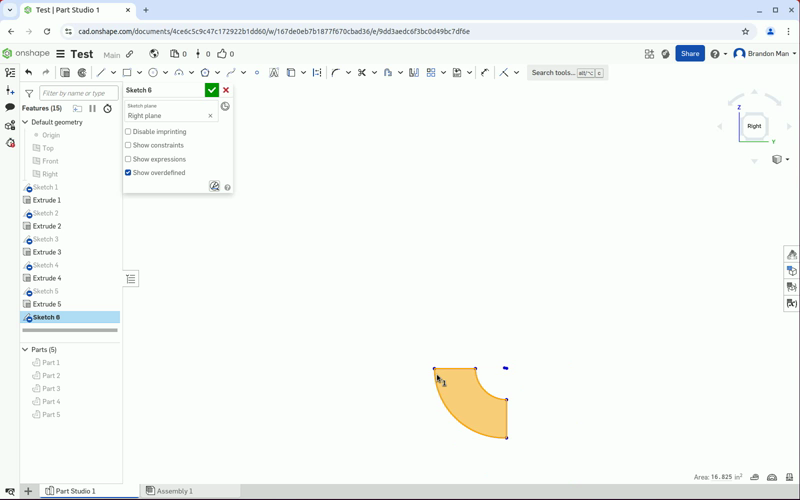
scroll(-6)
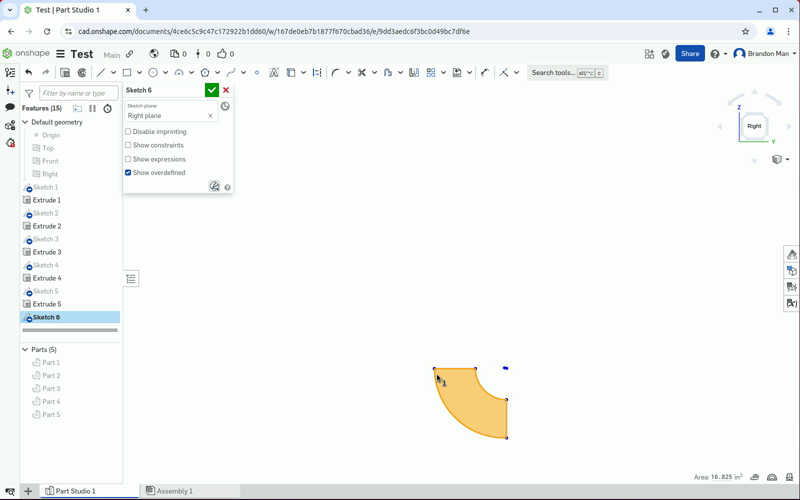
scroll(-6)
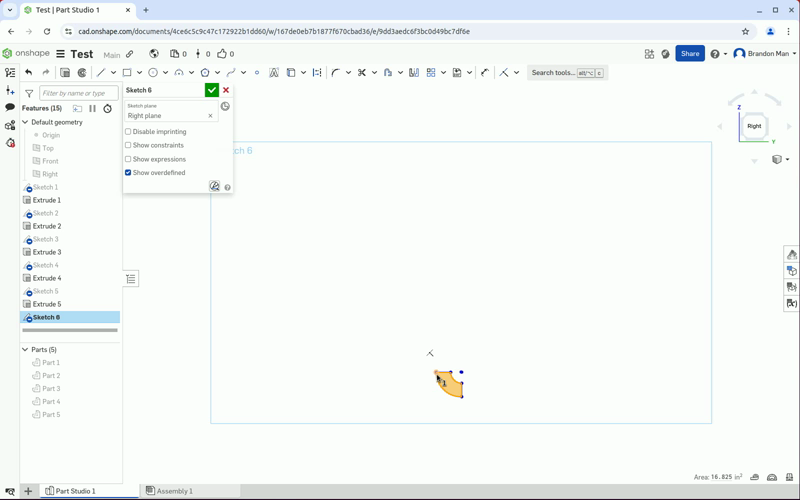
mouse_move(73, 352)
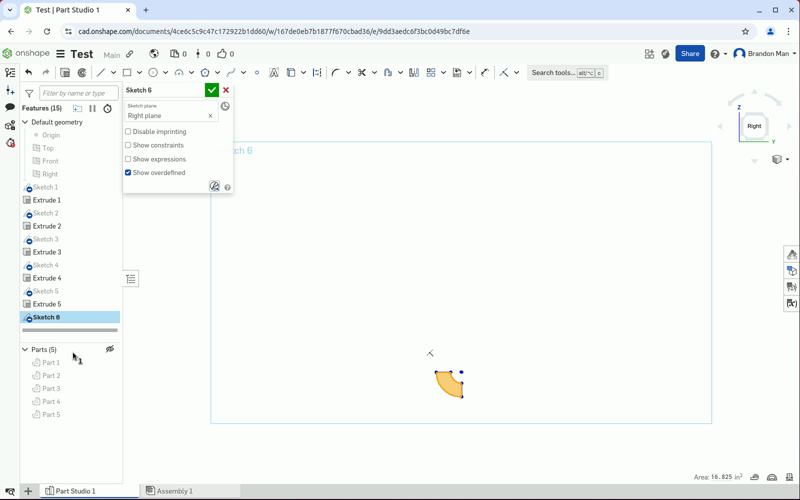
key(shift+y)
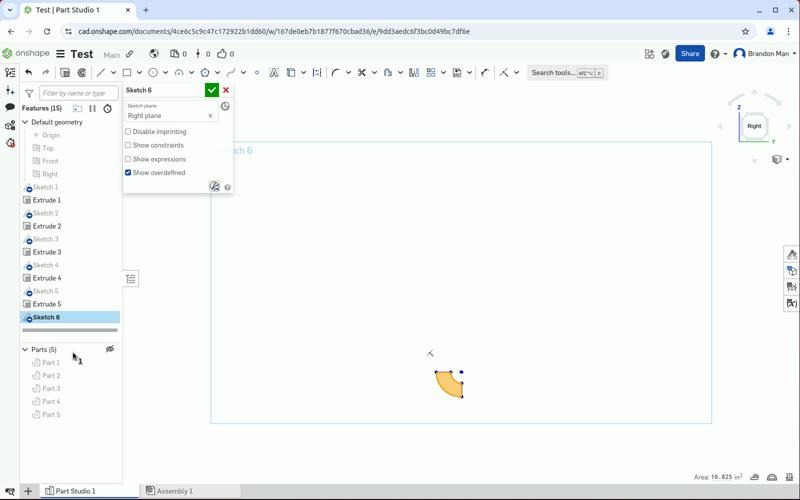
key(shift+e)
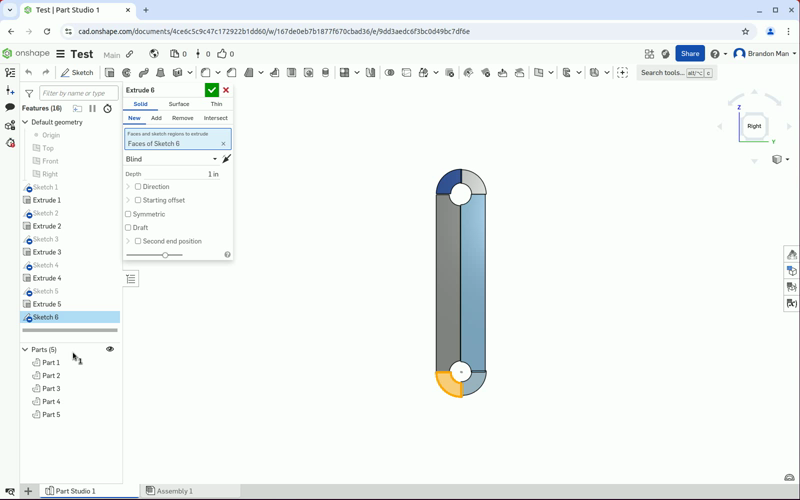
mouse_move(143, 106)
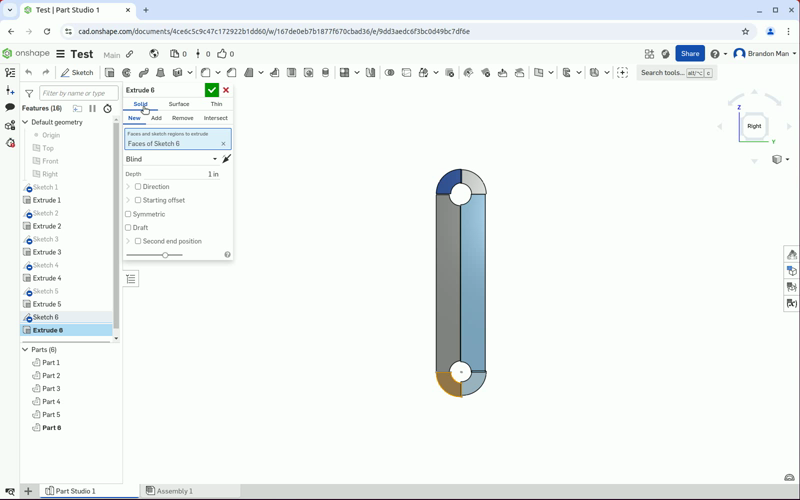
click(143, 106)
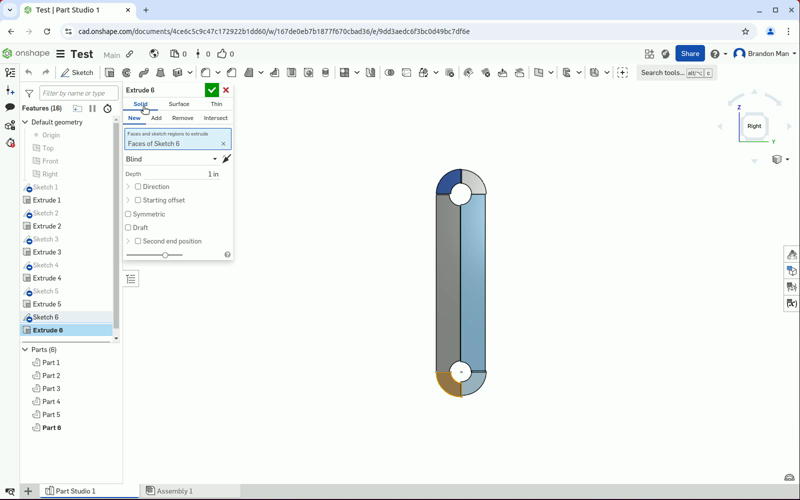
mouse_move(137, 120)
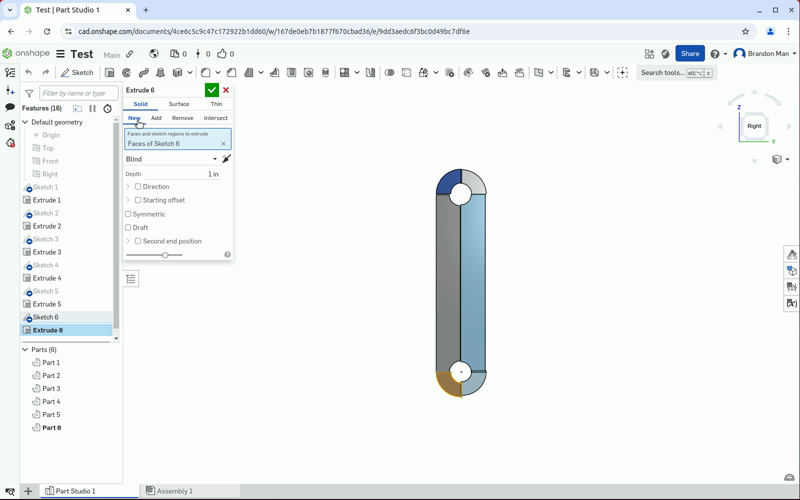
click(137, 120)
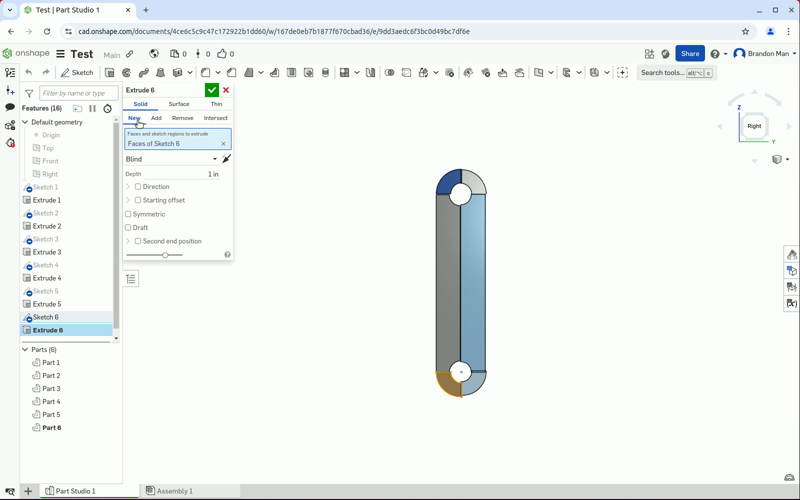
key(tab, 4)
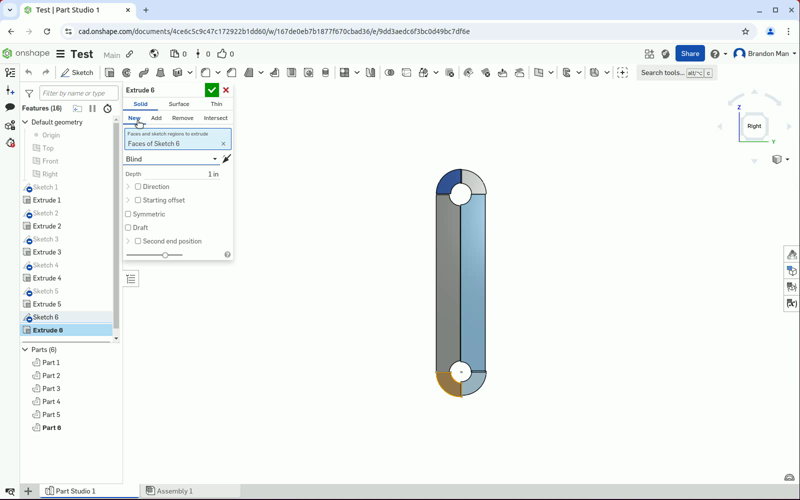
text(4.332)
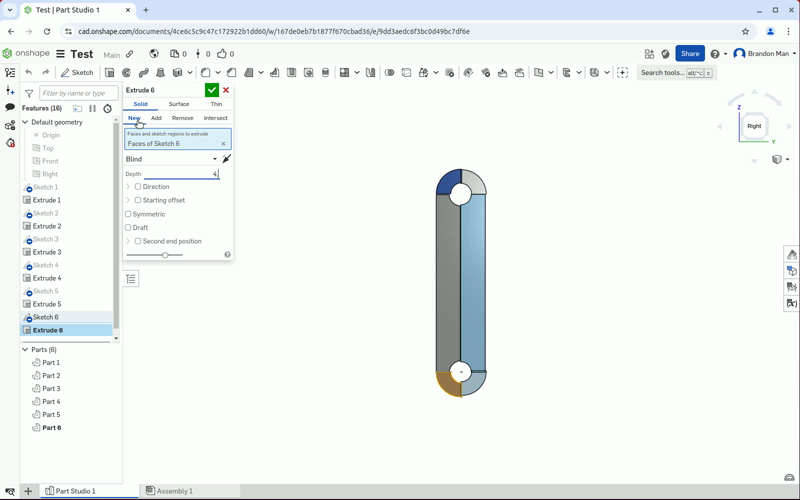
key(tab, 3)
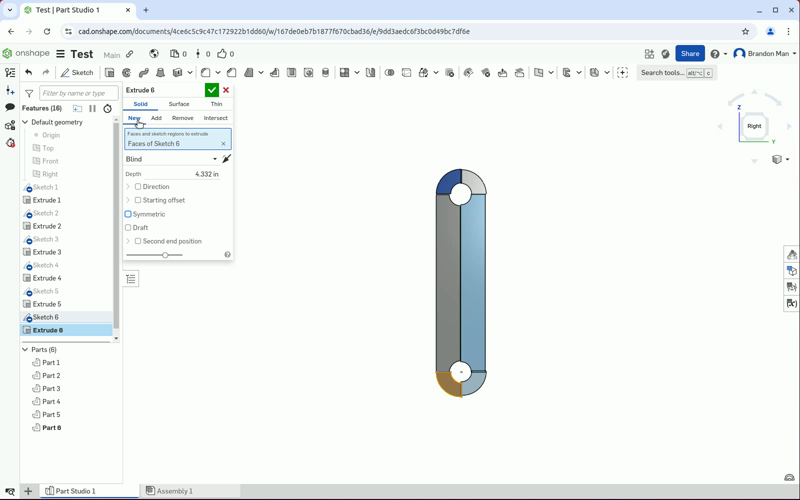
key(space)
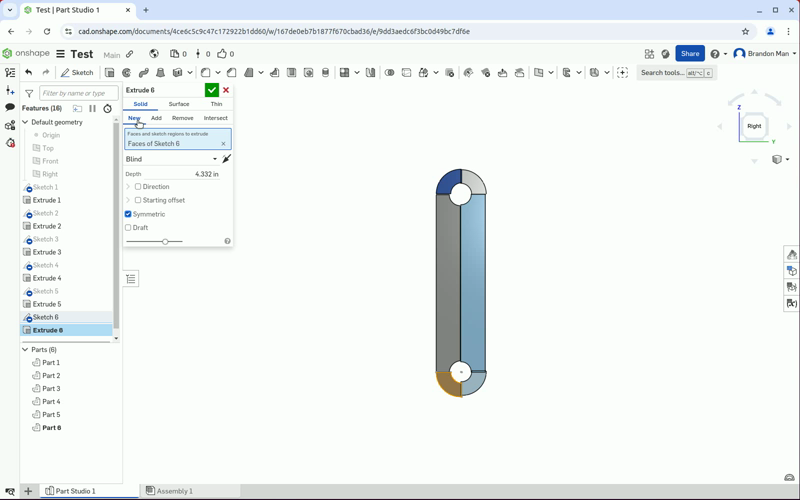
key(enter)
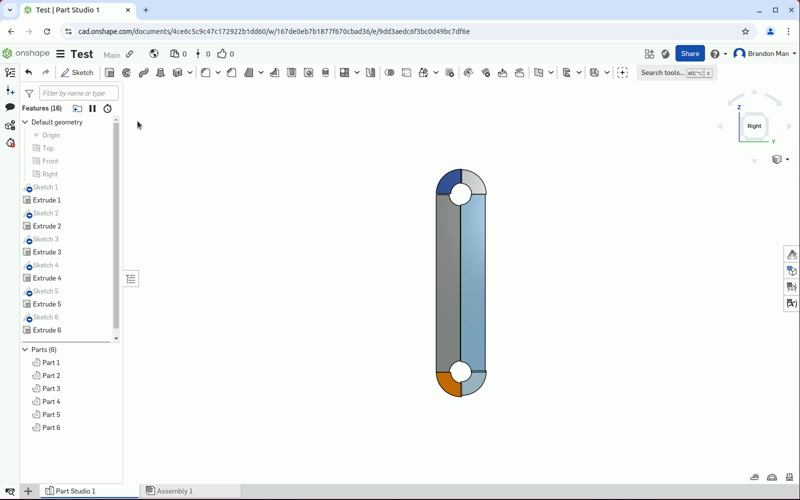
key(shift+h)
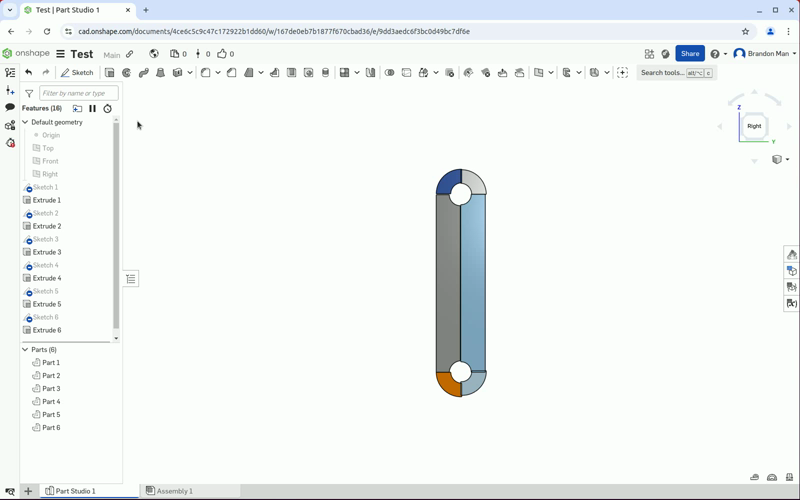
key(shift+h)
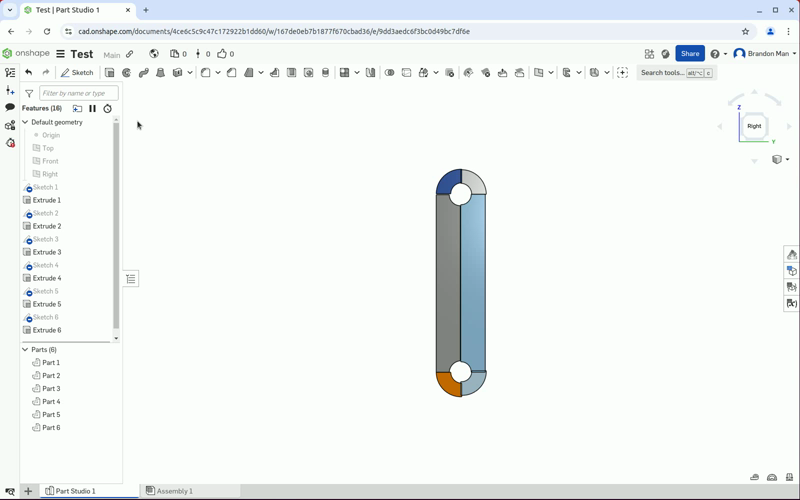
key(shift+7)
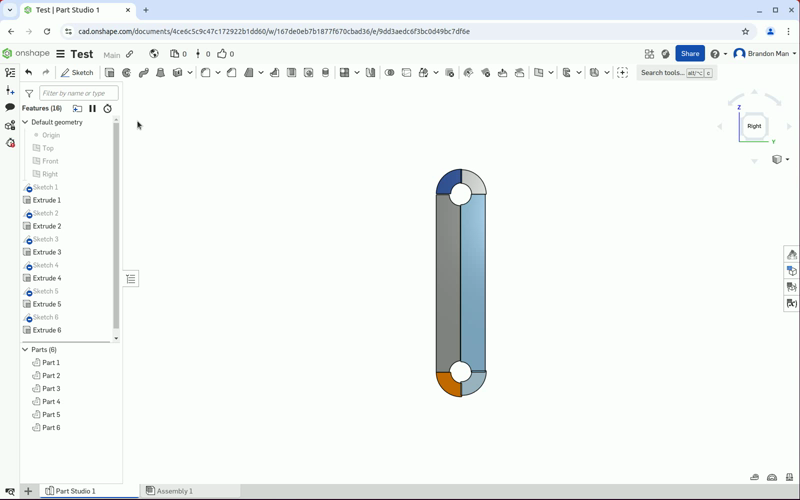
key(right, 2)
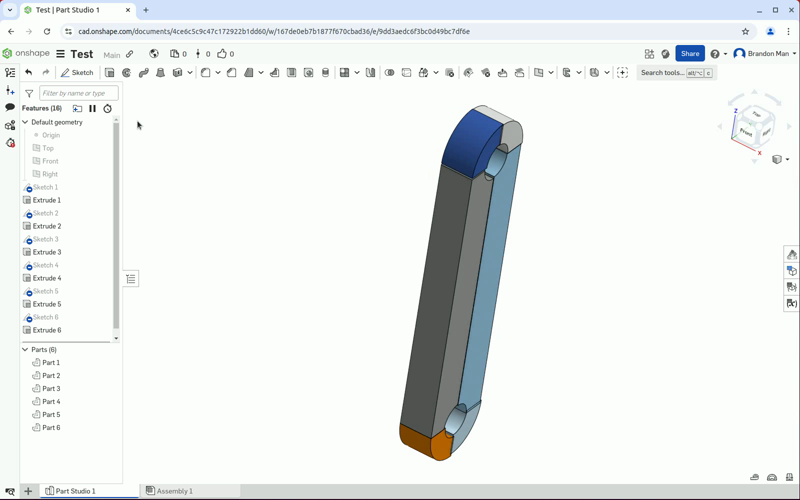
key(down, 2)
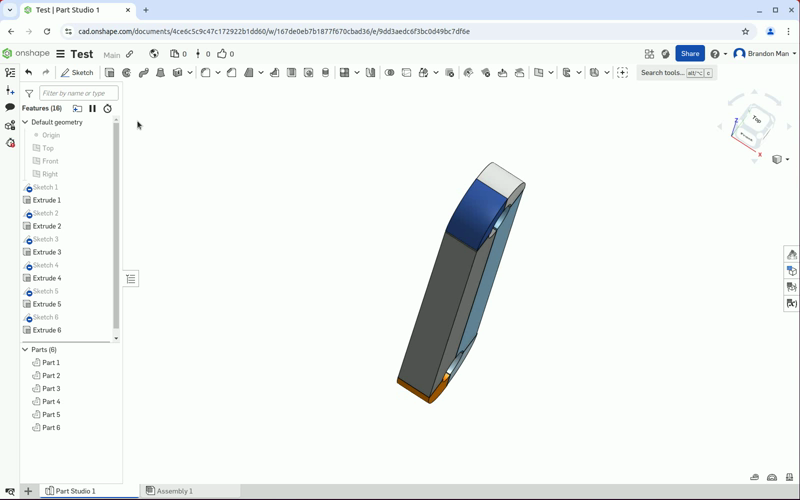
key(up, 2)
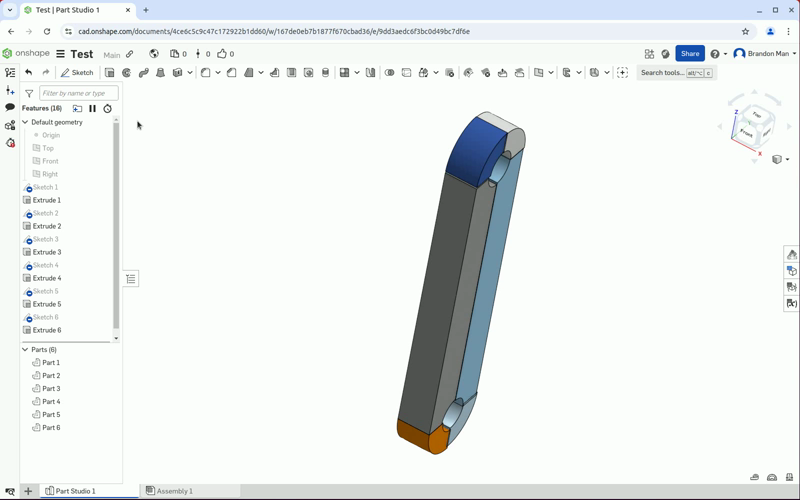
key(left, 2)
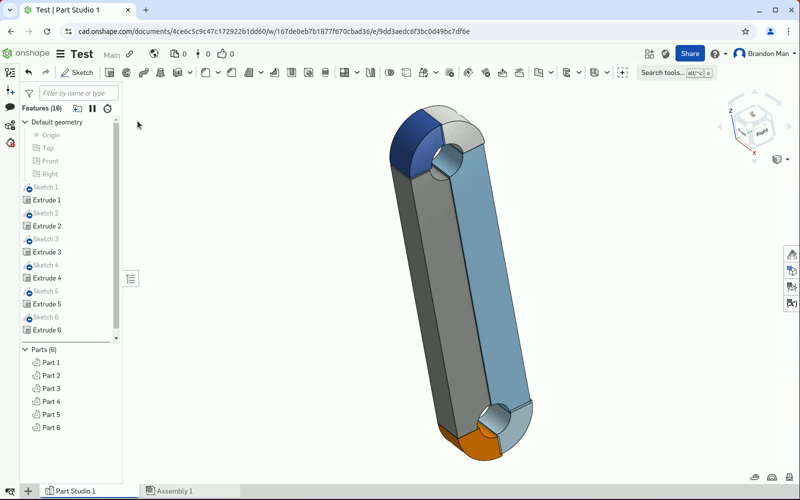
mouse_move(69, 189)
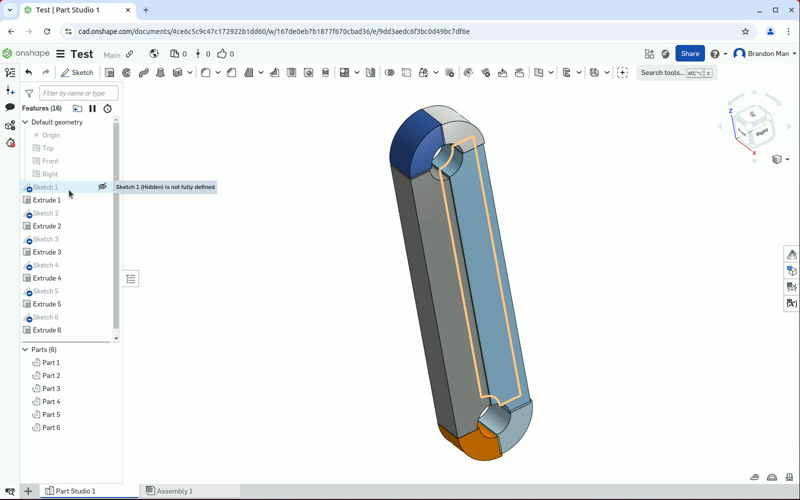
click(69, 189)